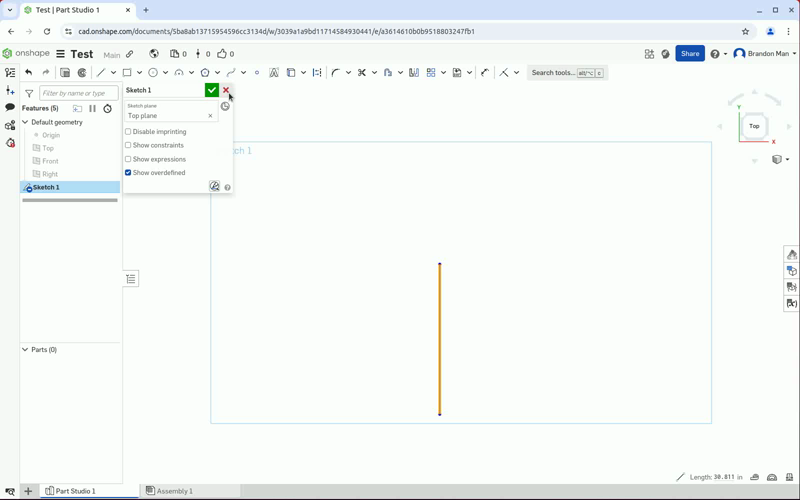
key(shift+h)
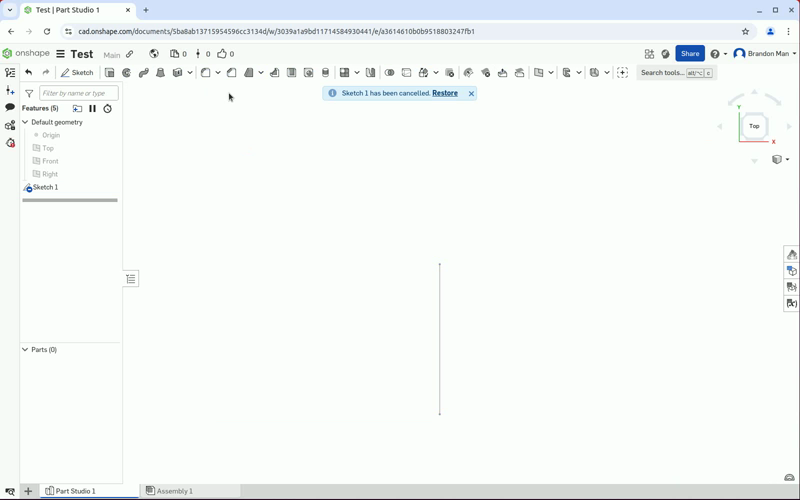
key(shift+s)
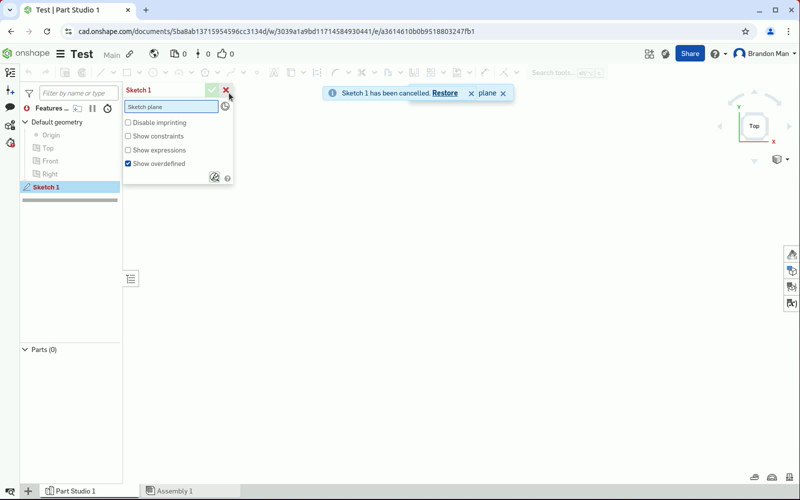
mouse_move(73, 150)
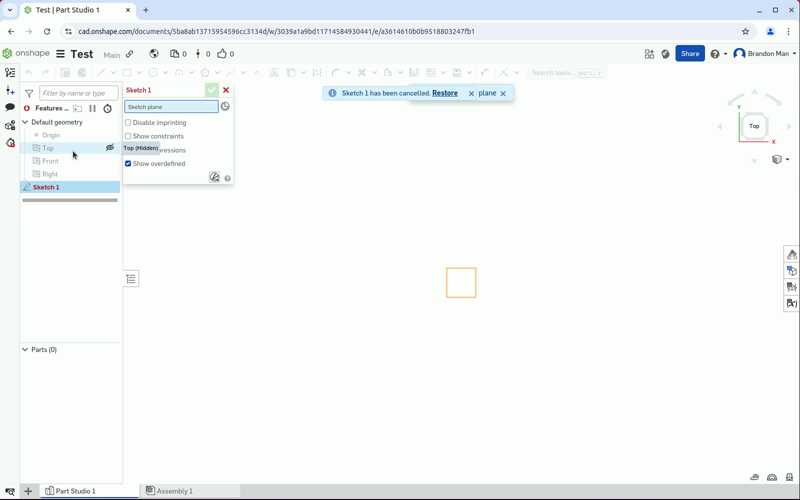
click(73, 150)
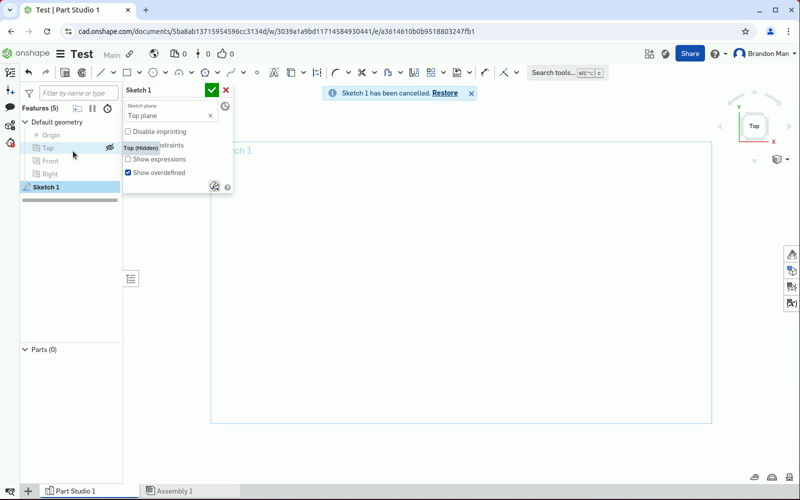
mouse_move(73, 352)
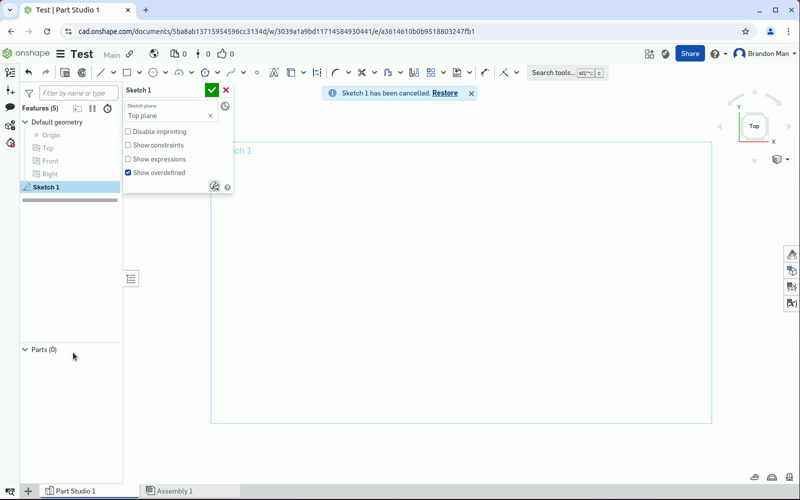
key(y)
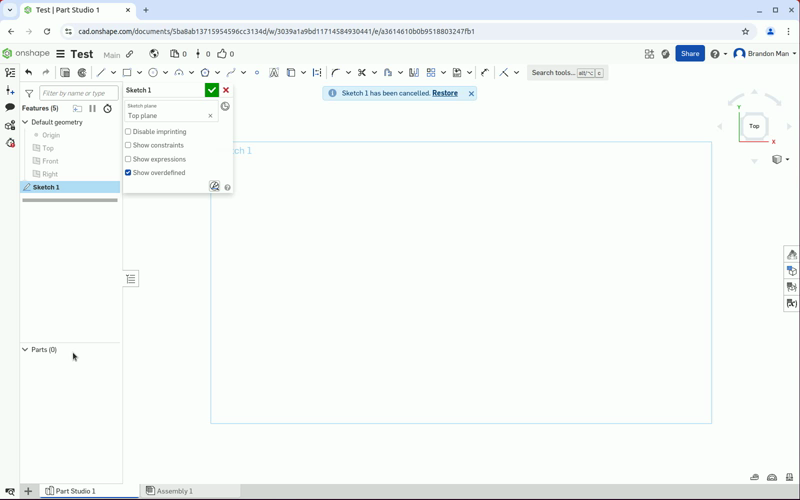
key(c)
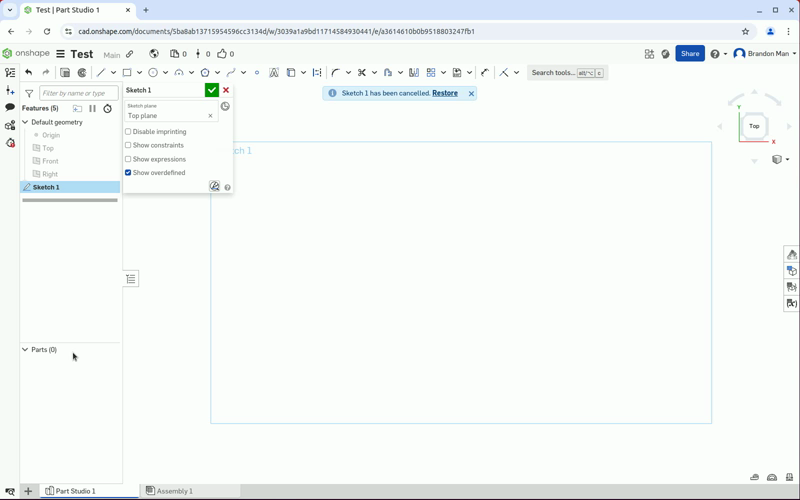
key_down(shift)
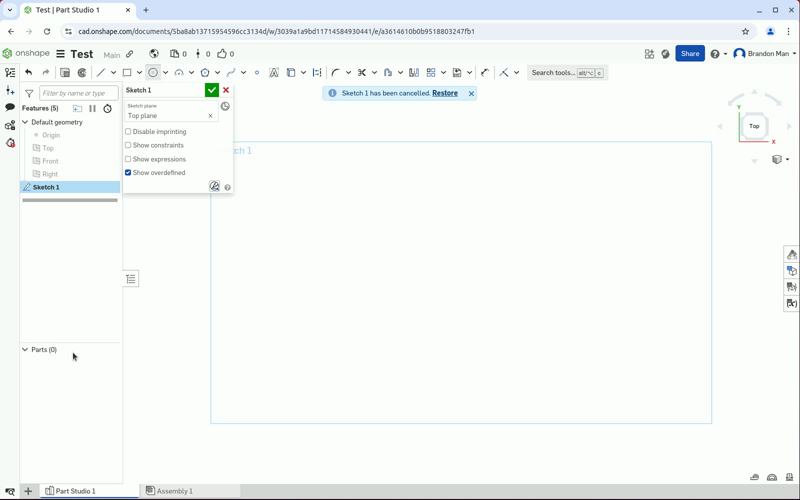
mouse_move(461, 178)
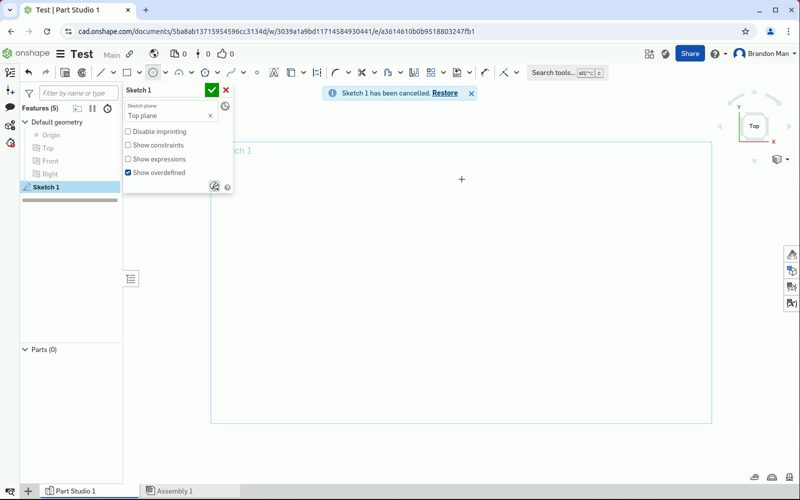
click(461, 178)
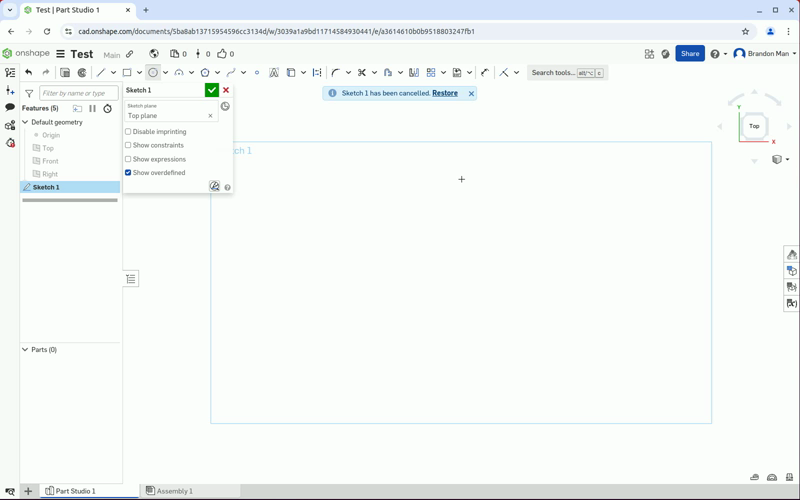
key_up(shift)
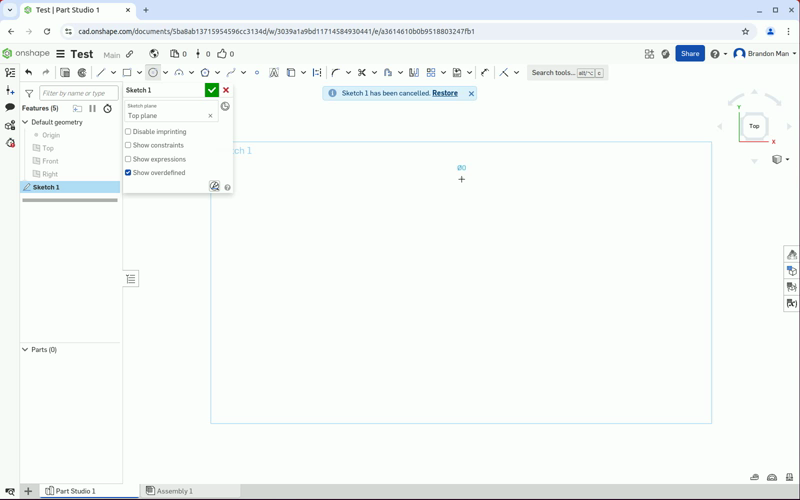
mouse_move(471, 178)
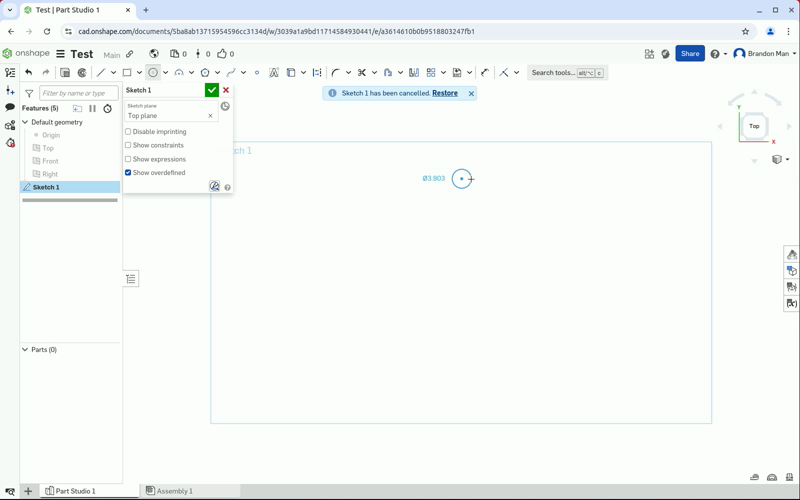
click(471, 178)
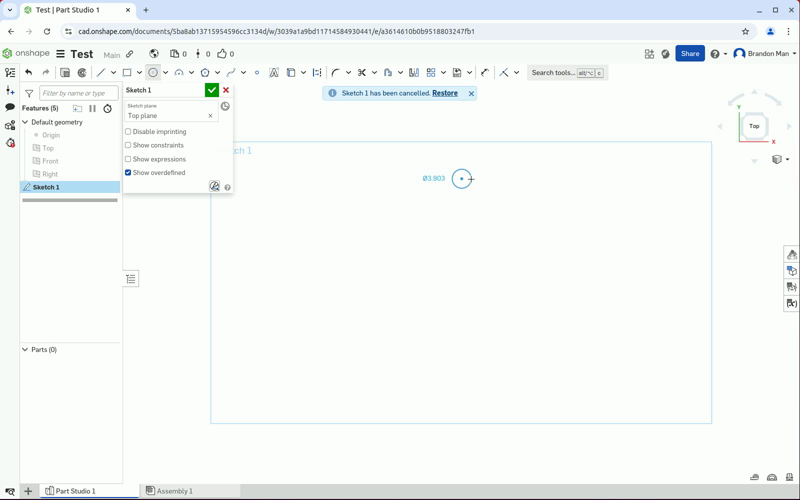
key(esc)
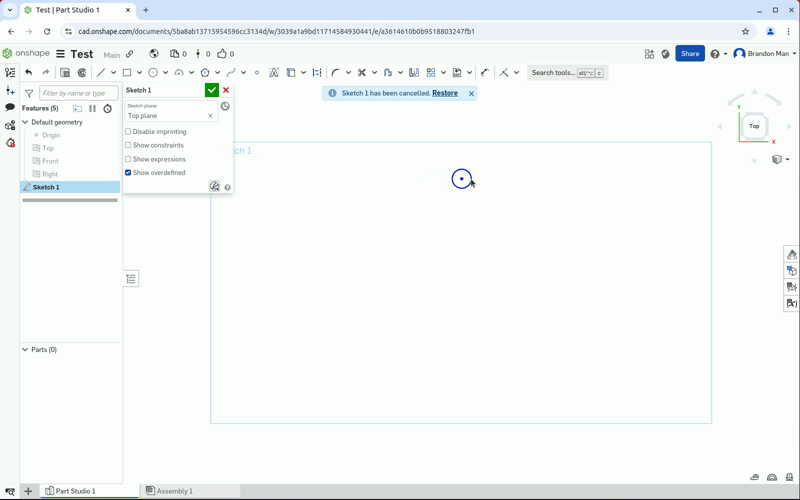
key(c)
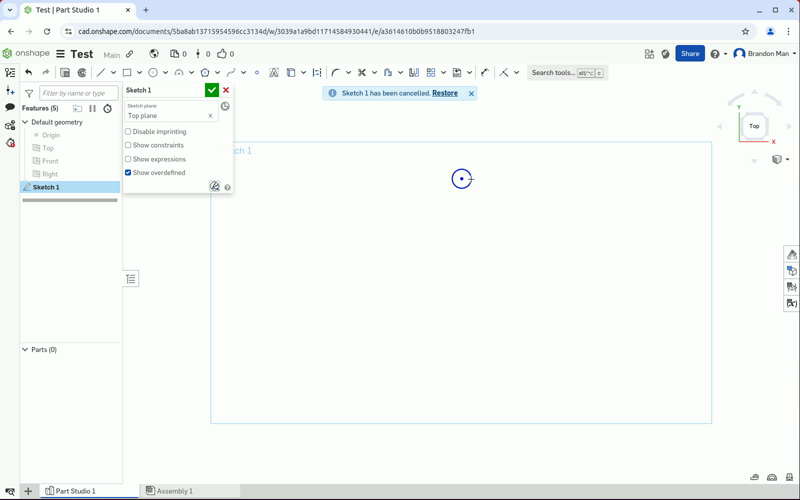
key_down(shift)
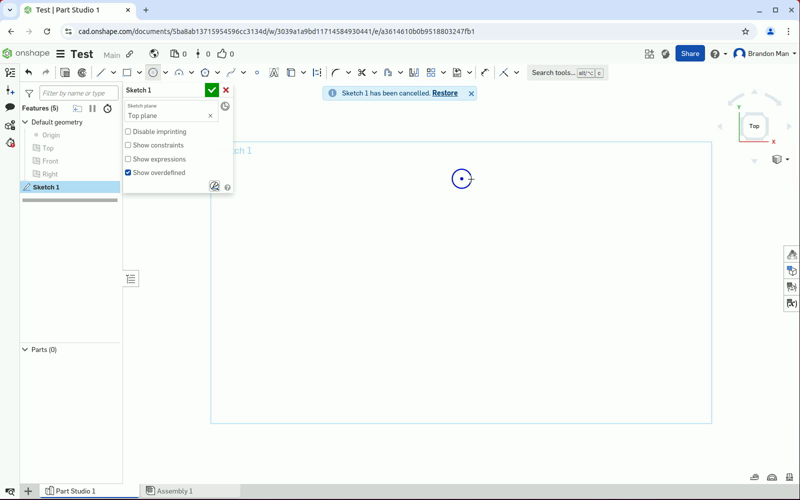
mouse_move(461, 178)
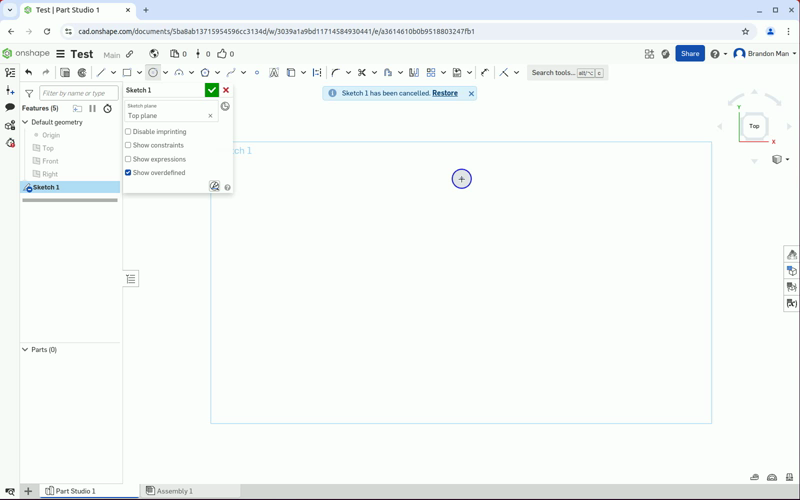
click(461, 178)
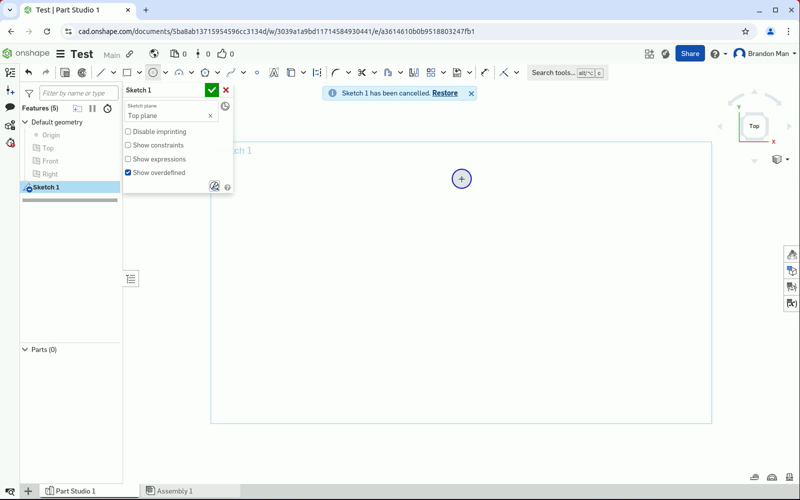
key_up(shift)
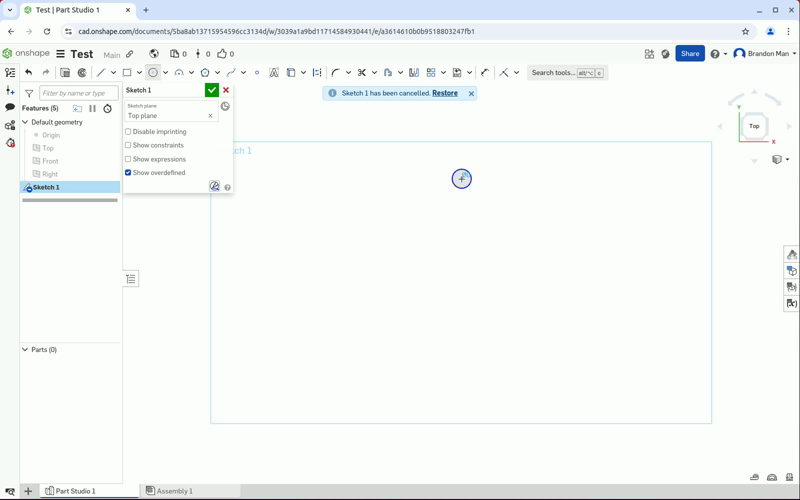
mouse_move(464, 178)
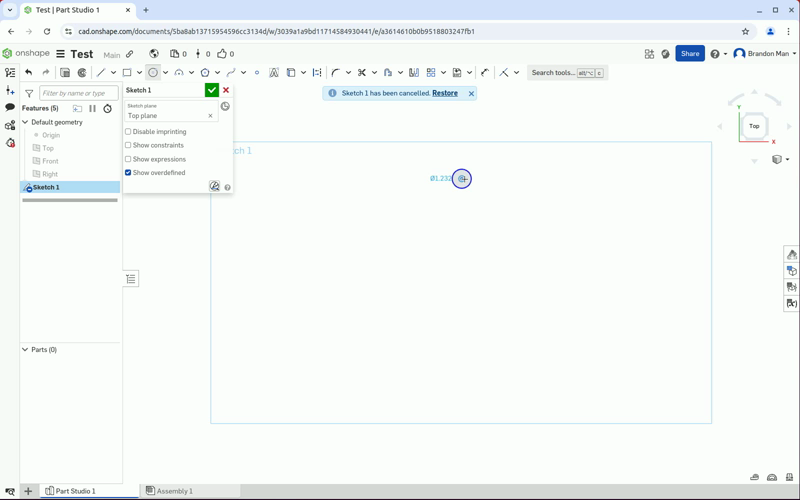
scroll(6)
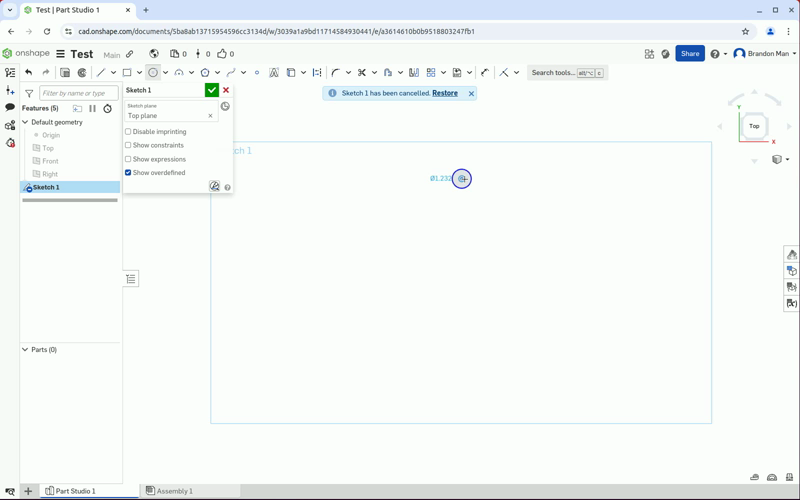
scroll(6)
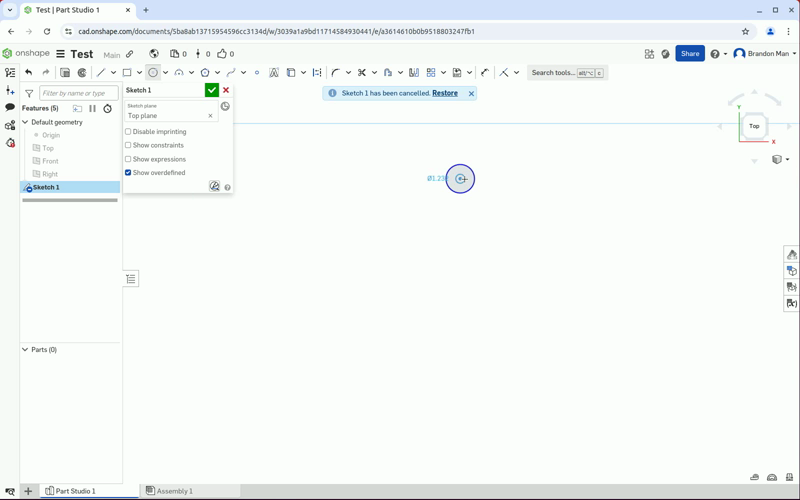
scroll(6)
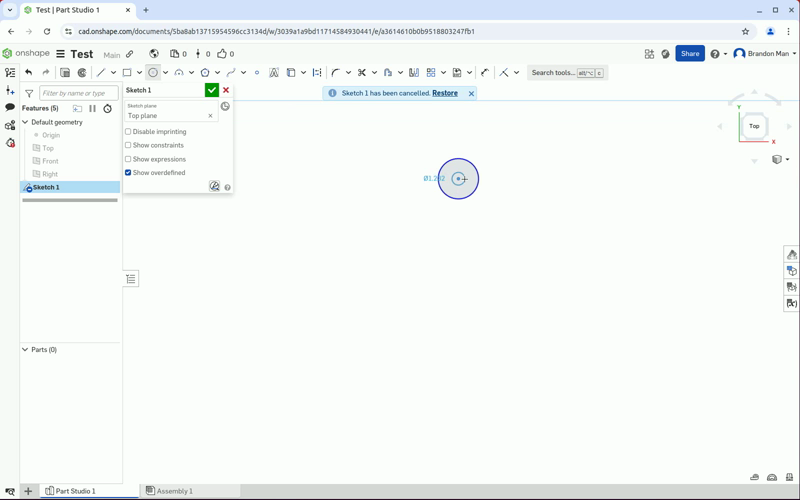
scroll(6)
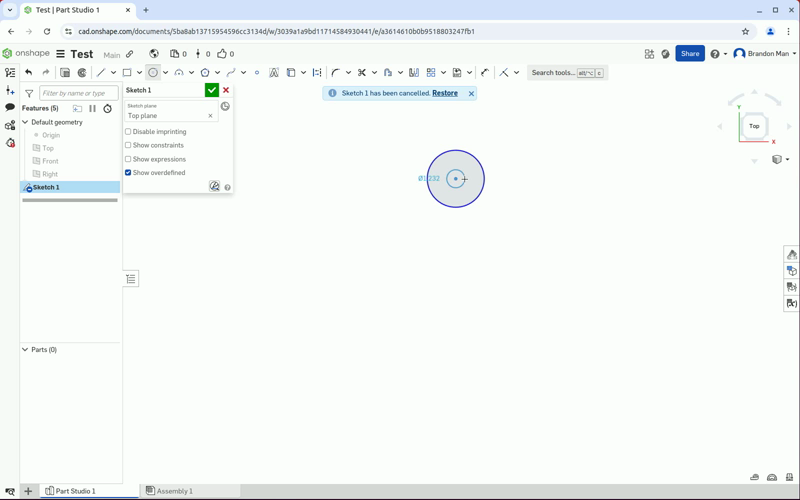
scroll(6)
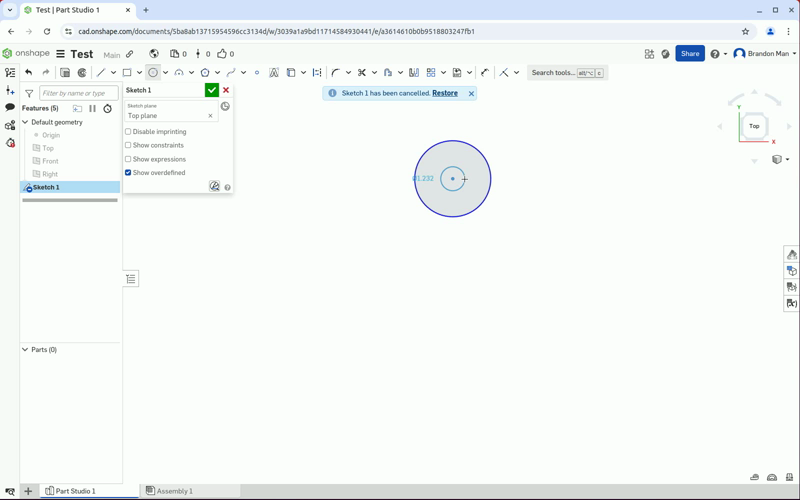
scroll(6)
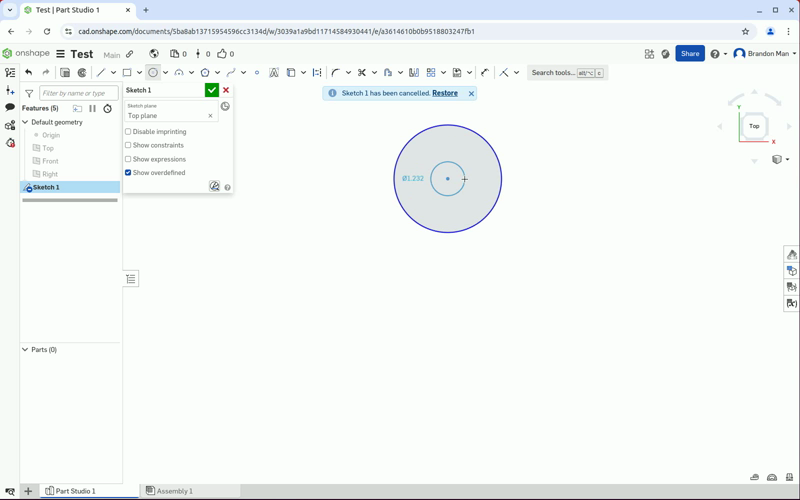
scroll(6)
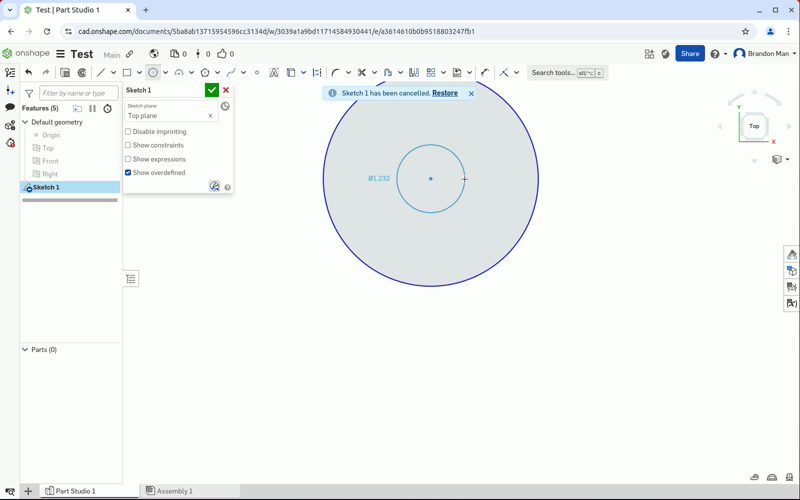
click(464, 178)
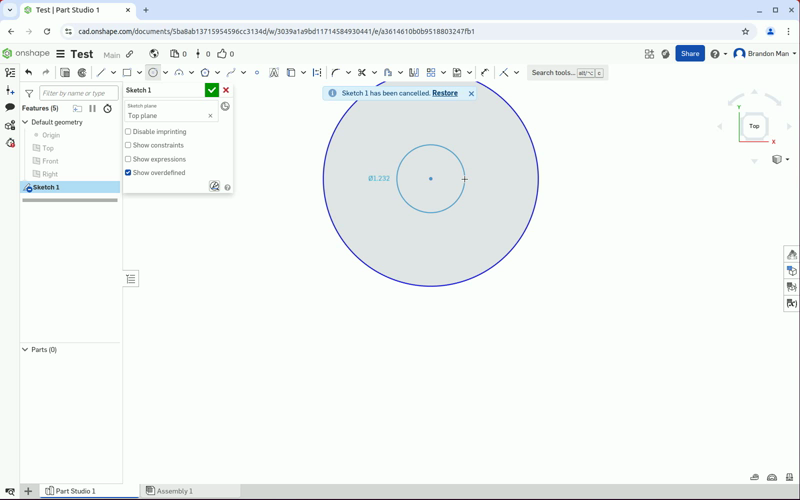
scroll(-6)
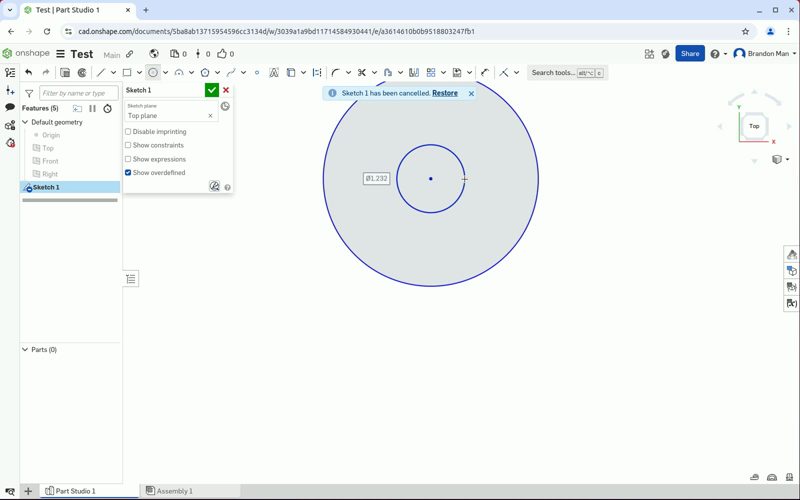
scroll(-6)
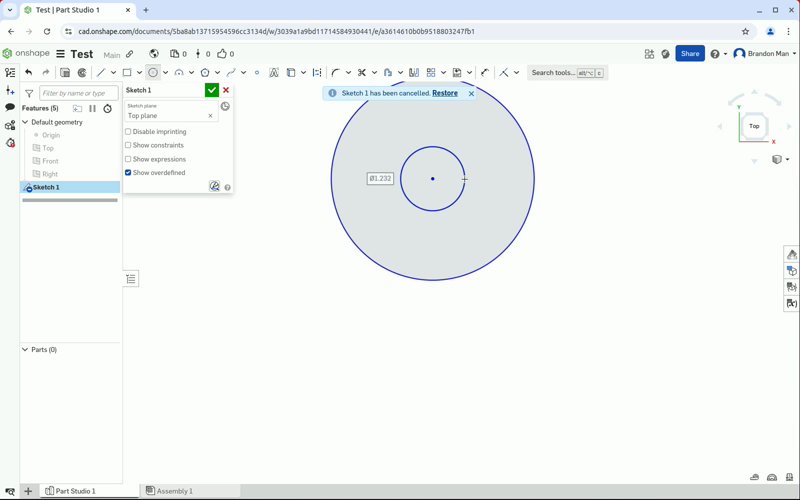
scroll(-6)
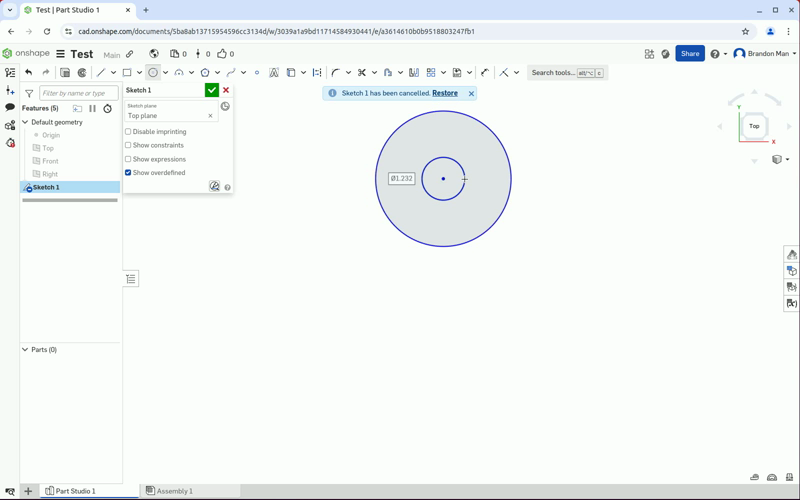
scroll(-6)
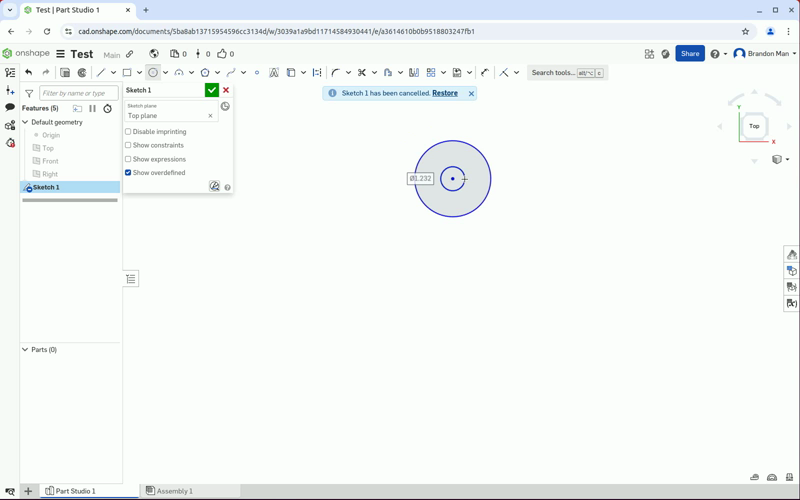
scroll(-6)
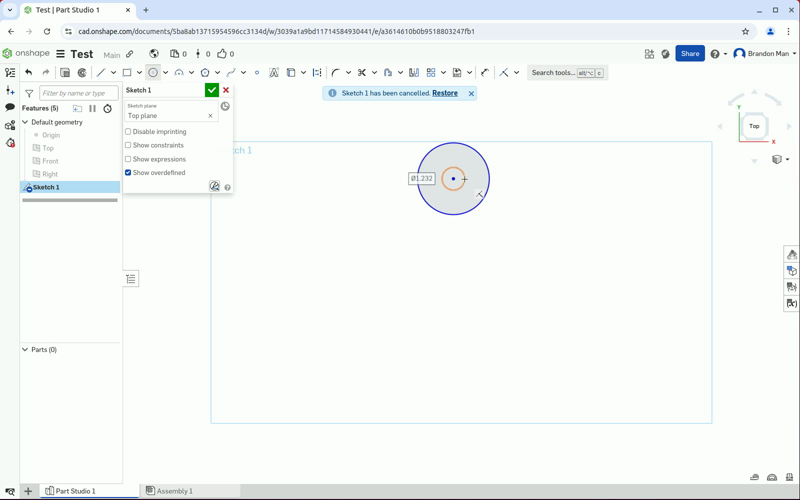
scroll(-6)
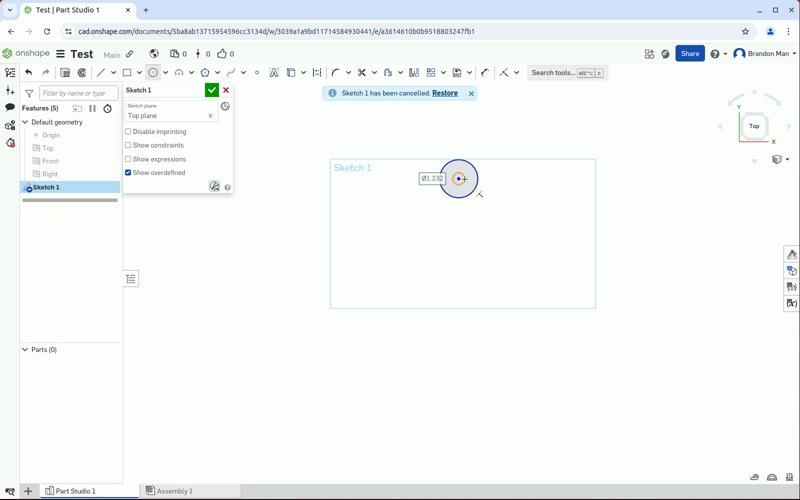
scroll(-6)
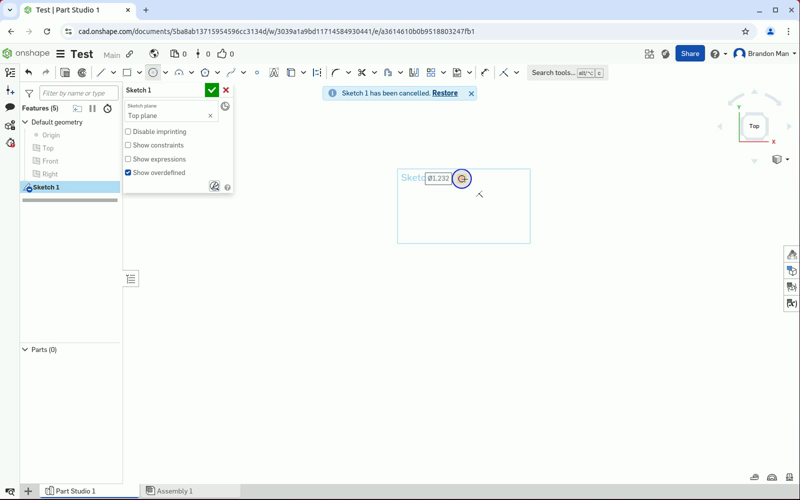
key(esc)
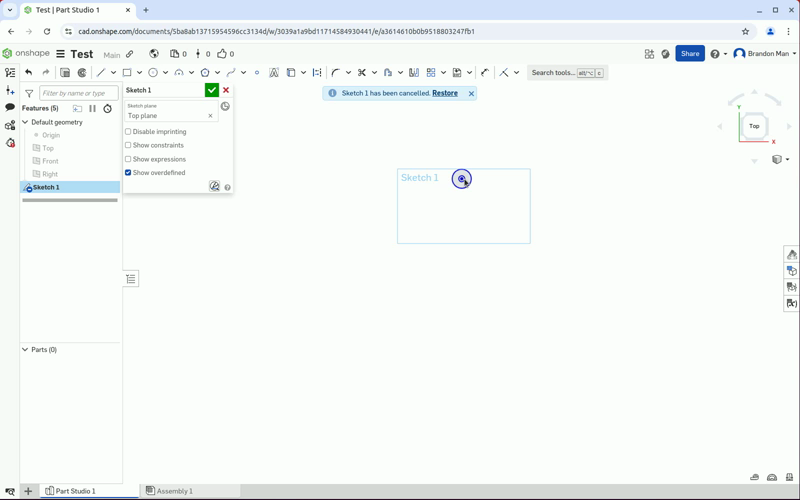
mouse_move(464, 184)
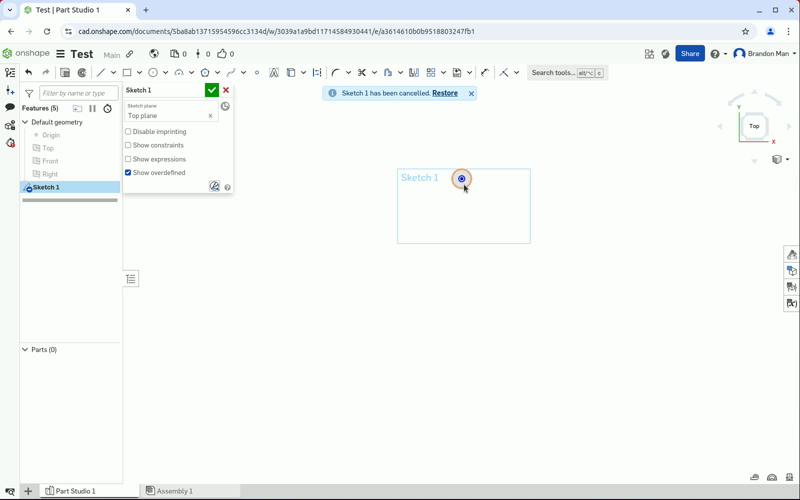
scroll(6)
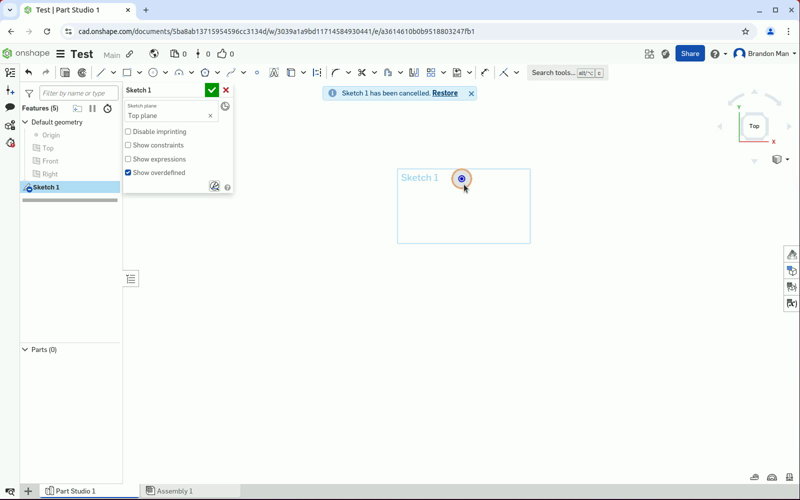
scroll(6)
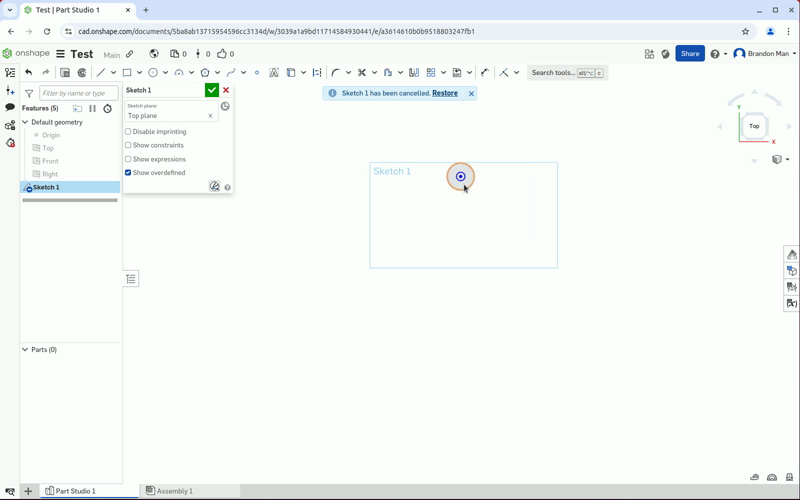
scroll(6)
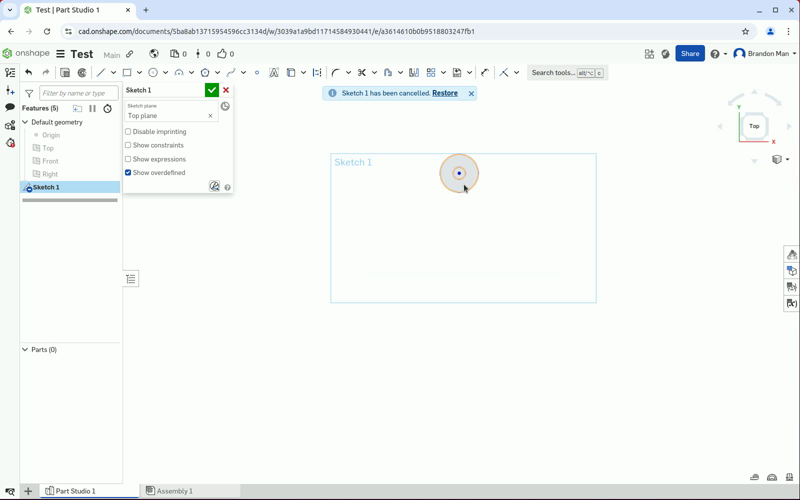
scroll(6)
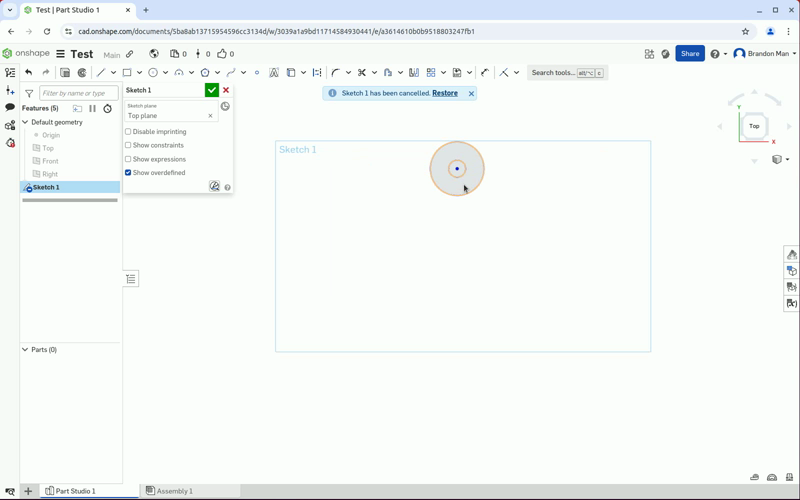
scroll(6)
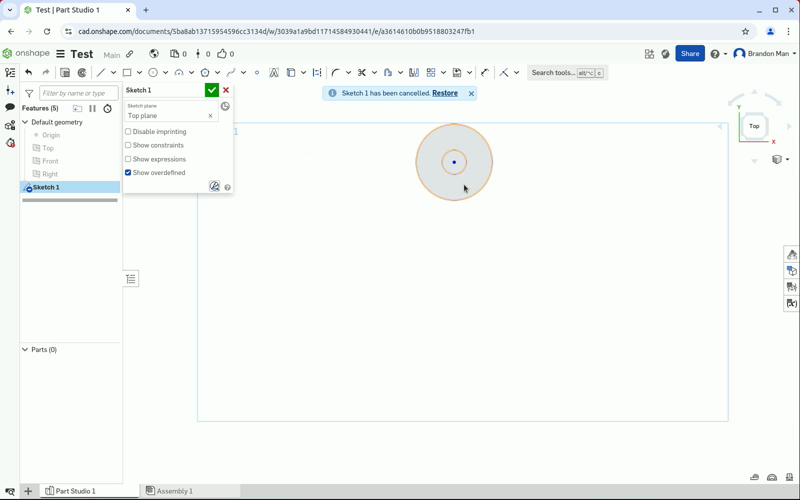
scroll(6)
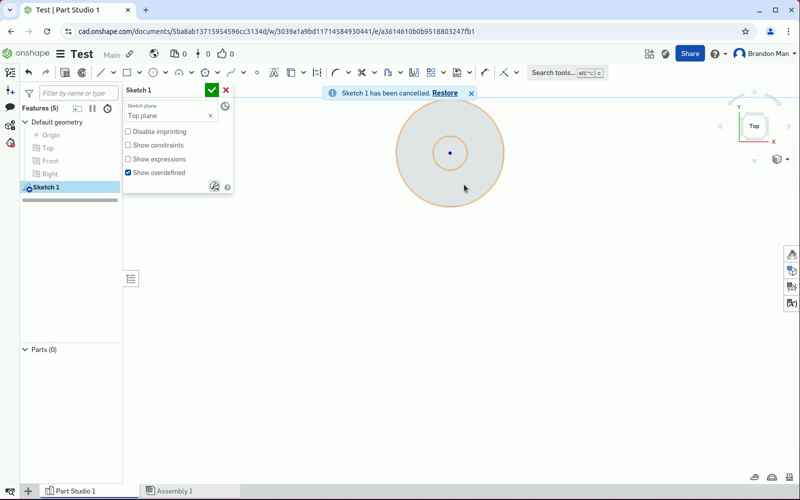
scroll(6)
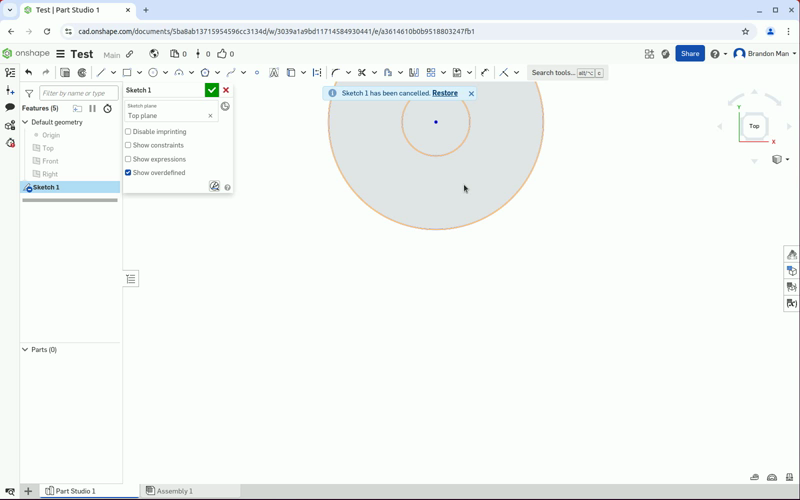
click(464, 184)
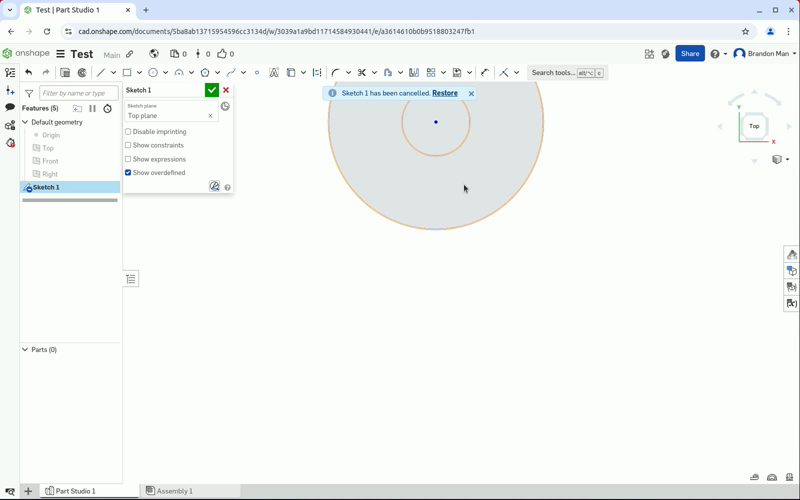
scroll(-6)
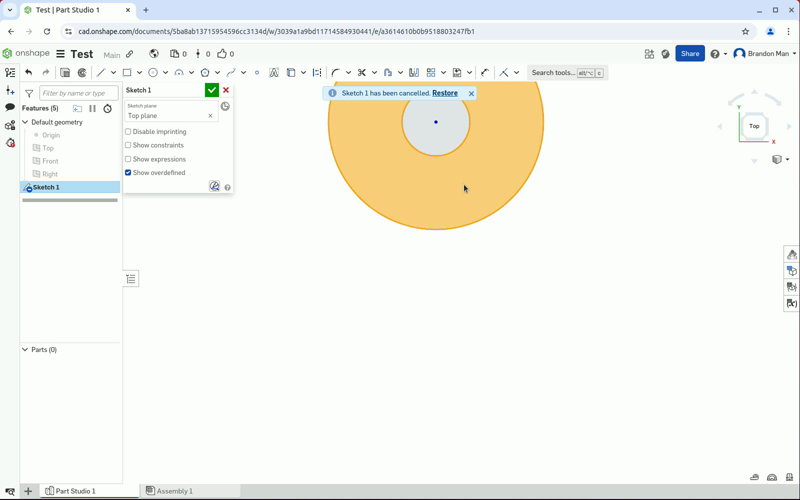
scroll(-6)
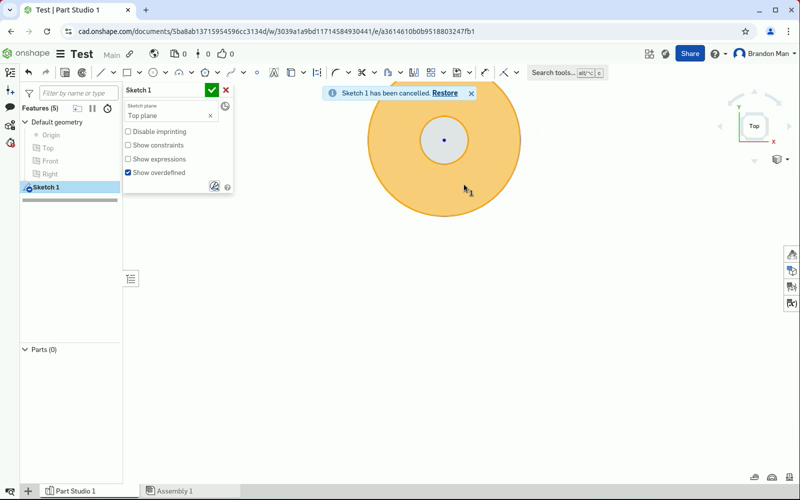
scroll(-6)
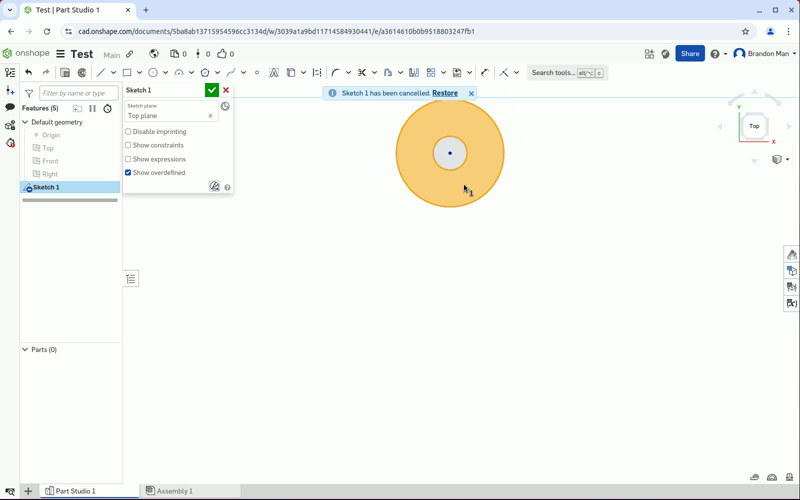
scroll(-6)
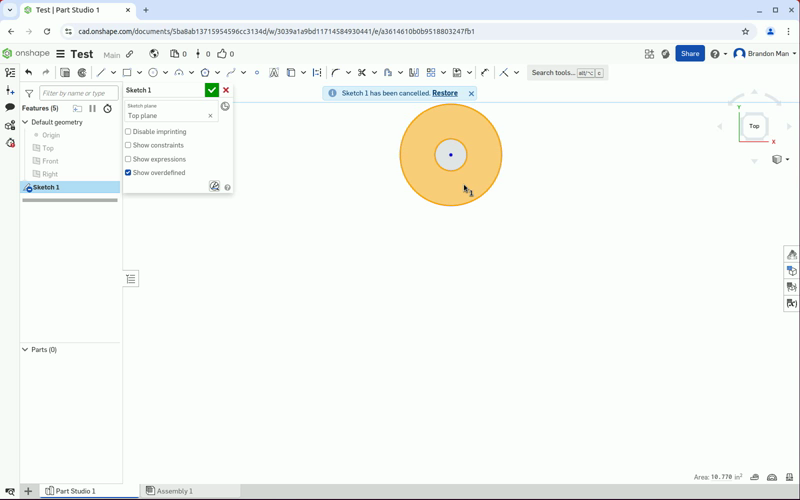
scroll(-6)
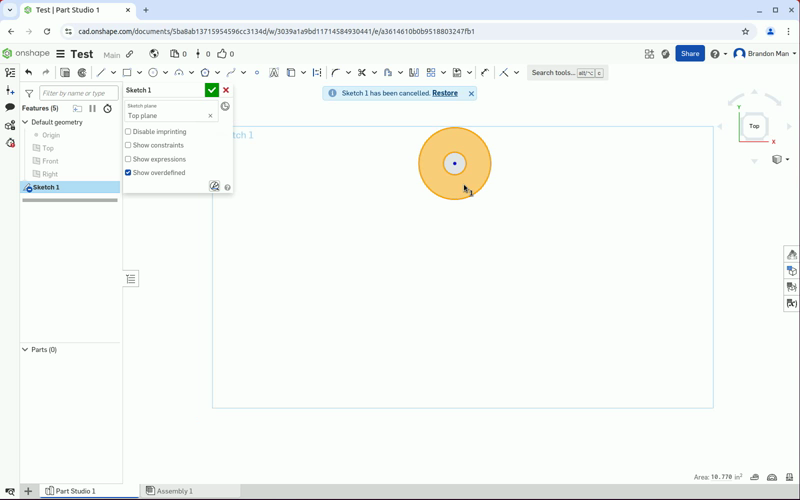
scroll(-6)
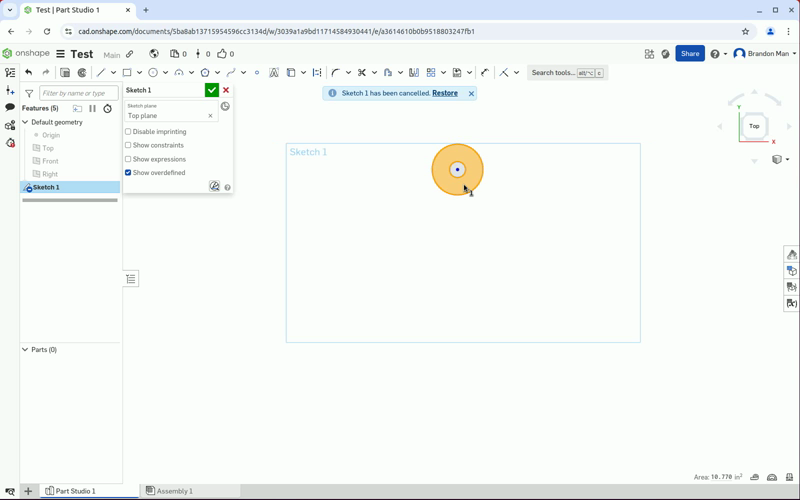
scroll(-6)
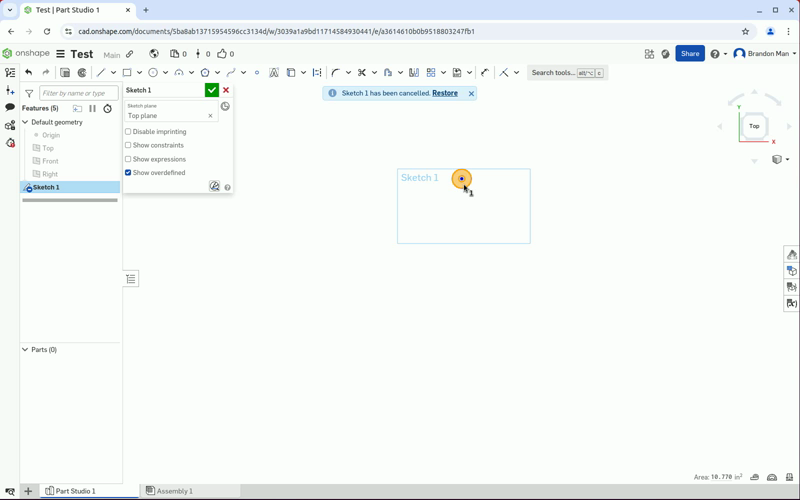
mouse_move(73, 352)
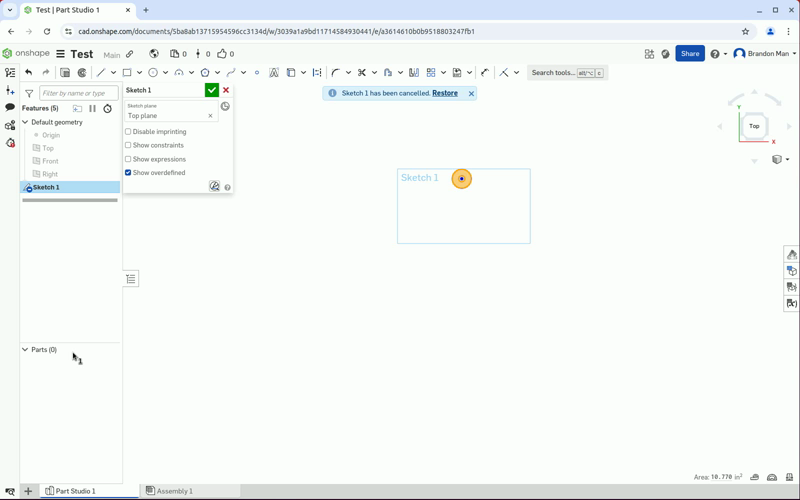
key(shift+y)
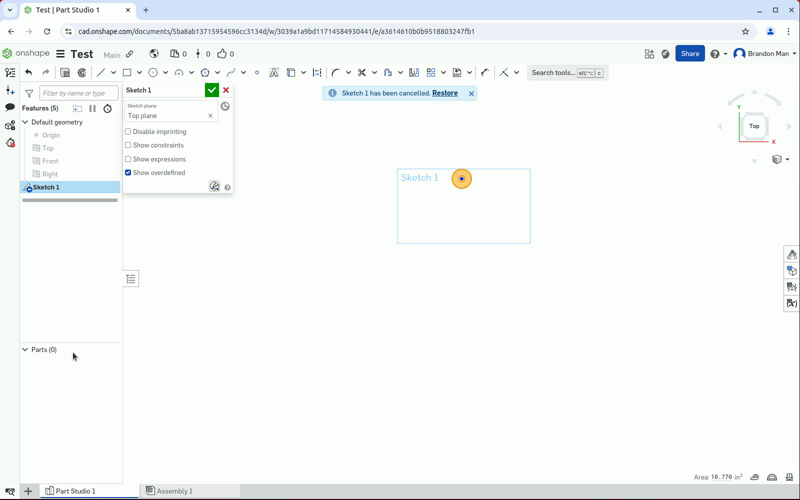
key(shift+e)
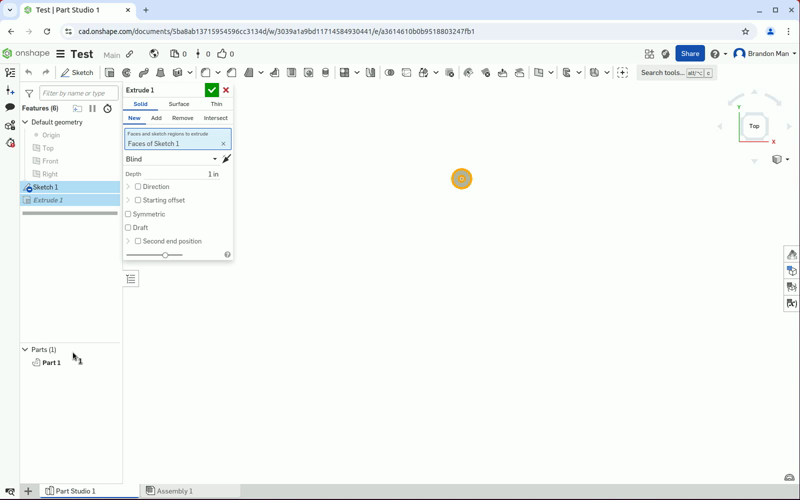
mouse_move(143, 106)
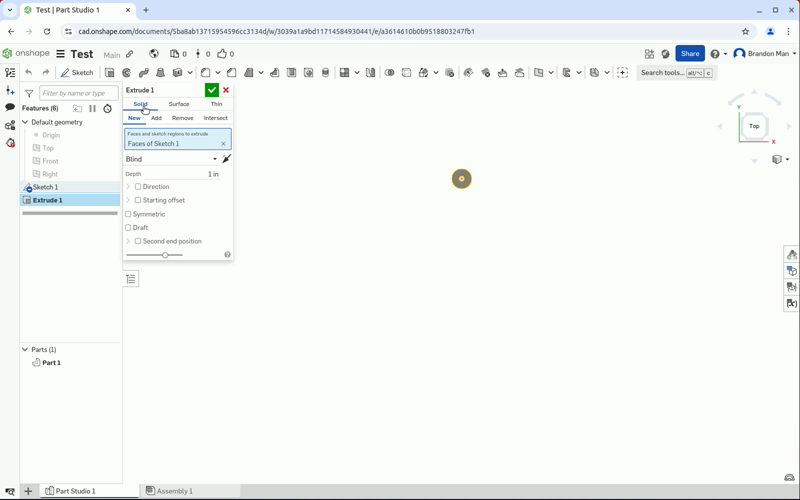
click(143, 106)
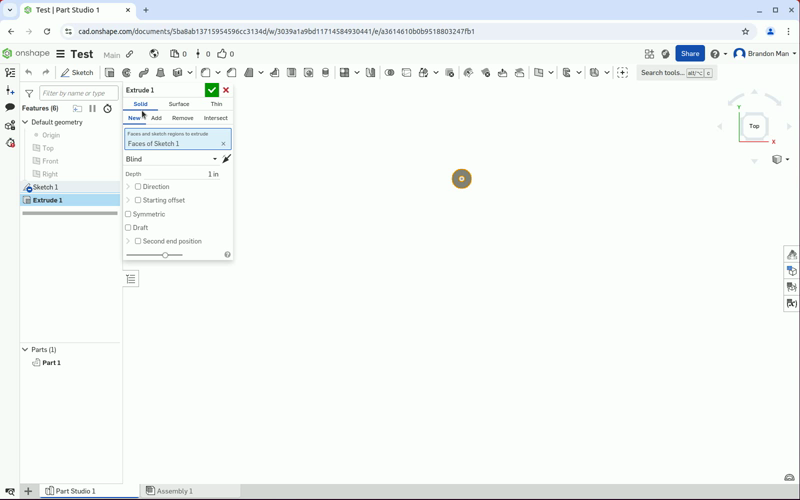
mouse_move(137, 120)
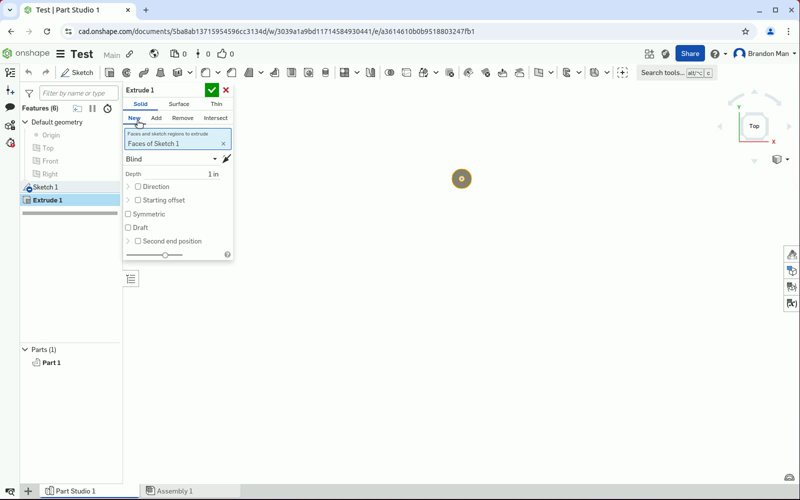
click(137, 120)
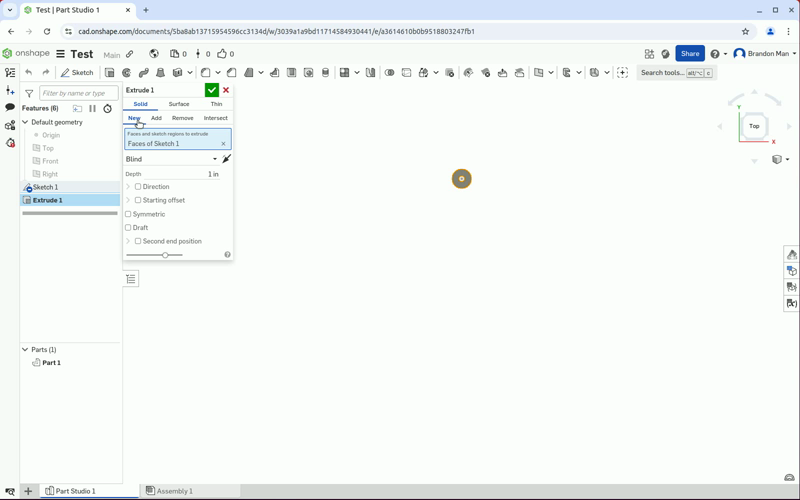
key(tab, 4)
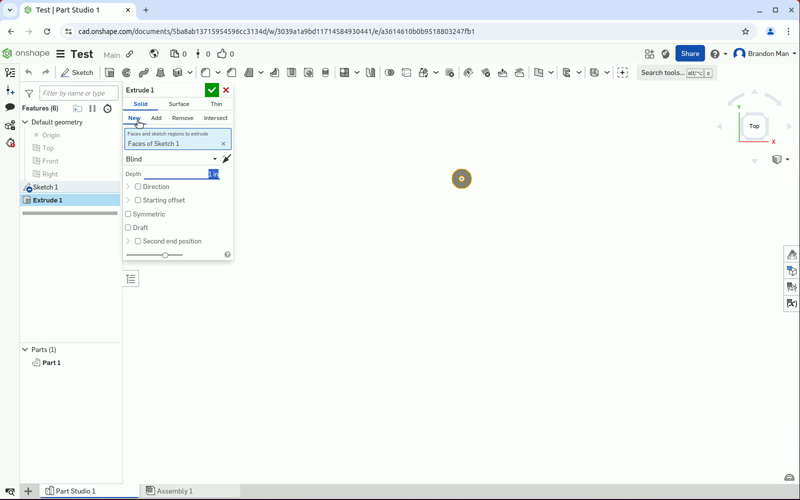
text(0.481)
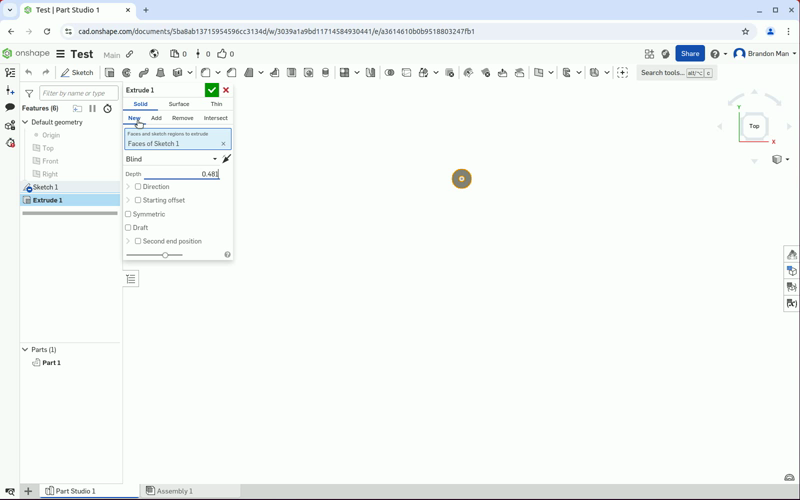
key(enter)
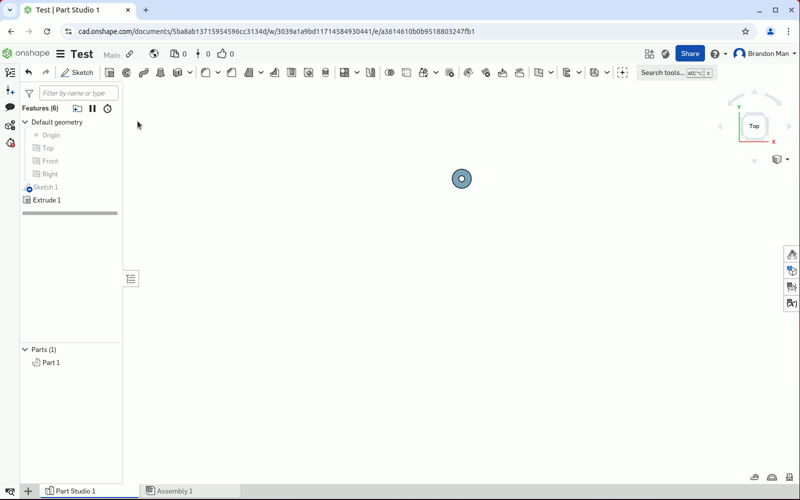
key(shift+h)
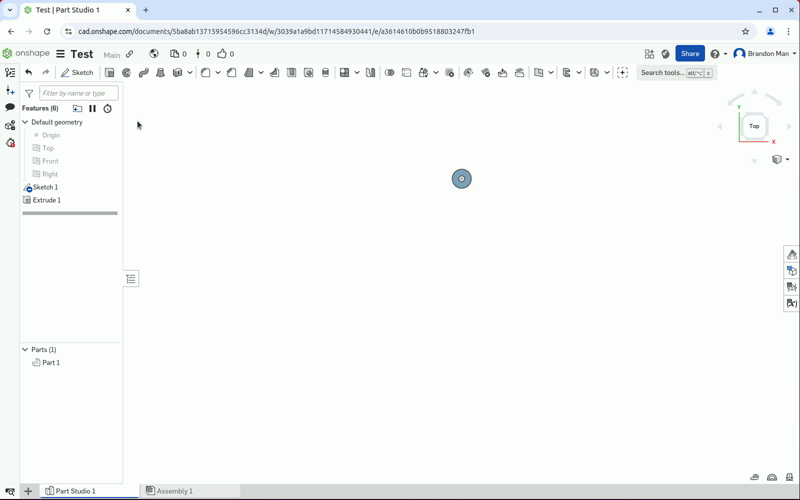
key(shift+h)
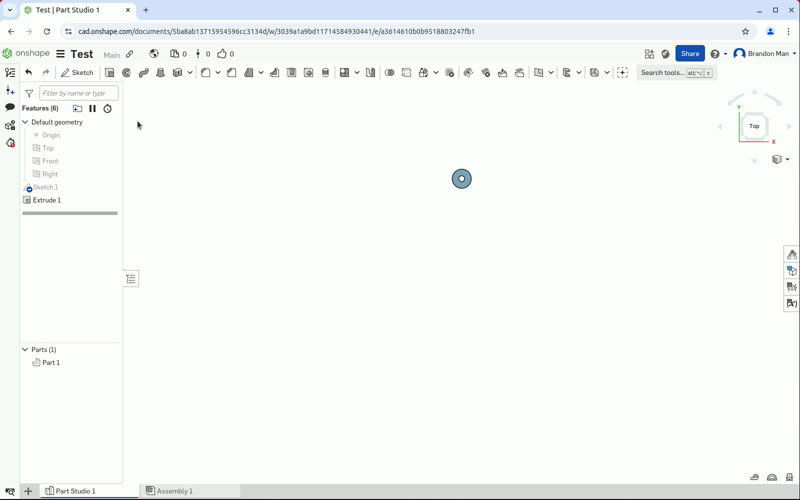
mouse_move(73, 189)
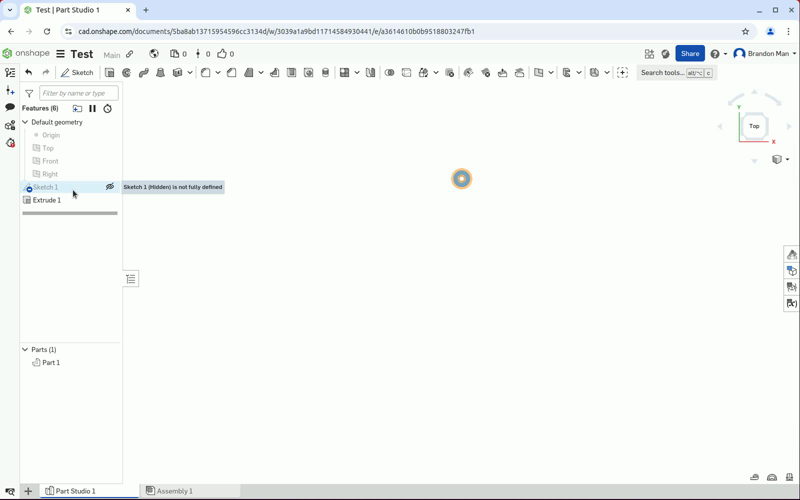
click(73, 189)
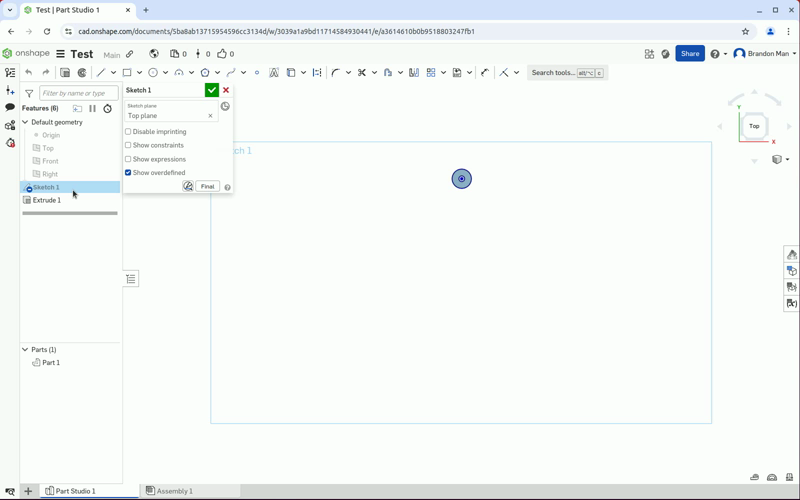
mouse_move(229, 92)
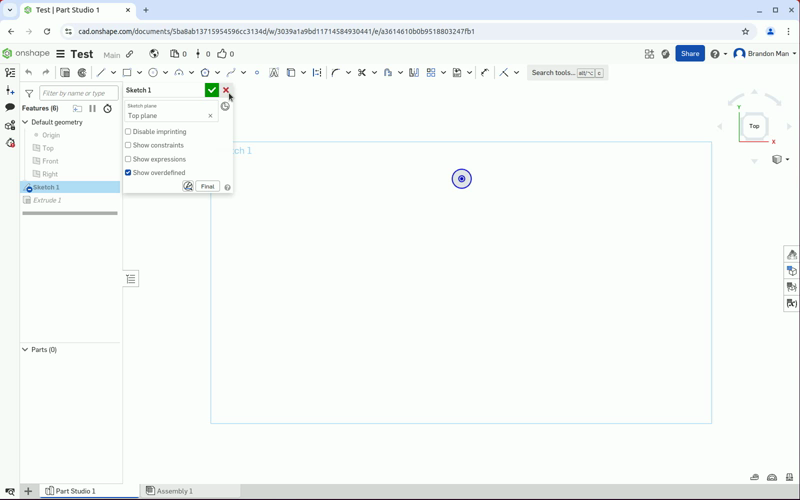
click(229, 92)
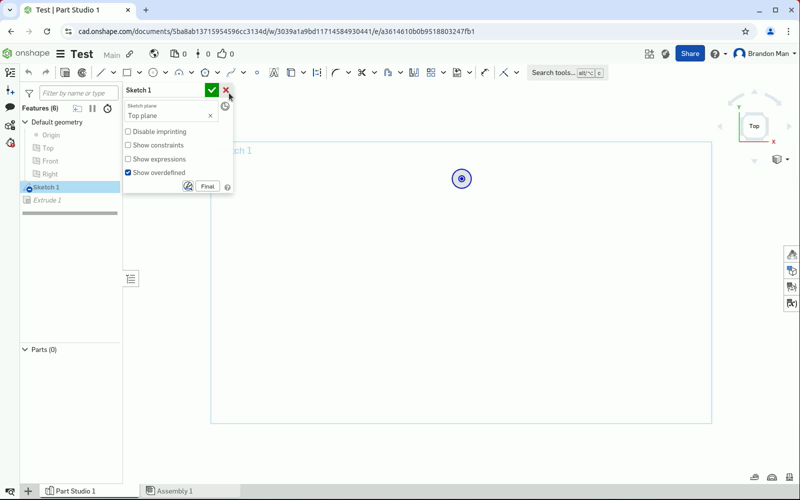
key(shift+s)
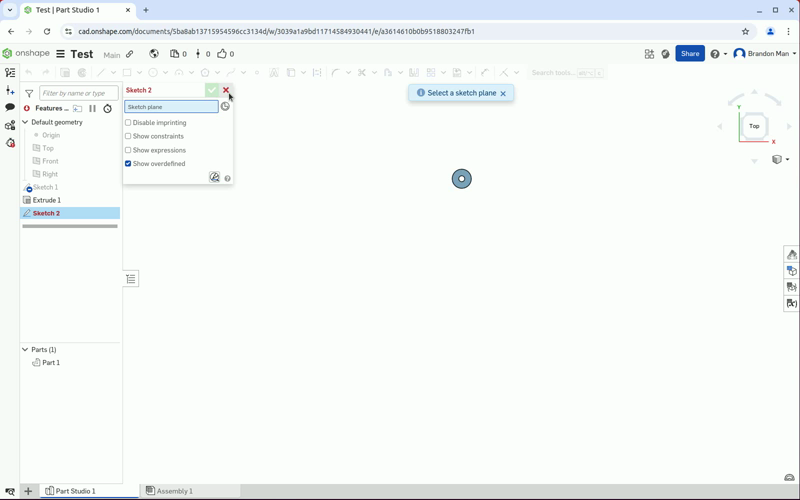
mouse_move(73, 150)
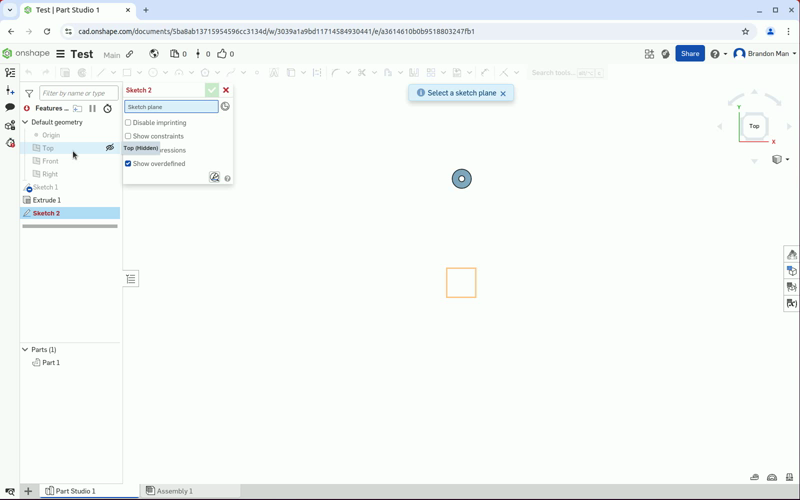
click(73, 150)
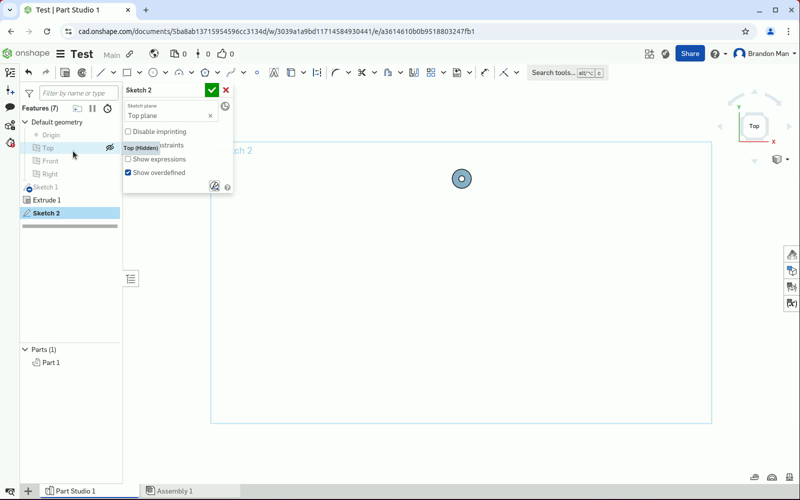
mouse_move(73, 352)
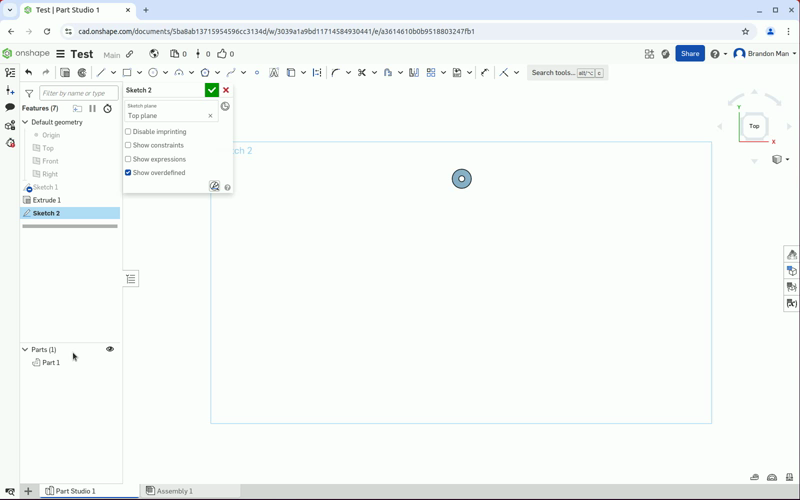
key(y)
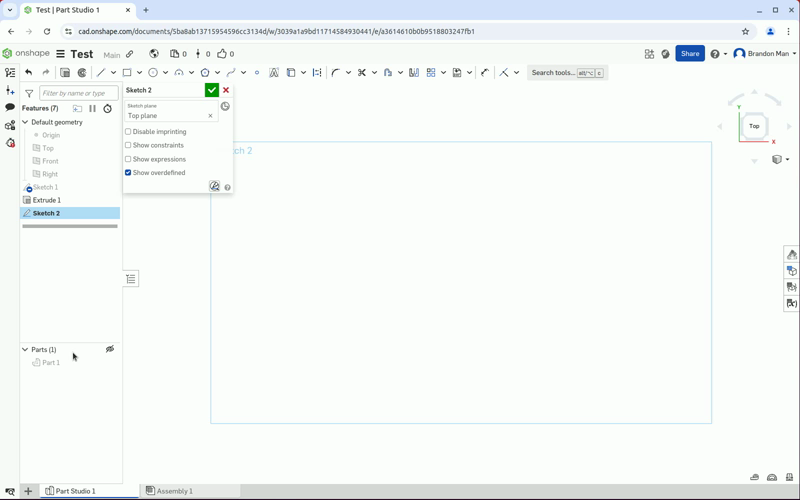
key(c)
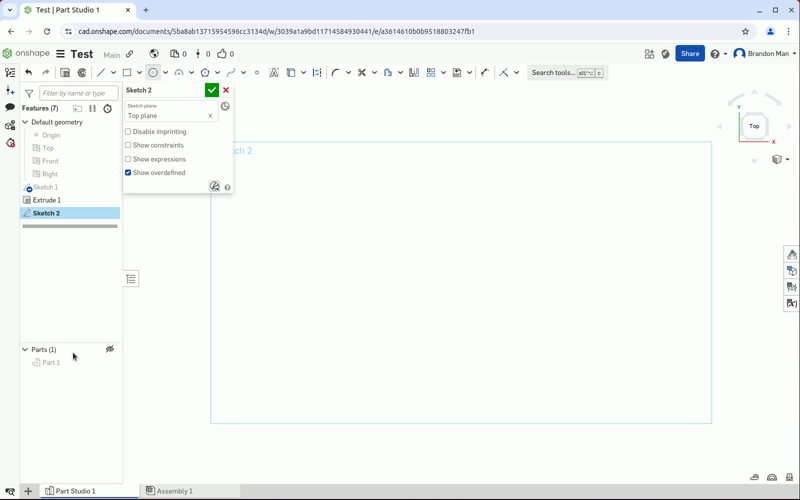
key_down(shift)
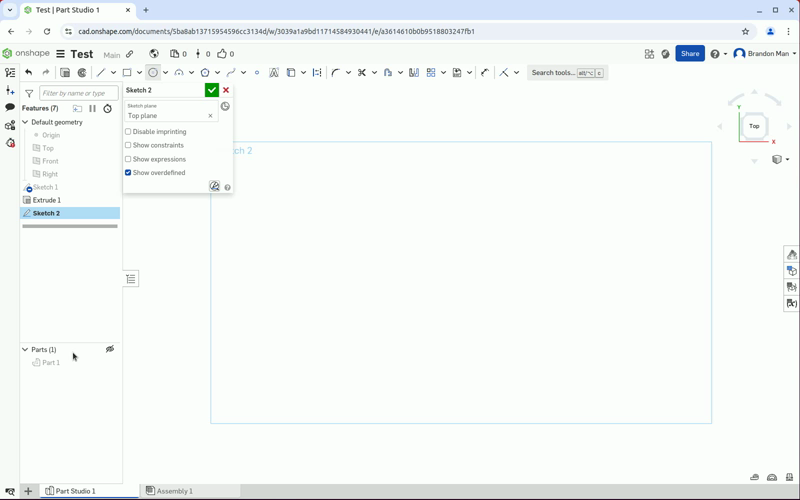
mouse_move(461, 282)
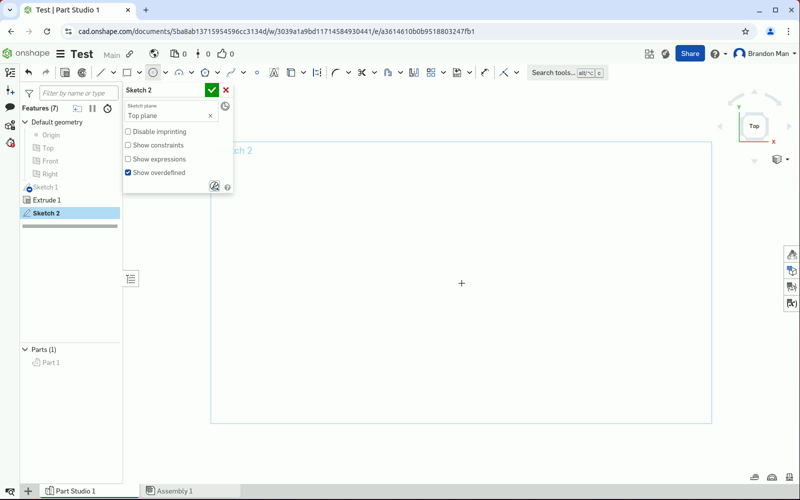
click(461, 282)
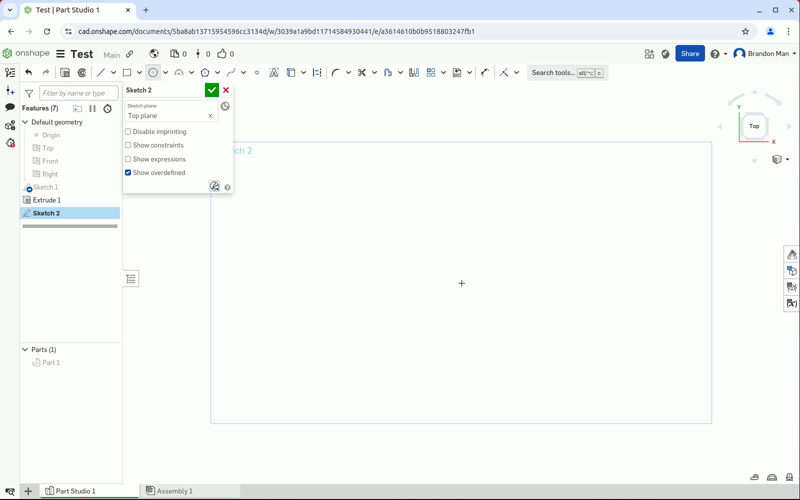
key_up(shift)
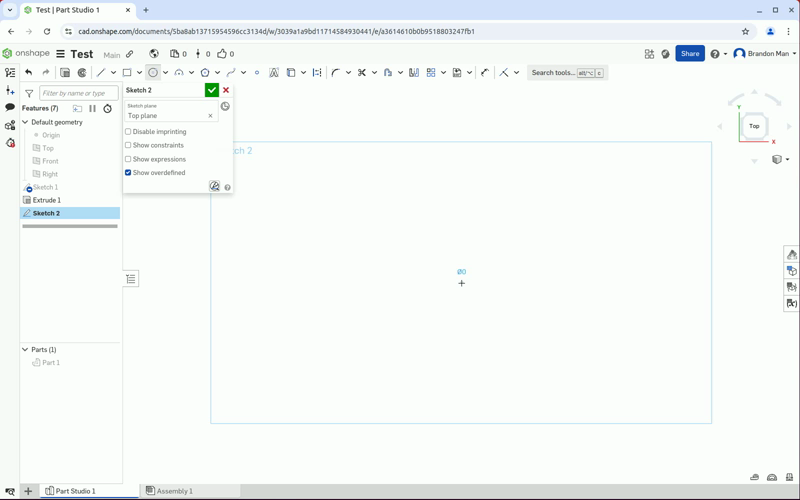
mouse_move(471, 282)
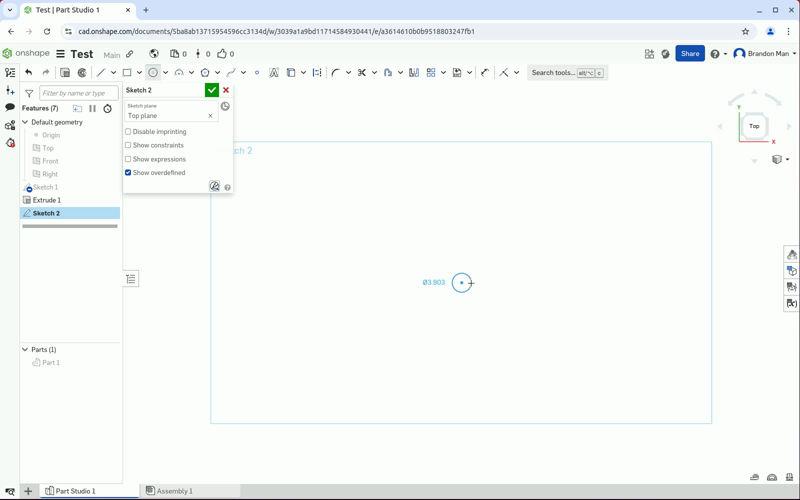
click(471, 282)
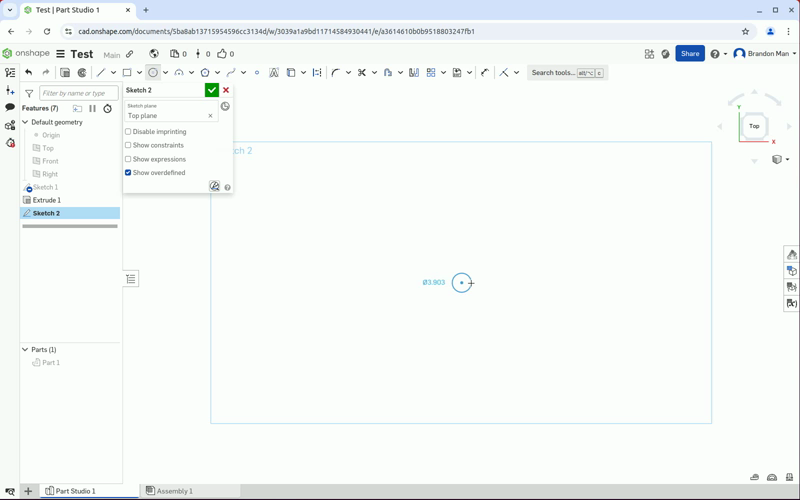
key(esc)
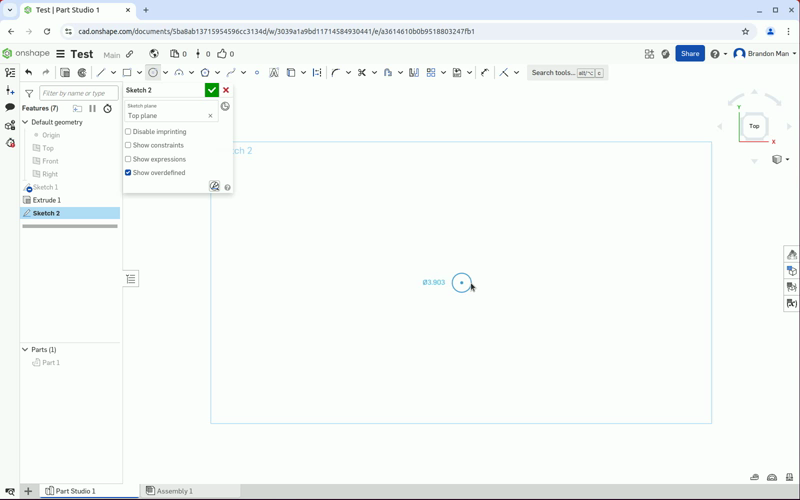
key(c)
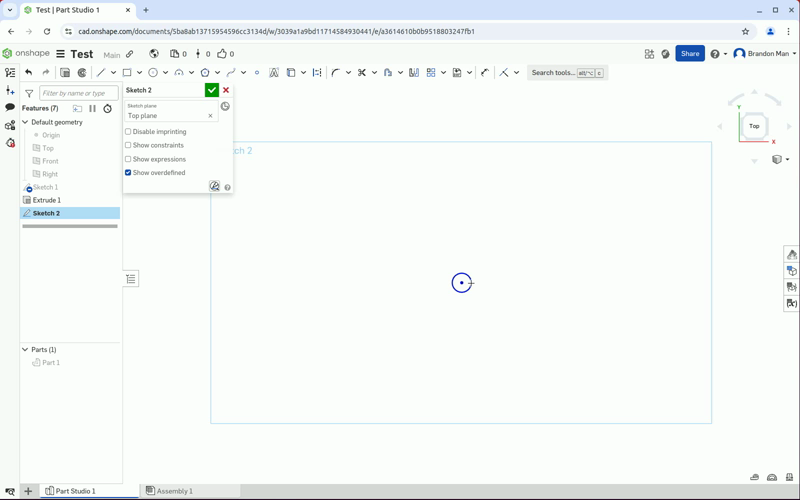
key_down(shift)
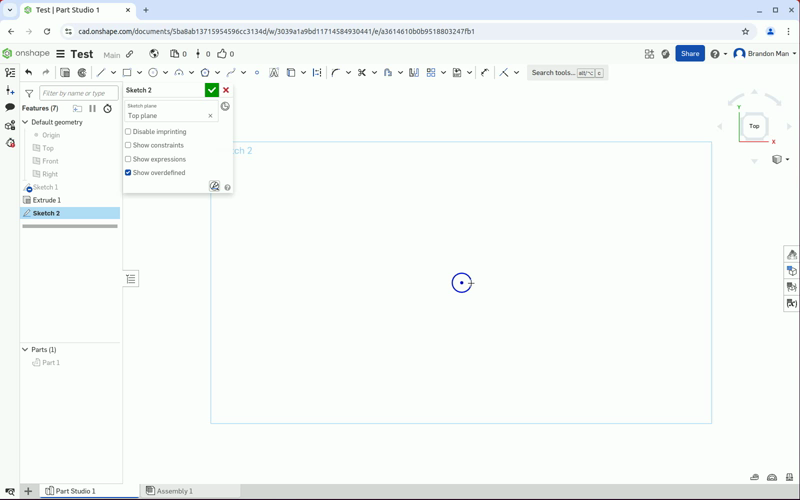
mouse_move(461, 282)
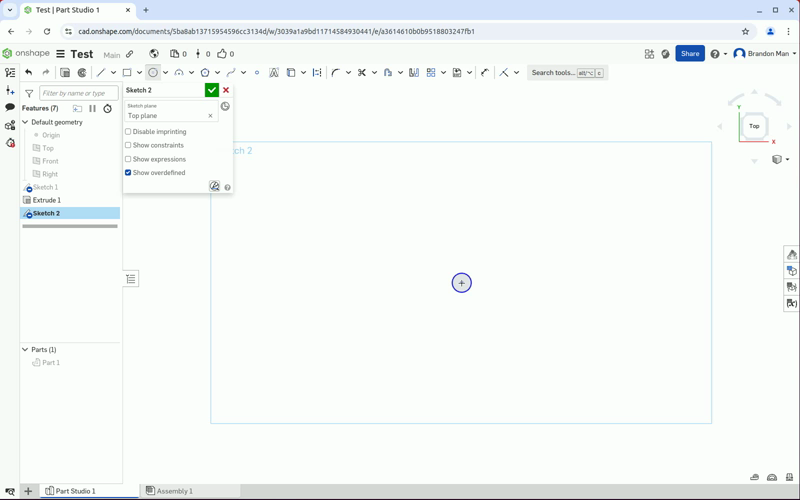
click(461, 282)
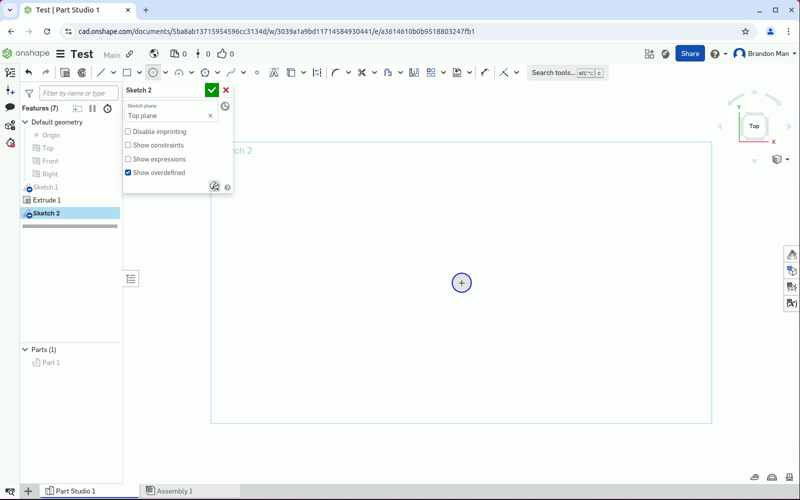
key_up(shift)
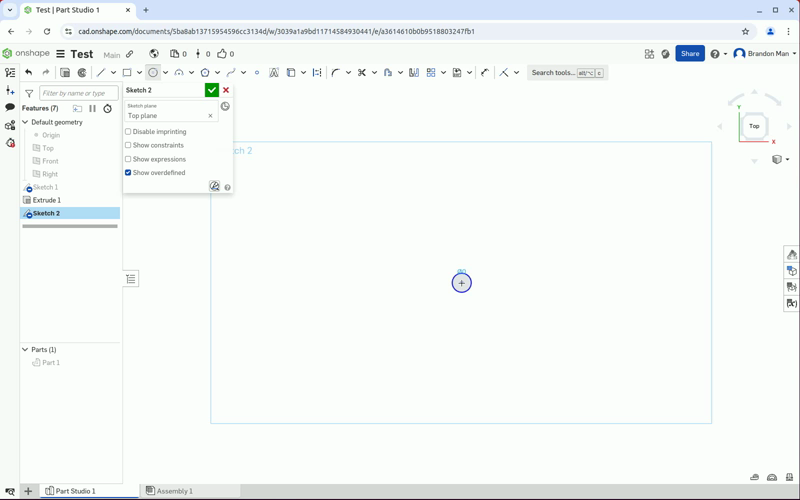
mouse_move(464, 282)
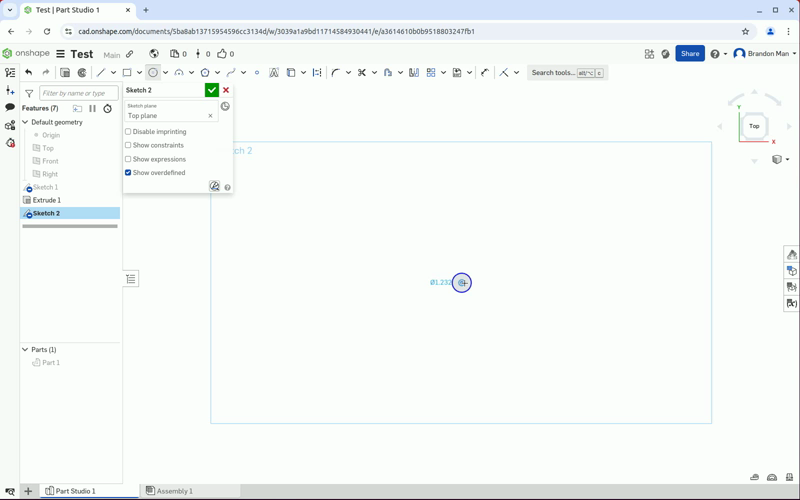
scroll(6)
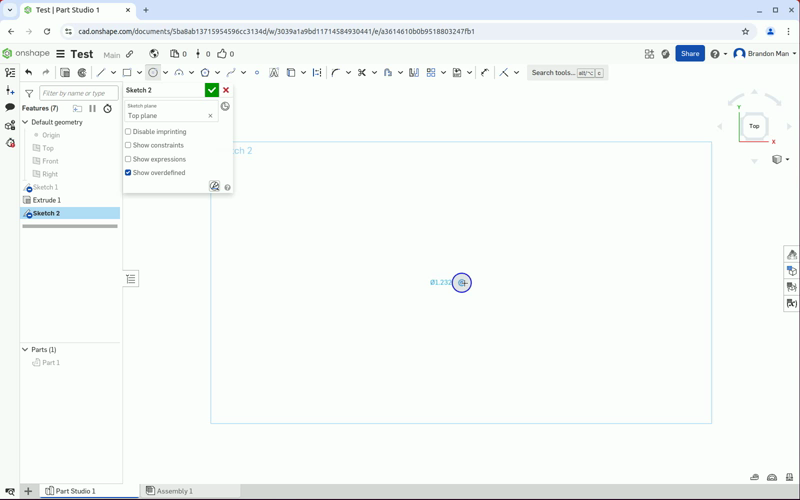
scroll(6)
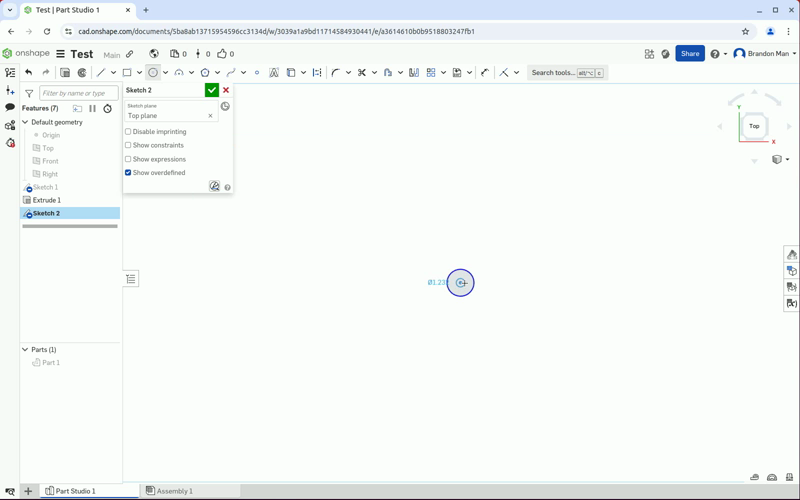
scroll(6)
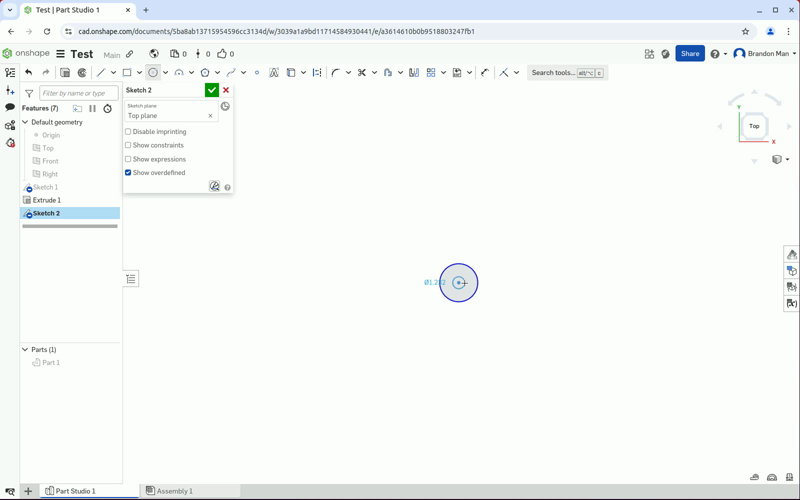
scroll(6)
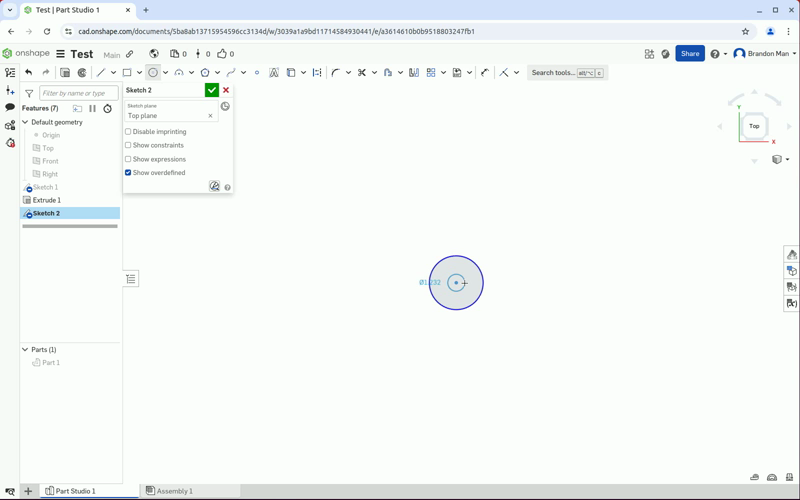
scroll(6)
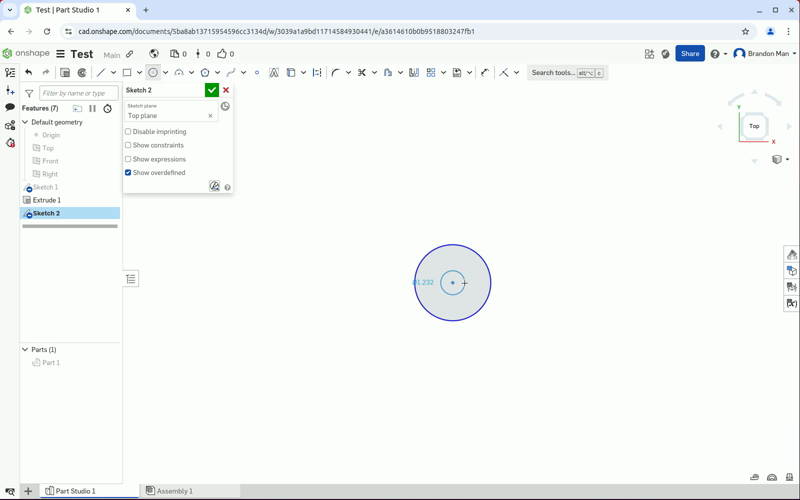
scroll(6)
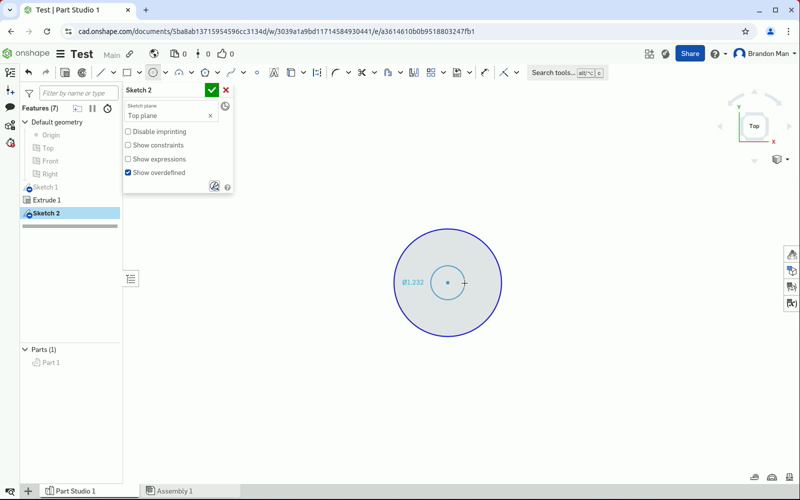
scroll(6)
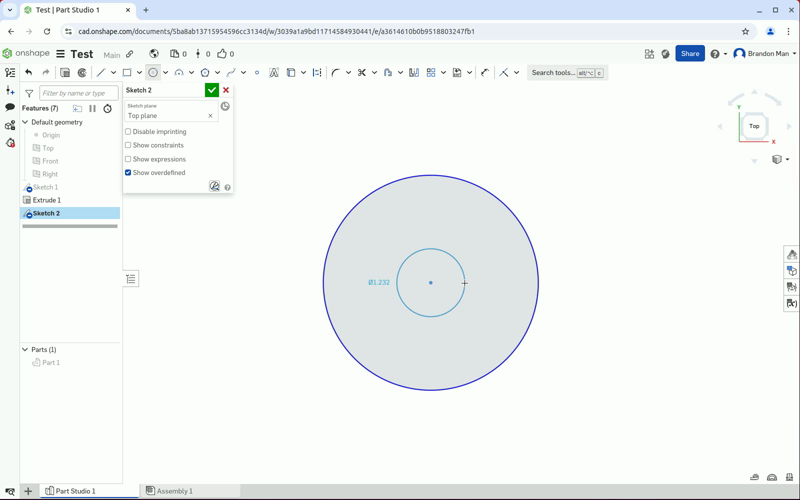
click(464, 282)
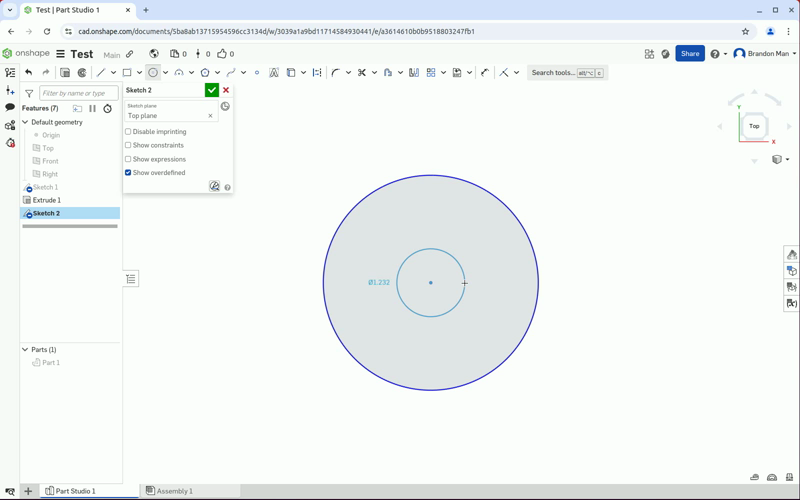
scroll(-6)
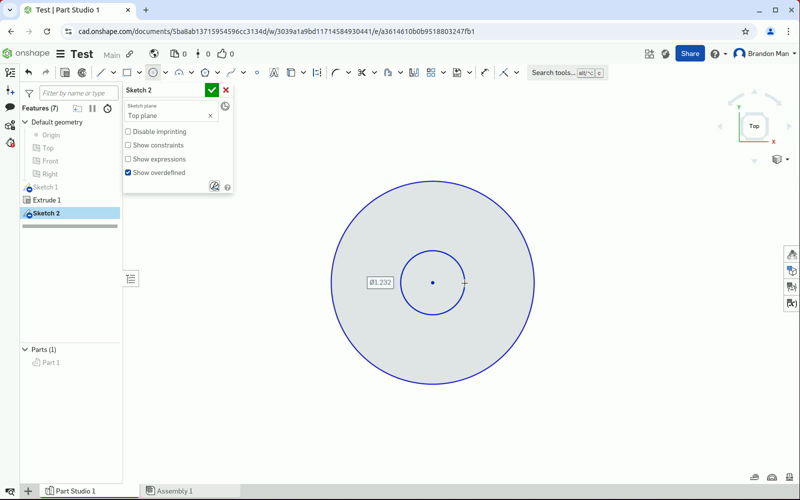
scroll(-6)
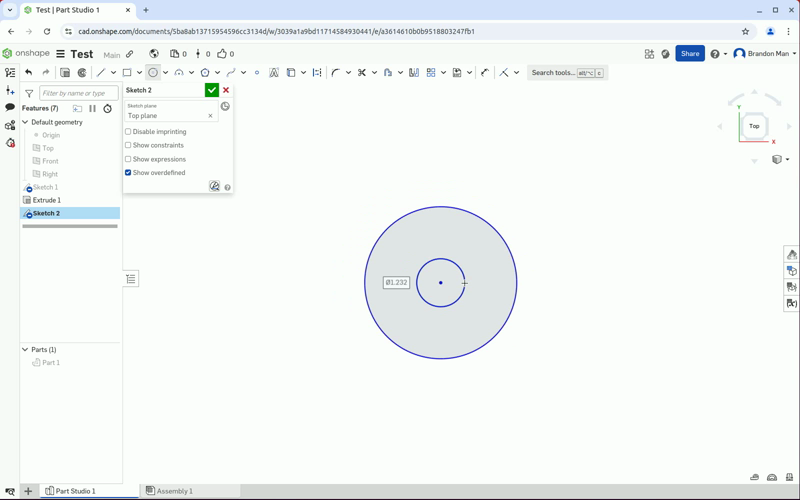
scroll(-6)
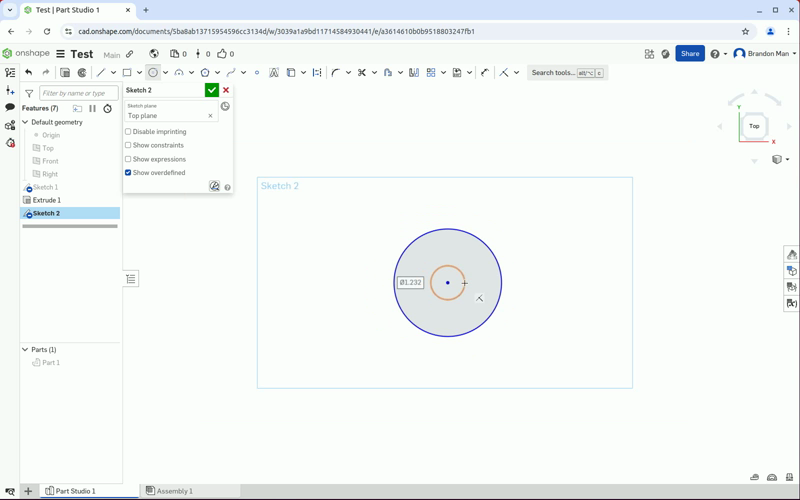
scroll(-6)
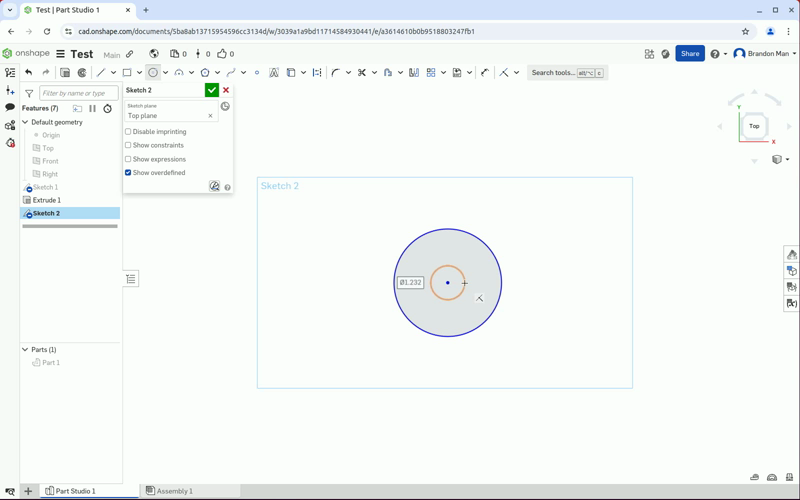
scroll(-6)
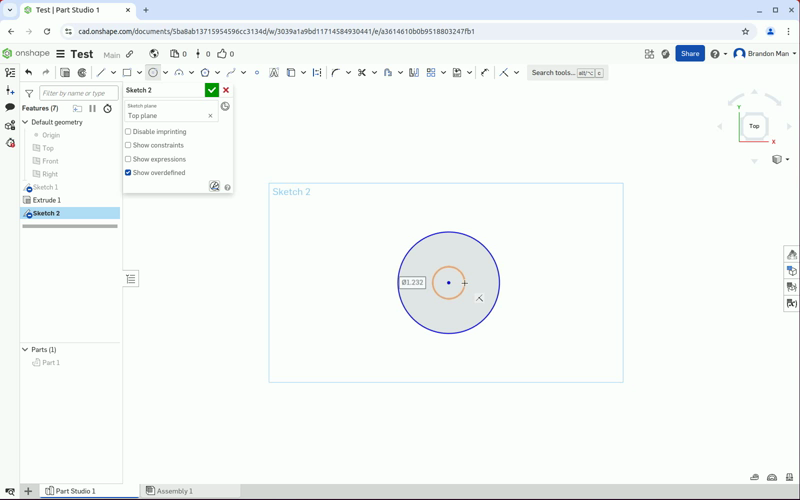
scroll(-6)
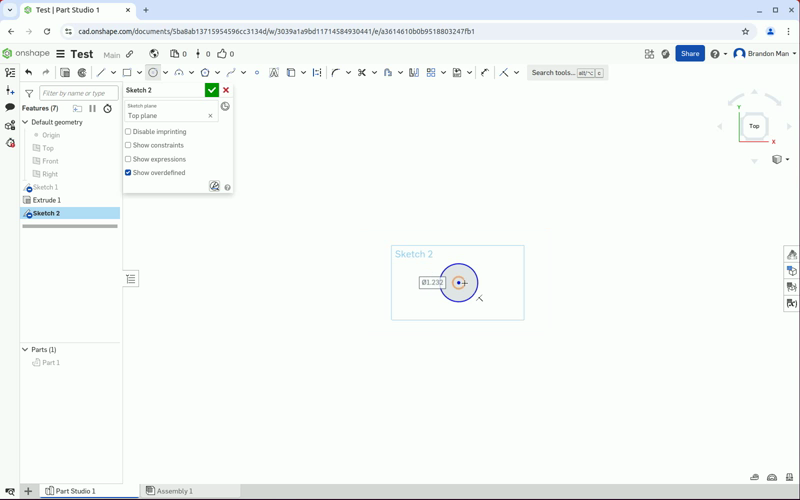
scroll(-6)
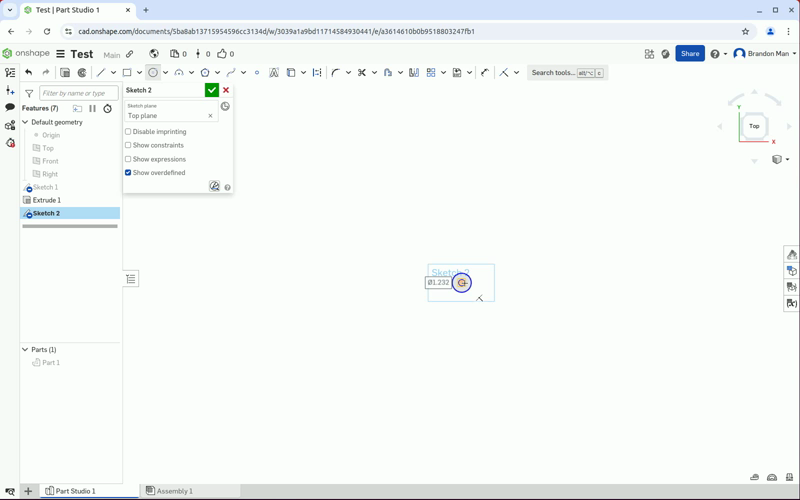
key(esc)
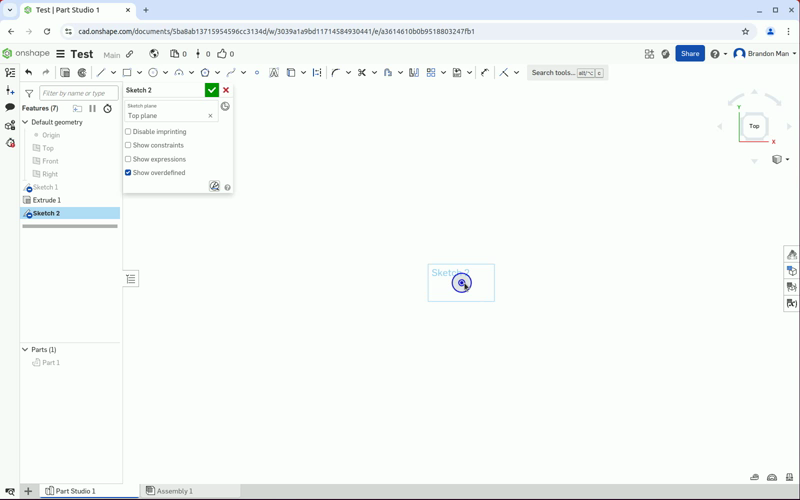
mouse_move(453, 284)
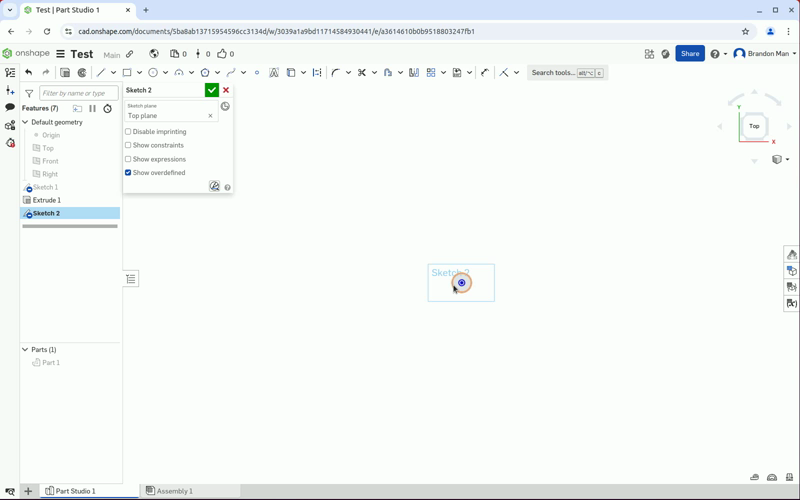
scroll(6)
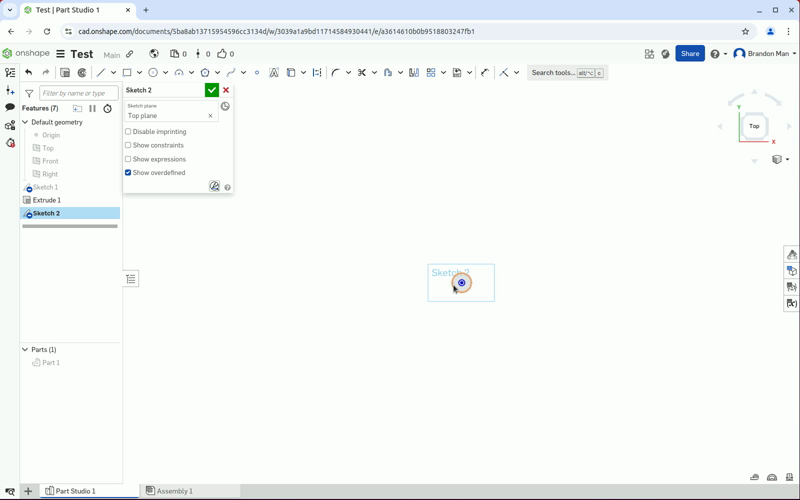
scroll(6)
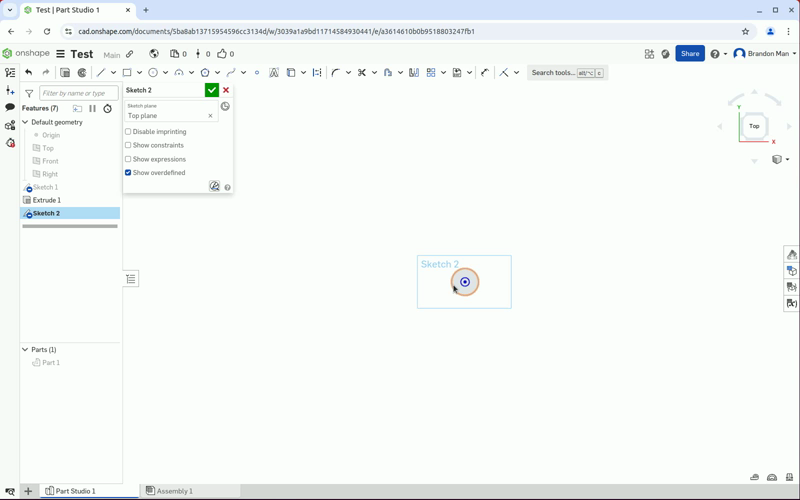
scroll(6)
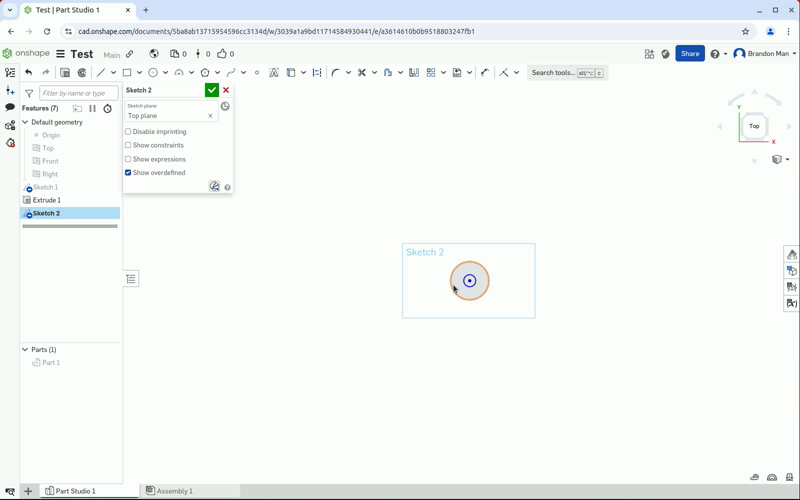
scroll(6)
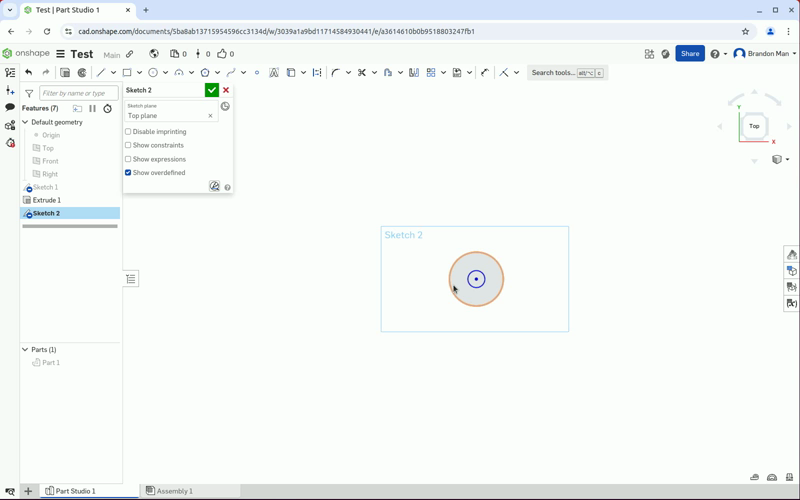
scroll(6)
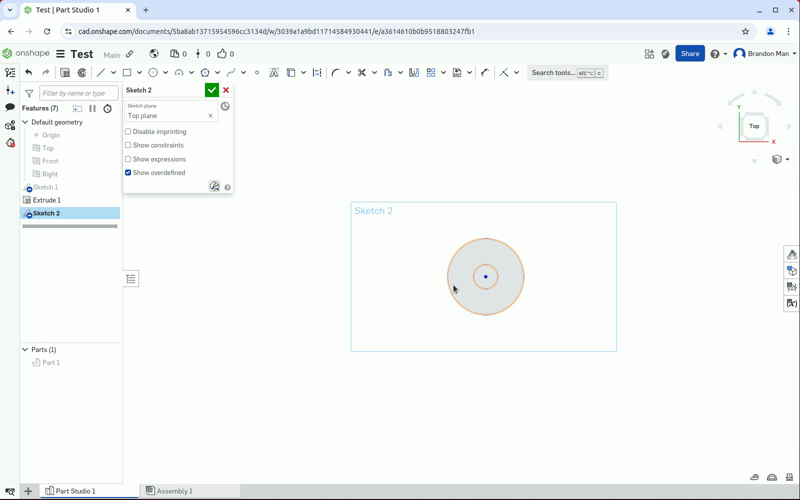
scroll(6)
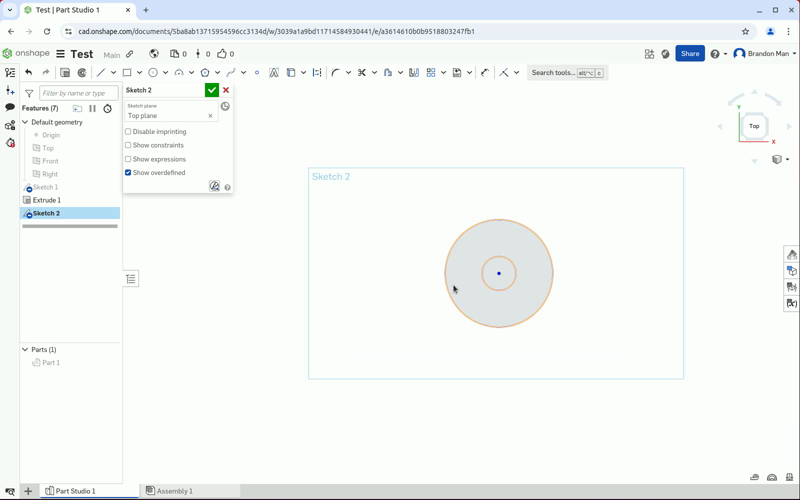
scroll(6)
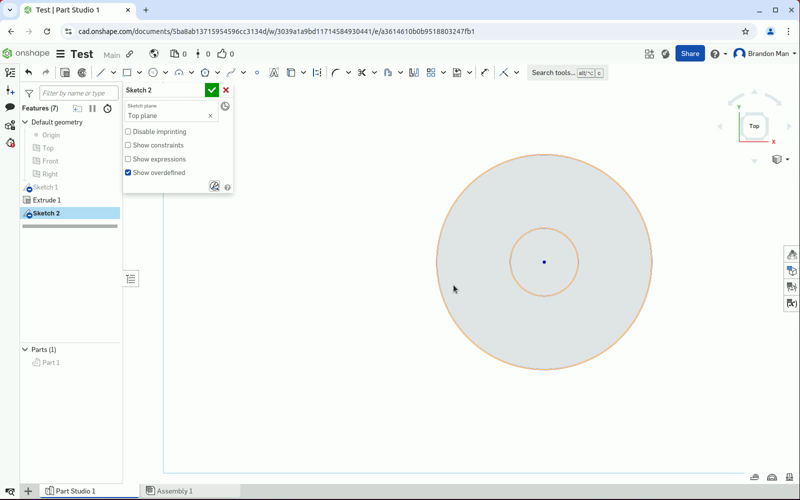
click(453, 284)
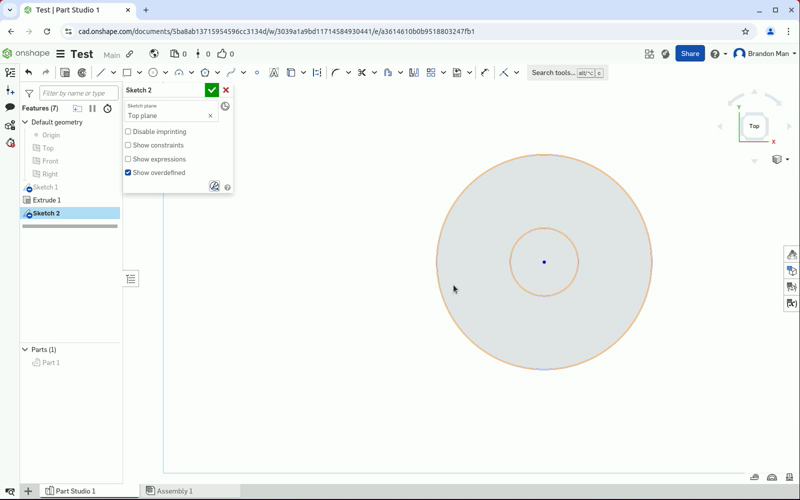
scroll(-6)
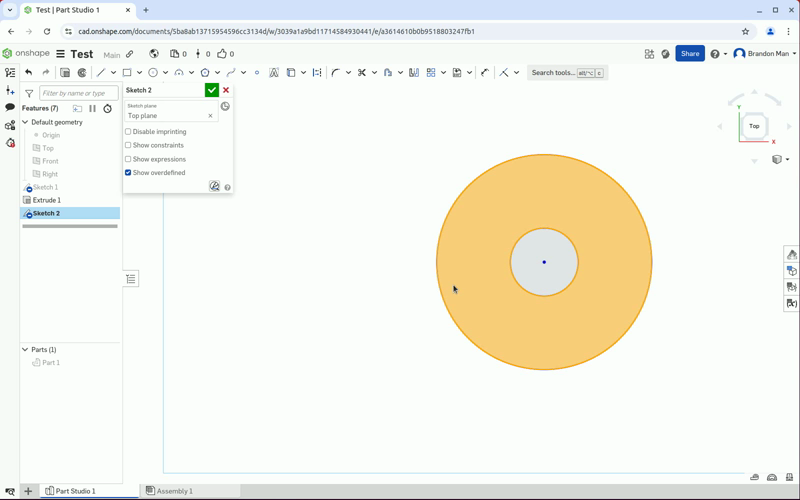
scroll(-6)
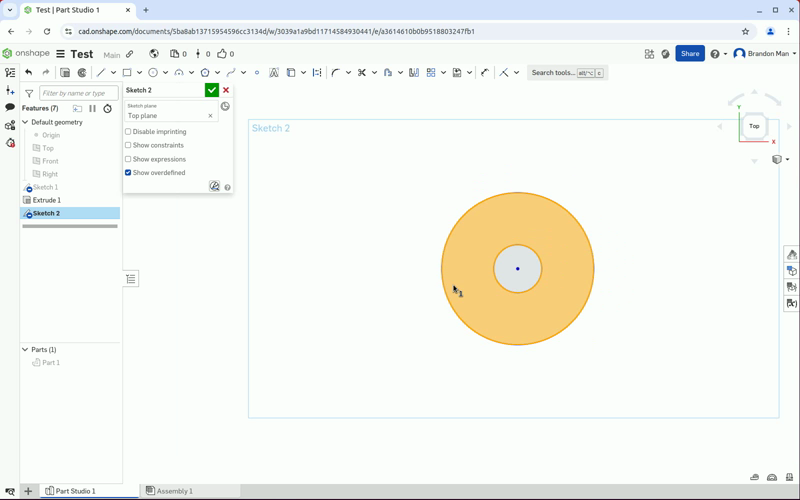
scroll(-6)
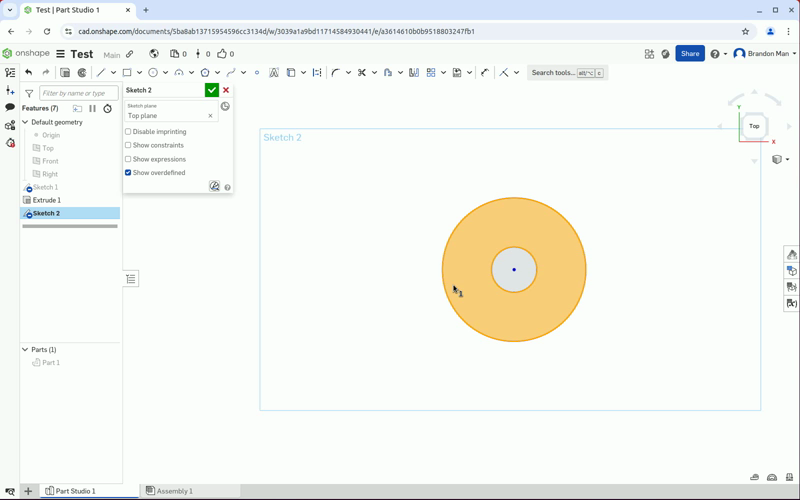
scroll(-6)
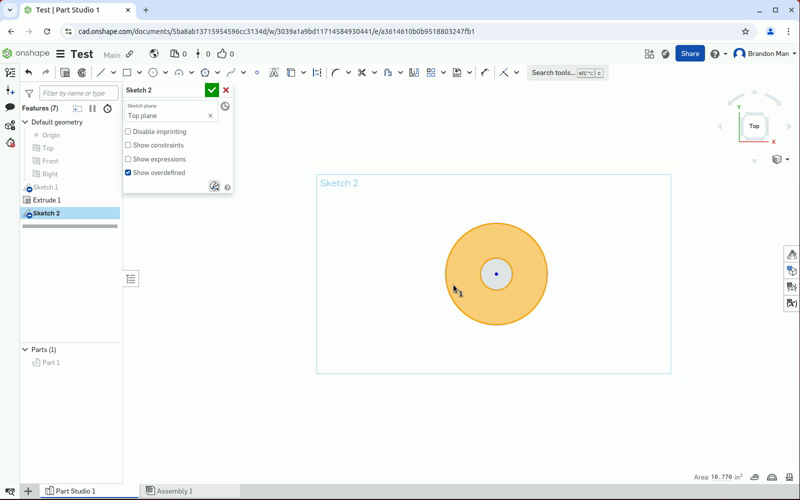
scroll(-6)
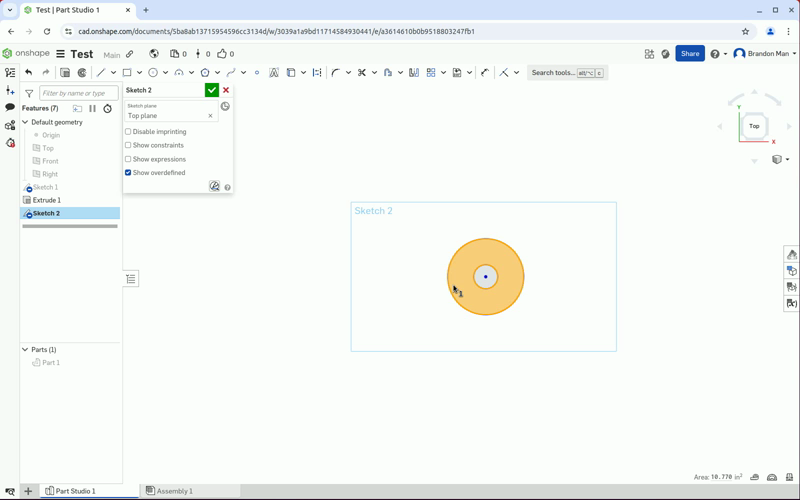
scroll(-6)
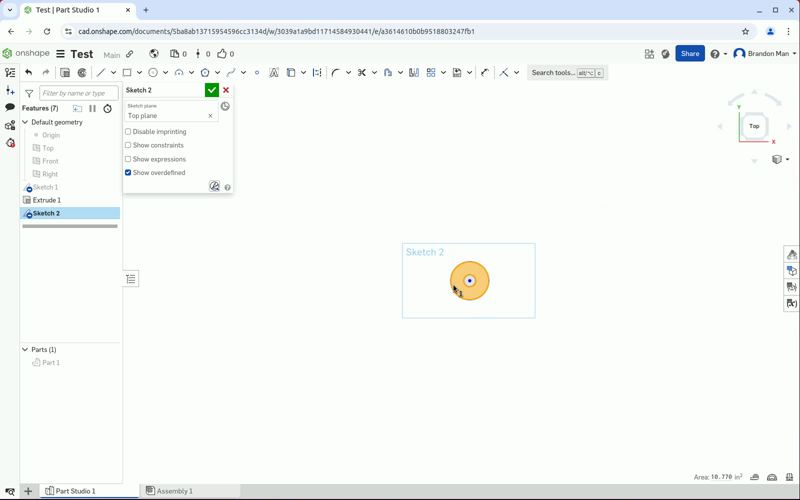
scroll(-6)
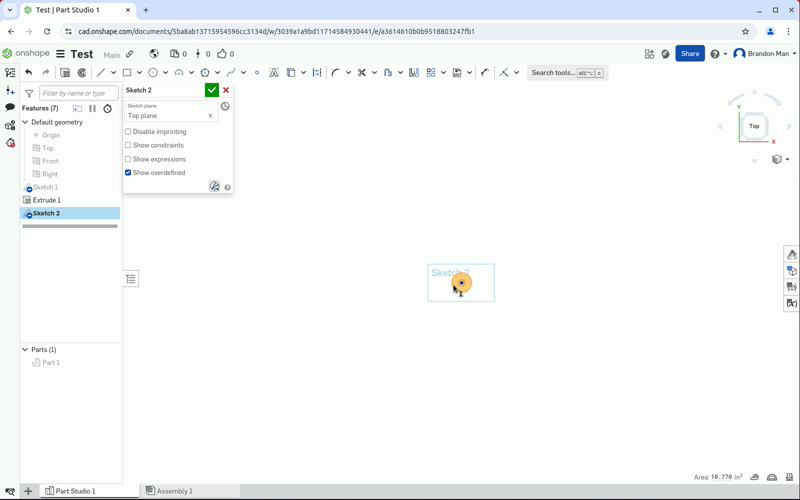
mouse_move(73, 352)
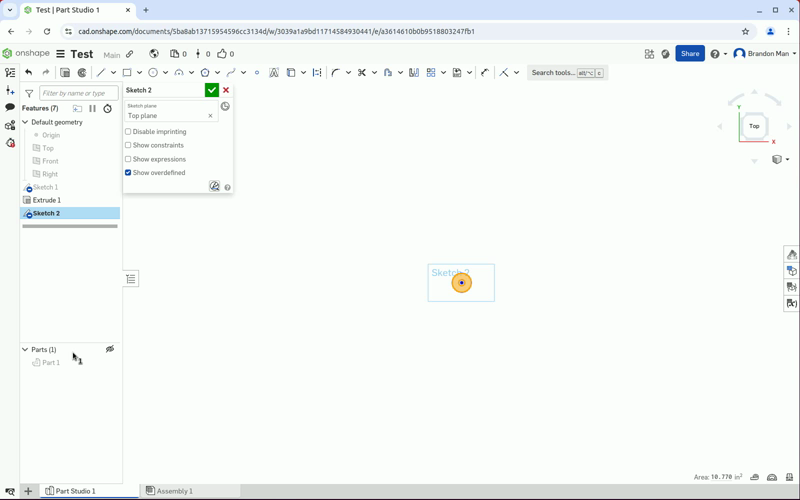
key(shift+y)
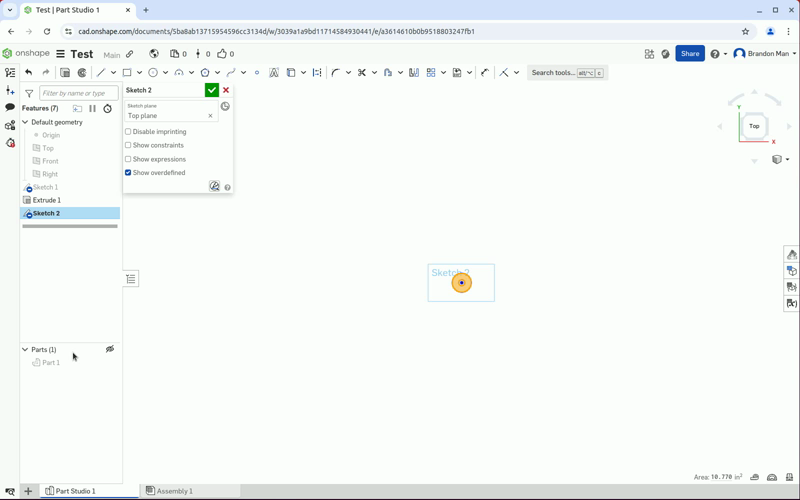
key(shift+e)
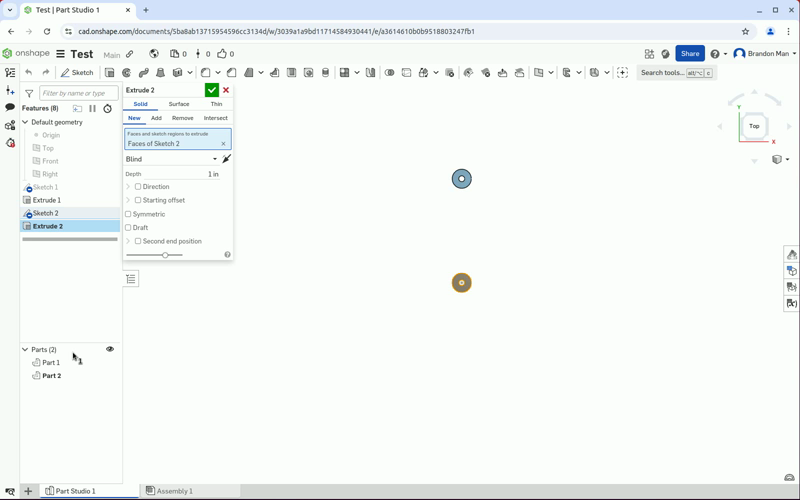
mouse_move(143, 106)
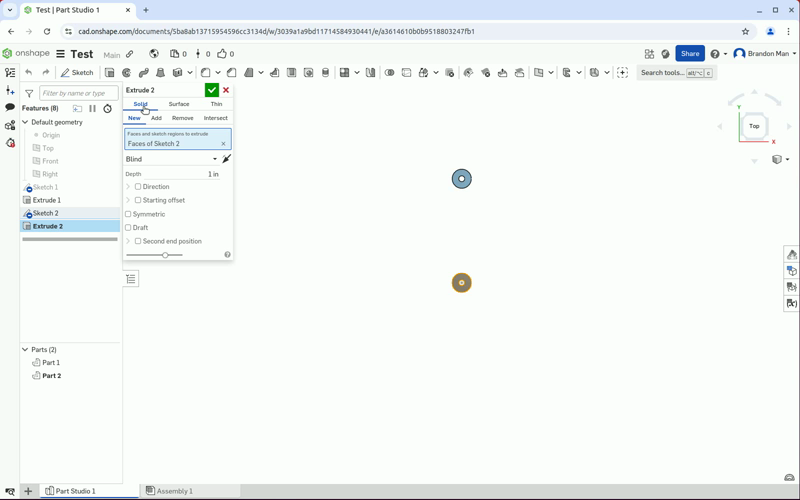
click(143, 106)
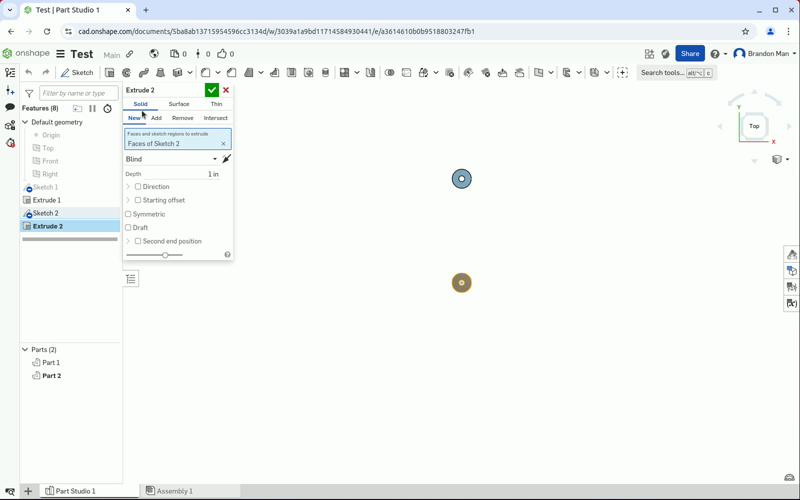
mouse_move(137, 120)
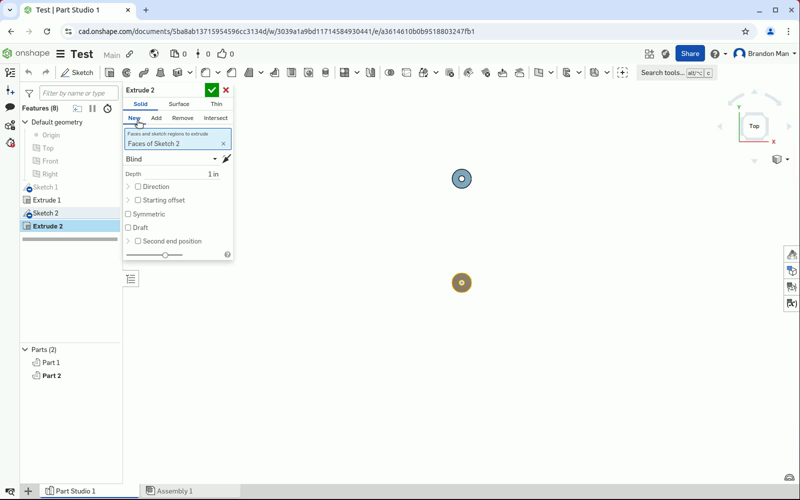
click(137, 120)
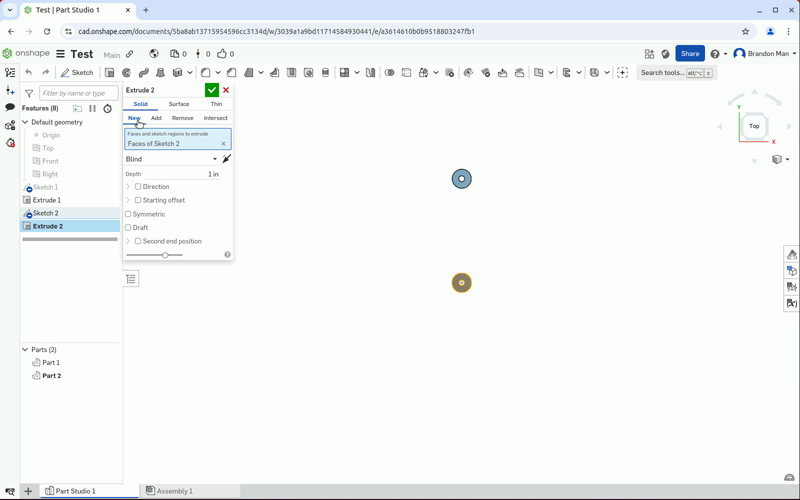
key(tab, 4)
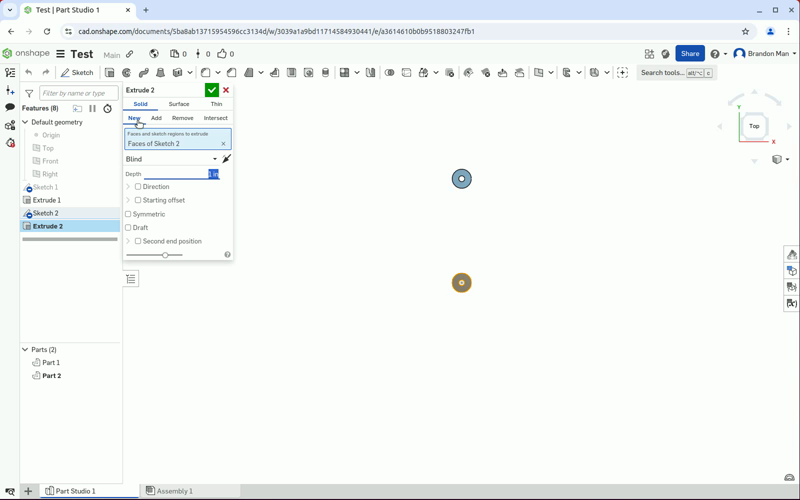
text(0.481)
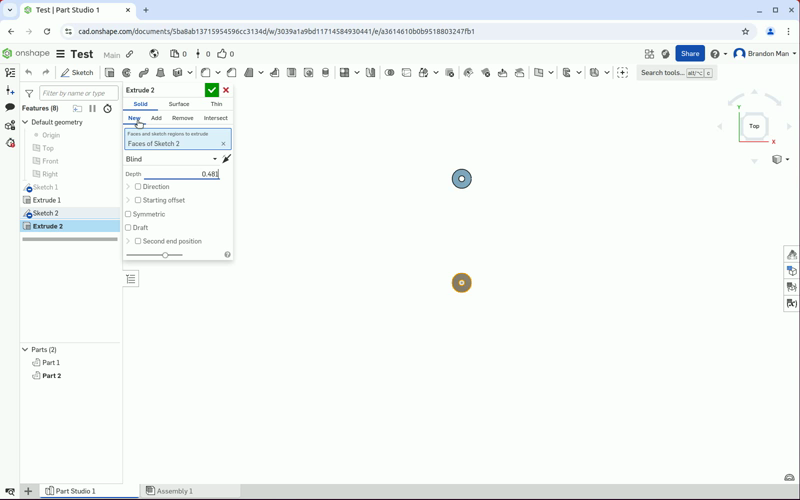
key(enter)
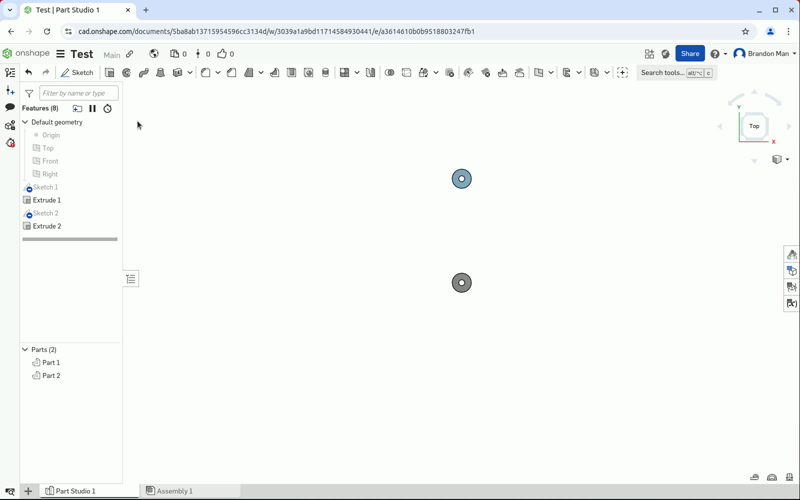
key(shift+h)
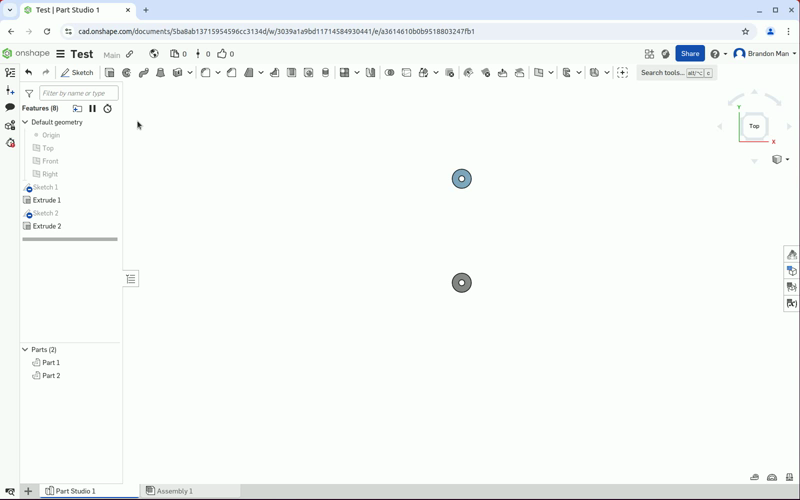
key(shift+h)
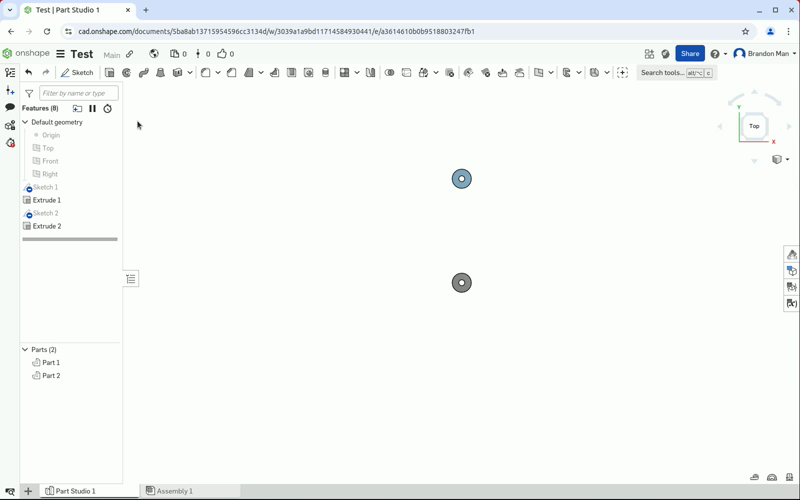
mouse_move(73, 189)
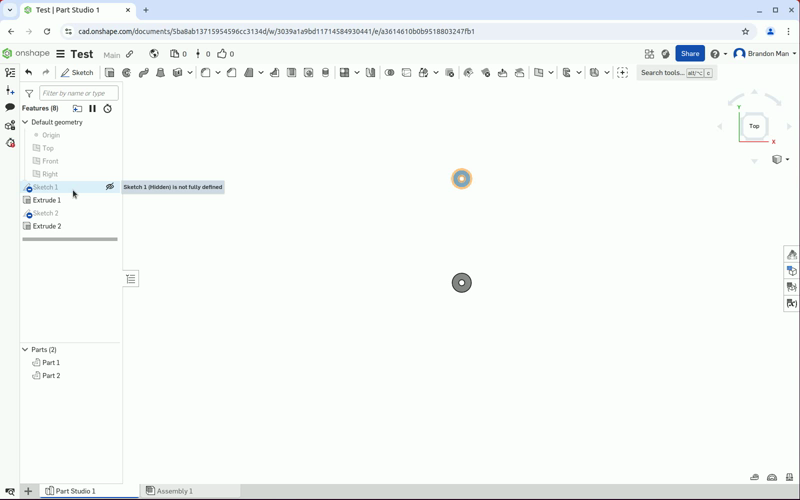
click(73, 189)
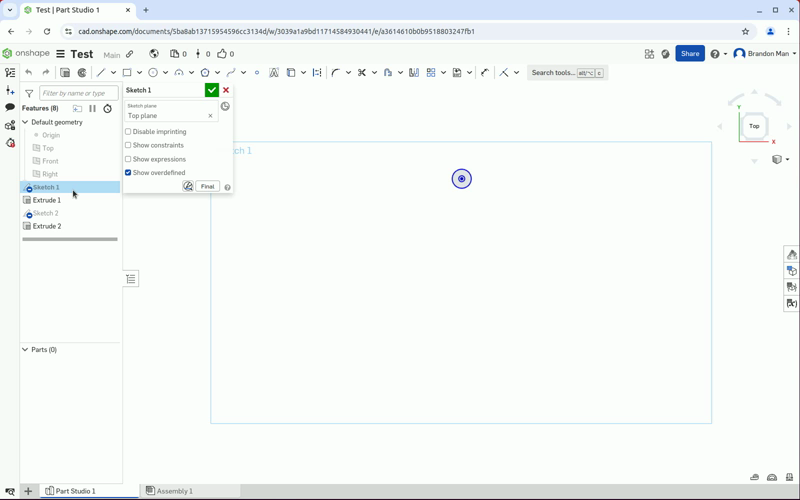
mouse_move(229, 92)
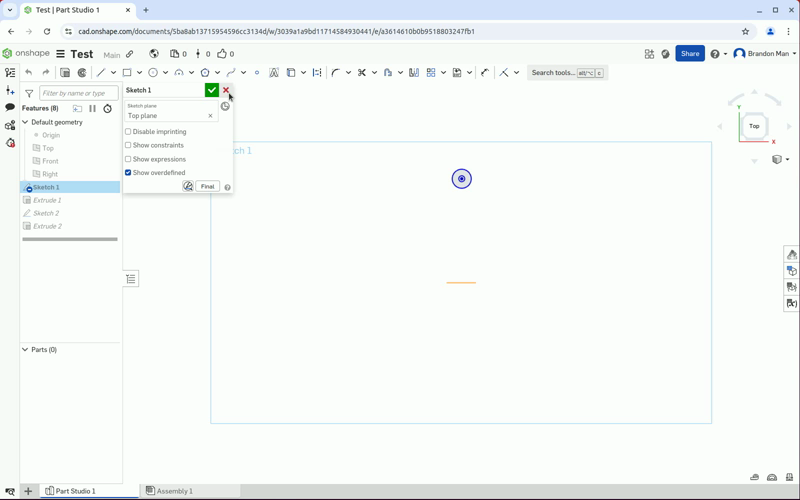
click(229, 92)
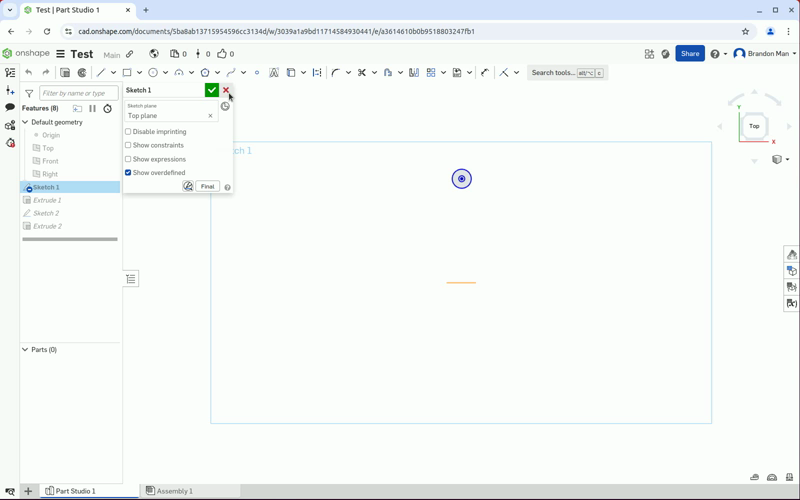
key(shift+s)
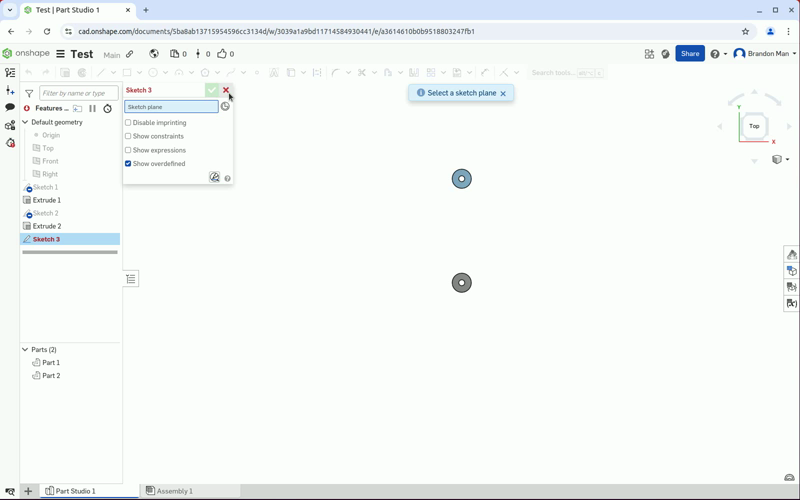
mouse_move(73, 150)
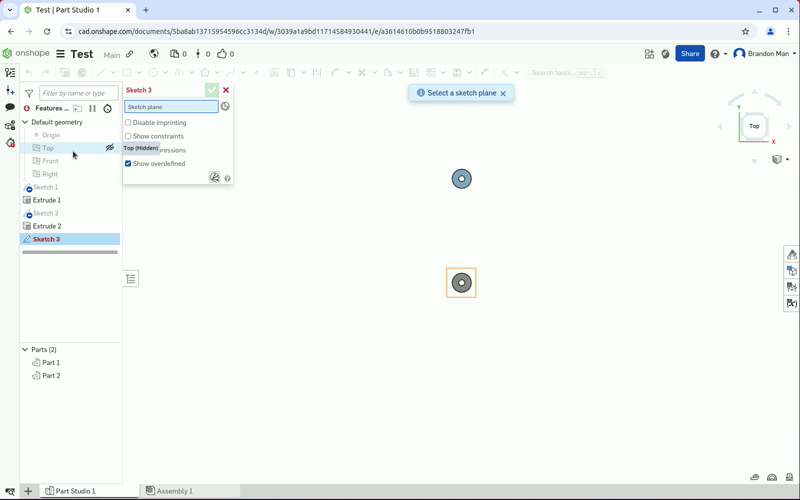
click(73, 150)
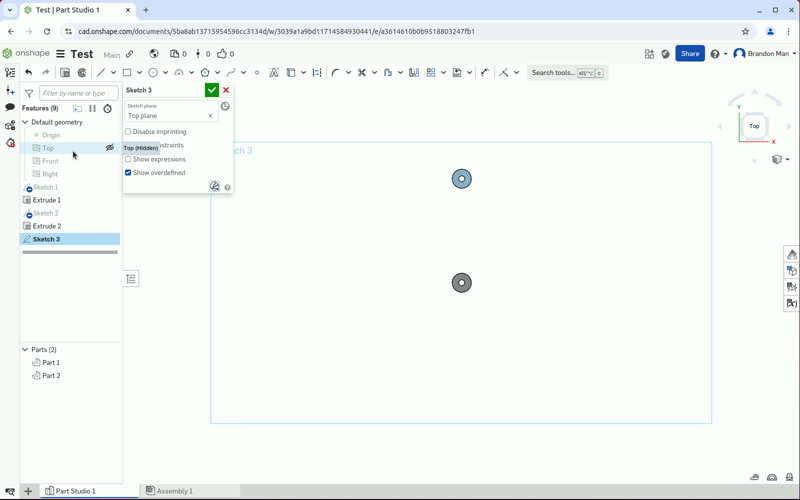
mouse_move(73, 352)
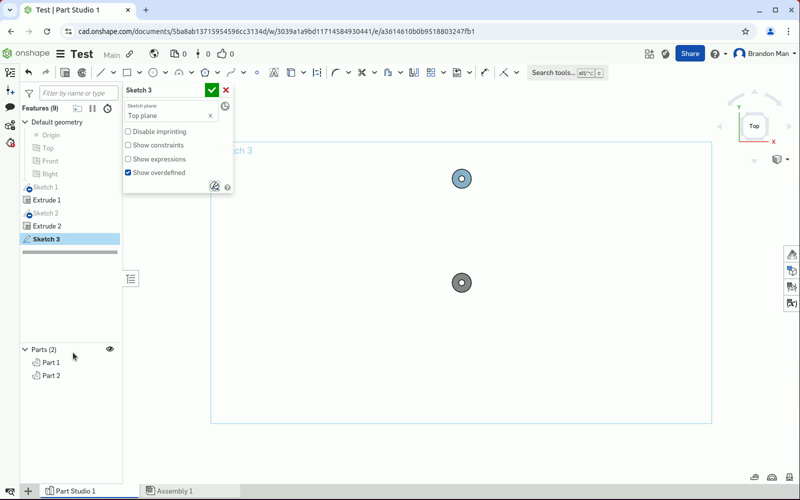
key(y)
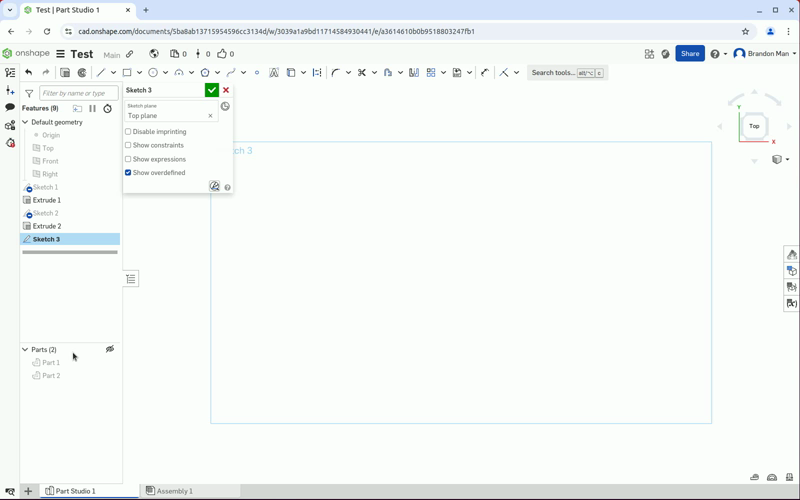
key(c)
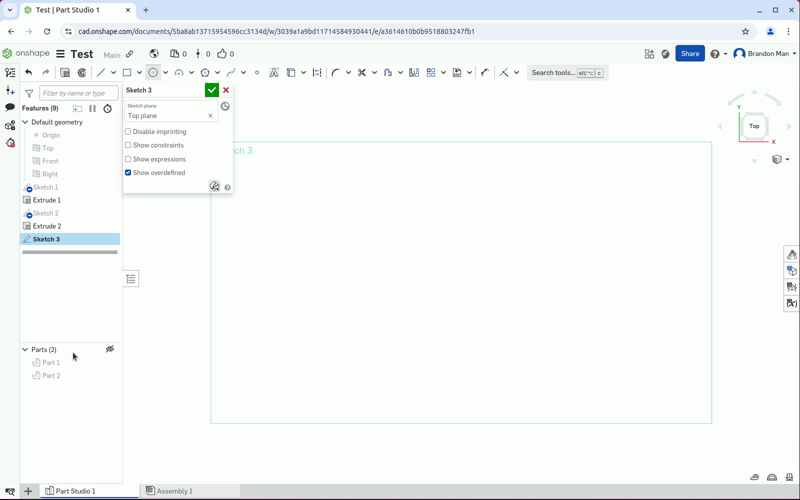
key_down(shift)
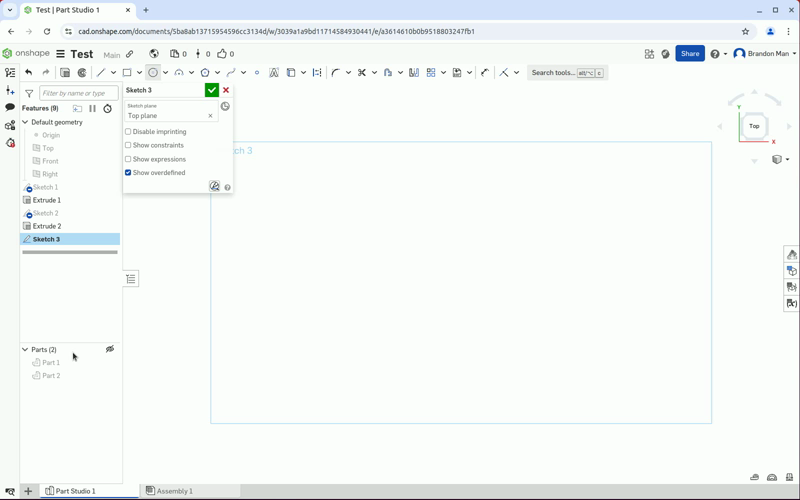
mouse_move(501, 282)
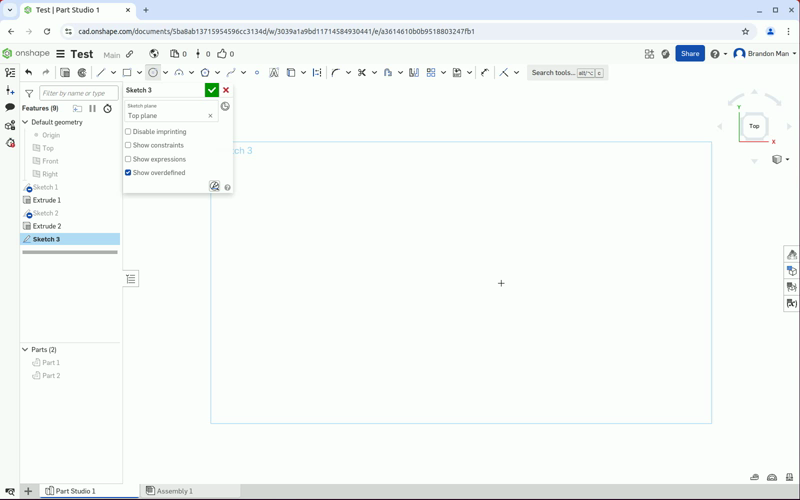
click(501, 282)
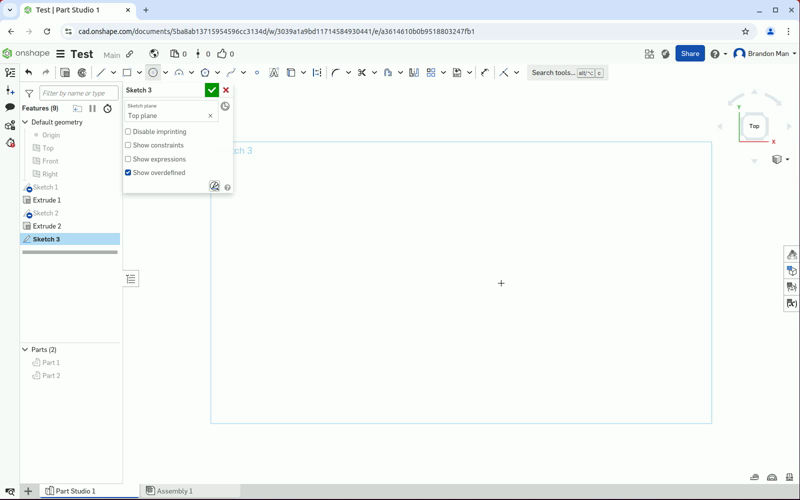
key_up(shift)
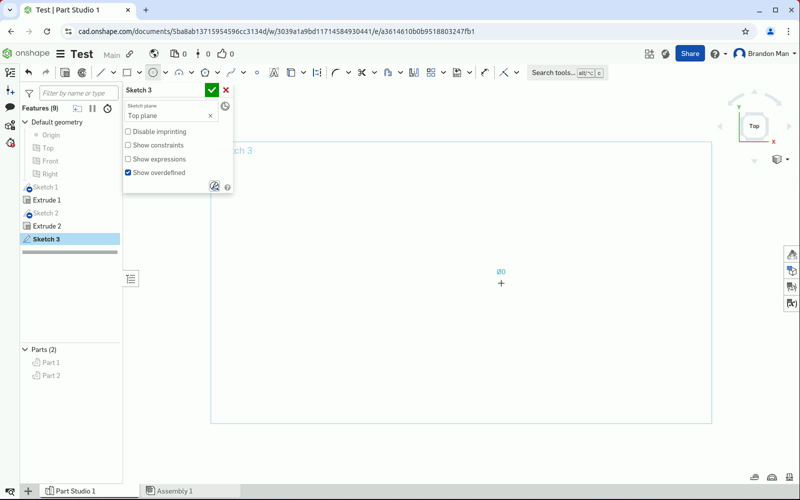
mouse_move(508, 282)
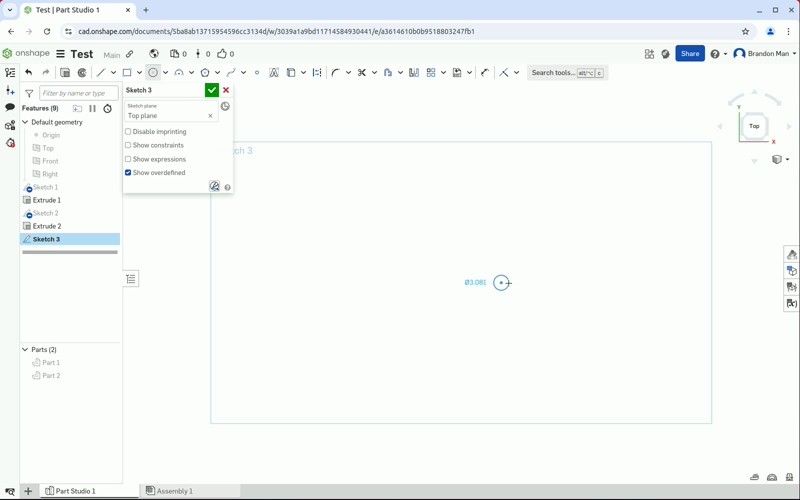
click(508, 282)
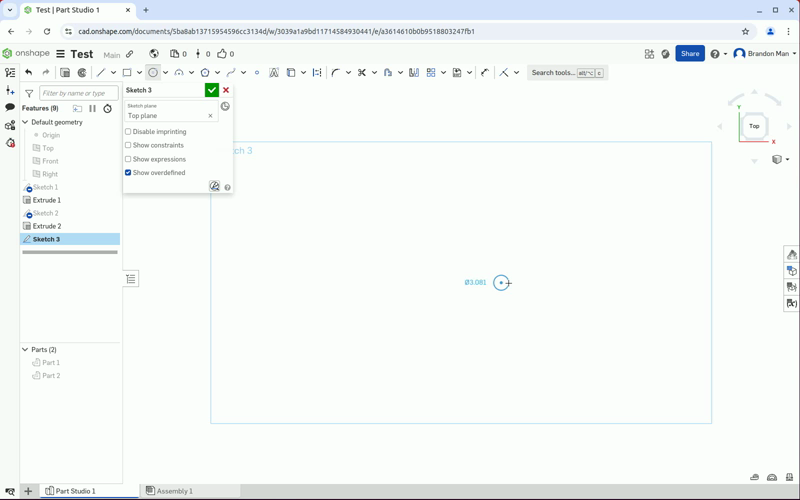
key(esc)
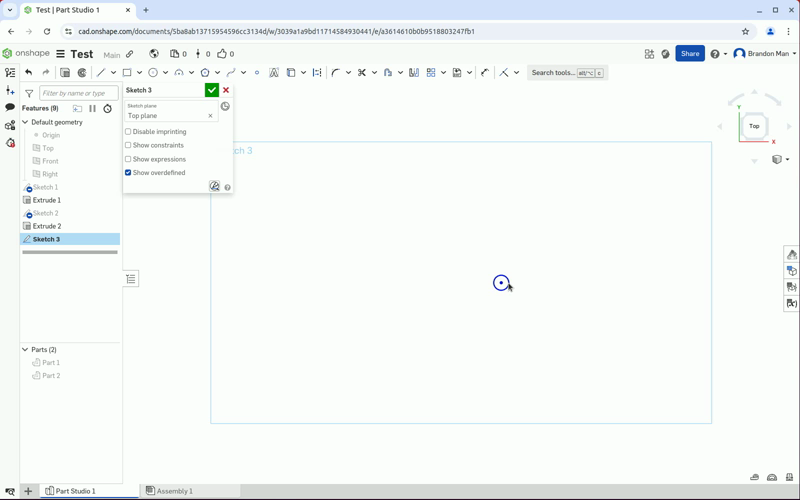
key(c)
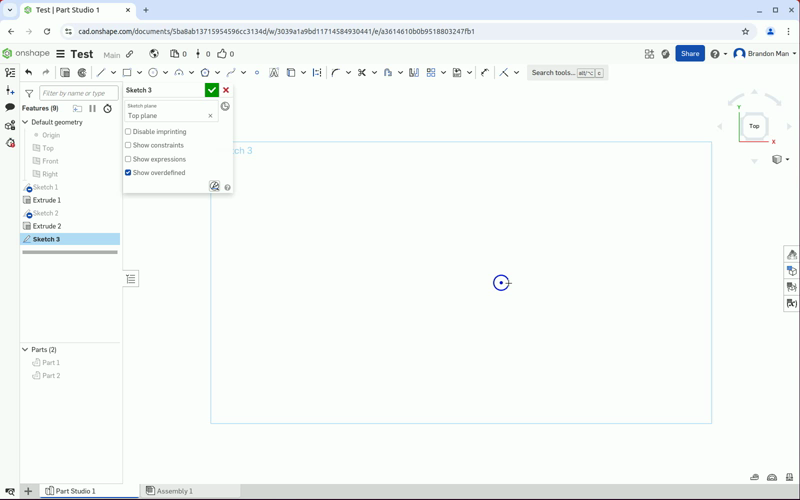
key_down(shift)
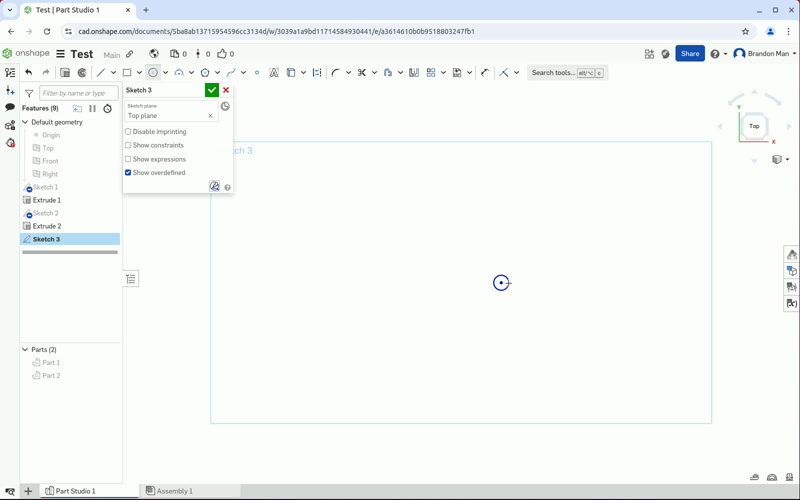
mouse_move(501, 282)
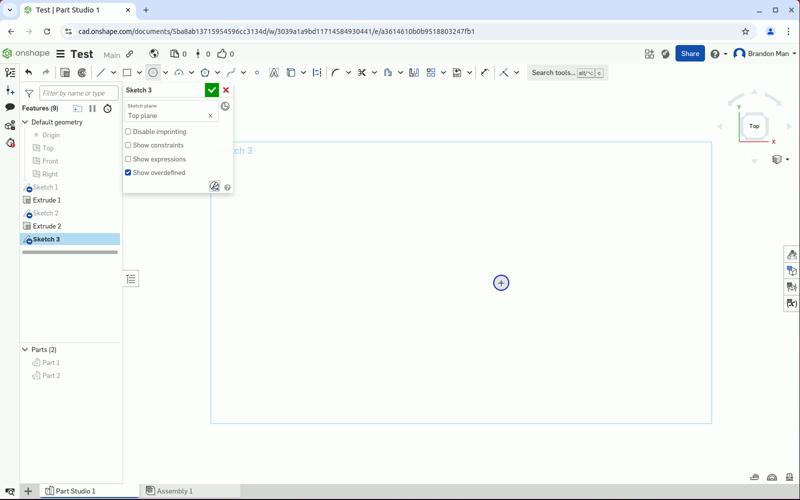
click(501, 282)
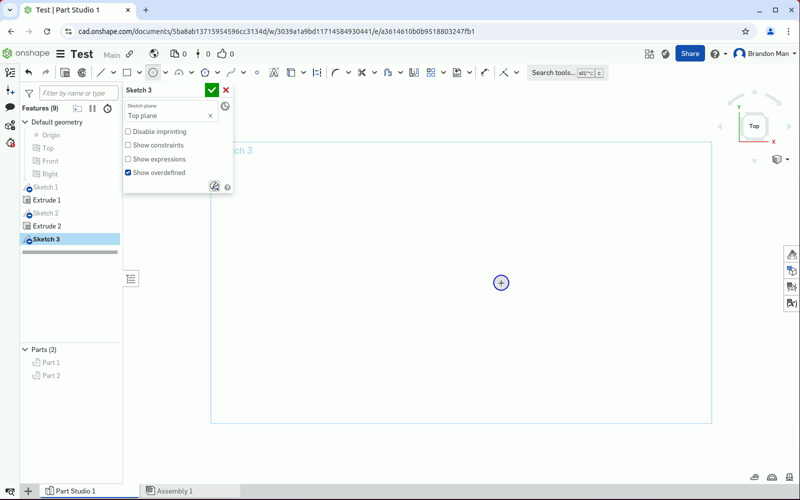
key_up(shift)
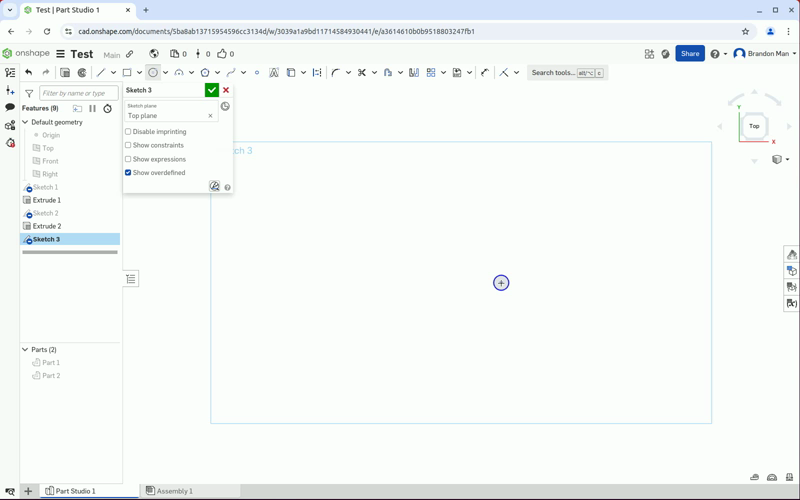
mouse_move(504, 282)
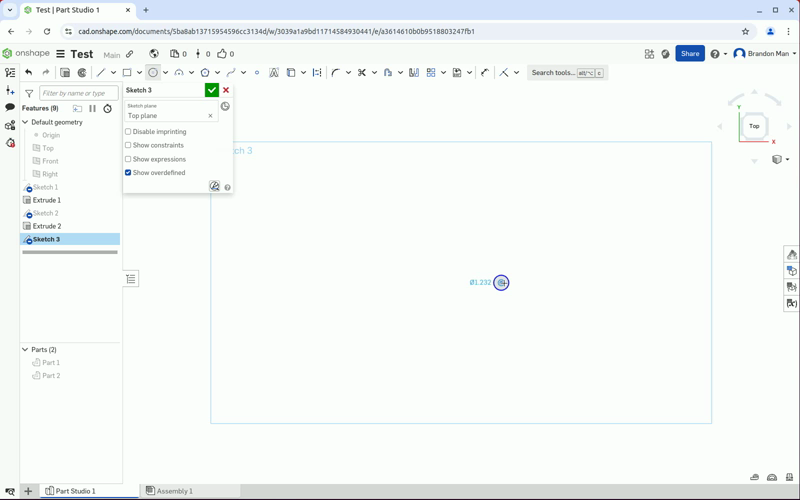
scroll(6)
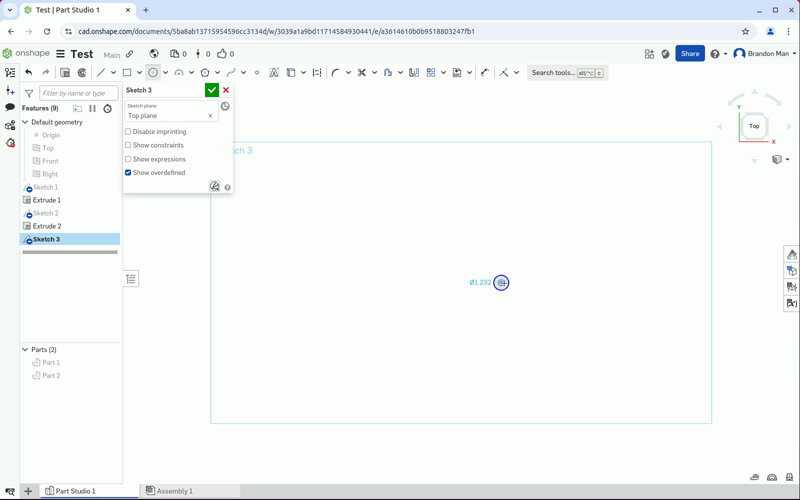
scroll(6)
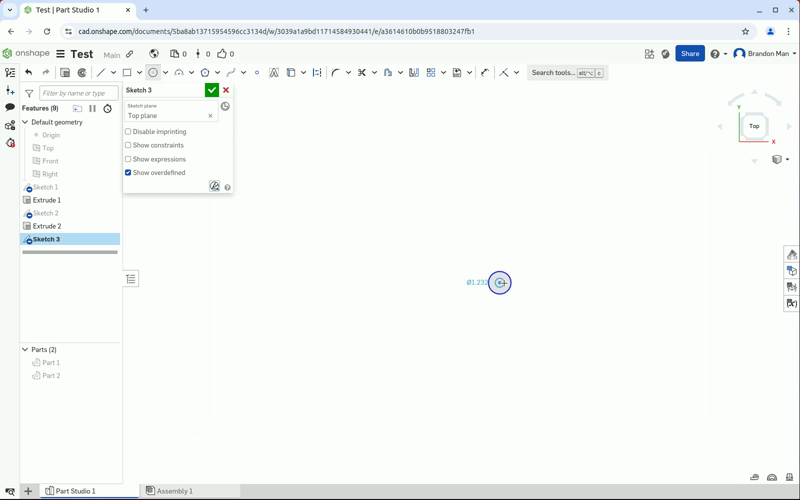
scroll(6)
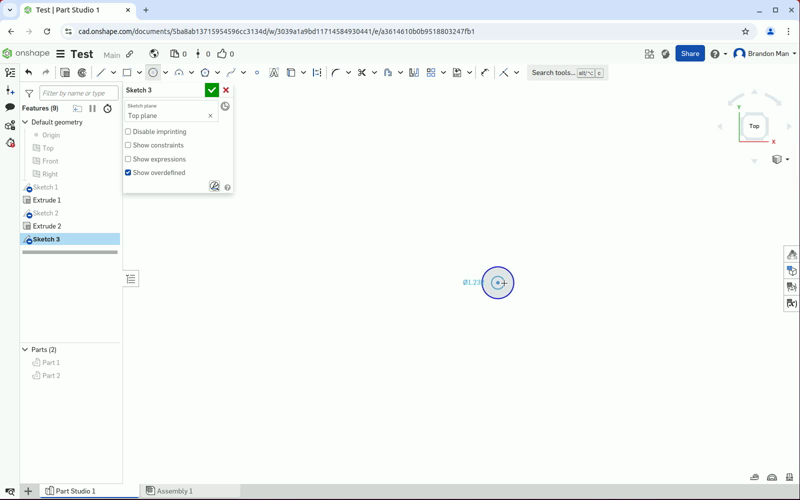
scroll(6)
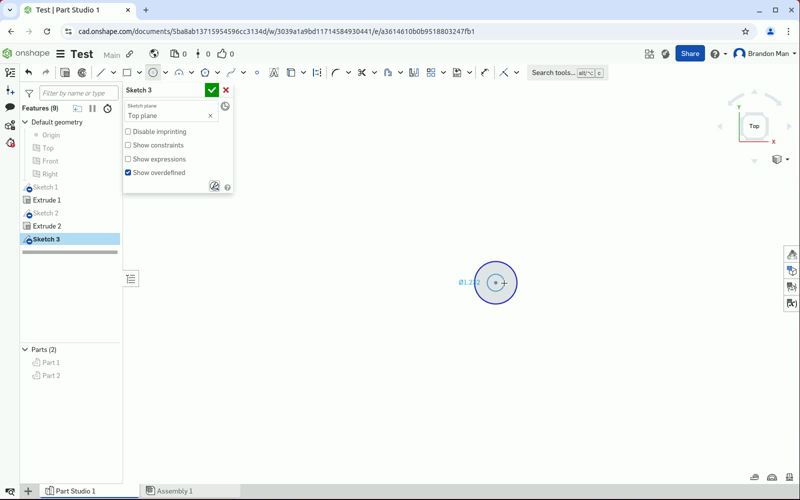
scroll(6)
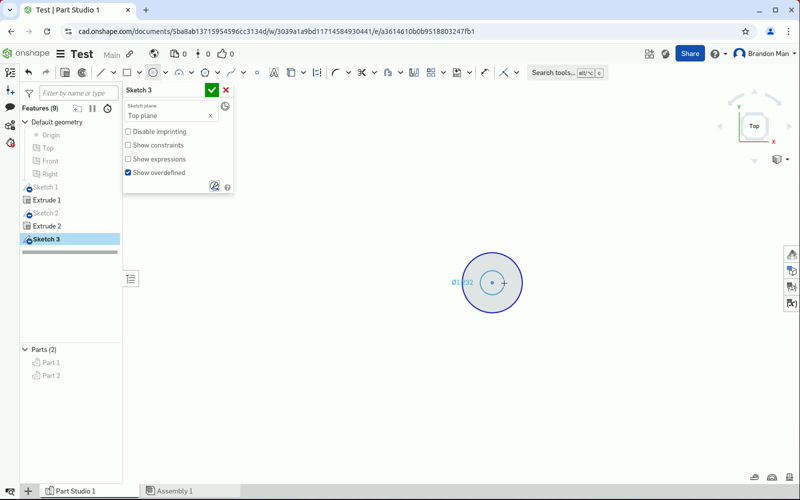
scroll(6)
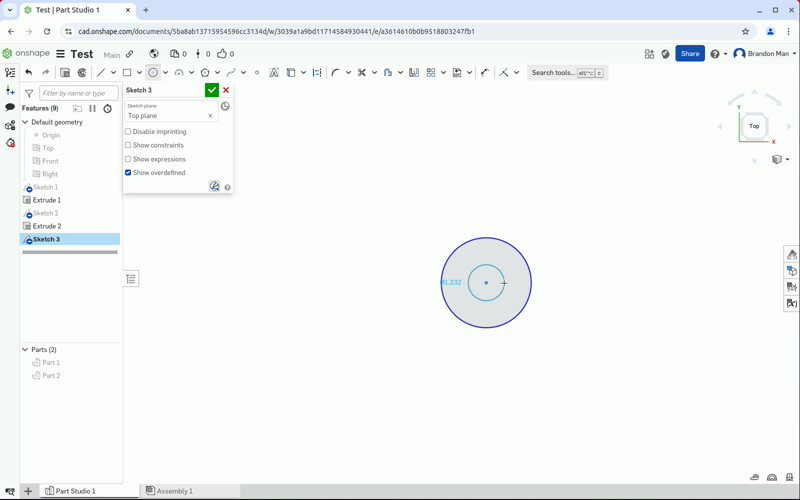
scroll(6)
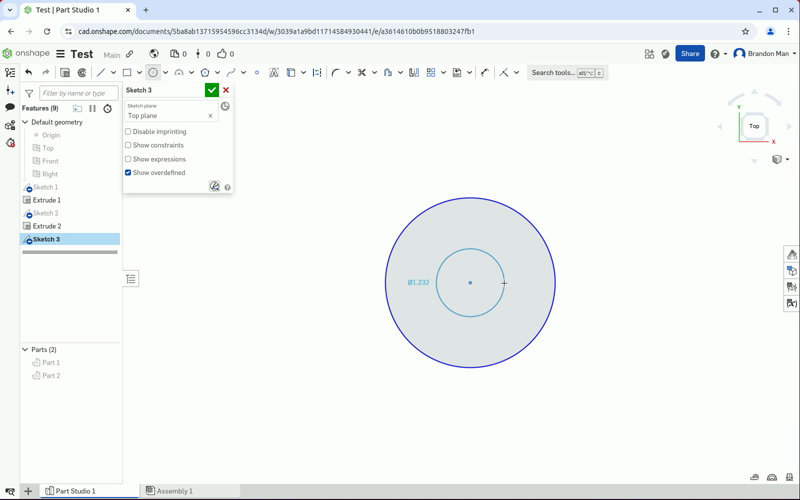
click(504, 282)
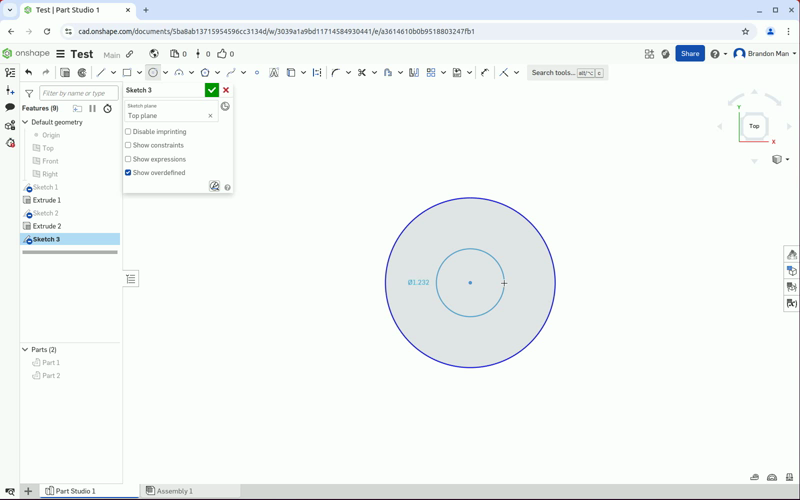
scroll(-6)
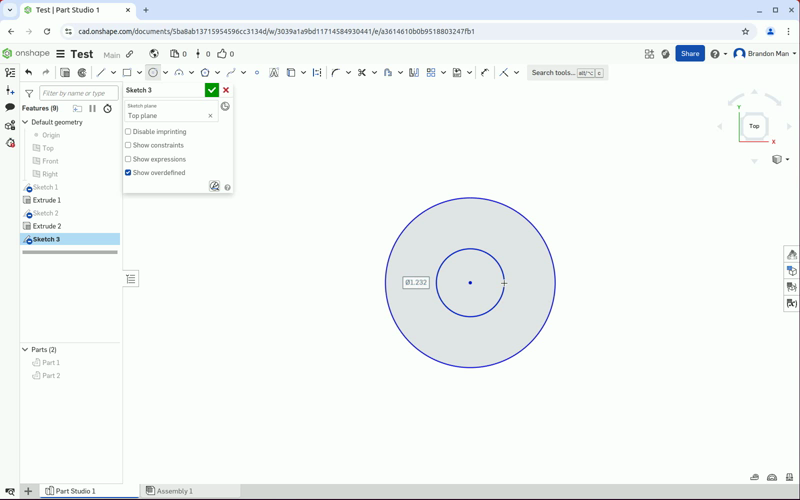
scroll(-6)
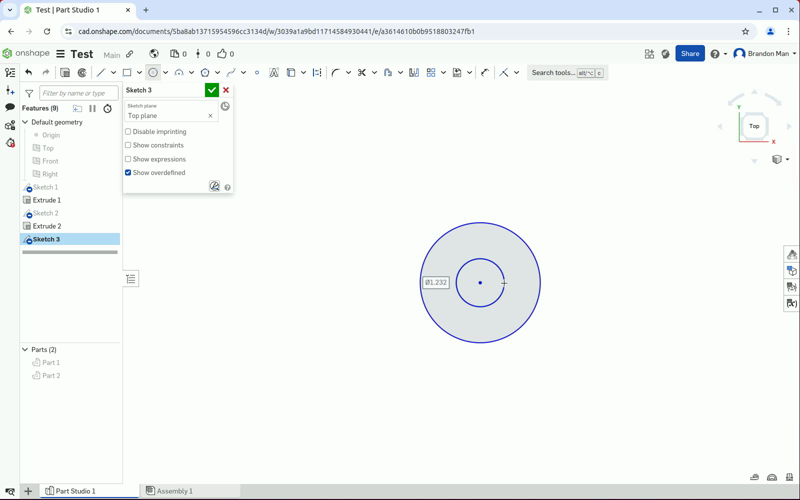
scroll(-6)
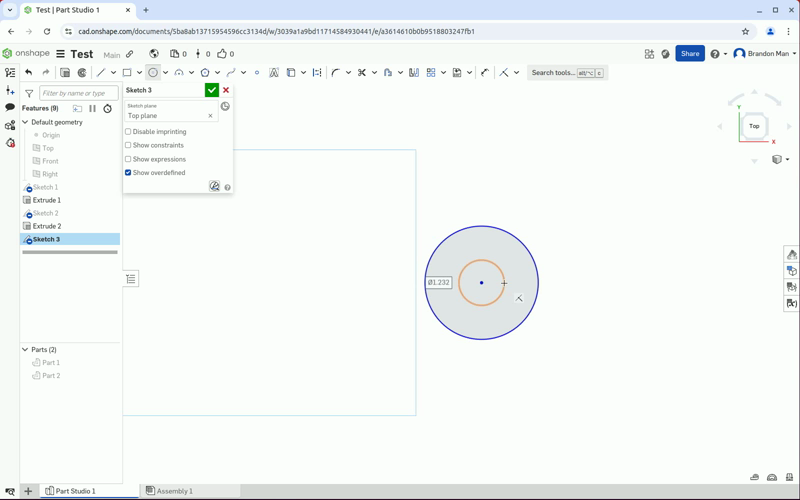
scroll(-6)
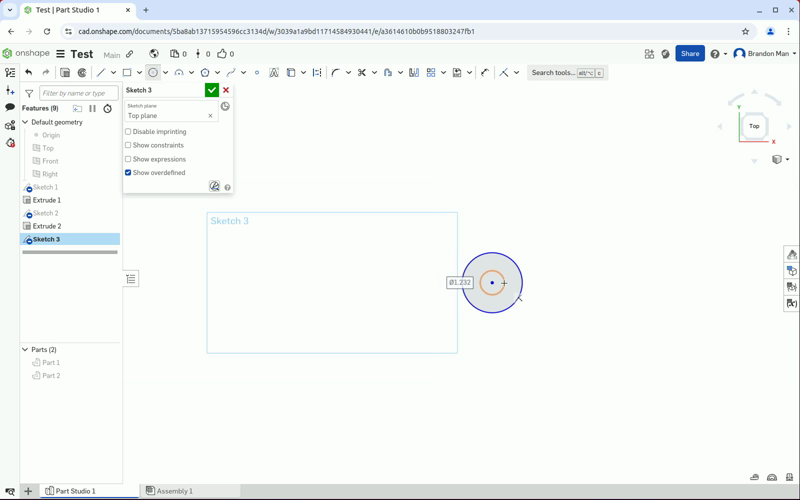
scroll(-6)
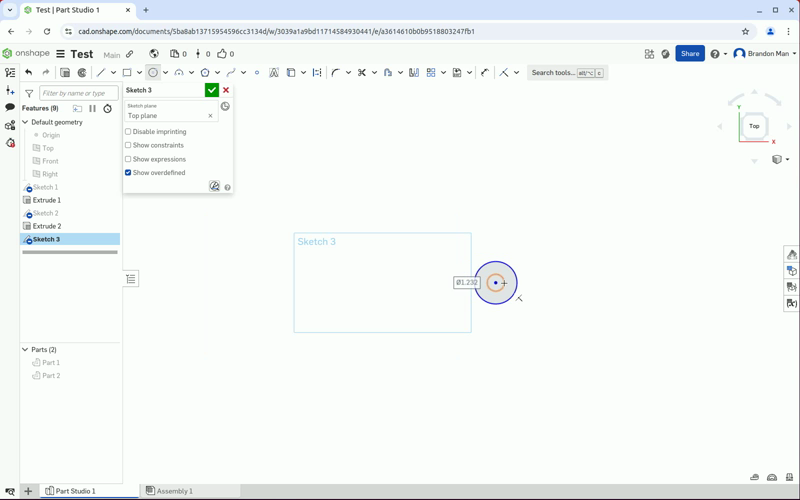
scroll(-6)
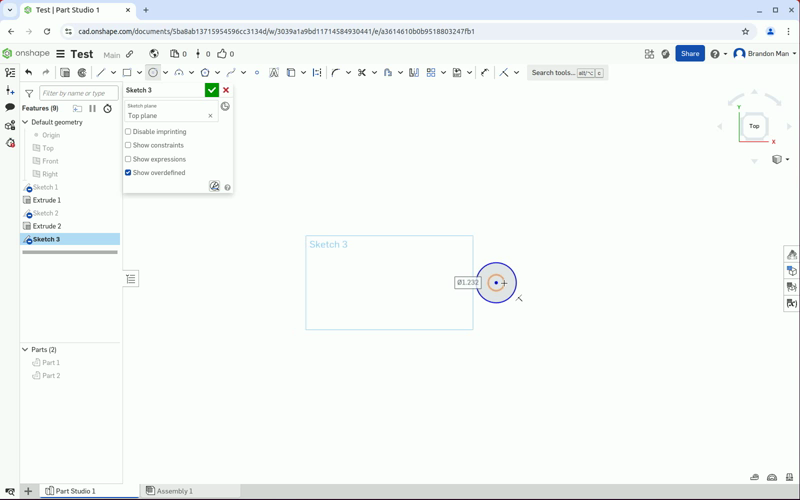
scroll(-6)
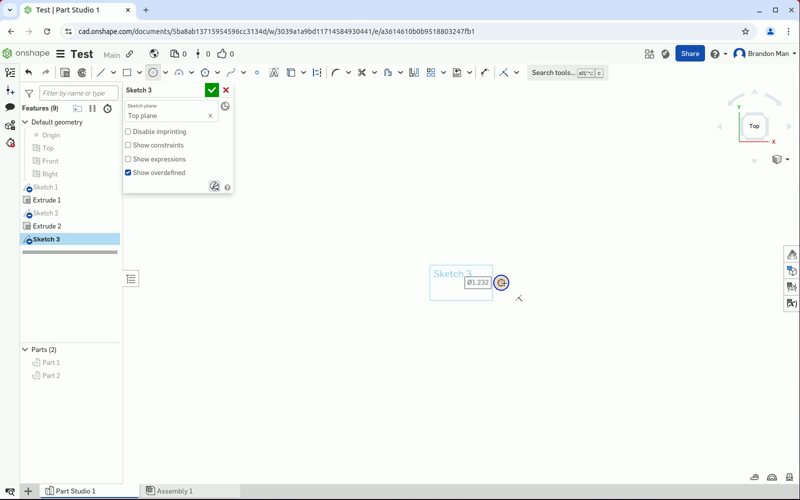
key(esc)
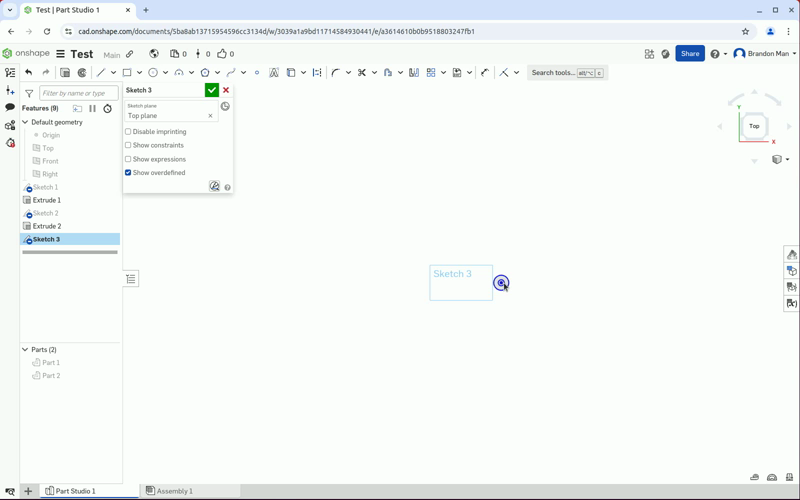
mouse_move(501, 279)
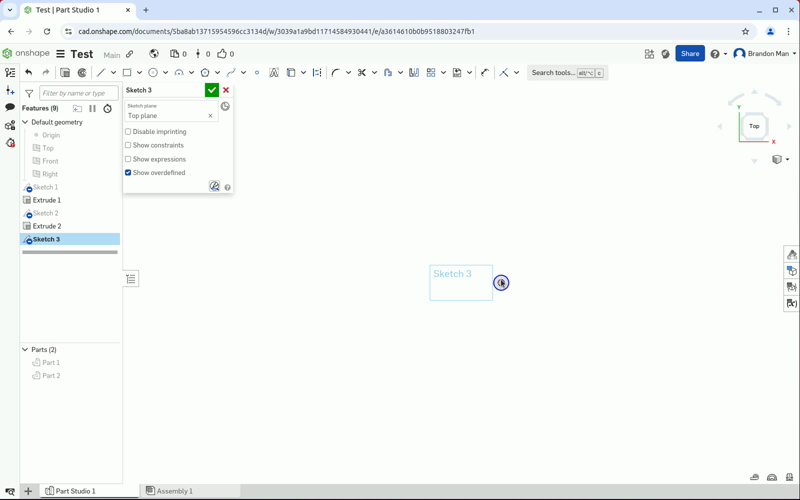
scroll(6)
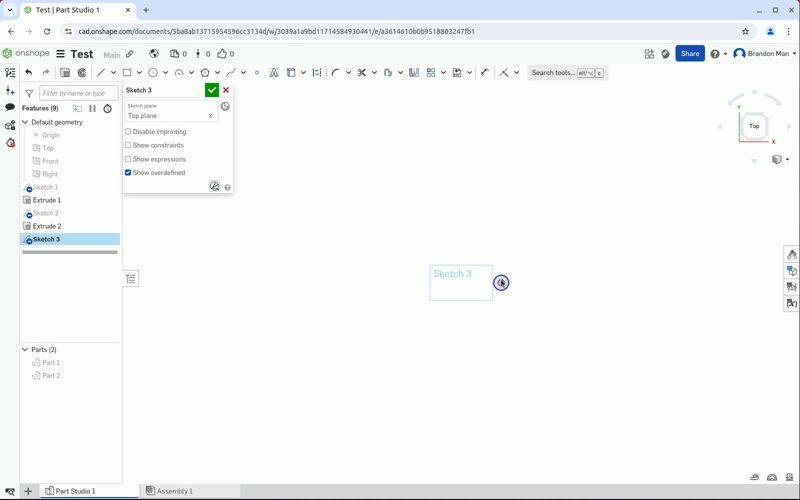
scroll(6)
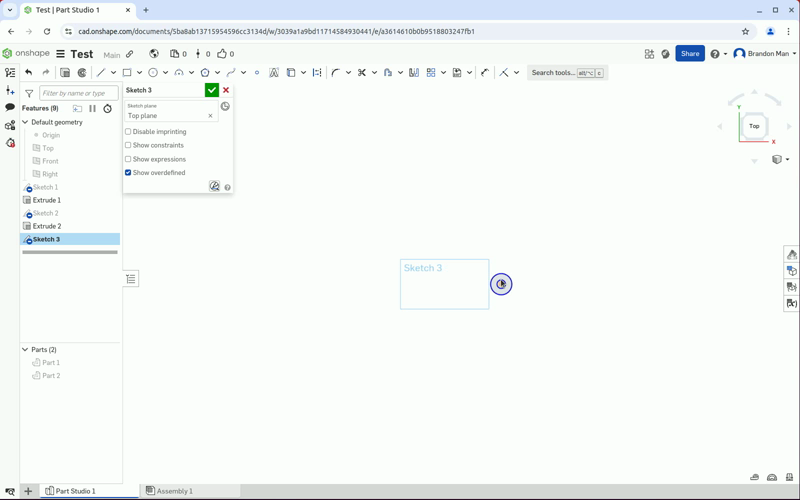
scroll(6)
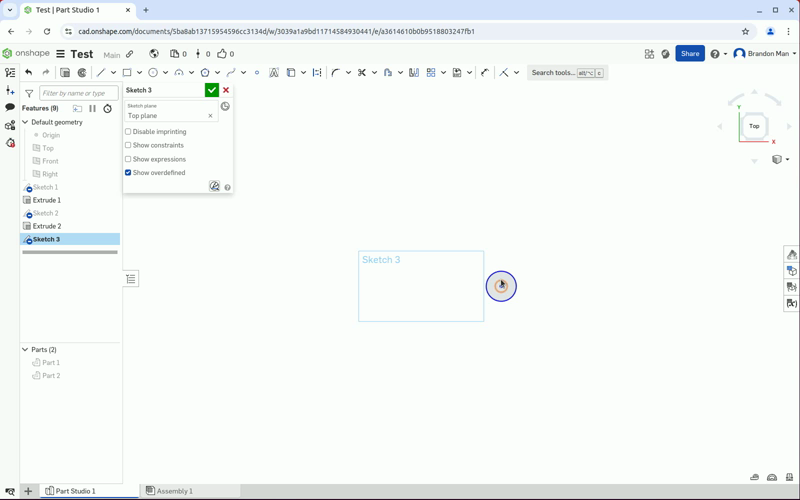
scroll(6)
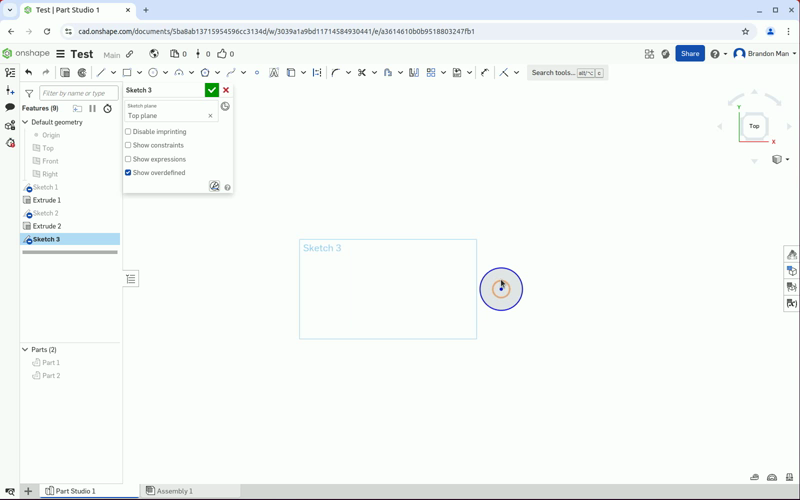
scroll(6)
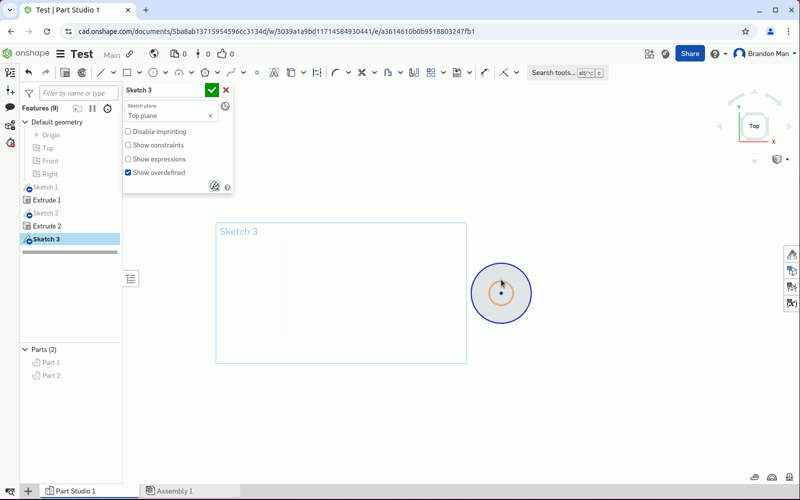
scroll(6)
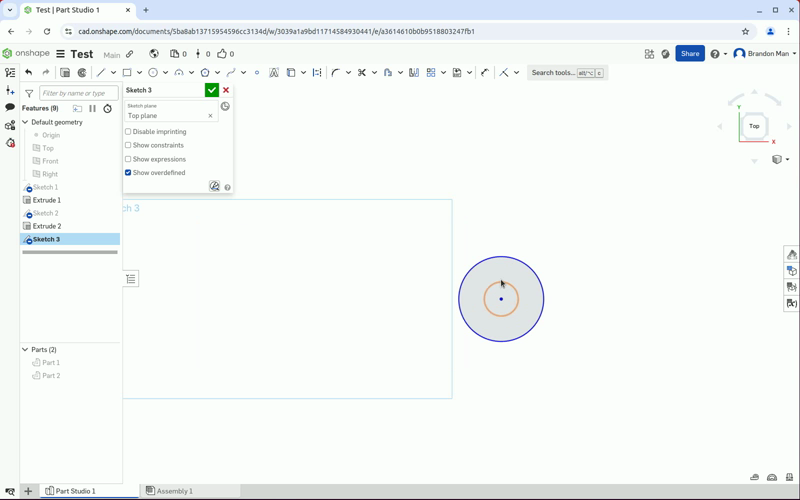
scroll(6)
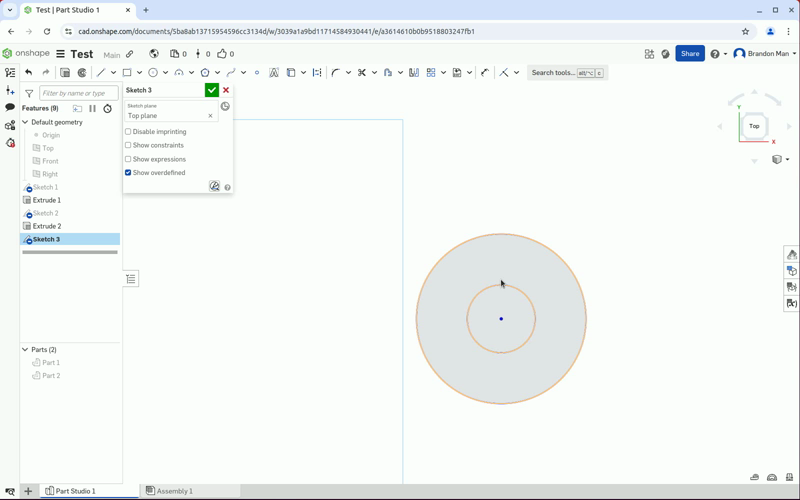
click(501, 279)
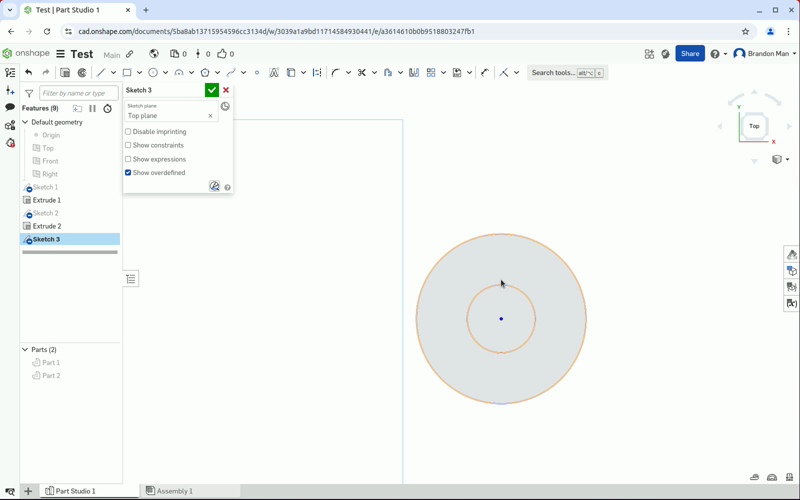
scroll(-6)
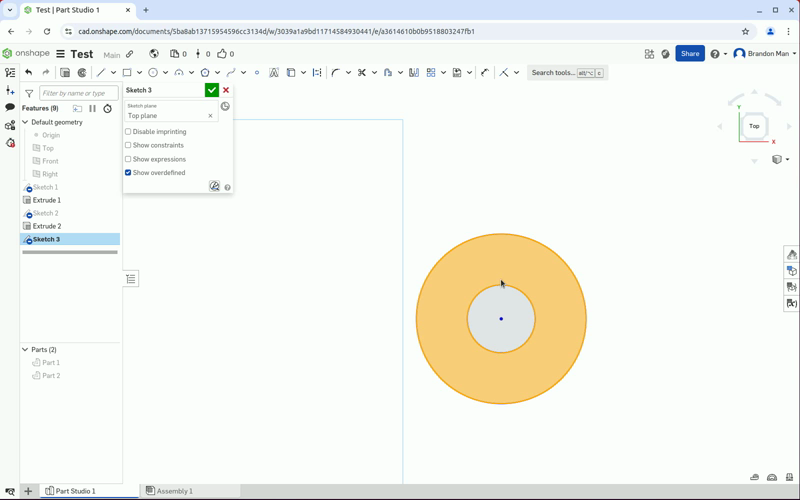
scroll(-6)
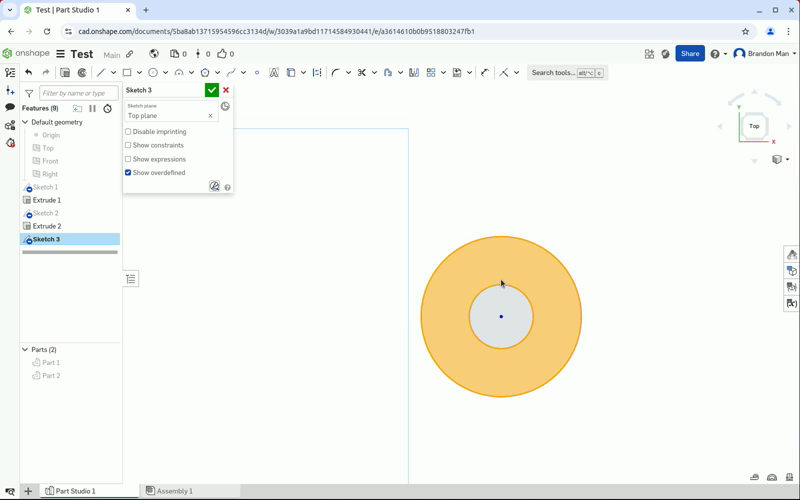
scroll(-6)
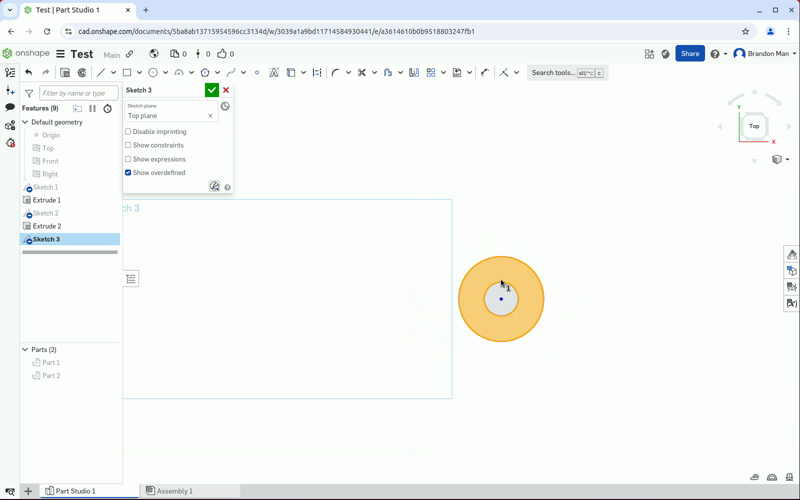
scroll(-6)
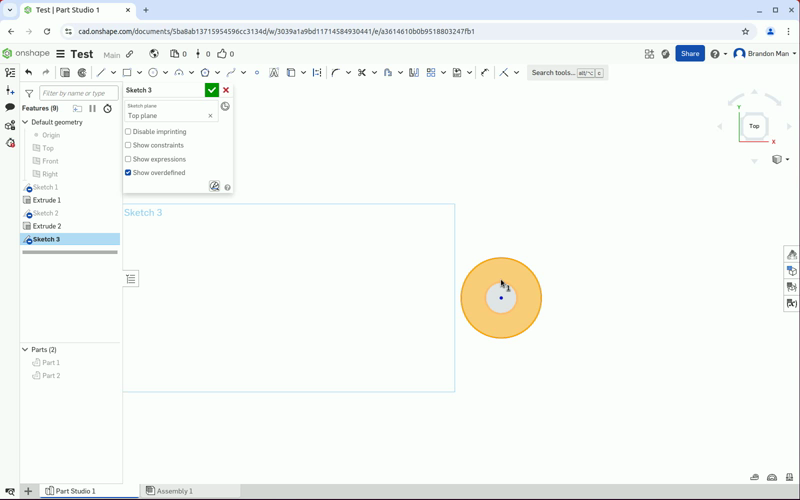
scroll(-6)
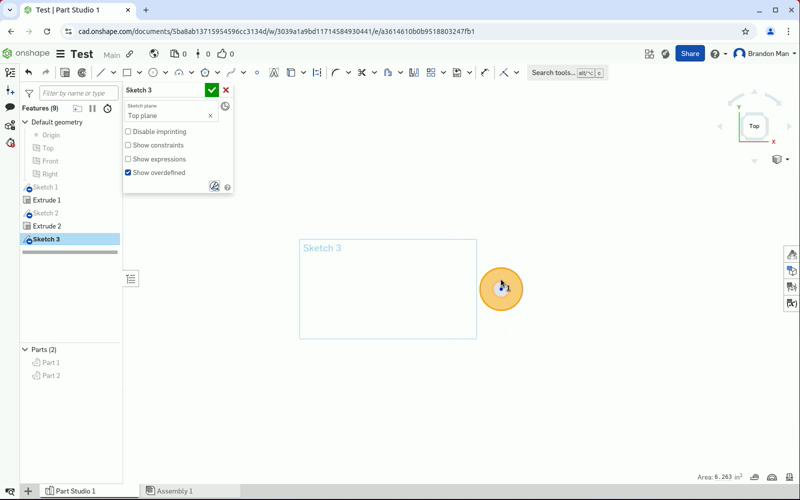
scroll(-6)
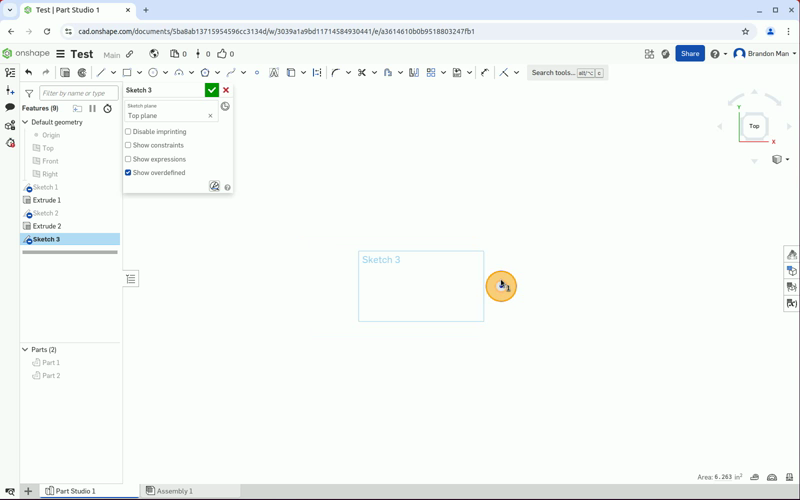
scroll(-6)
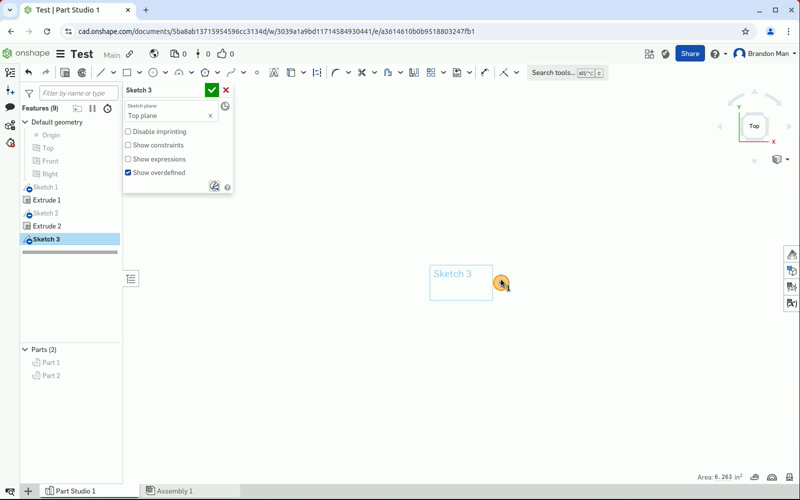
mouse_move(73, 352)
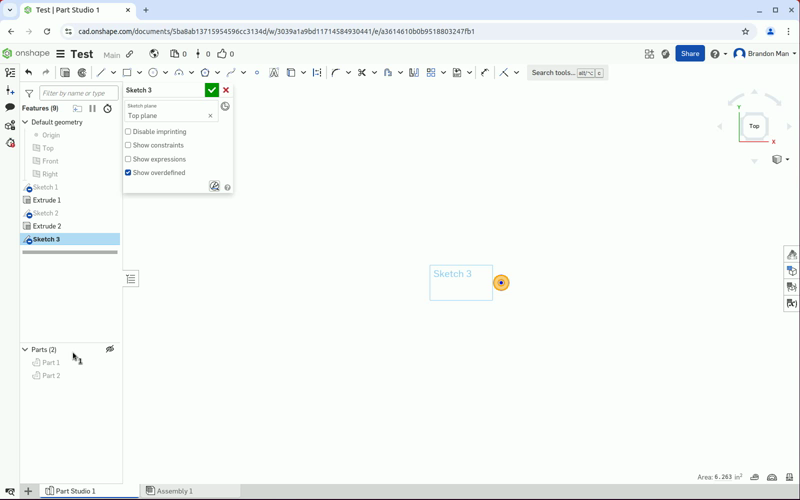
key(shift+y)
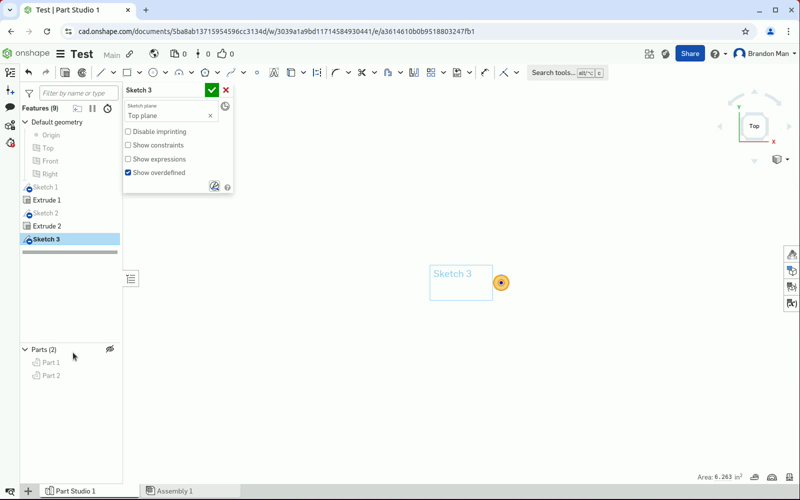
key(shift+e)
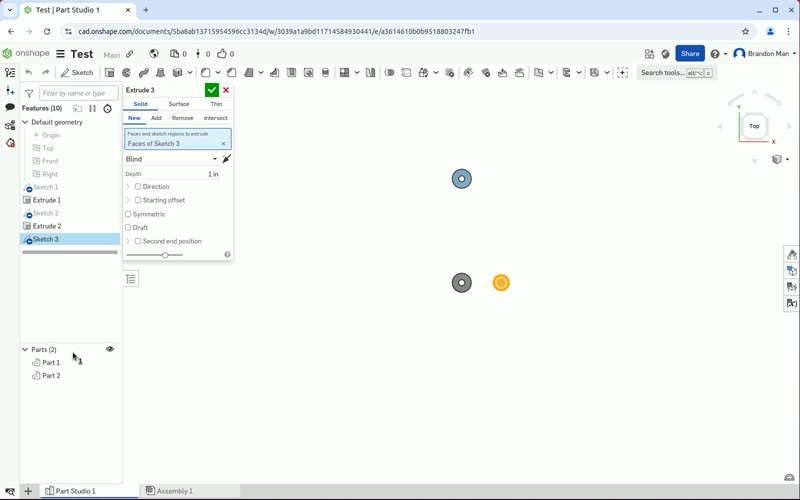
mouse_move(143, 106)
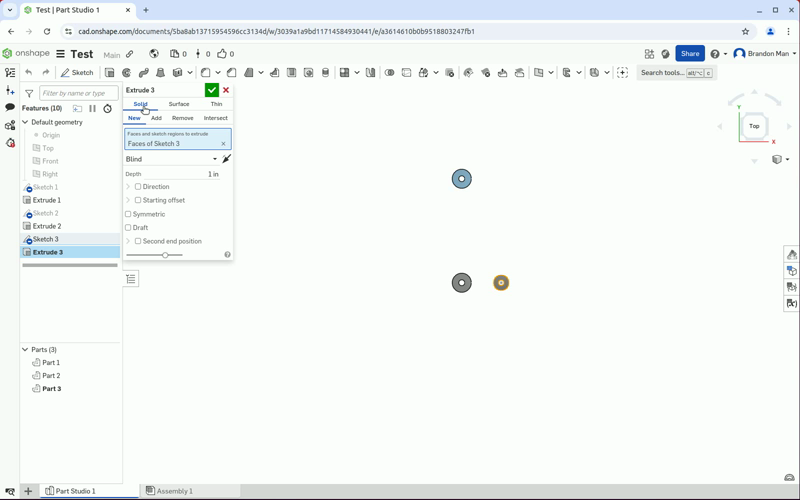
click(143, 106)
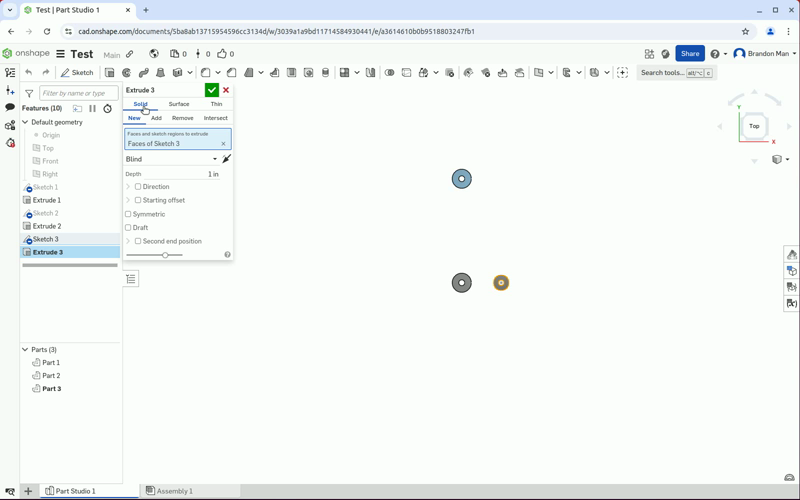
mouse_move(137, 120)
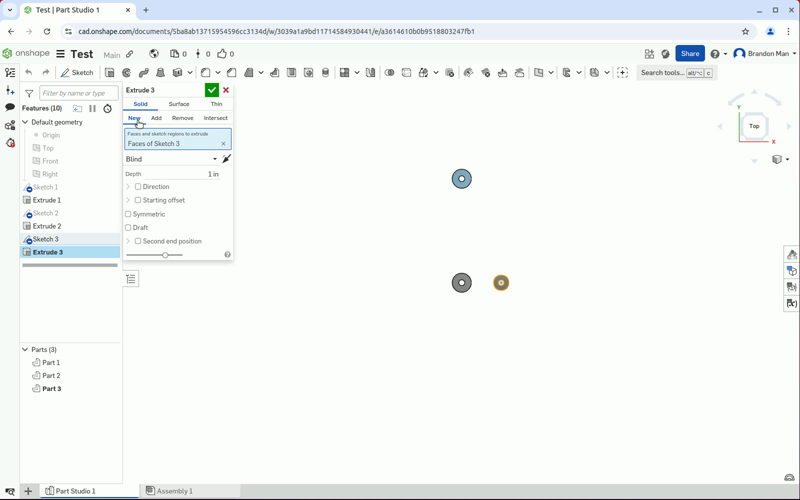
click(137, 120)
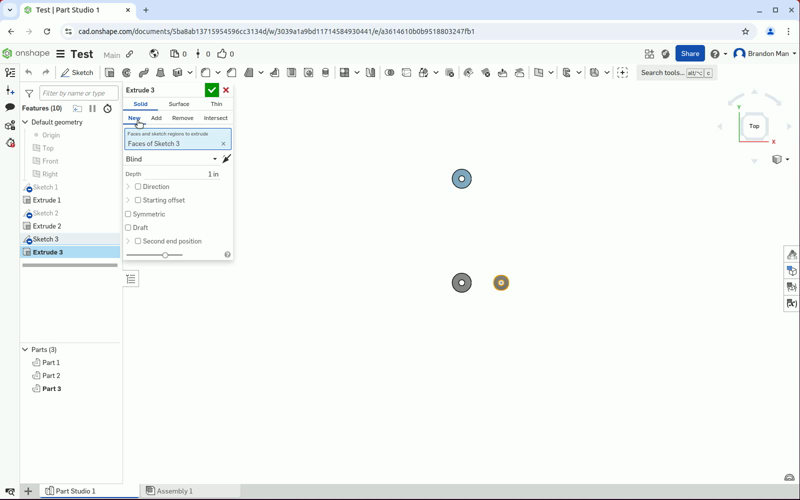
key(tab, 4)
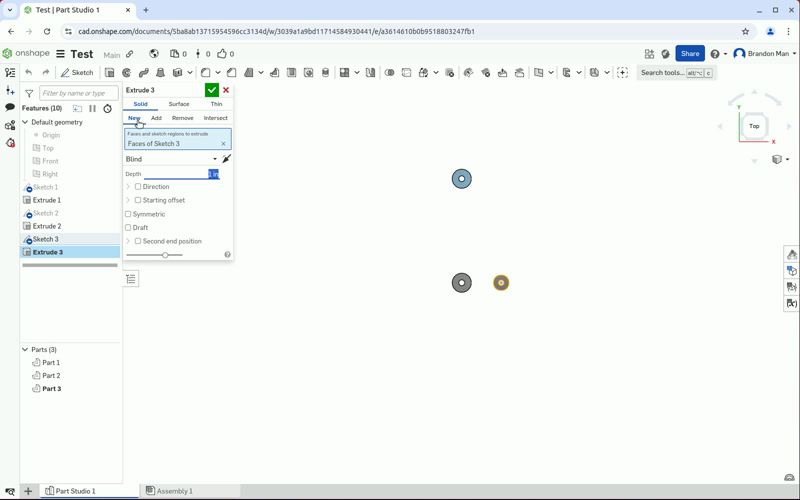
text(0.481)
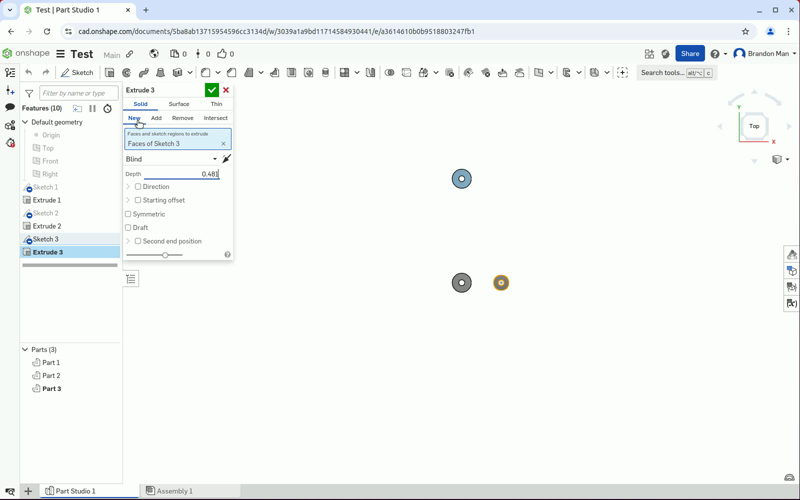
key(enter)
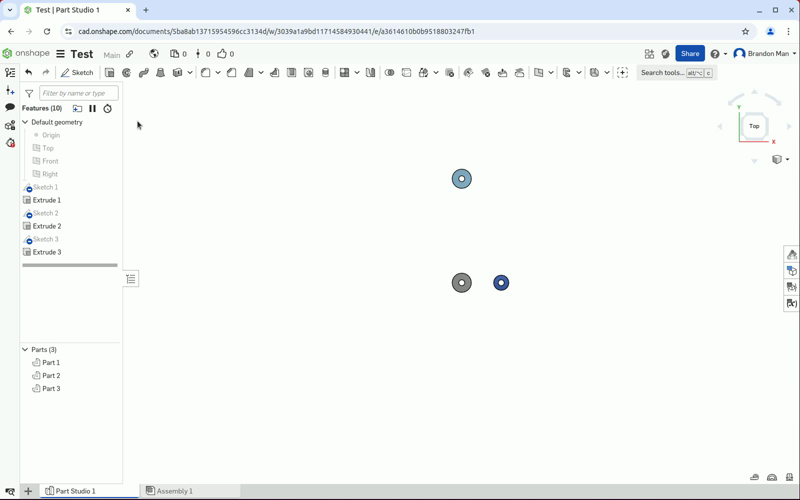
key(shift+h)
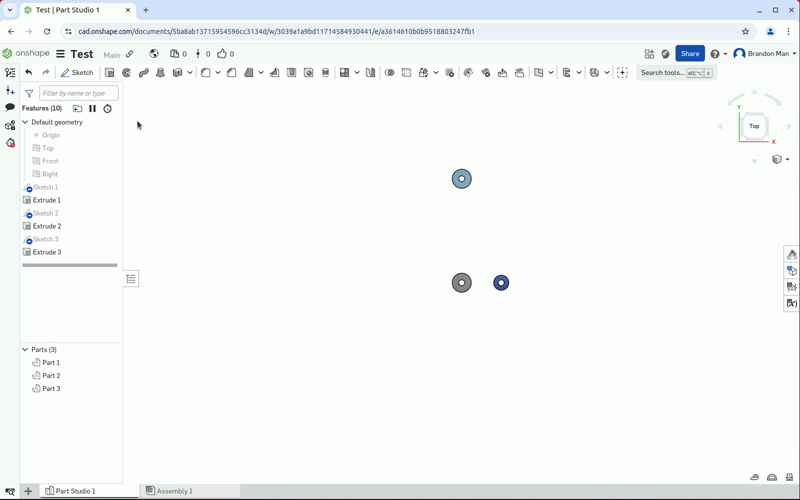
key(shift+h)
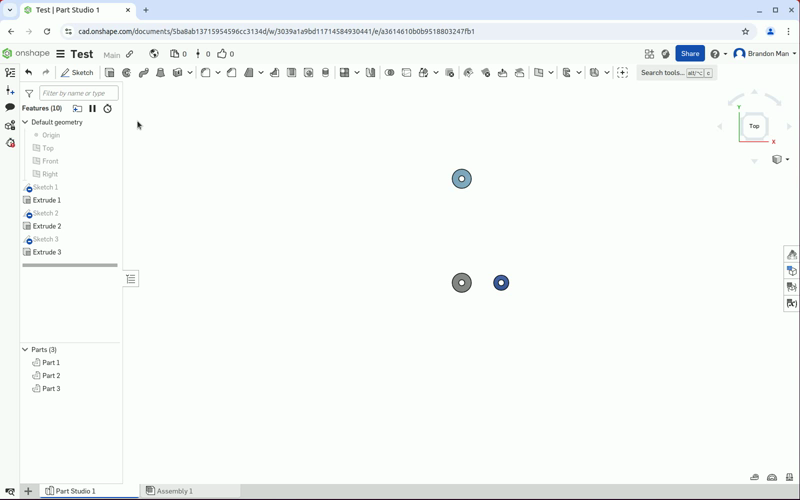
mouse_move(73, 189)
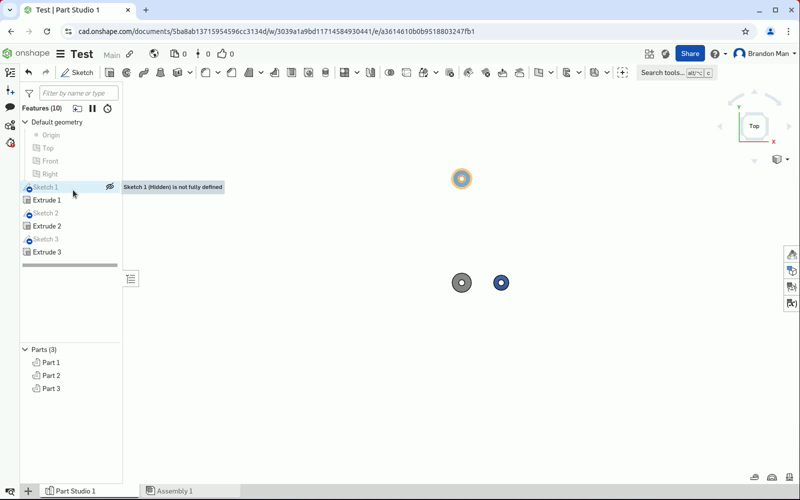
click(73, 189)
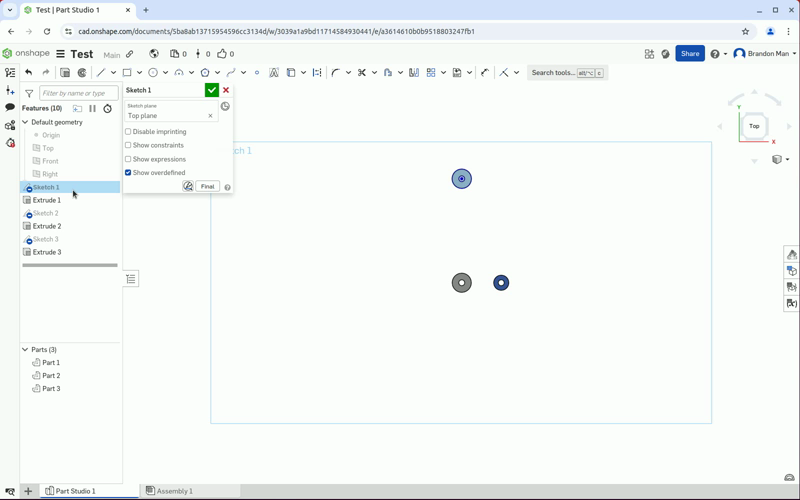
mouse_move(229, 92)
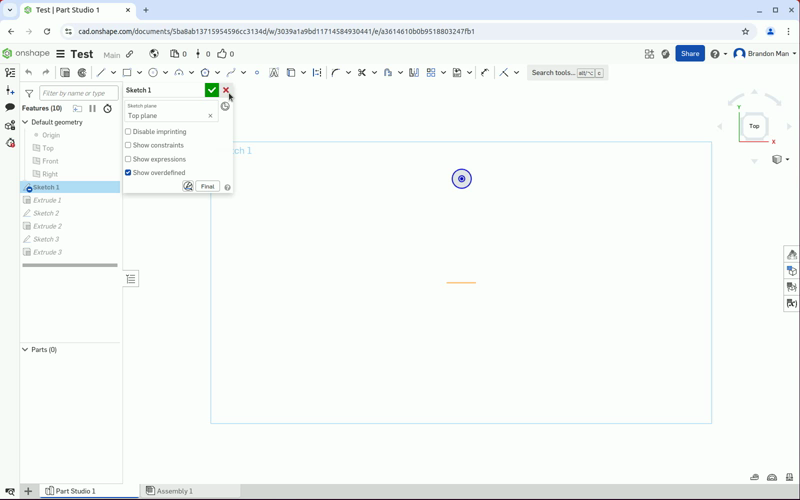
click(229, 92)
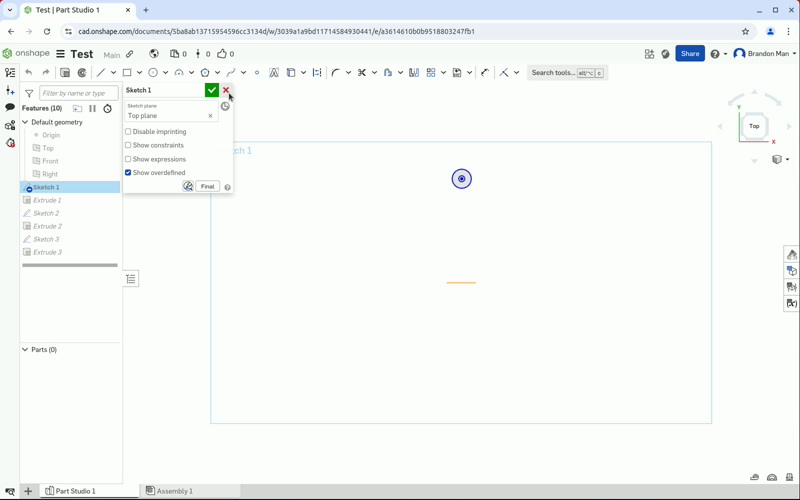
key(shift+s)
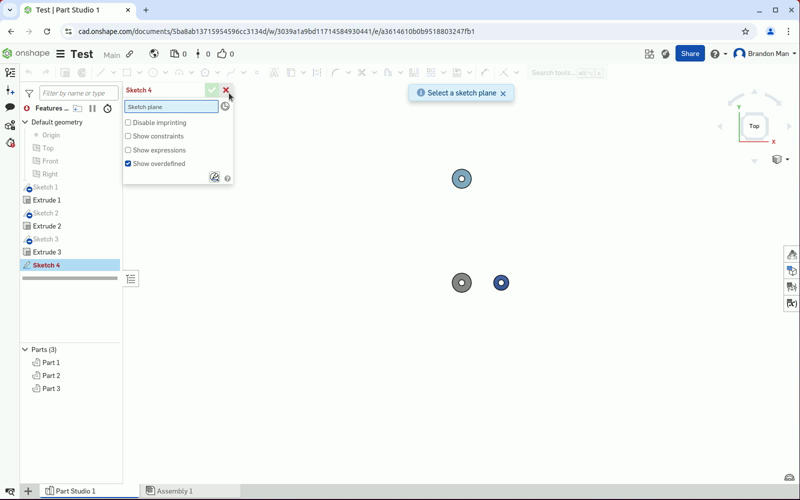
mouse_move(73, 150)
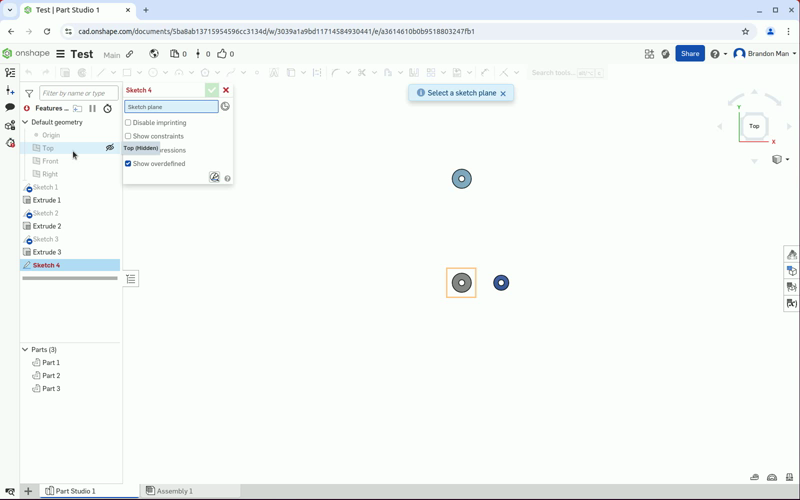
click(73, 150)
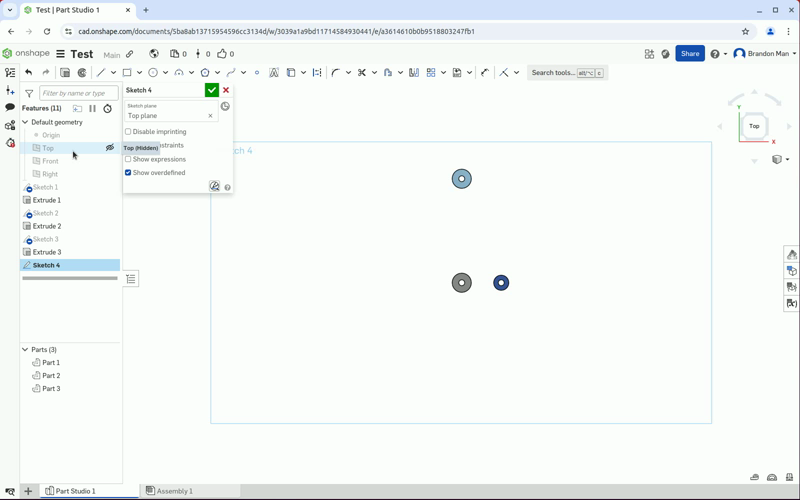
mouse_move(73, 352)
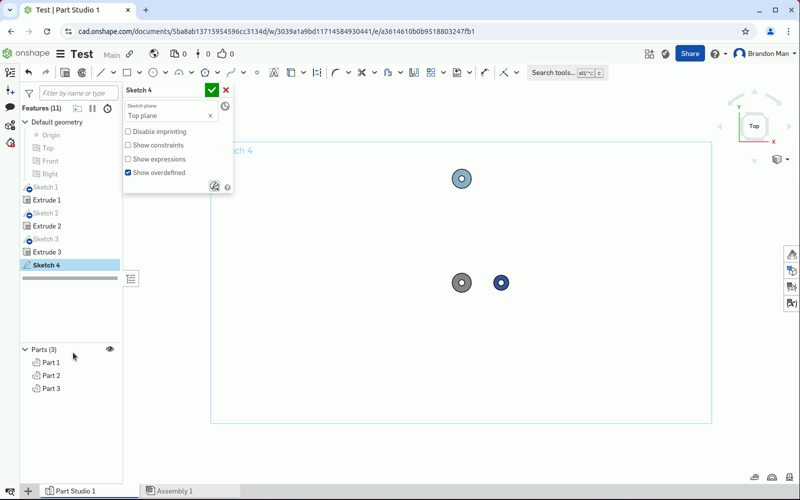
key(y)
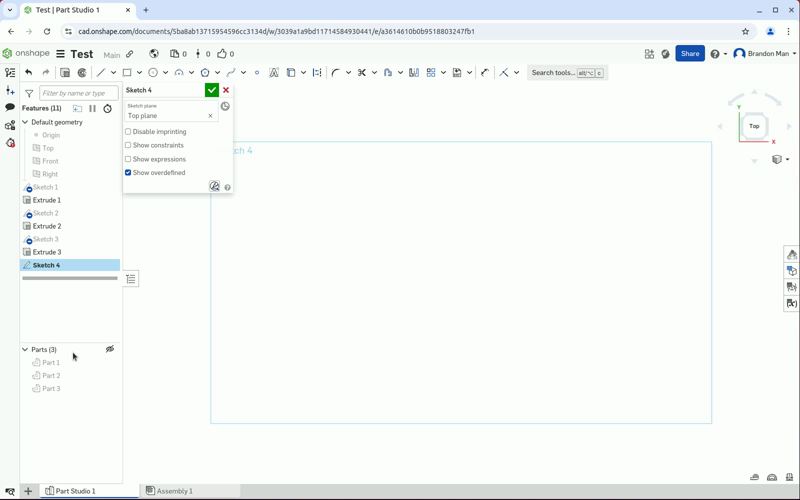
key(a)
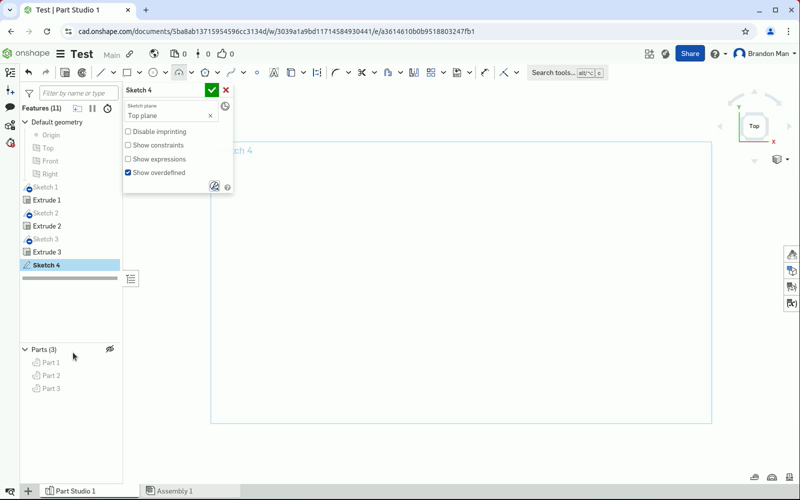
key_down(shift)
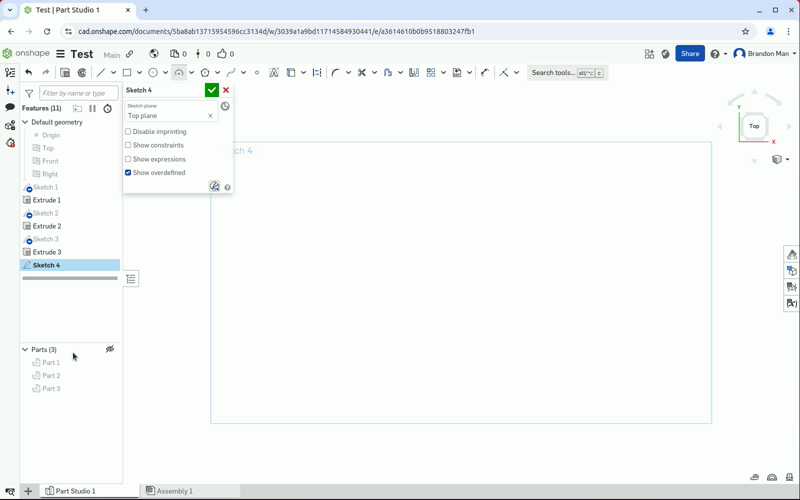
mouse_move(446, 223)
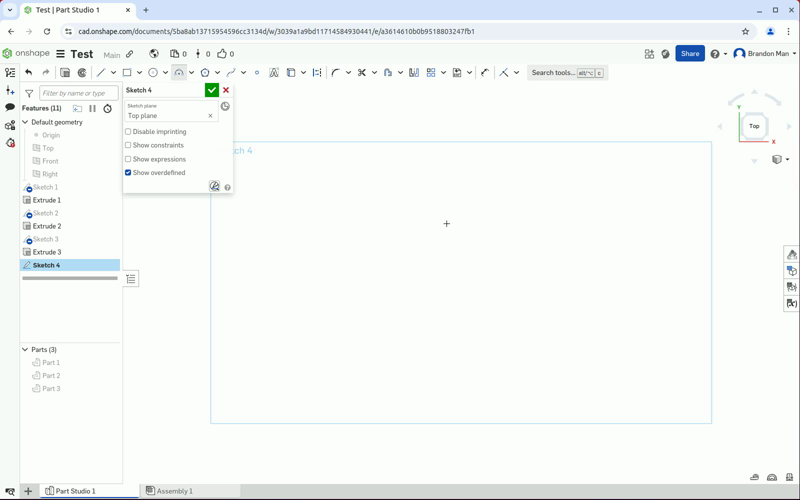
click(446, 223)
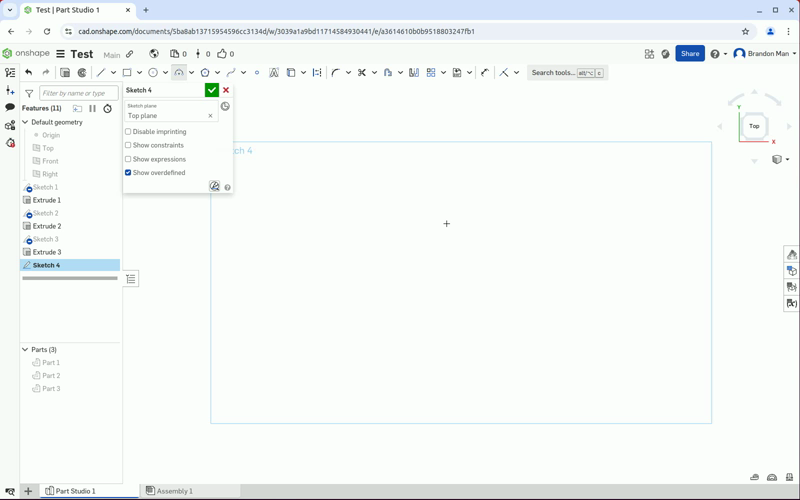
key_up(shift)
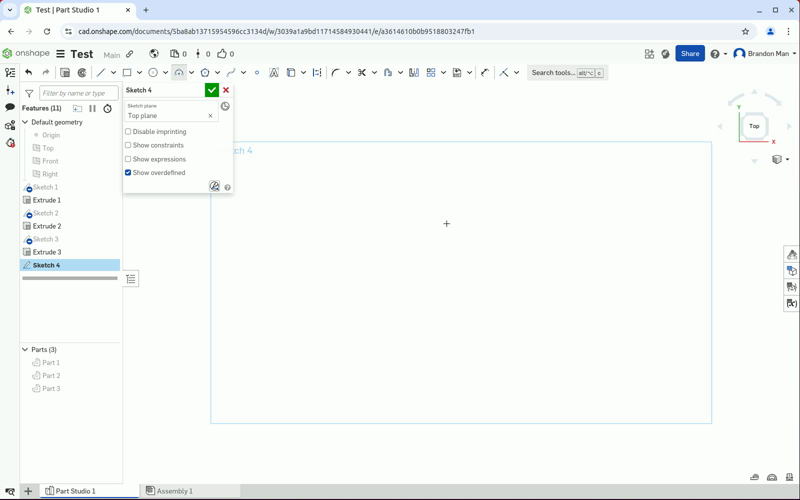
key_down(shift)
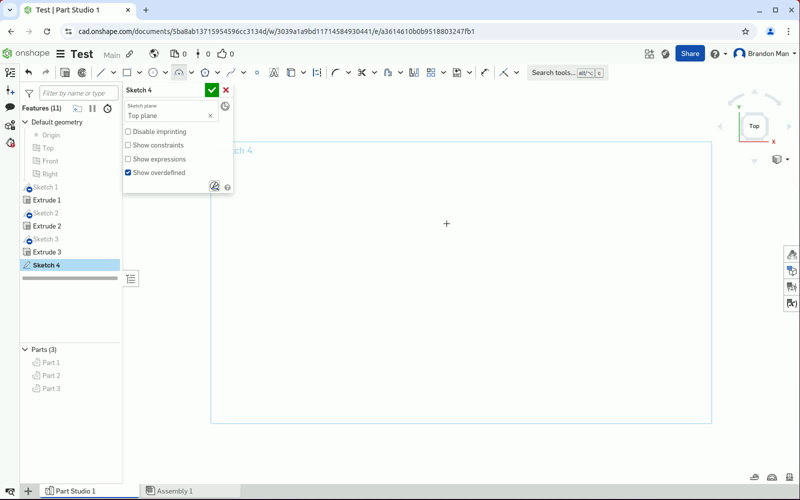
mouse_move(475, 223)
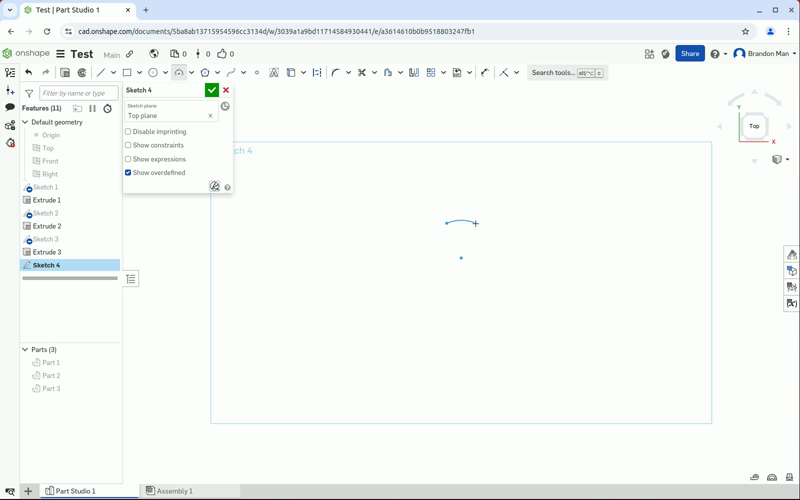
click(475, 223)
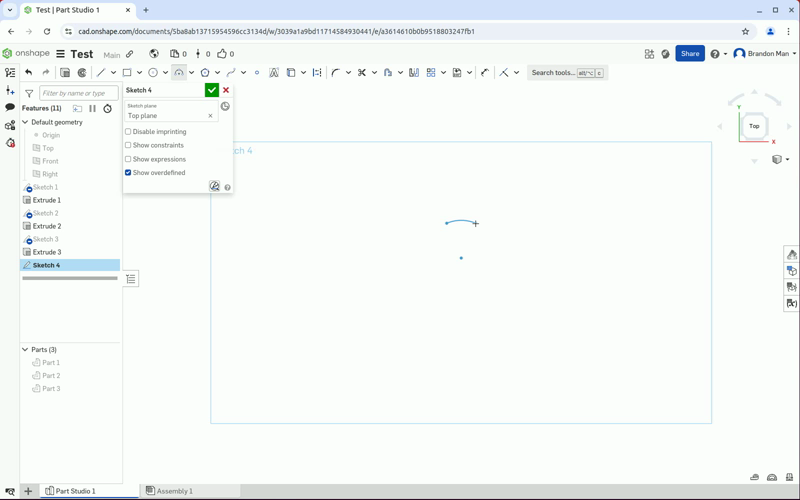
mouse_move(461, 210)
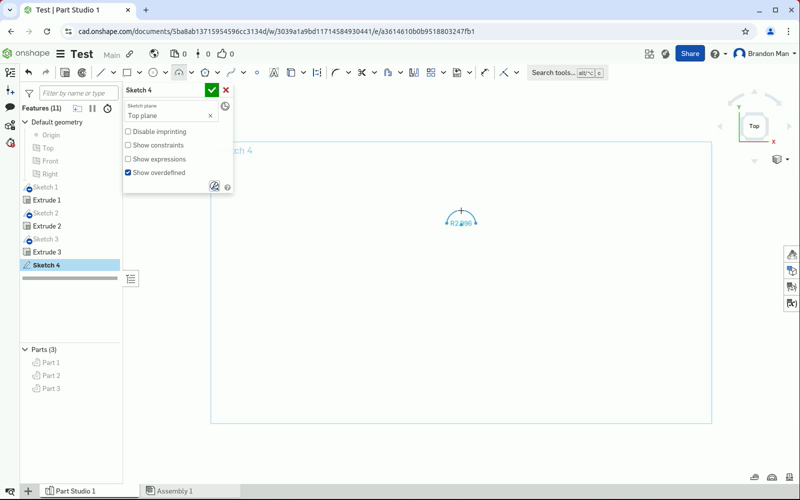
click(461, 210)
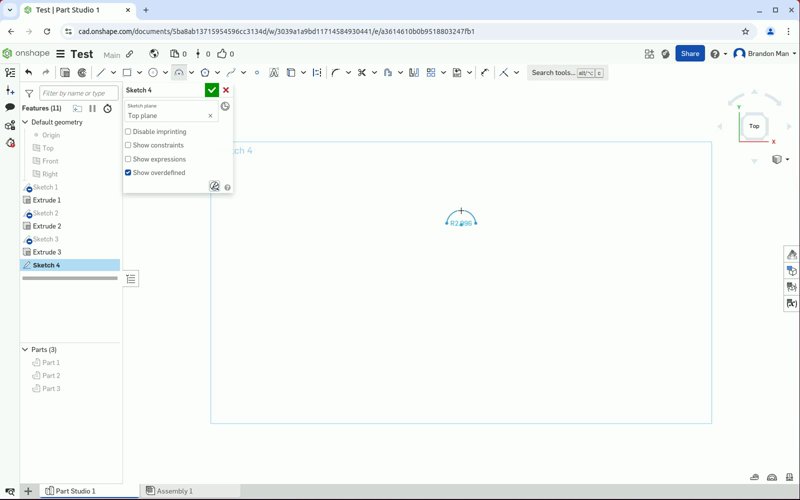
key_up(shift)
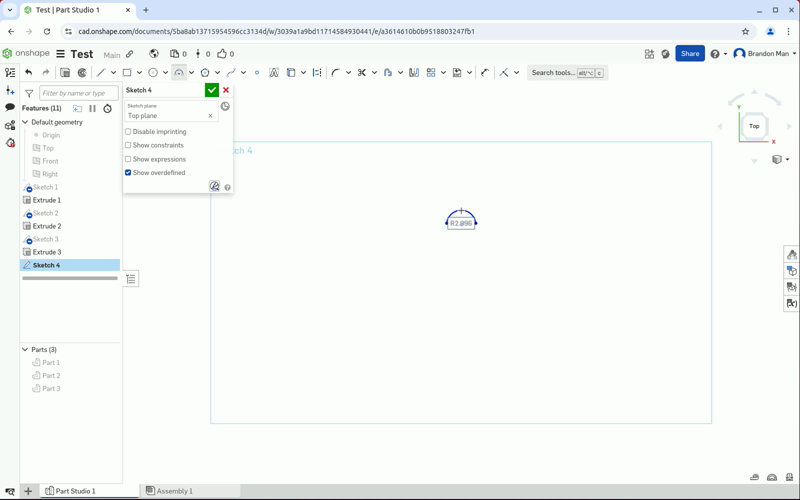
key(esc)
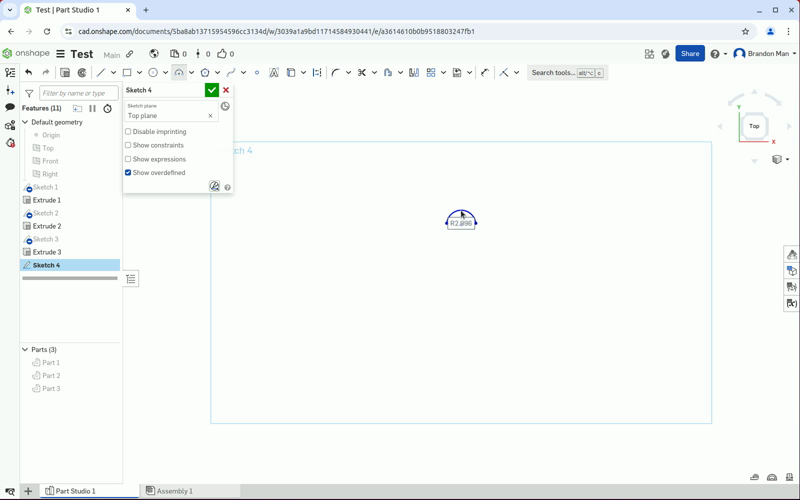
key(l)
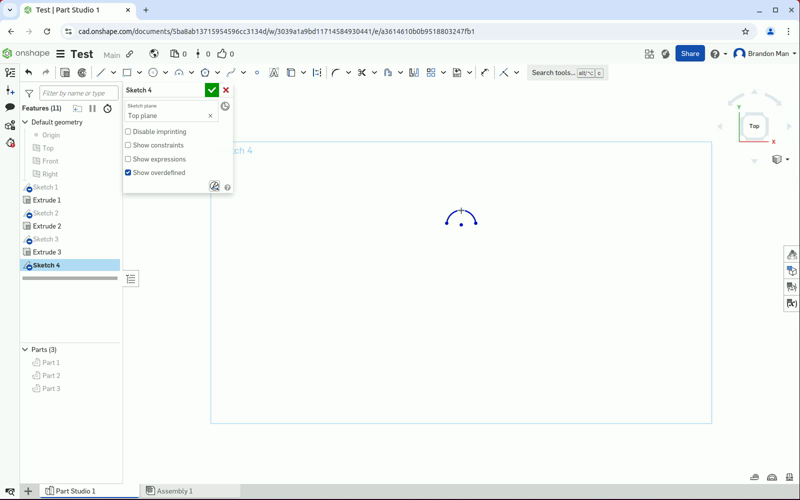
mouse_move(475, 223)
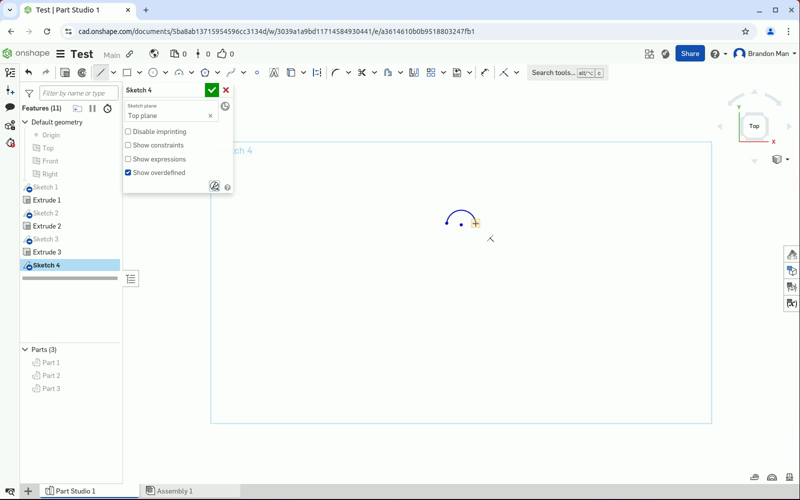
click(475, 223)
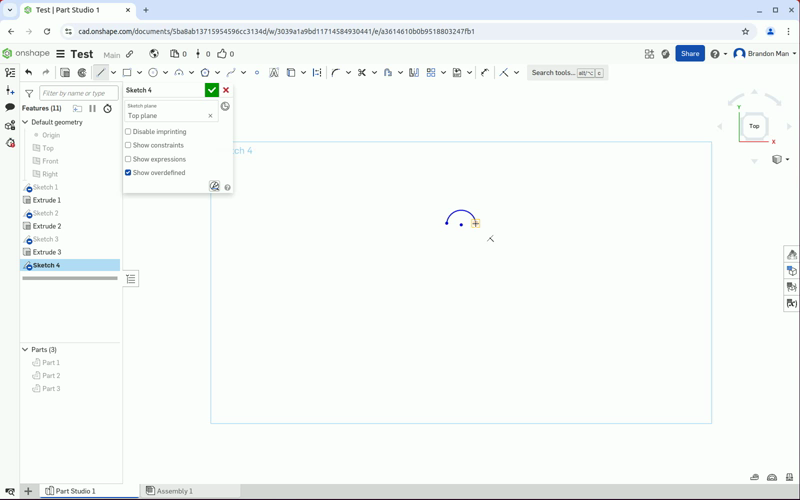
key_down(shift)
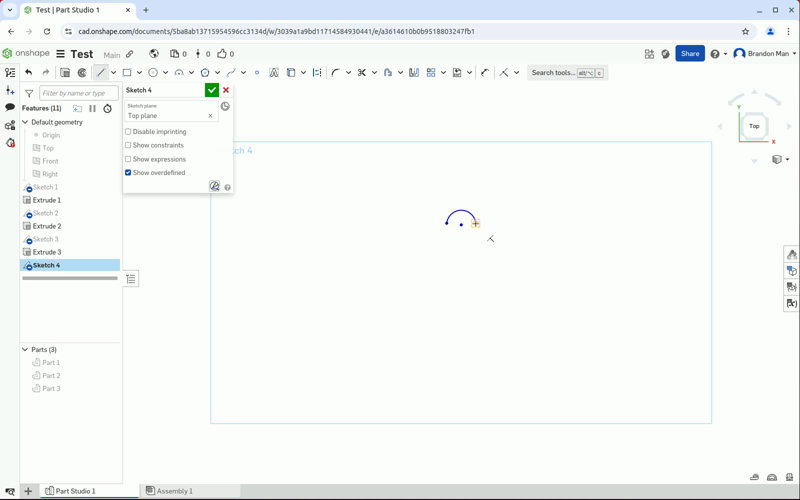
mouse_move(505, 223)
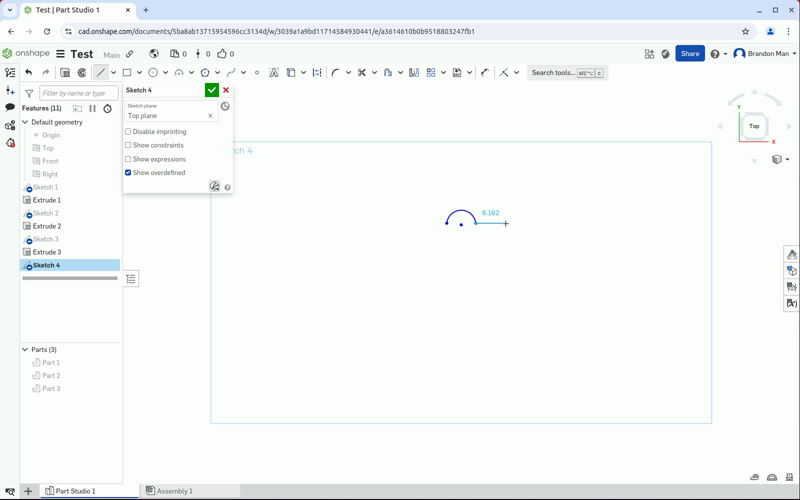
mouse_move(470, 177)
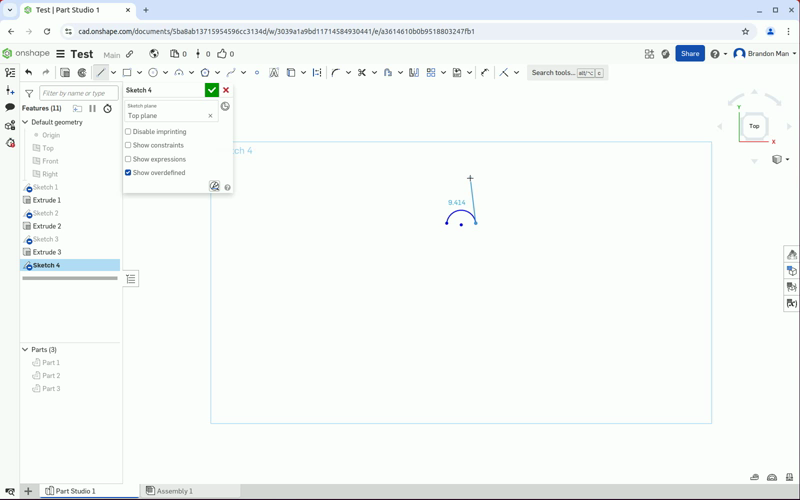
click(470, 177)
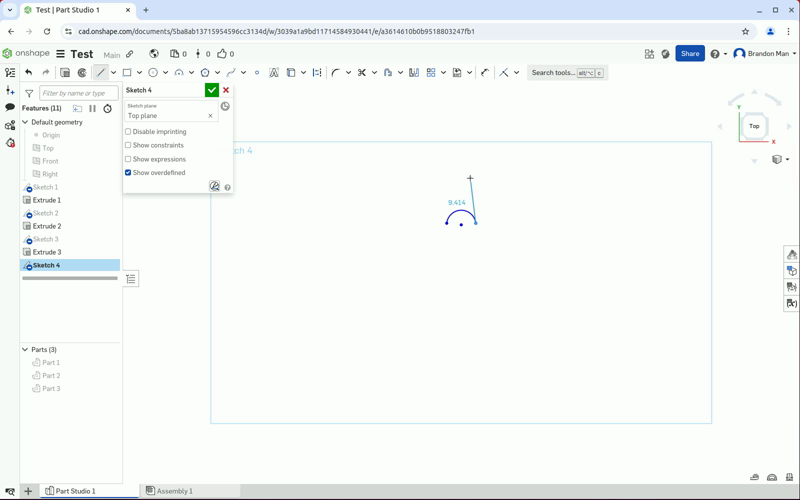
key_up(shift)
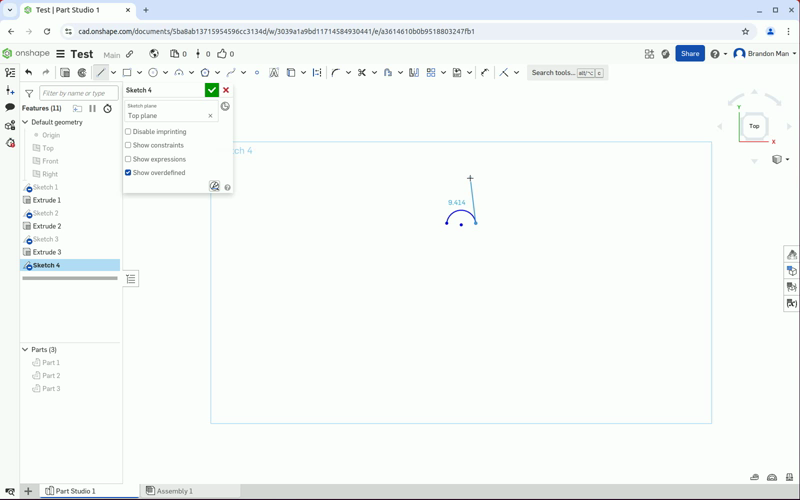
key(esc)
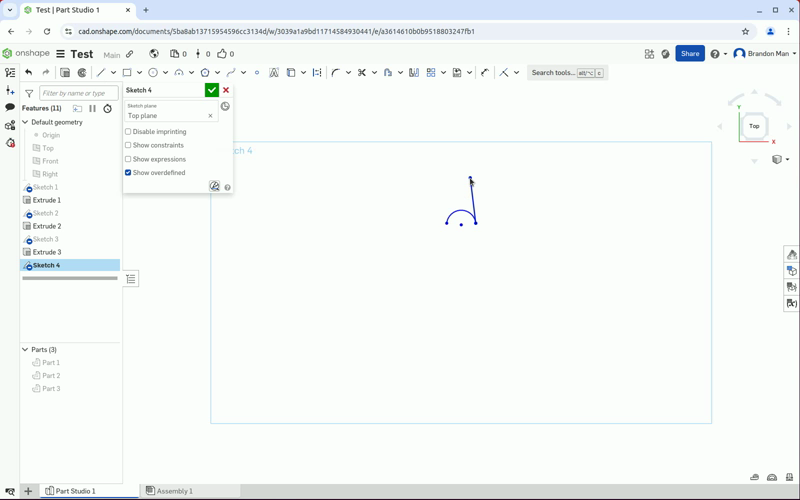
key(a)
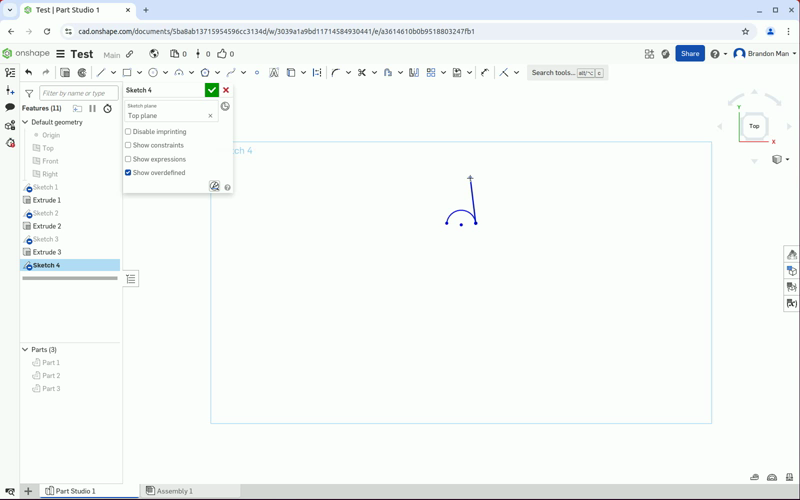
mouse_move(470, 177)
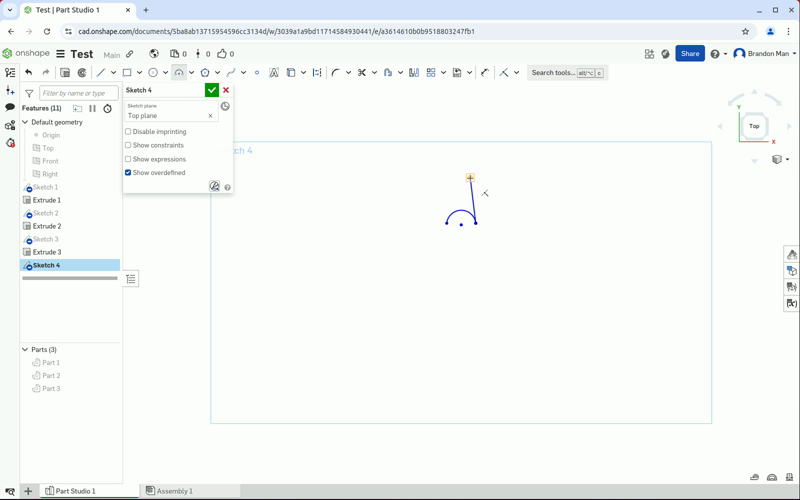
click(470, 177)
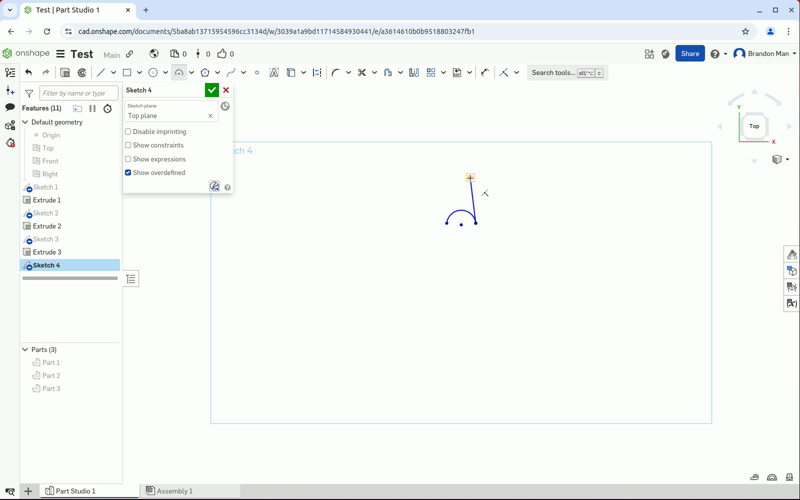
key_down(shift)
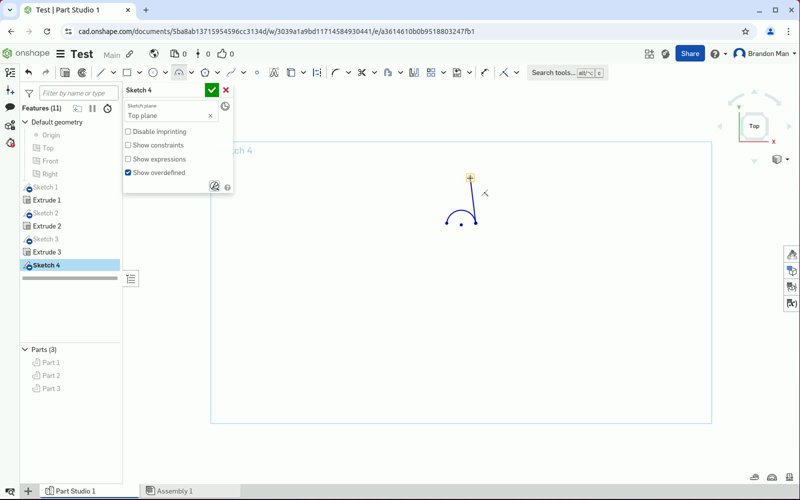
mouse_move(452, 177)
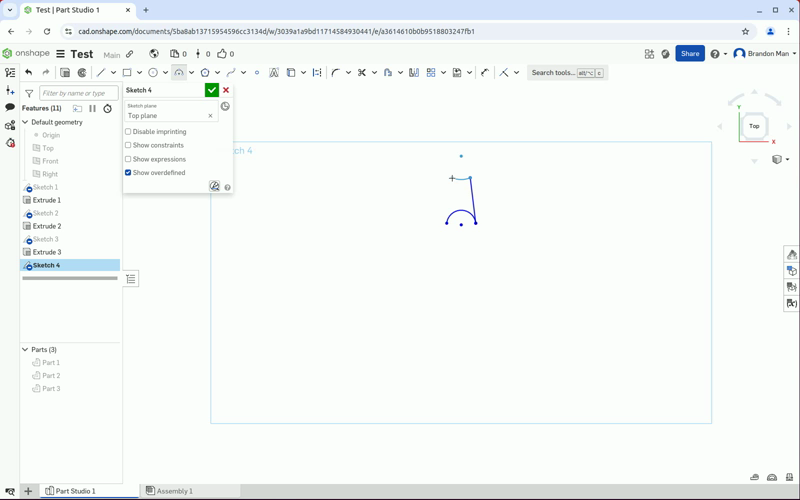
click(452, 177)
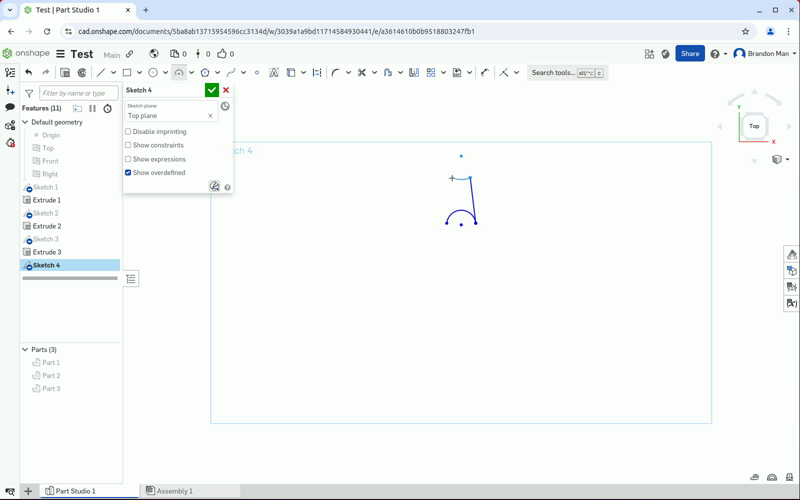
mouse_move(461, 186)
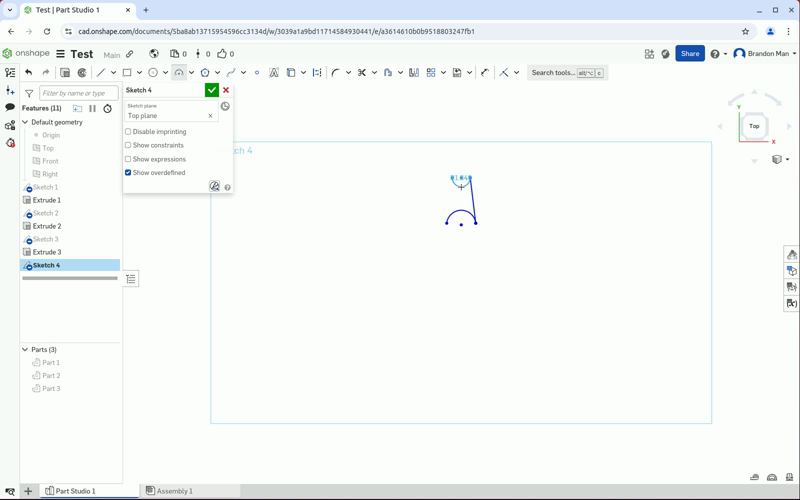
click(461, 186)
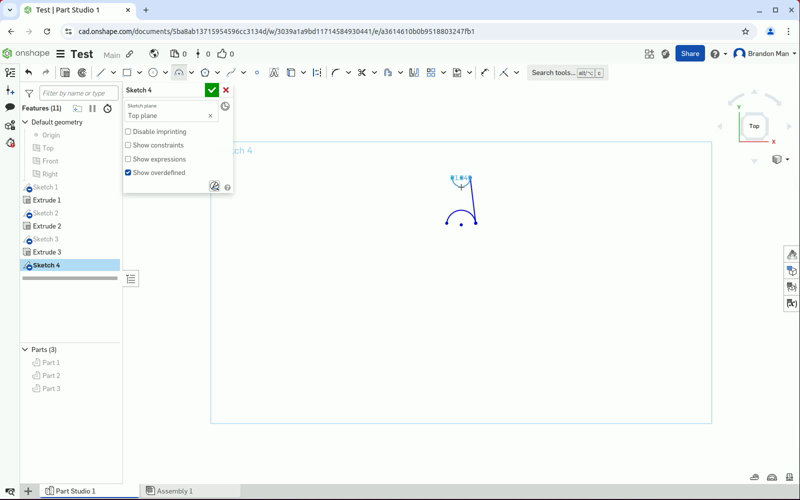
key_up(shift)
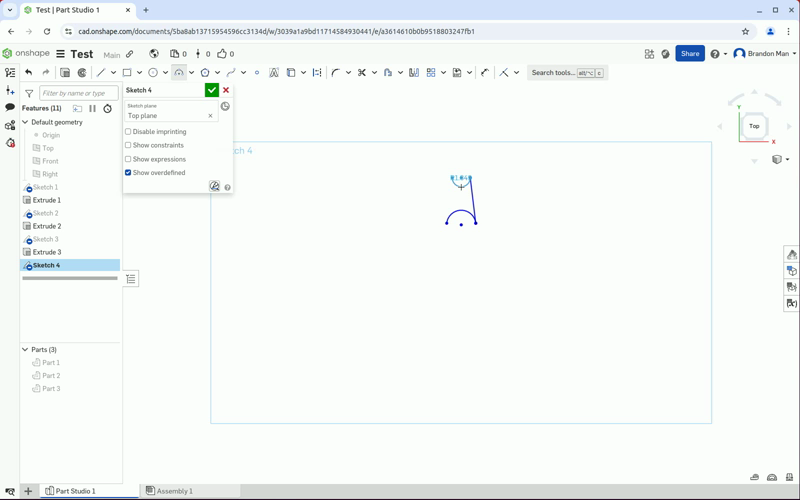
key(esc)
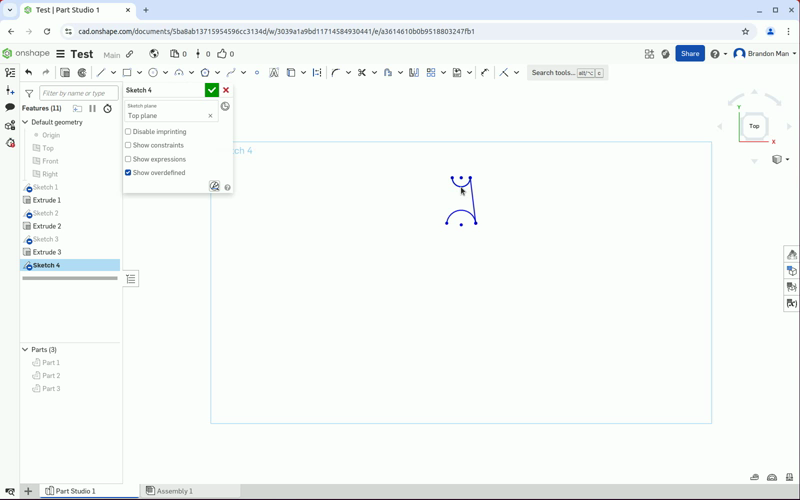
key(l)
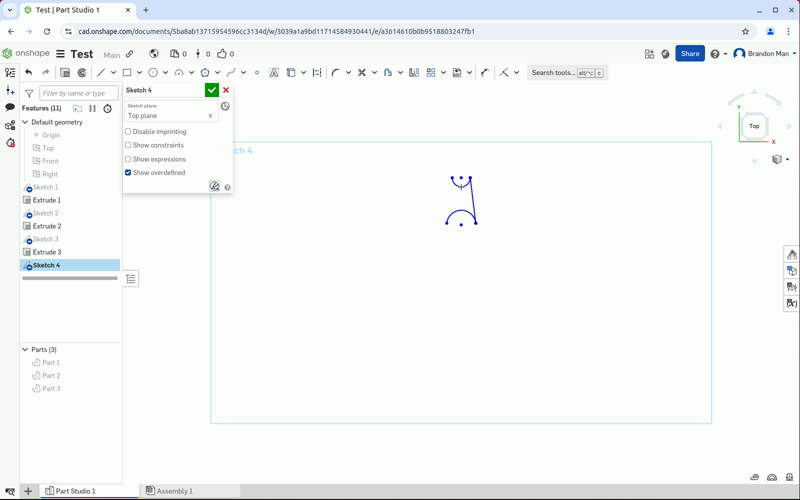
mouse_move(452, 177)
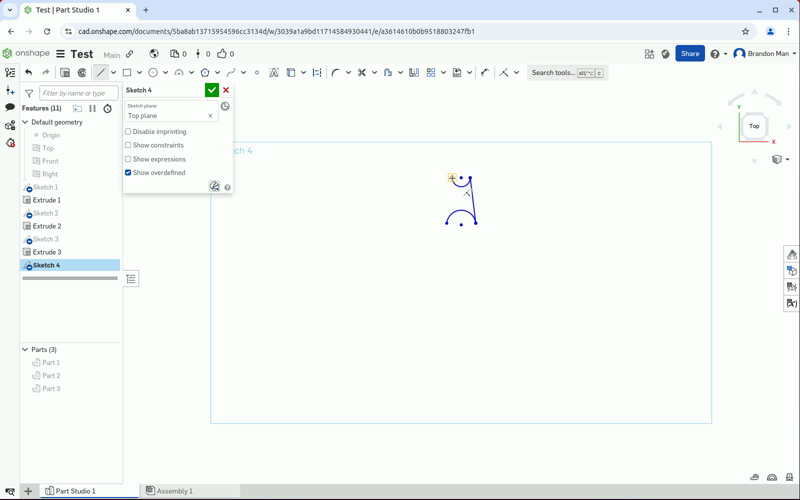
click(452, 177)
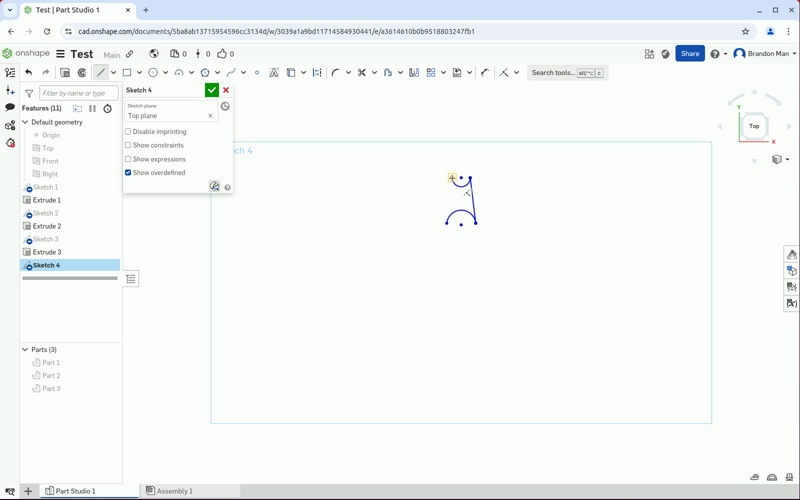
mouse_move(482, 177)
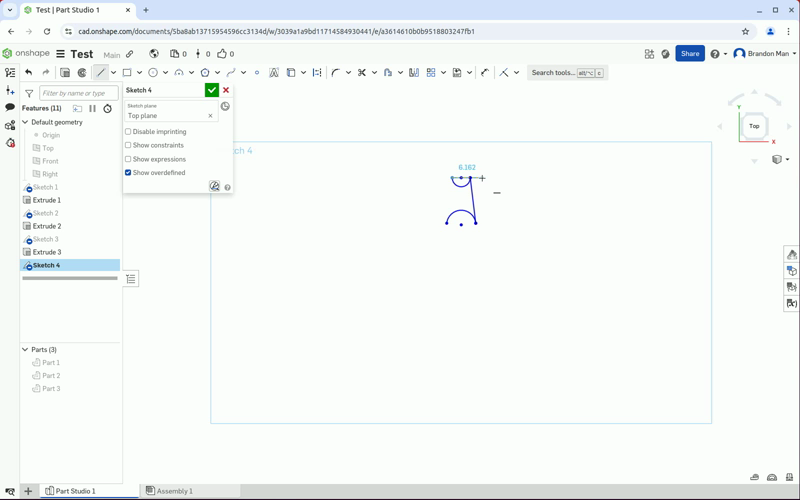
key_down(shift)
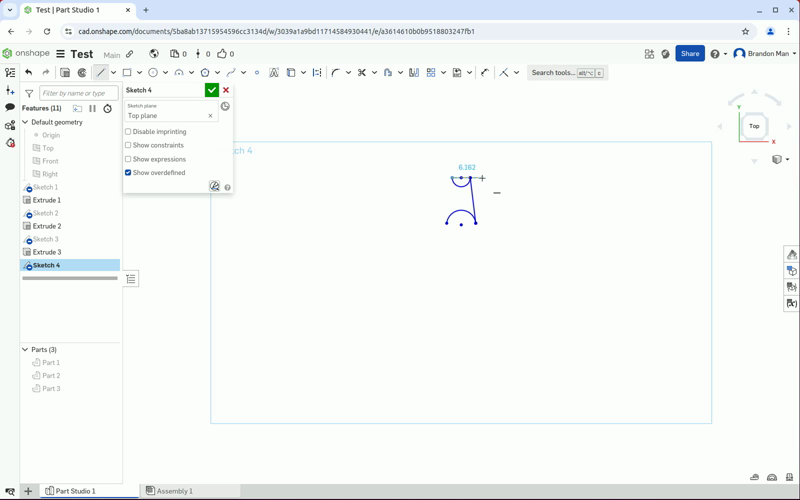
mouse_move(446, 223)
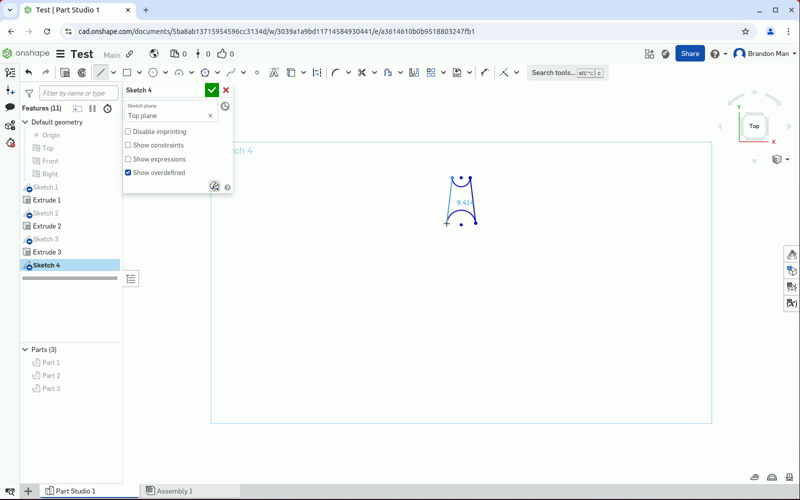
key_up(shift)
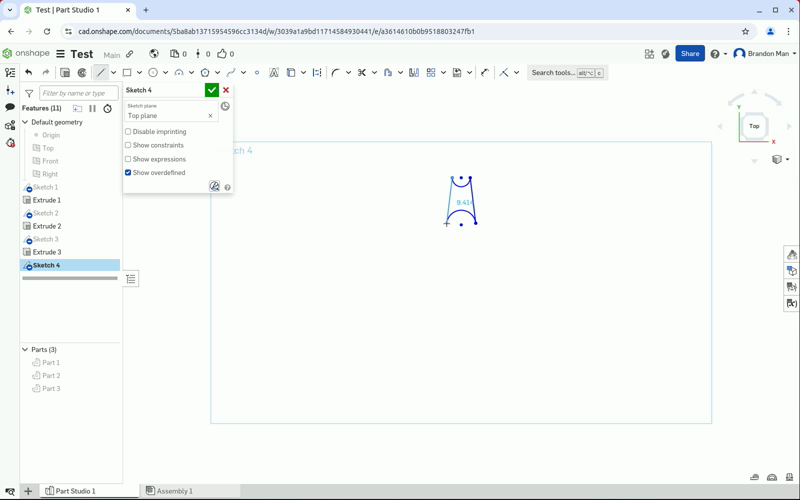
click(446, 223)
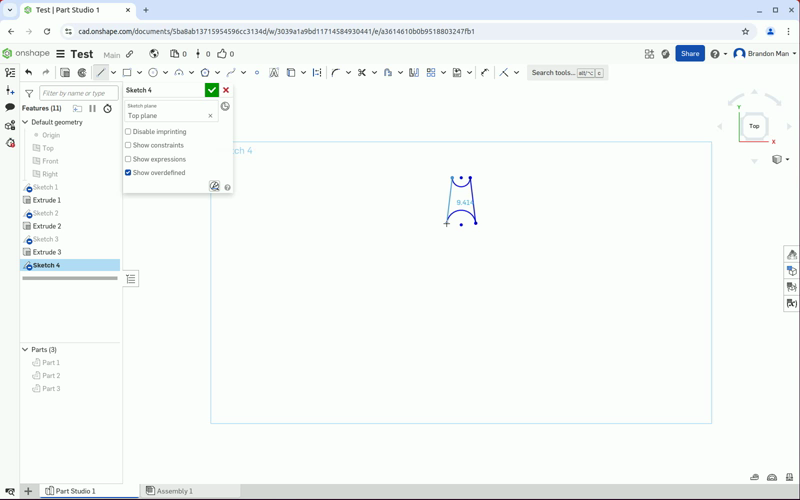
key(esc)
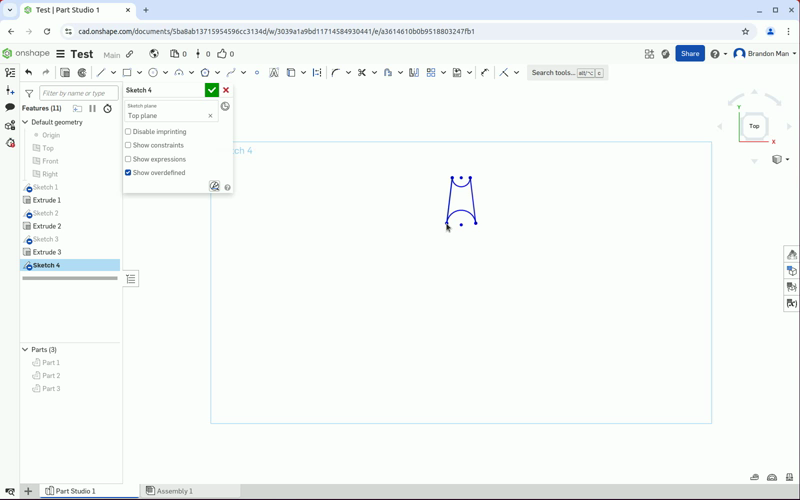
key(c)
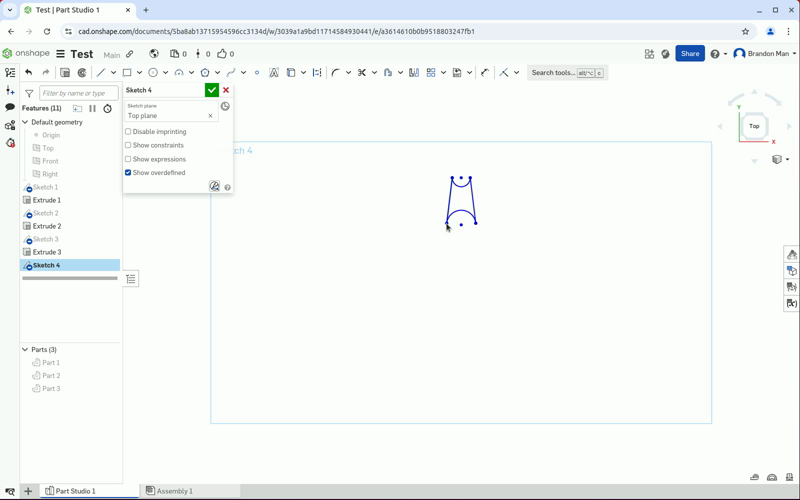
key_down(shift)
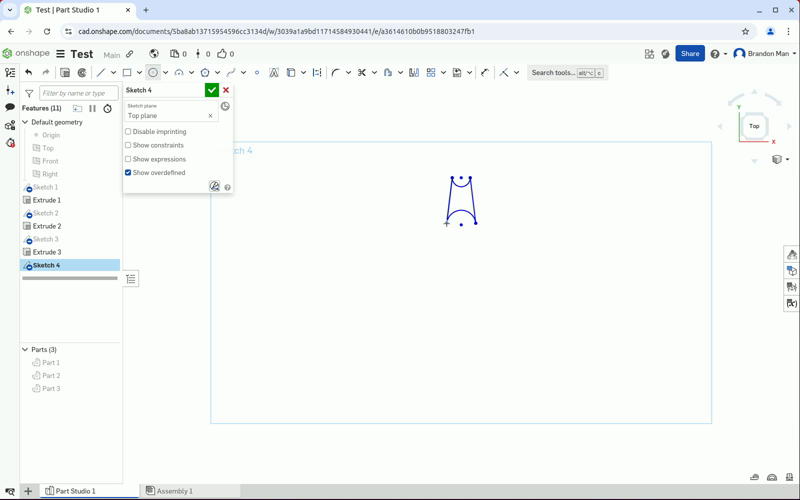
mouse_move(458, 191)
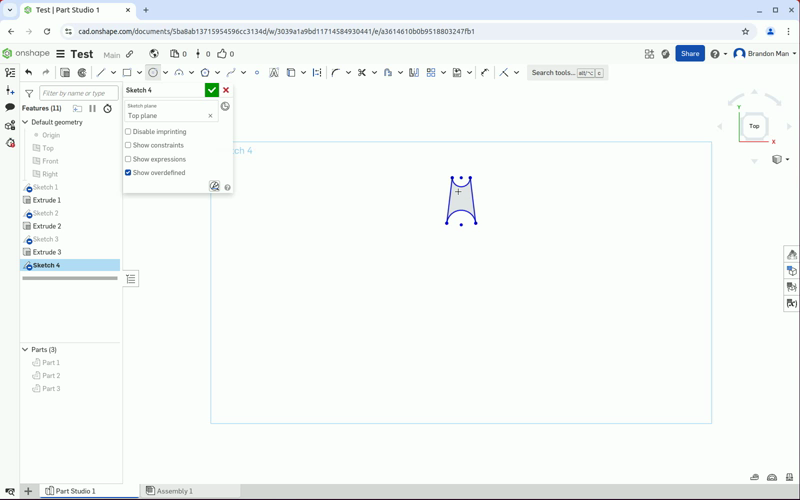
click(458, 191)
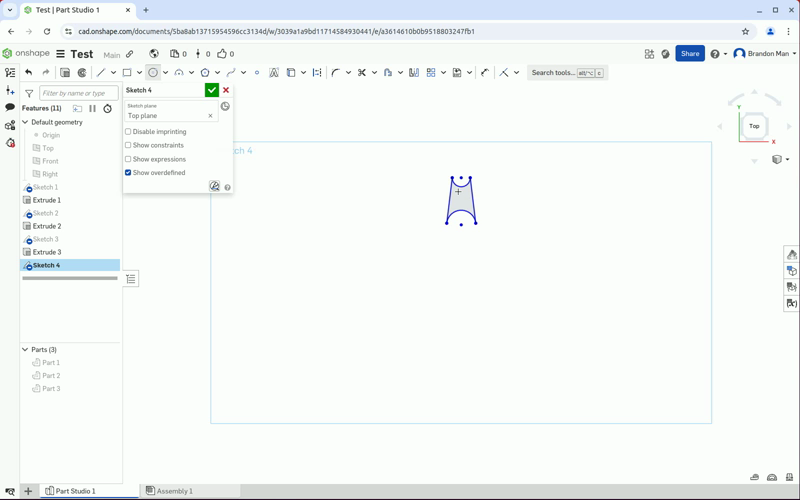
key_up(shift)
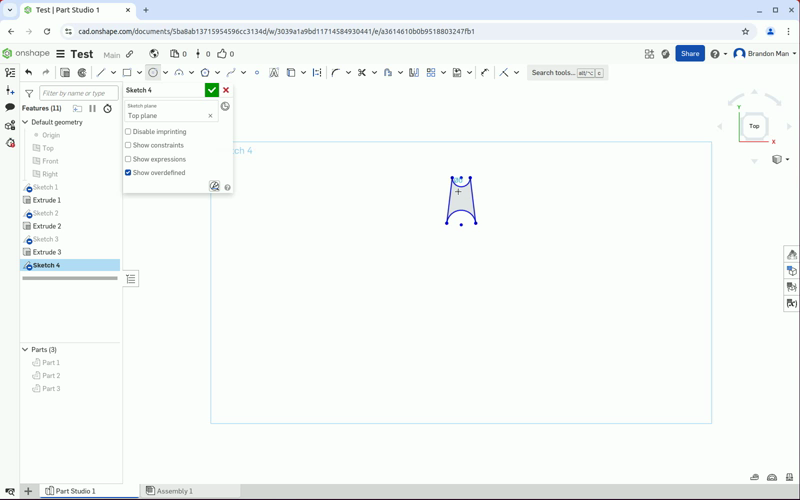
mouse_move(461, 191)
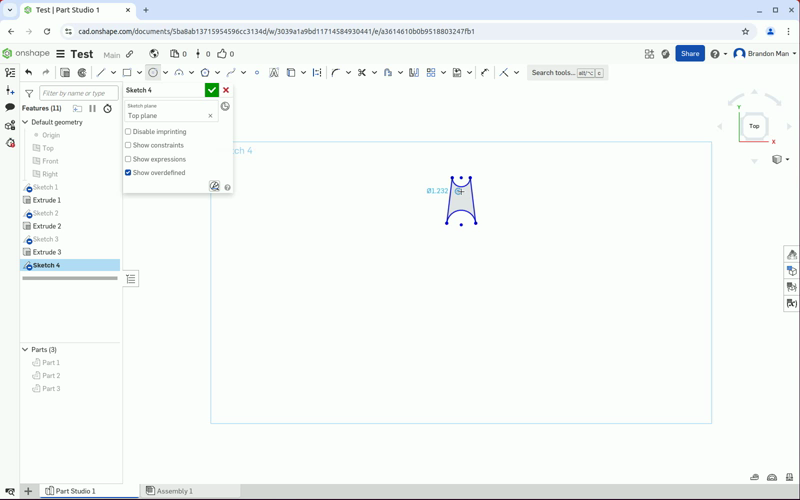
click(461, 191)
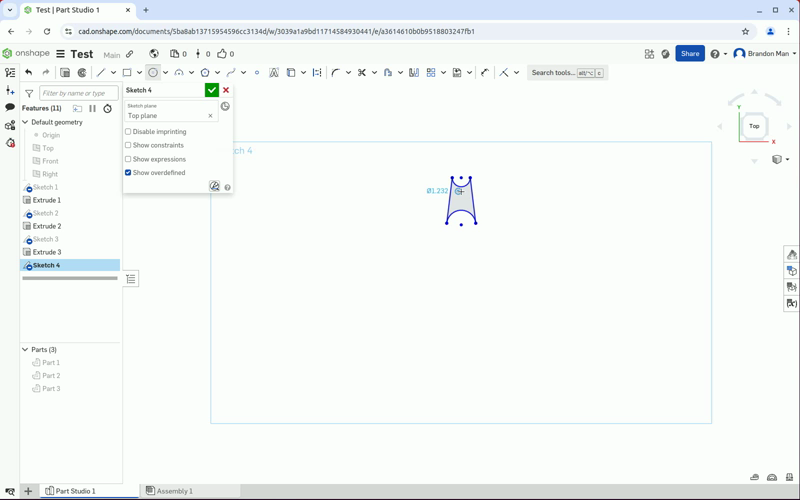
key(esc)
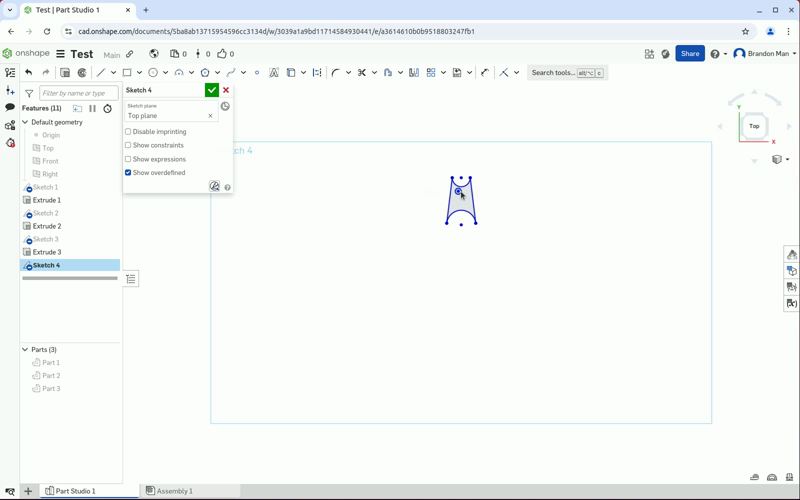
mouse_move(471, 203)
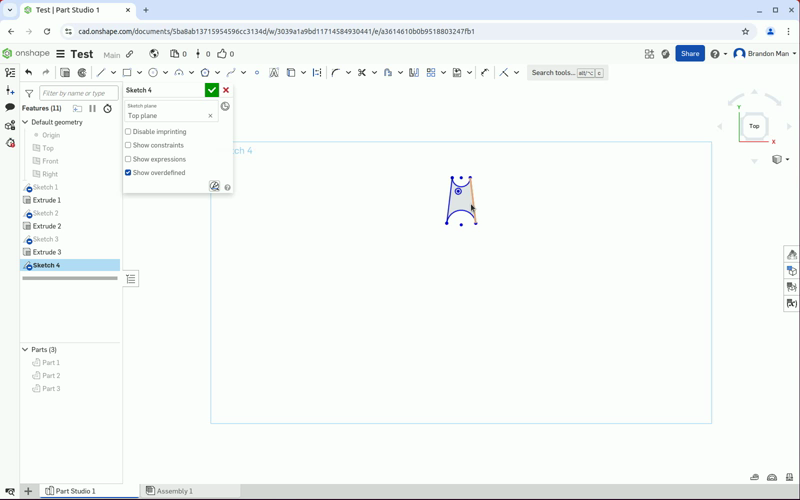
scroll(6)
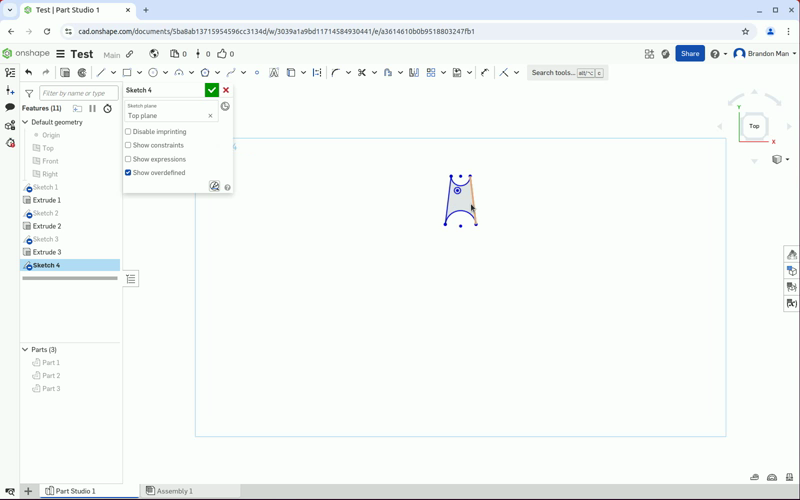
scroll(6)
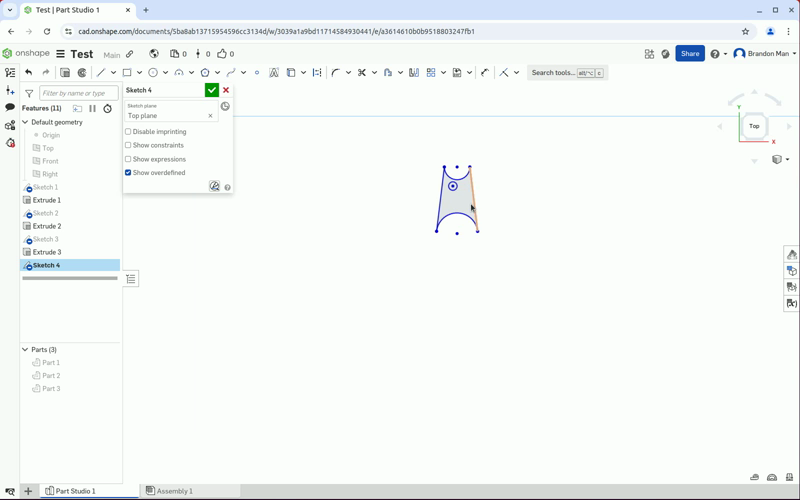
scroll(6)
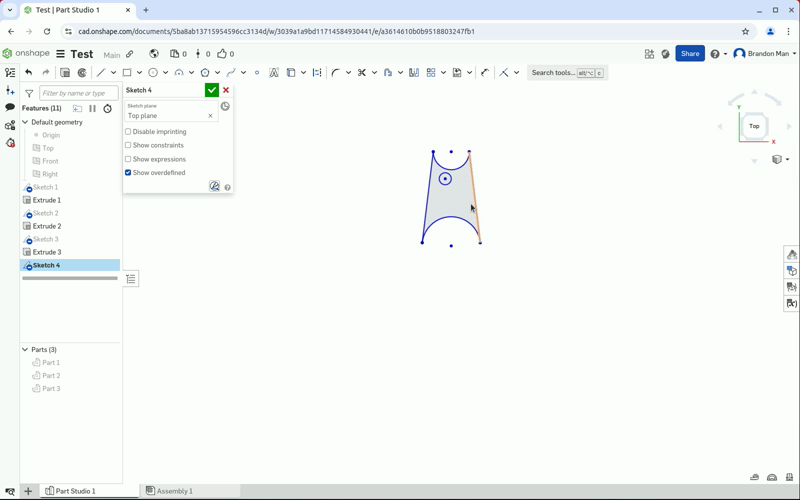
scroll(6)
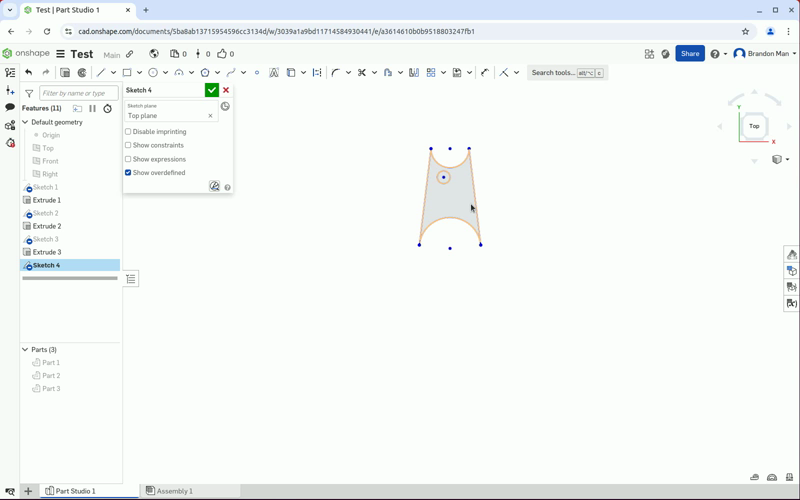
scroll(6)
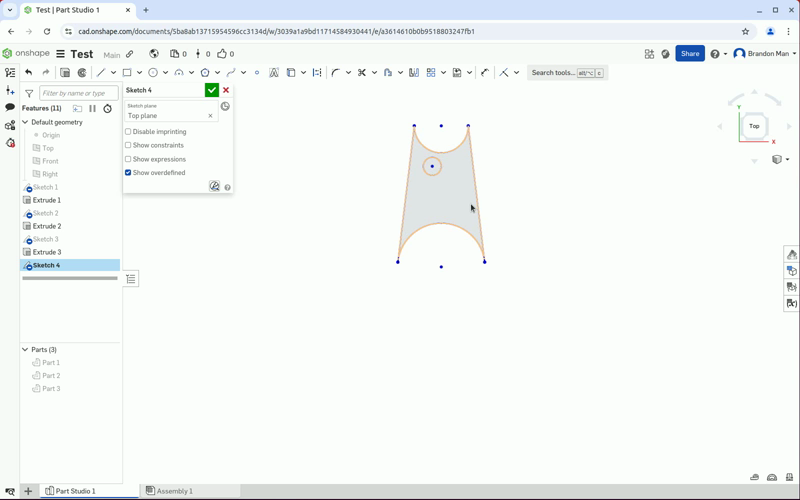
scroll(6)
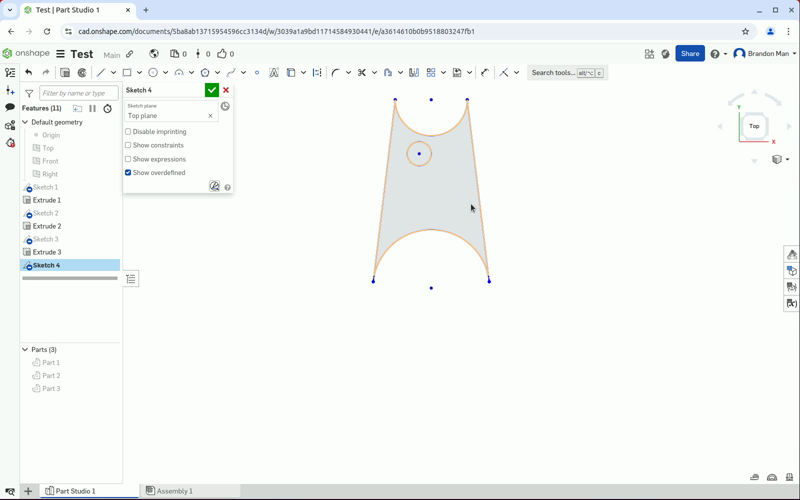
scroll(6)
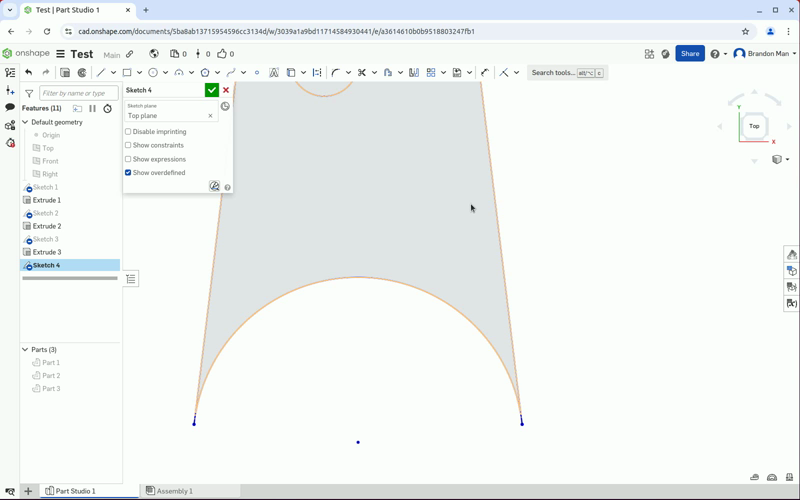
click(471, 203)
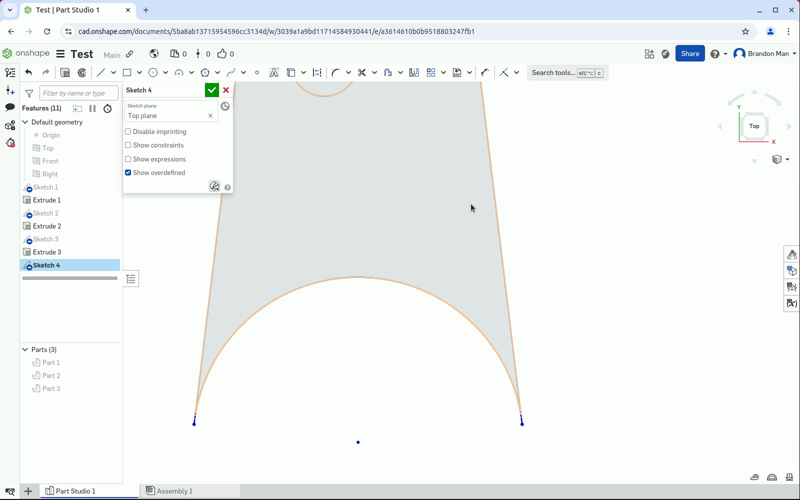
scroll(-6)
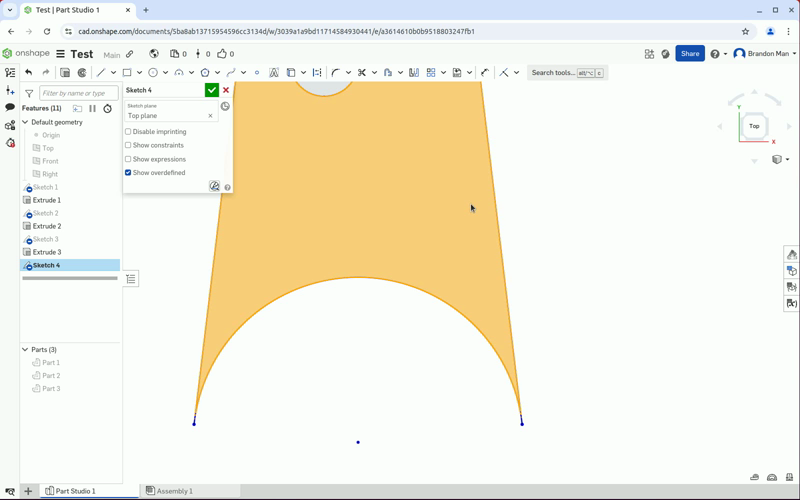
scroll(-6)
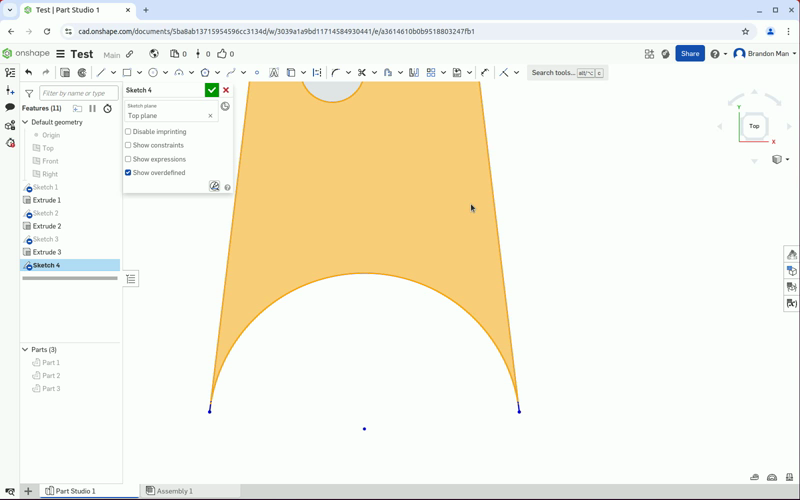
scroll(-6)
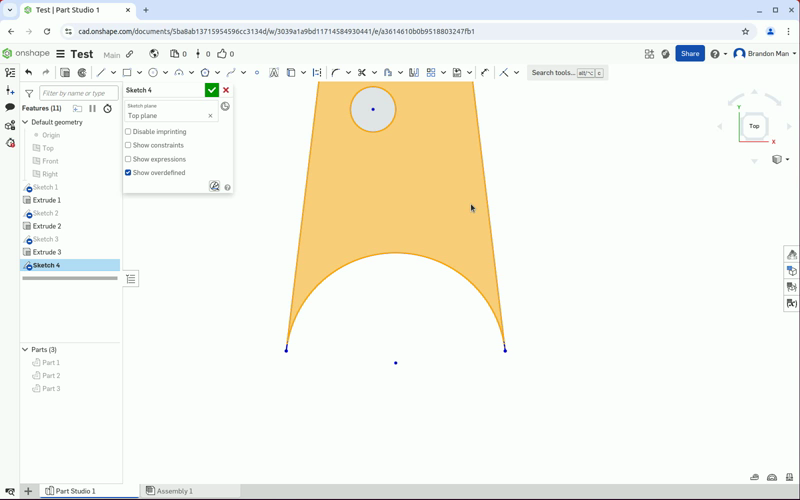
scroll(-6)
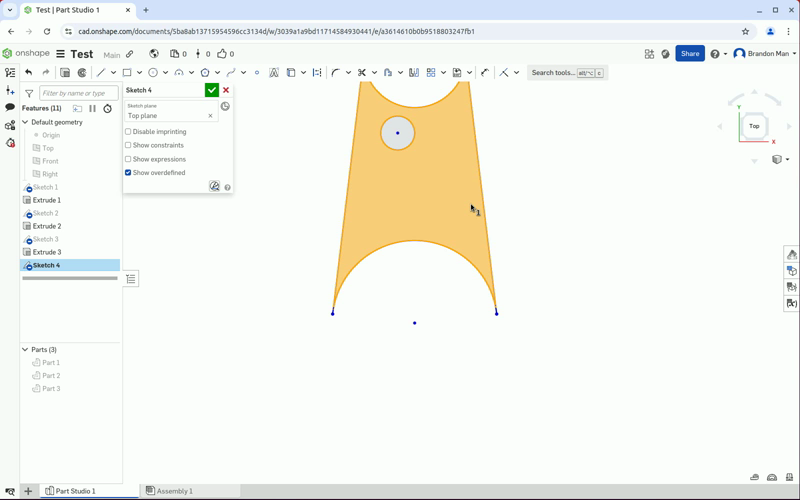
scroll(-6)
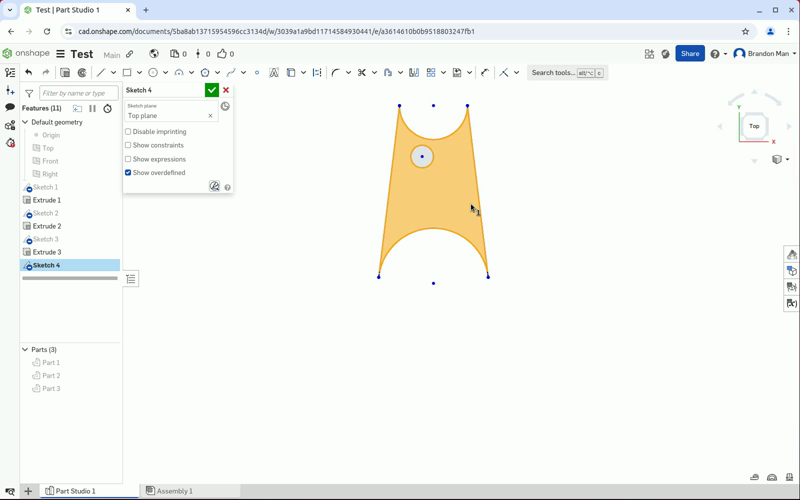
scroll(-6)
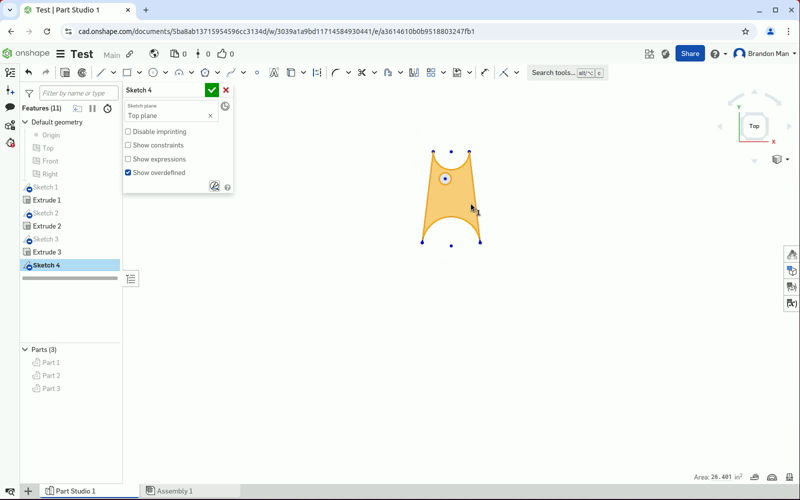
scroll(-6)
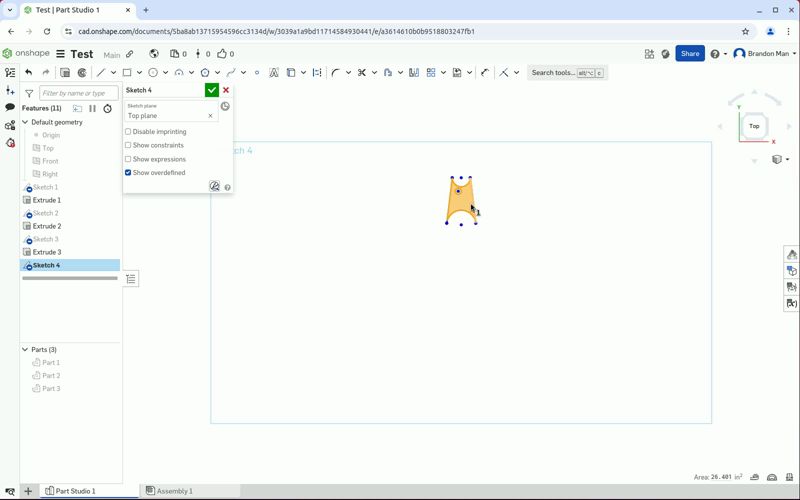
mouse_move(73, 352)
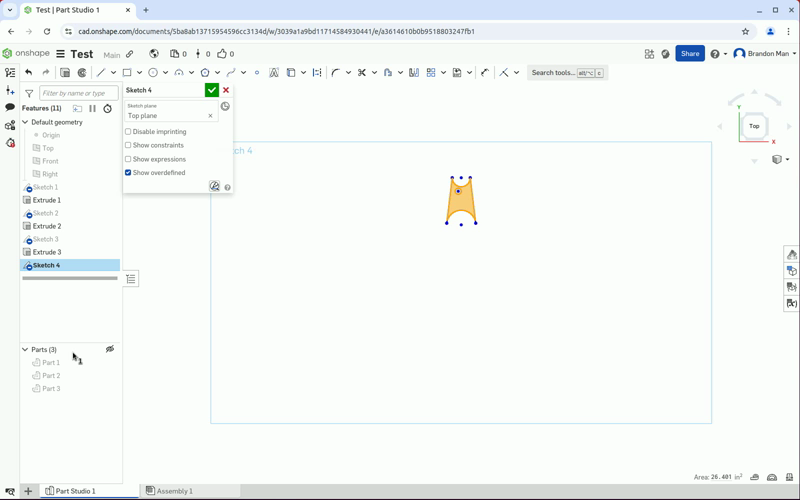
key(shift+y)
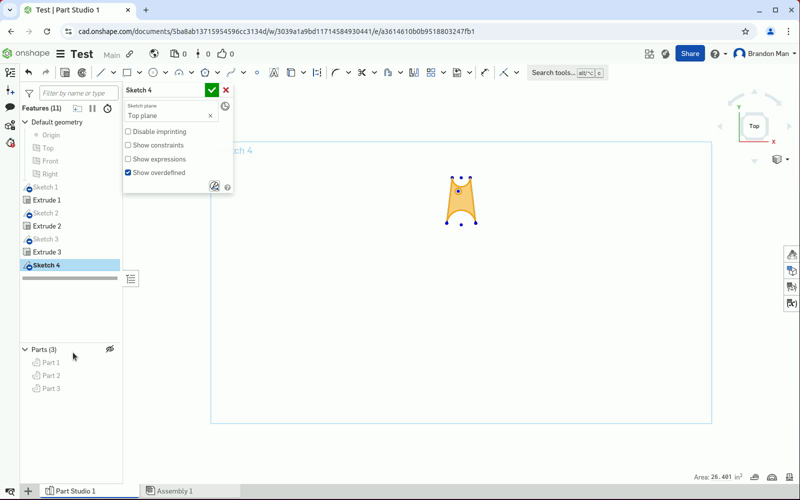
key(shift+e)
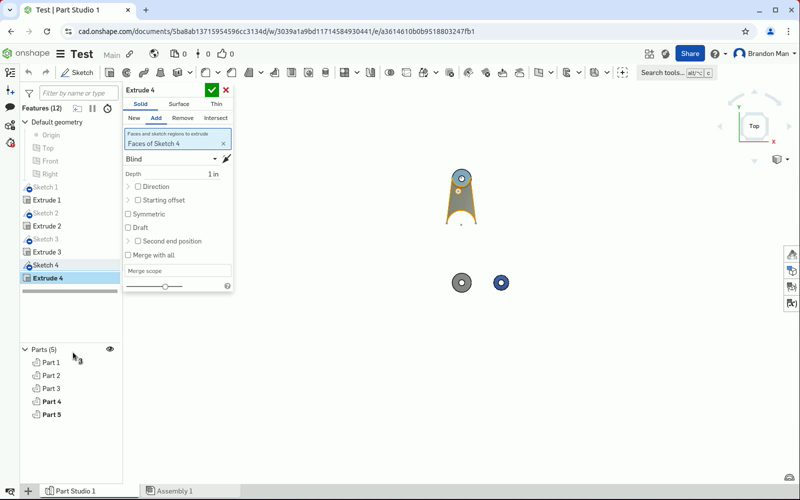
mouse_move(143, 106)
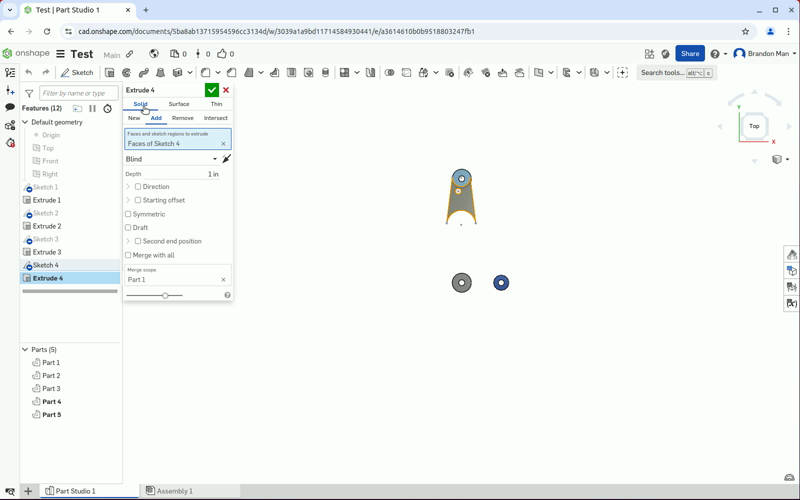
click(143, 106)
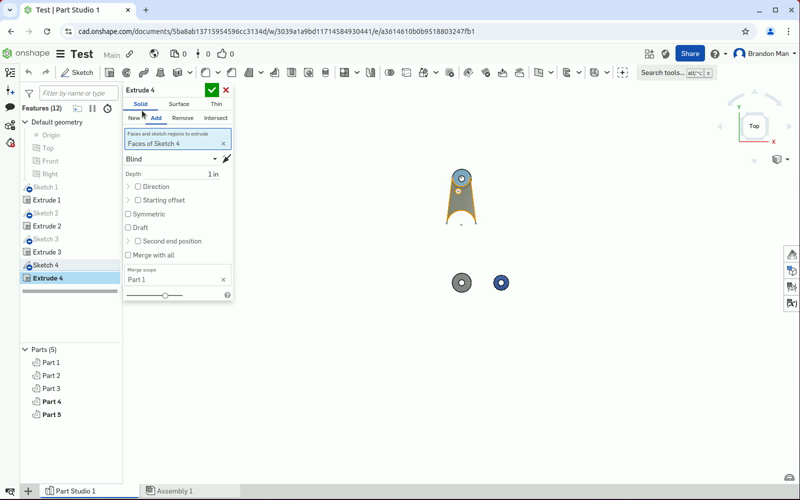
mouse_move(137, 120)
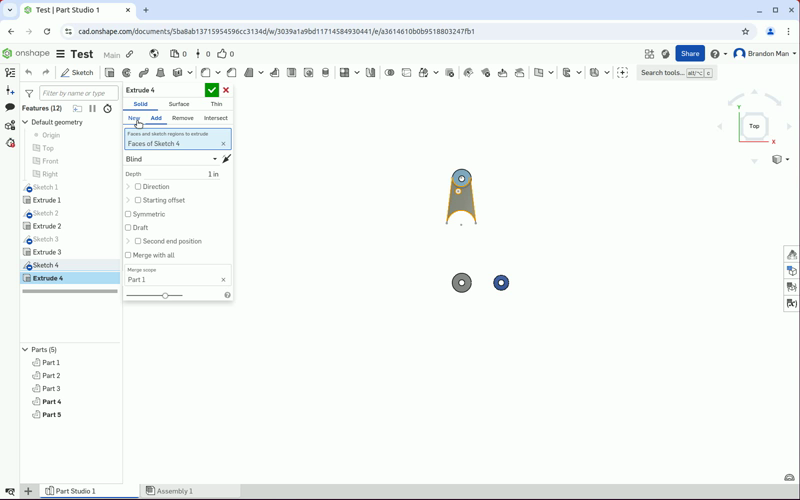
click(137, 120)
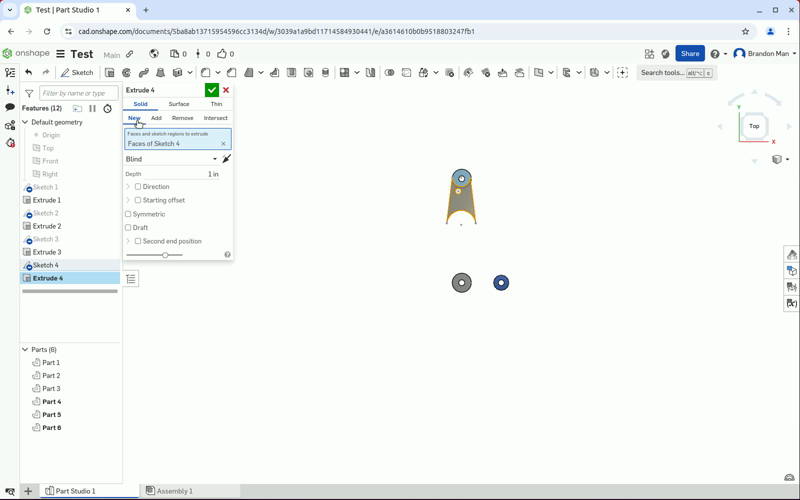
key(tab, 4)
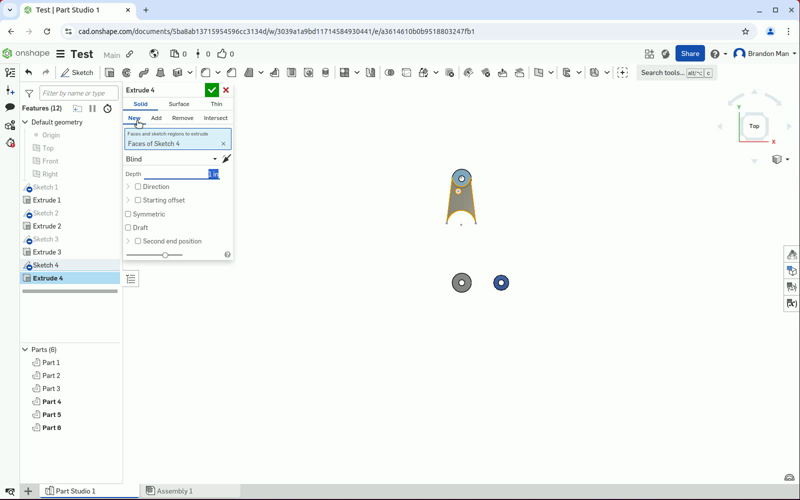
text(0.481)
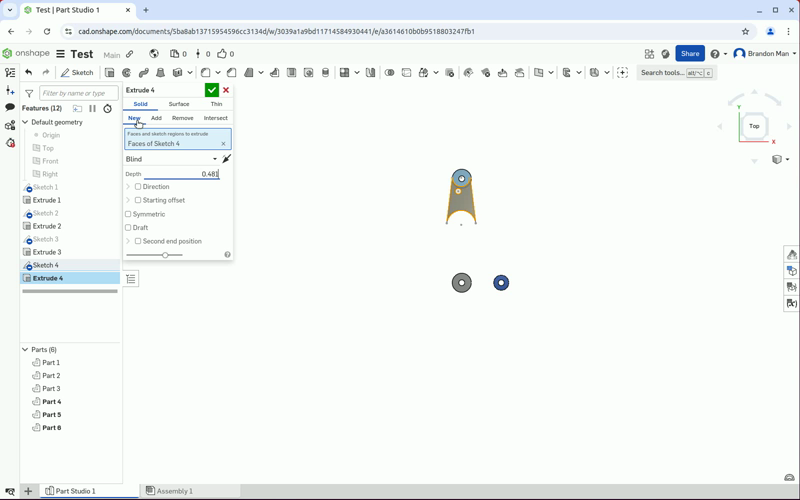
key(enter)
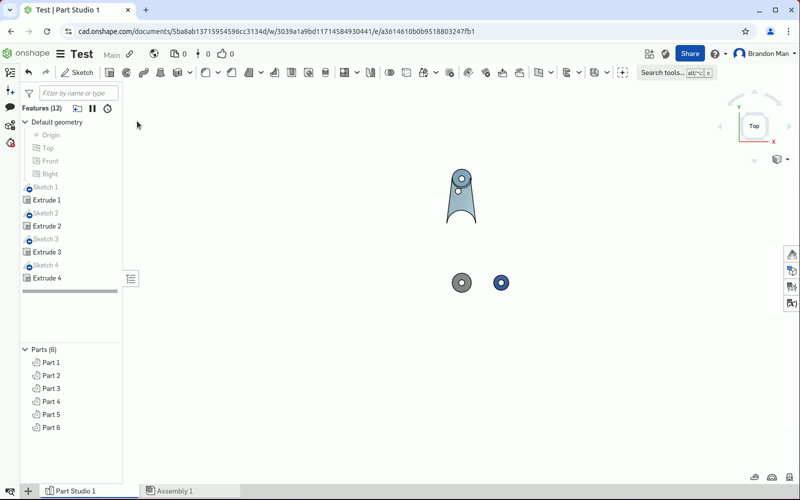
key(shift+h)
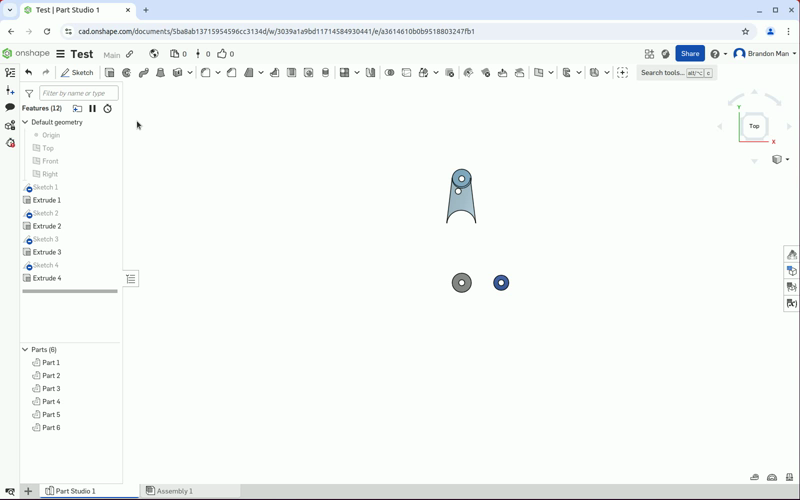
key(shift+h)
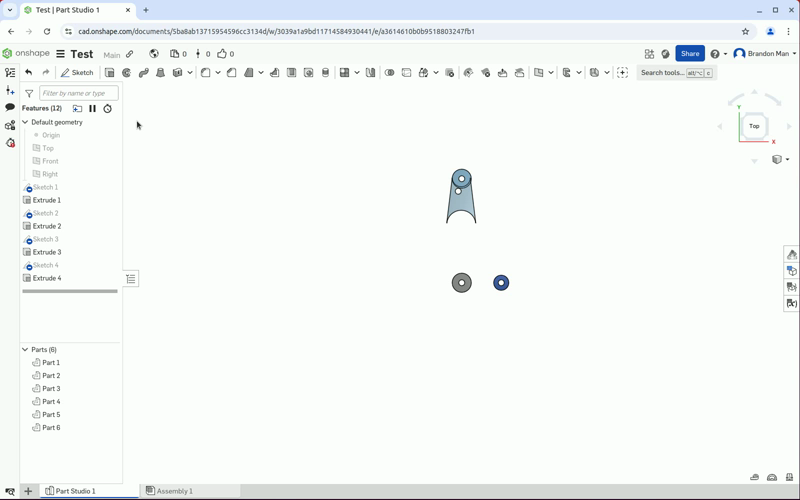
mouse_move(73, 189)
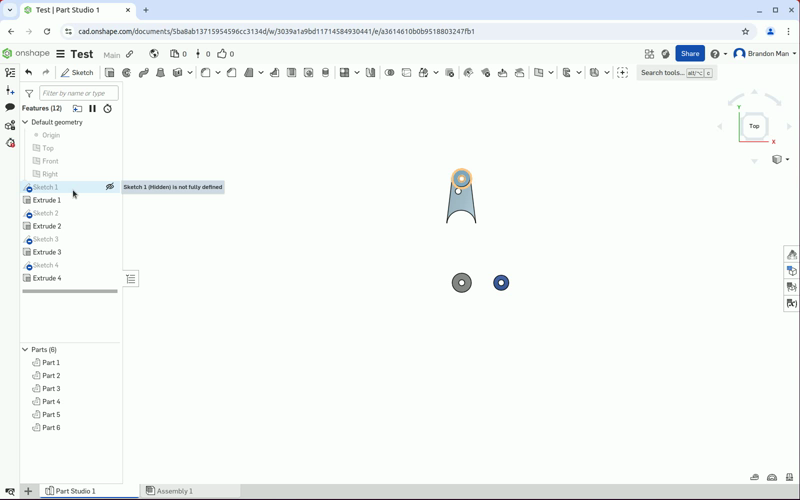
click(73, 189)
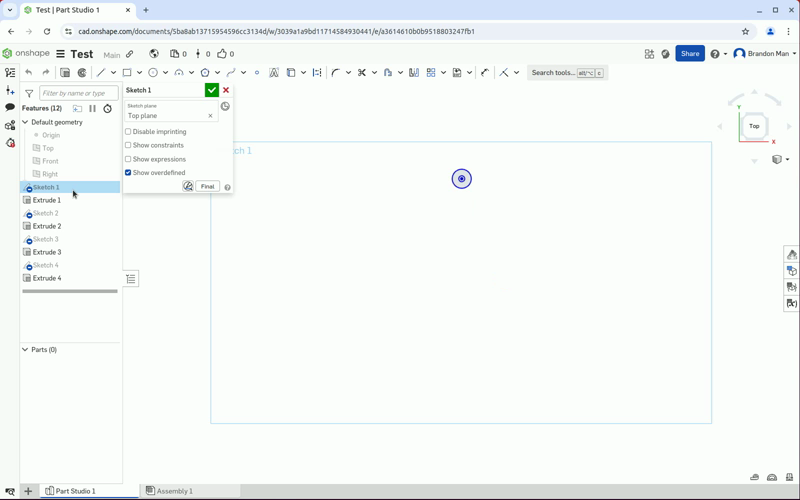
mouse_move(229, 92)
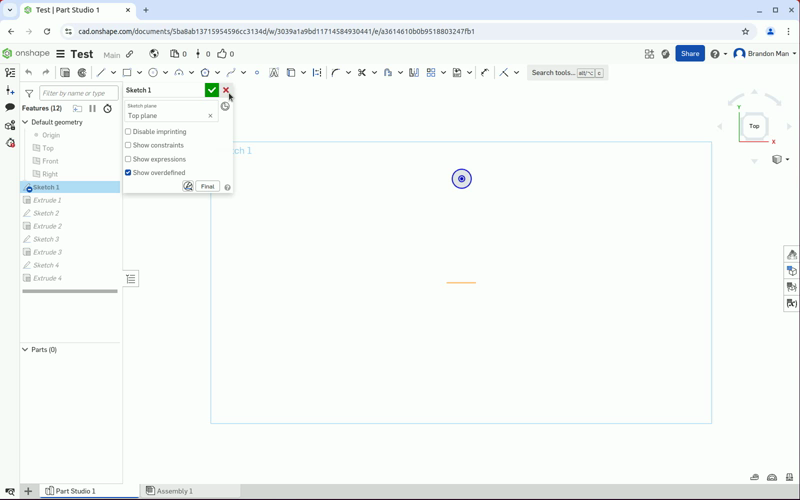
click(229, 92)
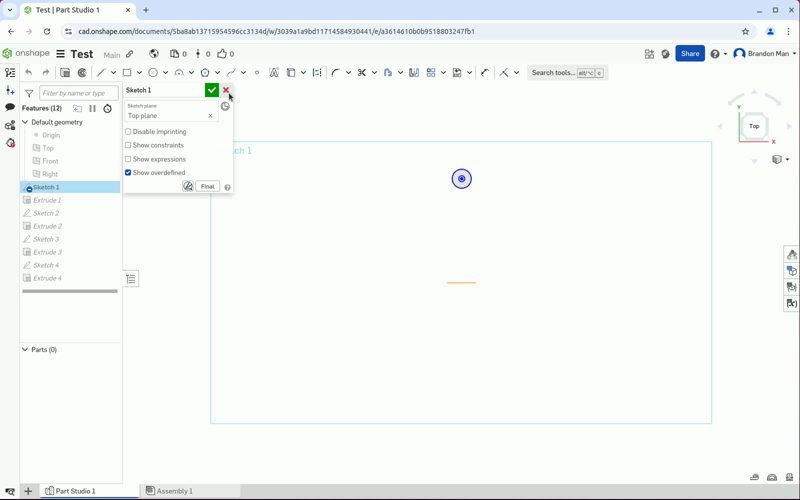
key(shift+s)
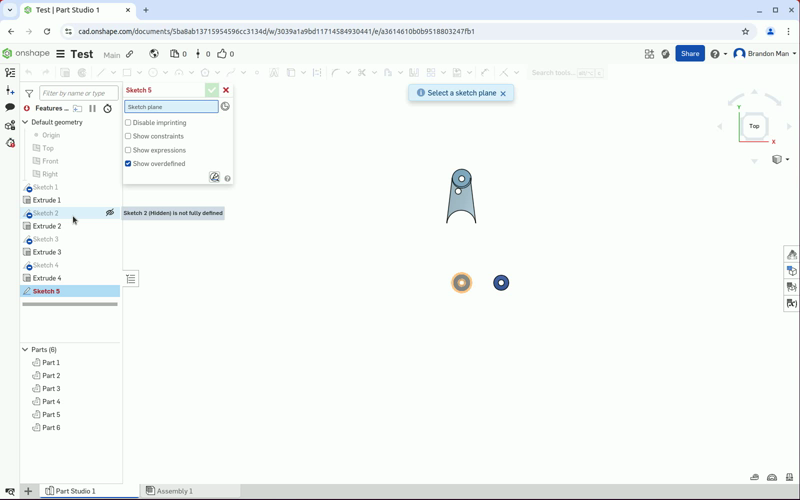
scroll(3)
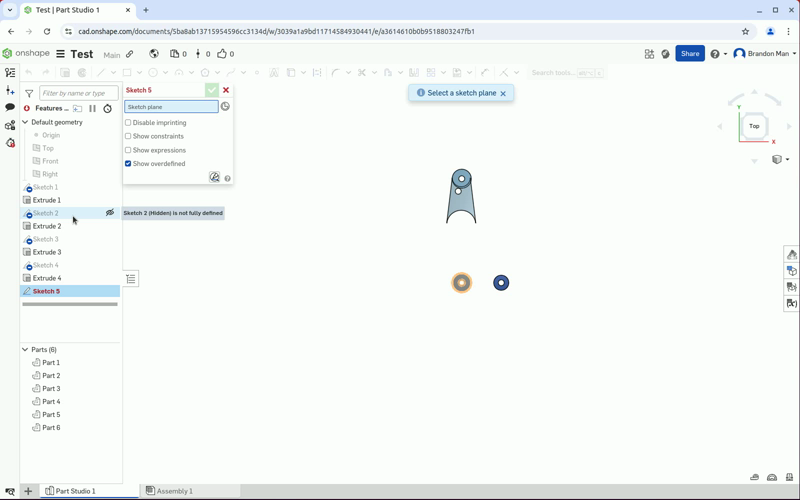
mouse_move(73, 150)
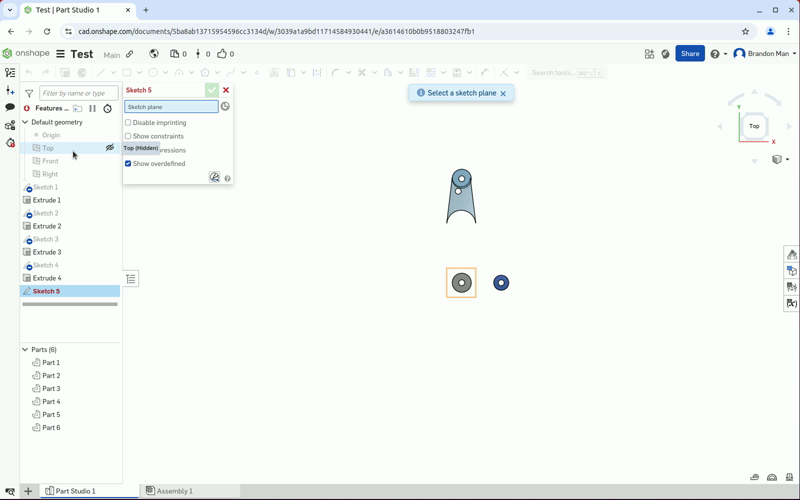
click(73, 150)
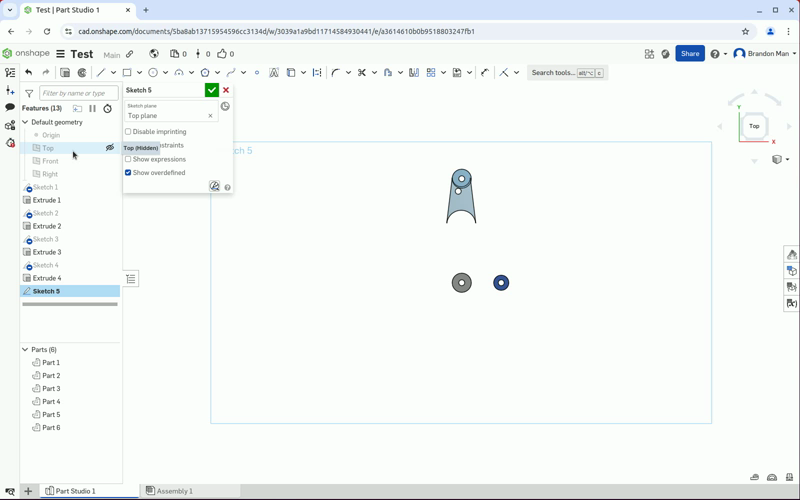
mouse_move(73, 352)
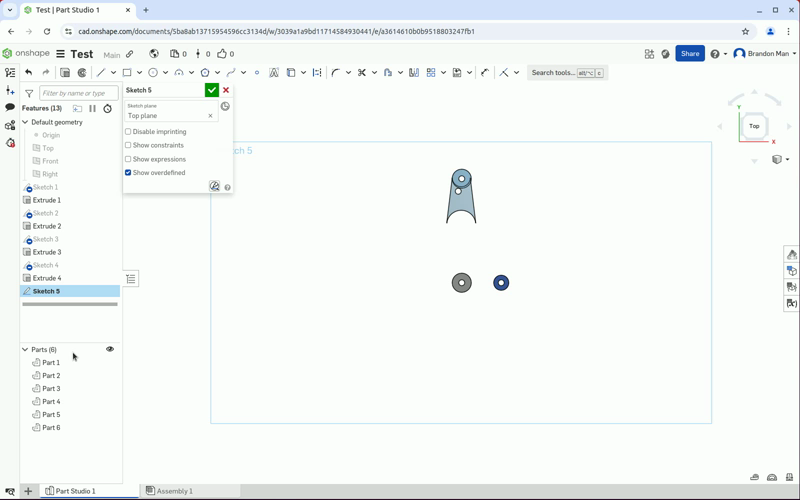
key(y)
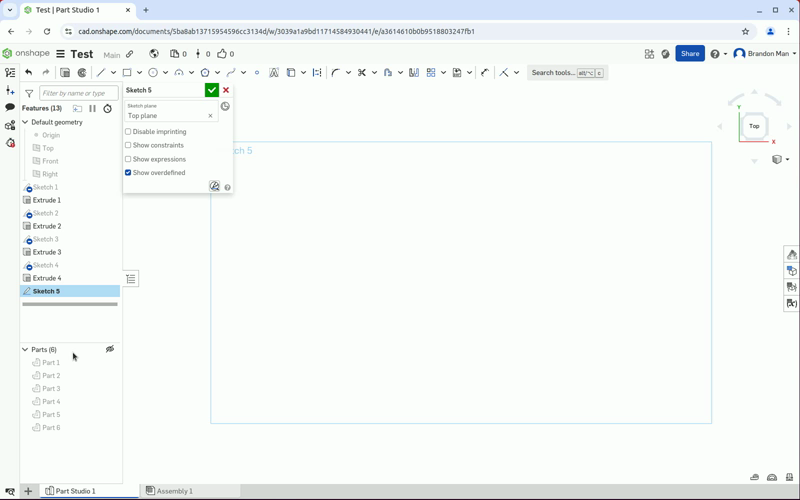
key(l)
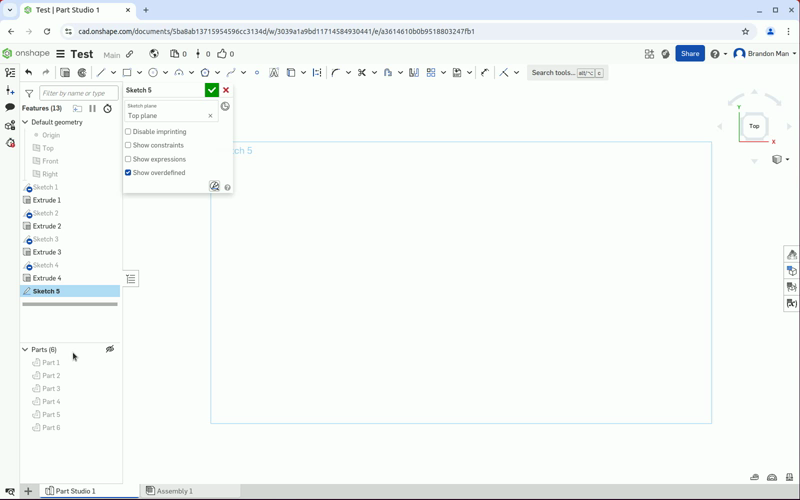
key_down(shift)
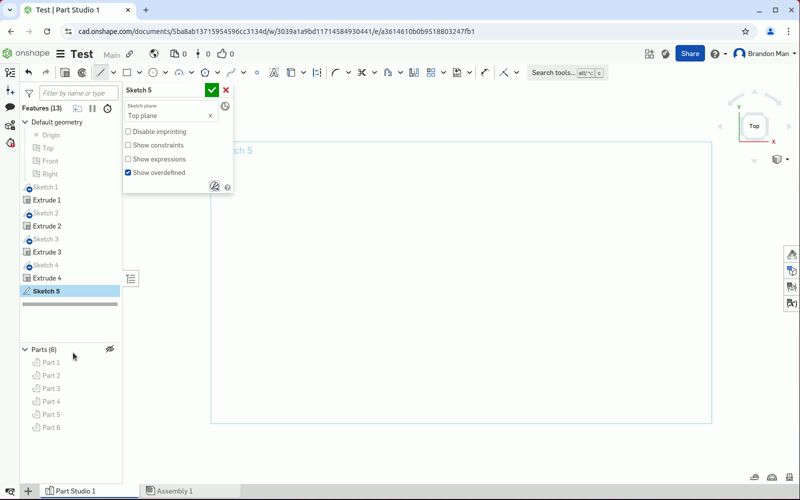
mouse_move(446, 226)
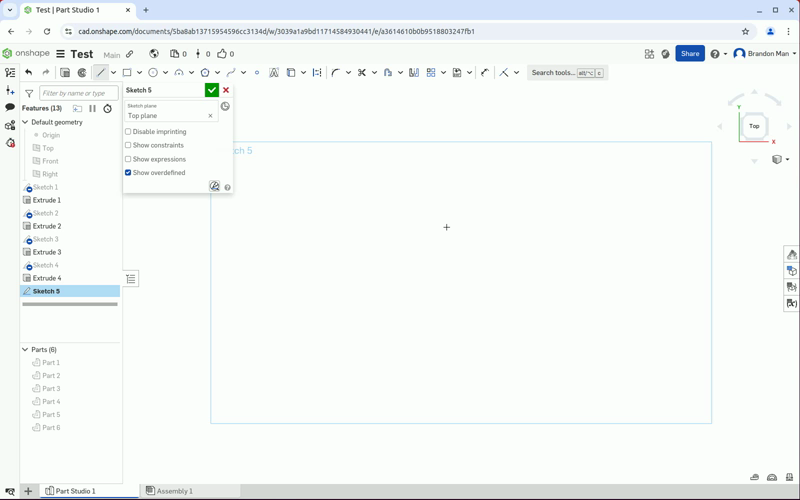
click(446, 226)
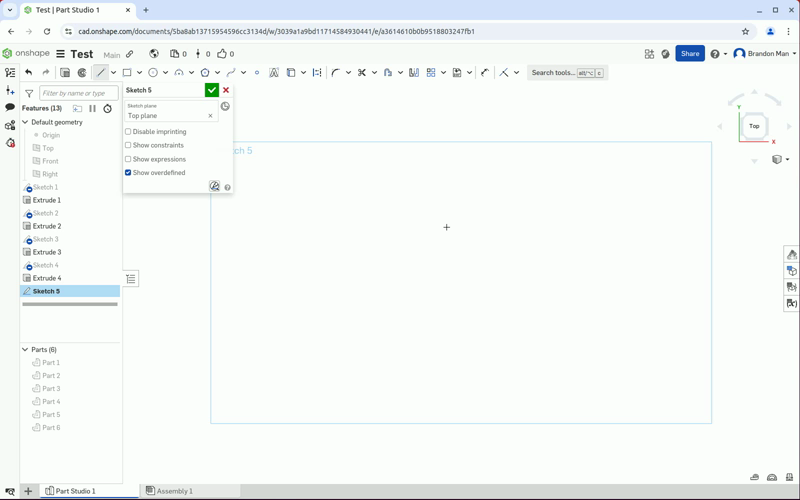
key_up(shift)
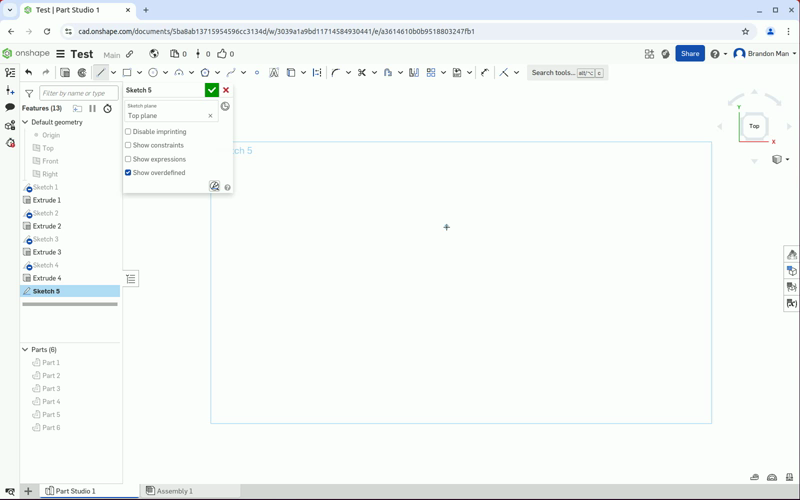
key_down(shift)
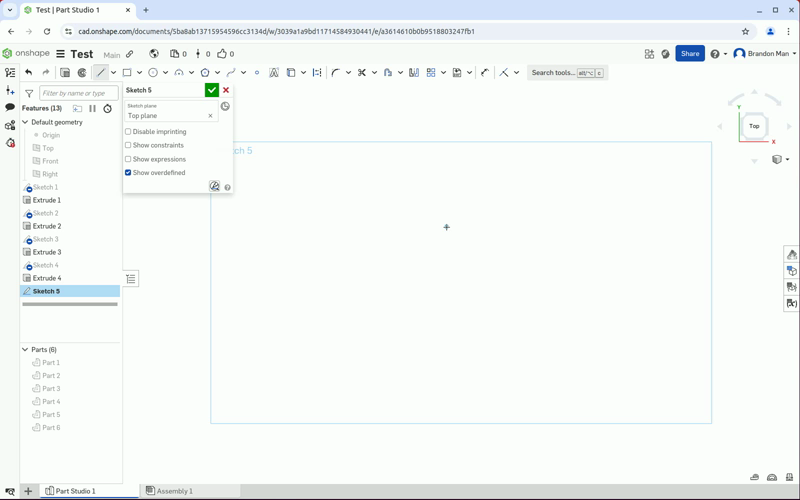
mouse_move(476, 226)
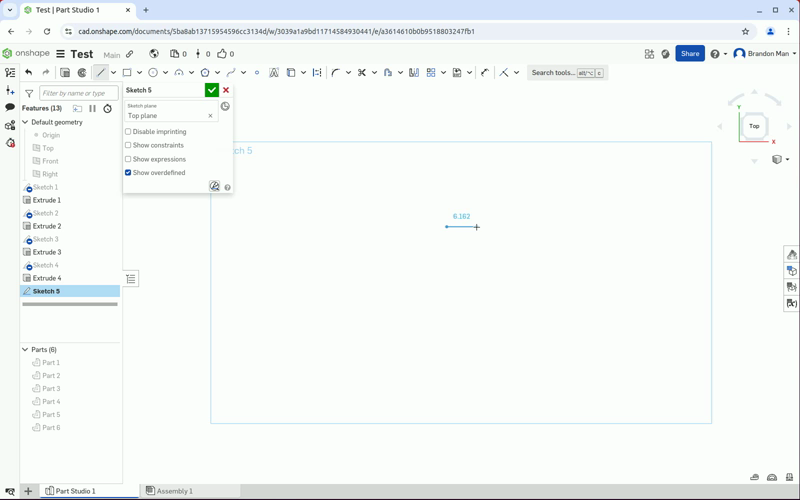
mouse_move(452, 284)
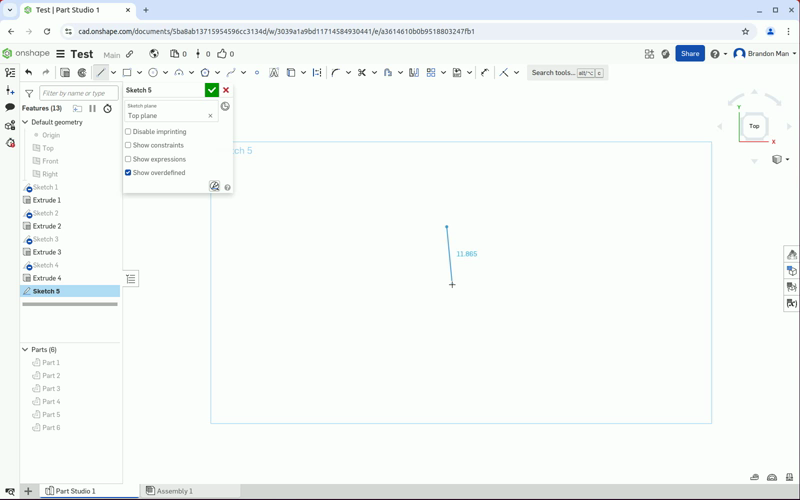
click(452, 284)
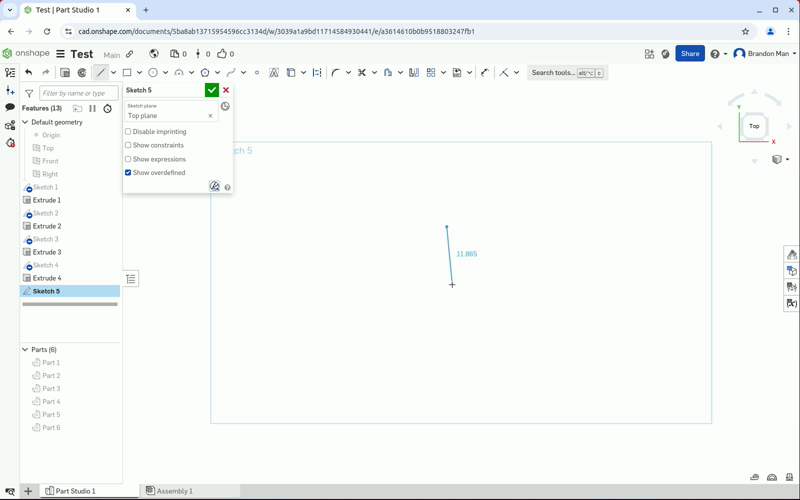
key_up(shift)
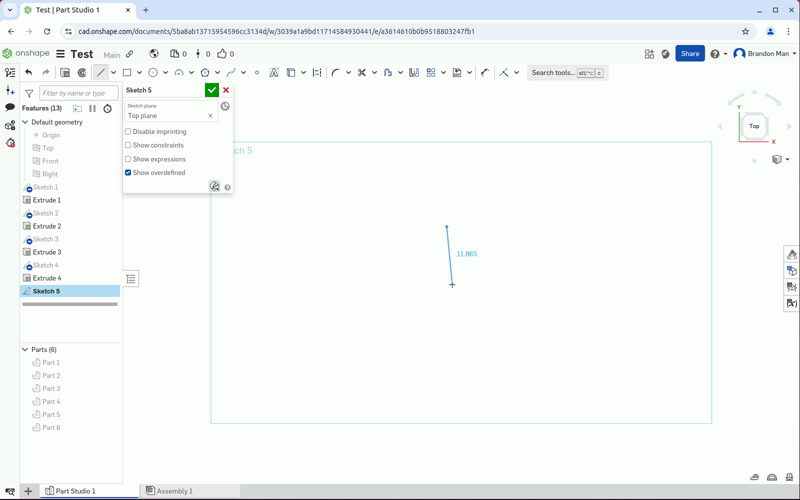
key(esc)
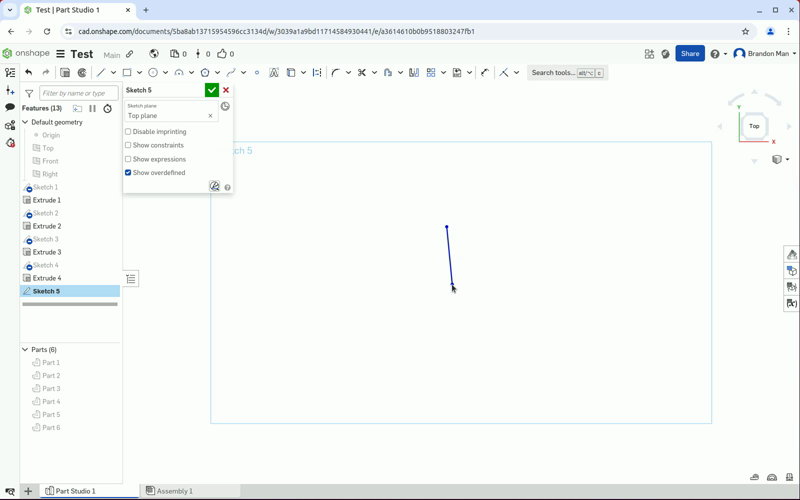
key(a)
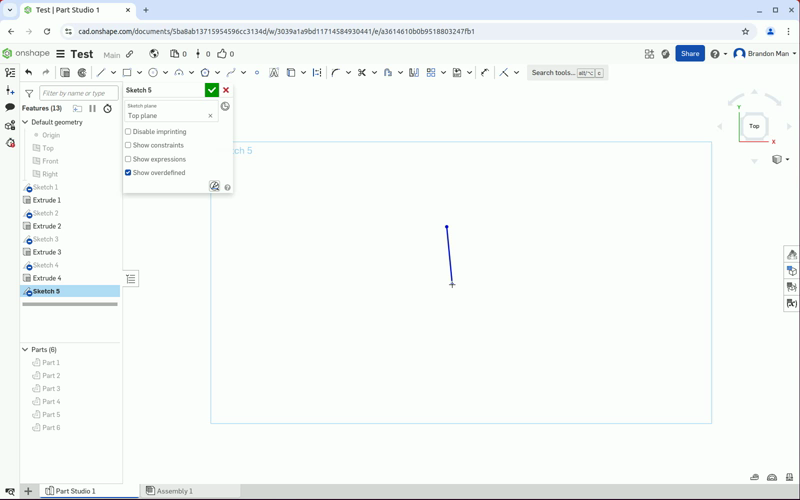
mouse_move(452, 284)
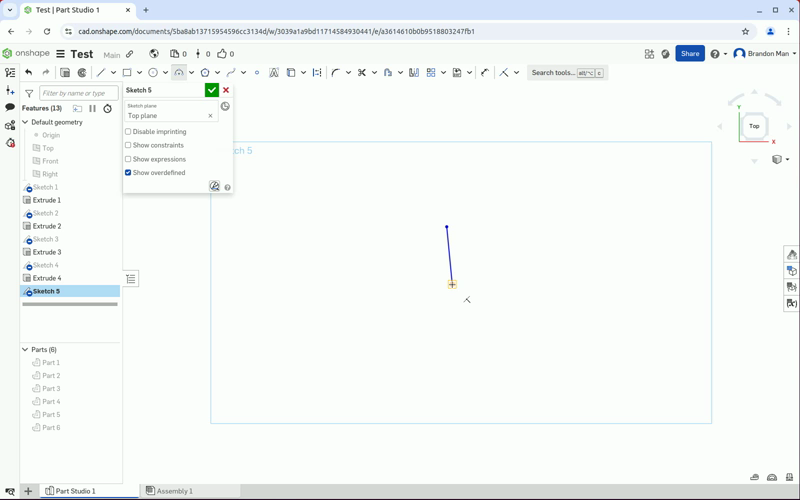
click(452, 284)
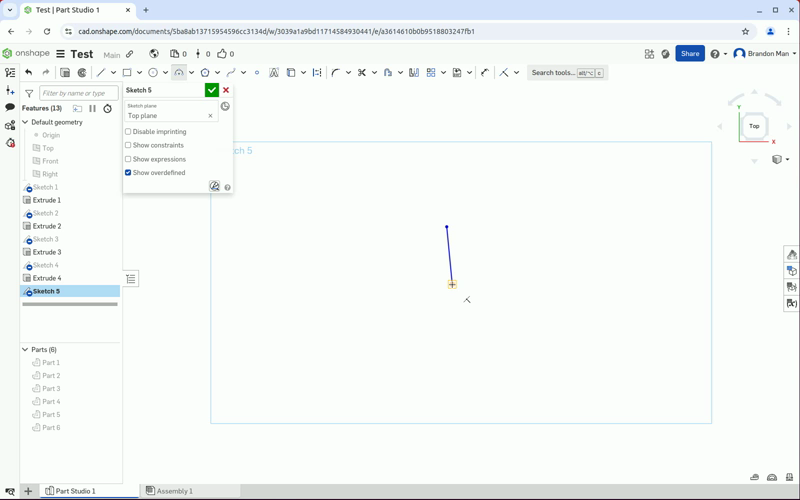
key_down(shift)
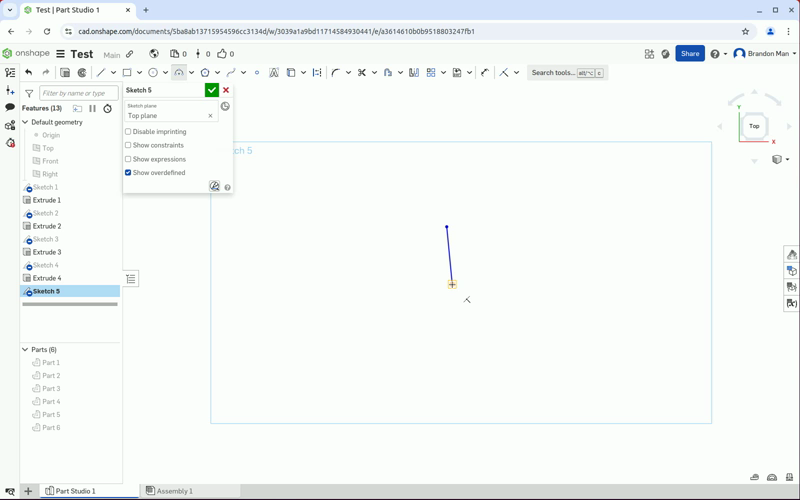
mouse_move(461, 291)
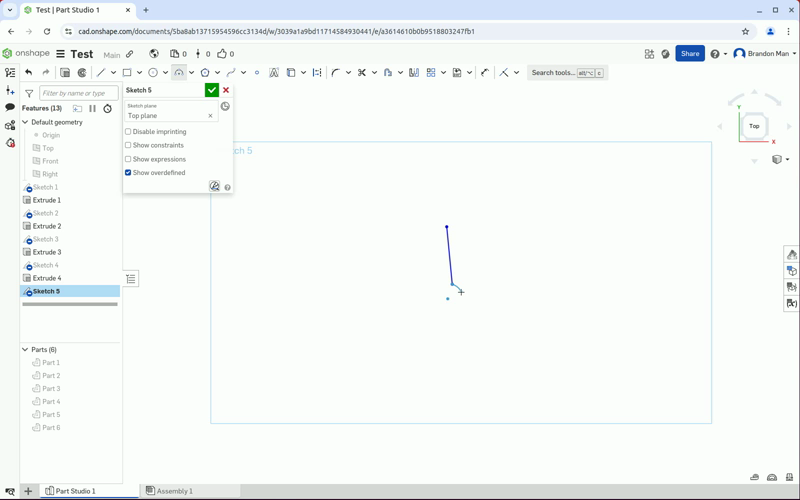
click(461, 291)
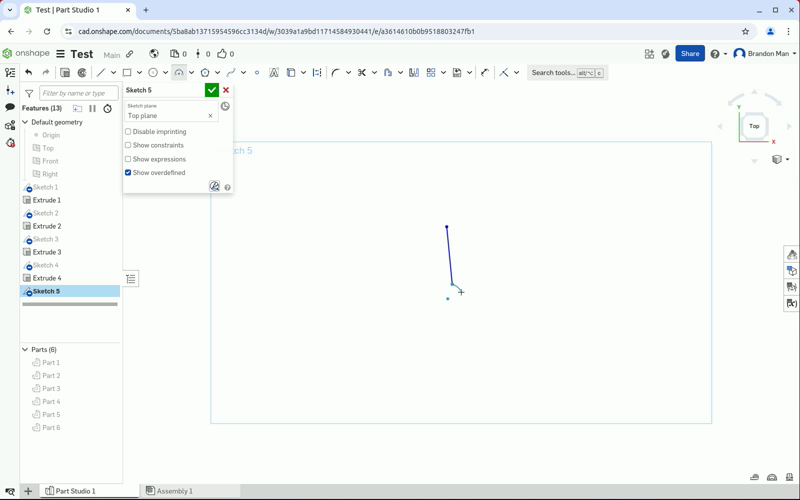
mouse_move(466, 276)
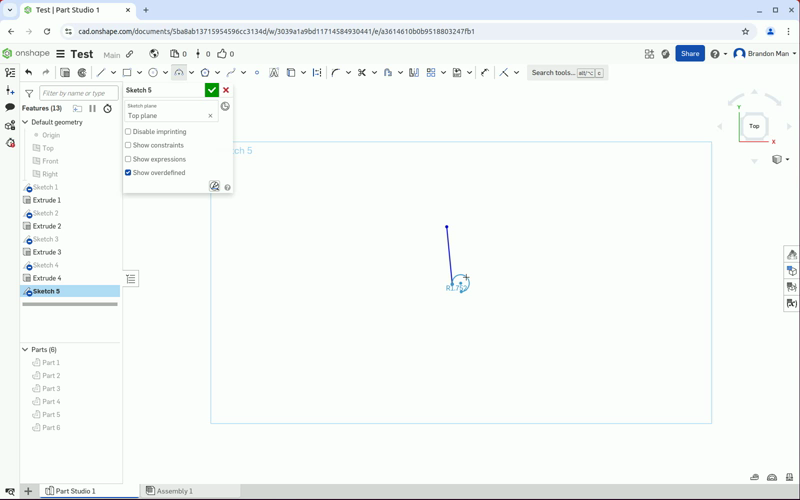
click(466, 276)
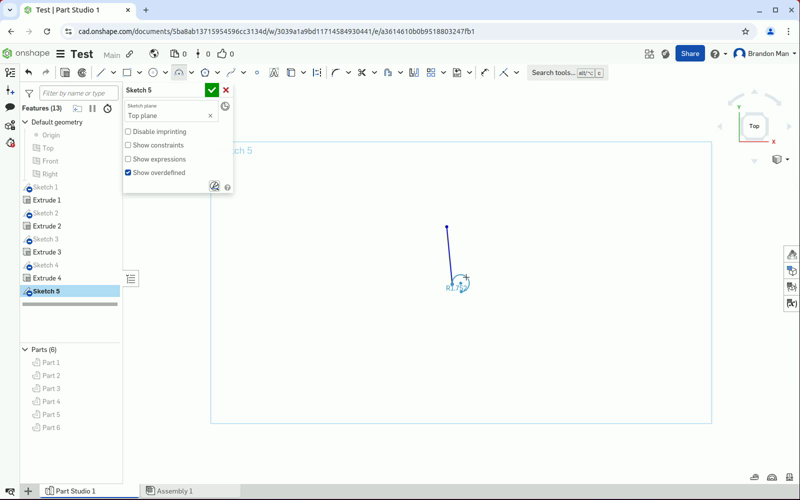
key_up(shift)
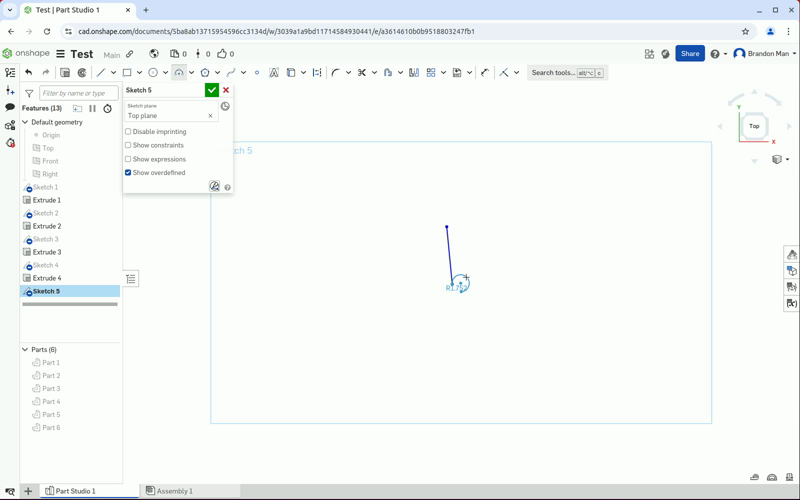
key(esc)
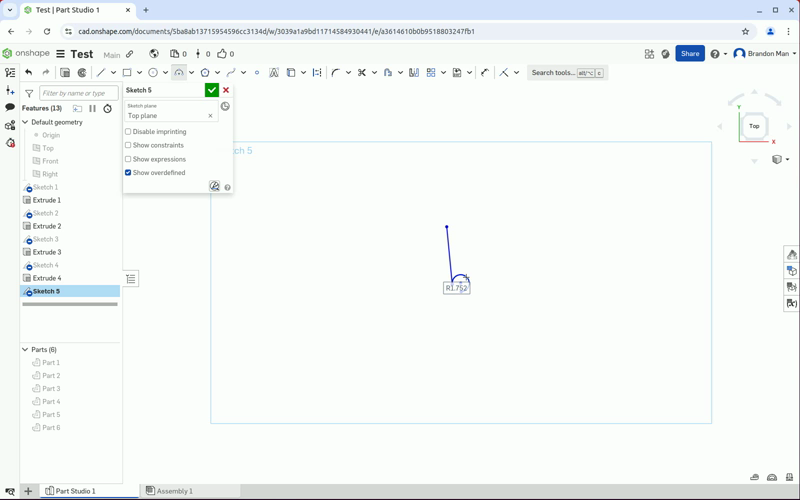
key(l)
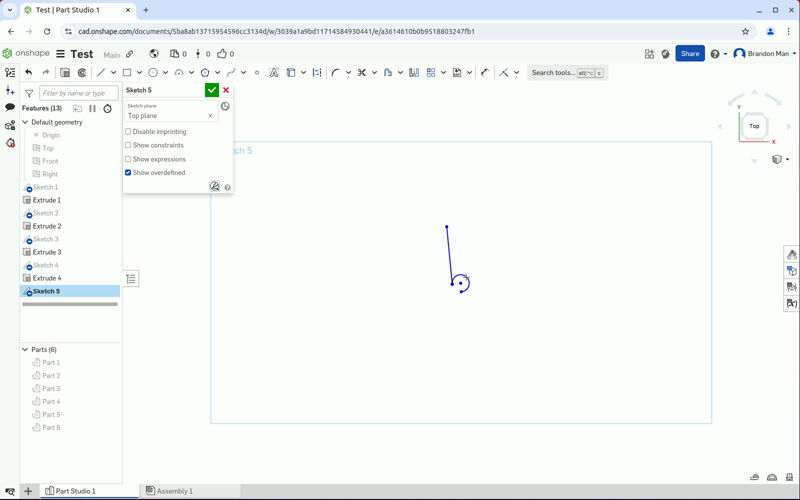
mouse_move(461, 291)
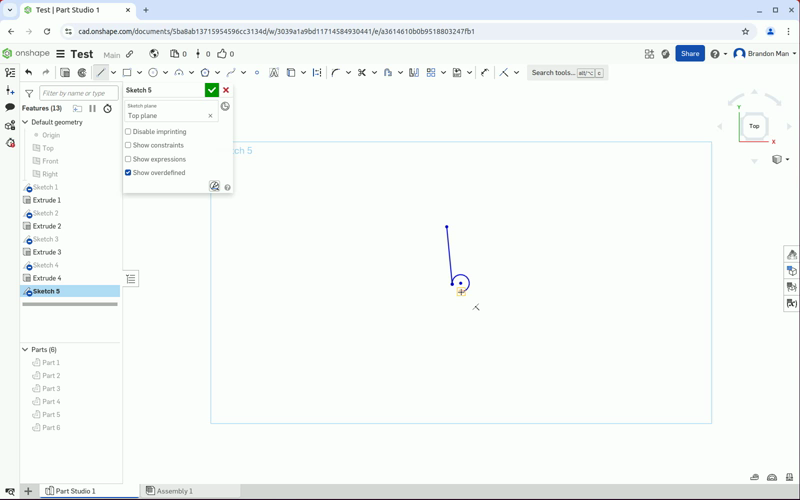
click(461, 291)
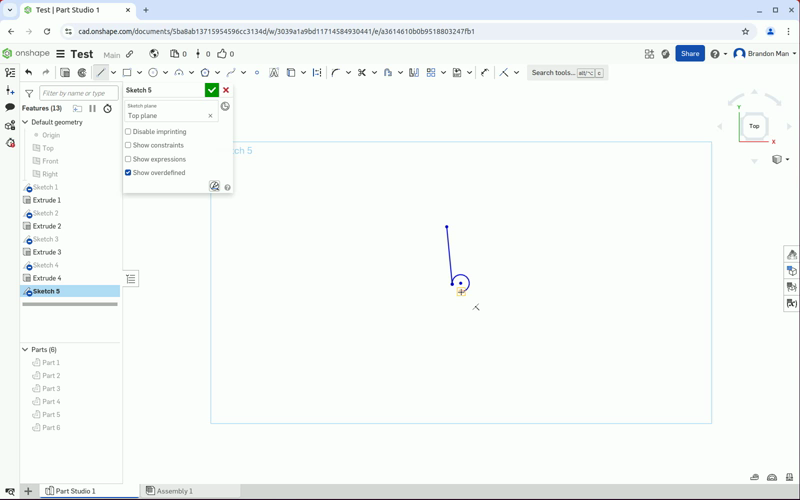
key_down(shift)
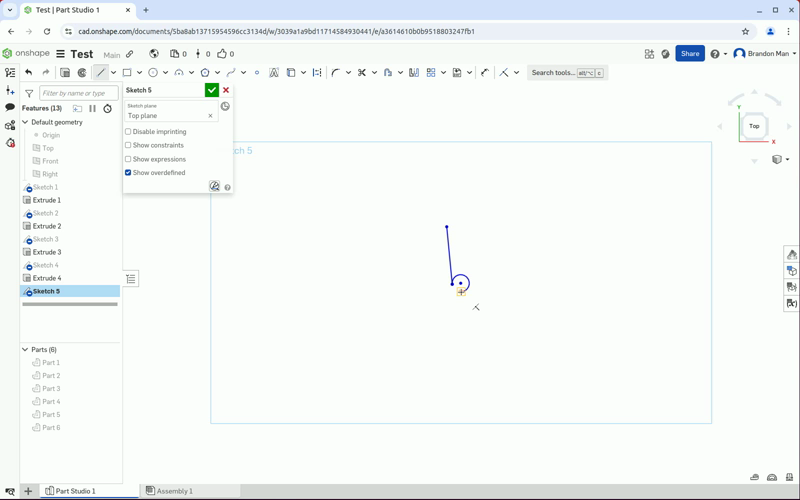
mouse_move(491, 291)
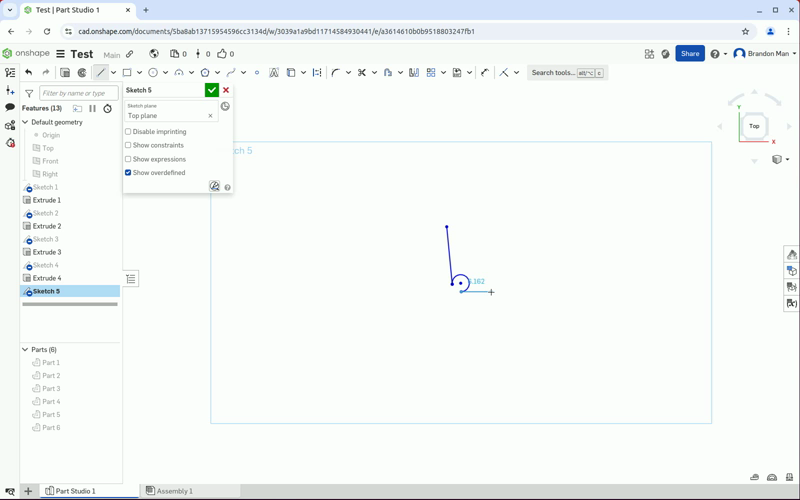
mouse_move(502, 290)
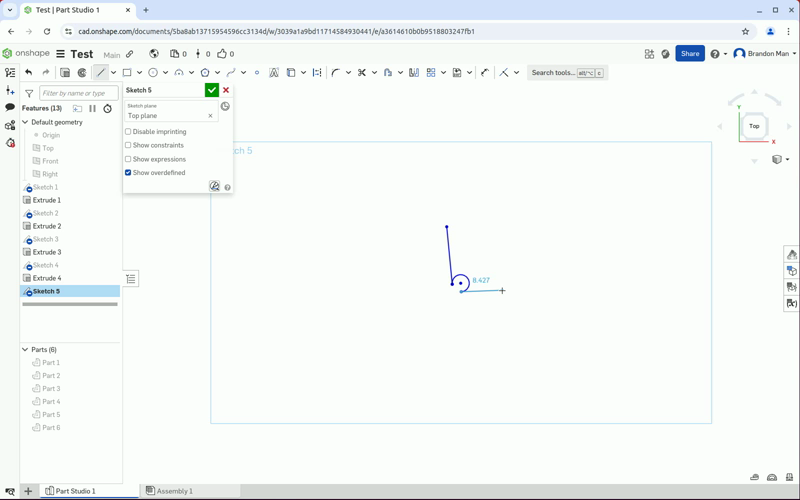
click(502, 290)
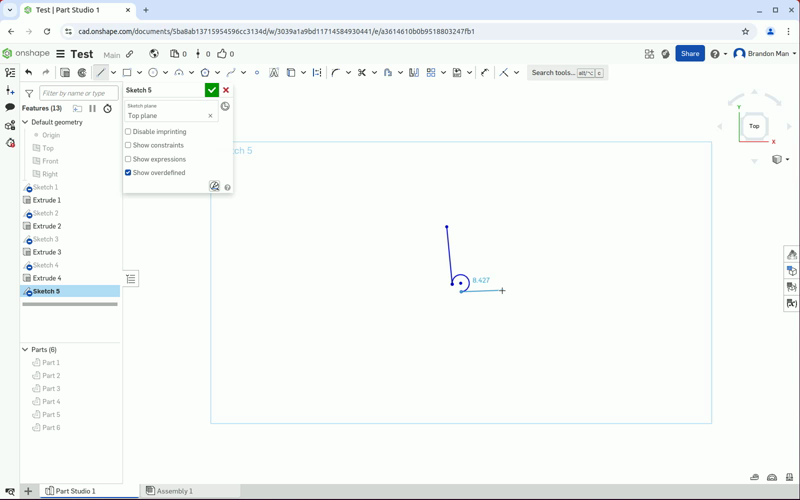
key_up(shift)
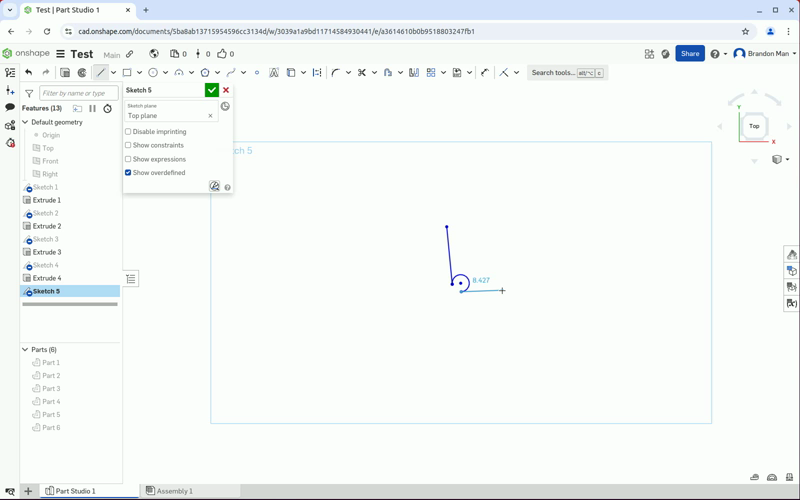
key(esc)
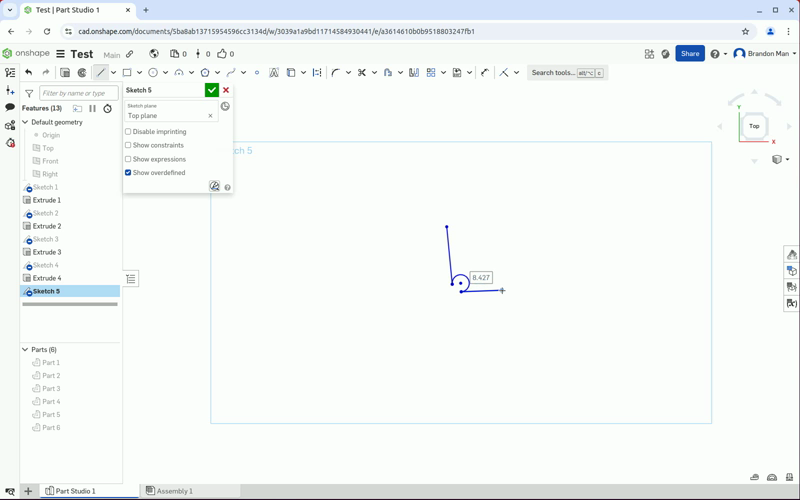
key(a)
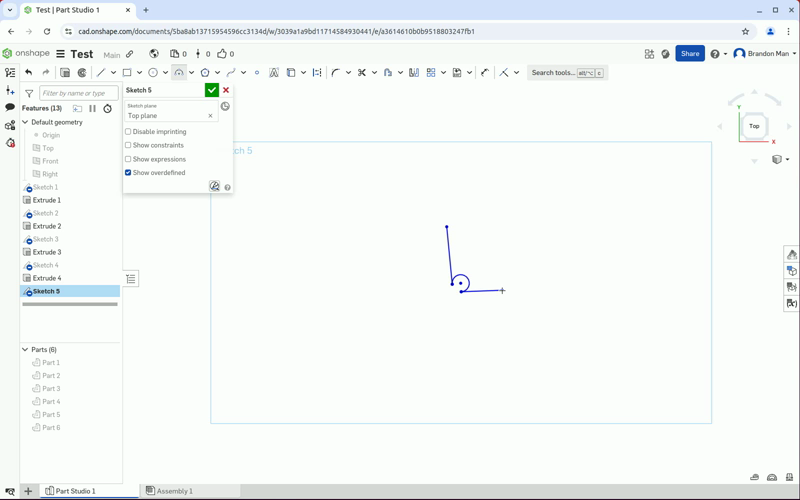
mouse_move(502, 290)
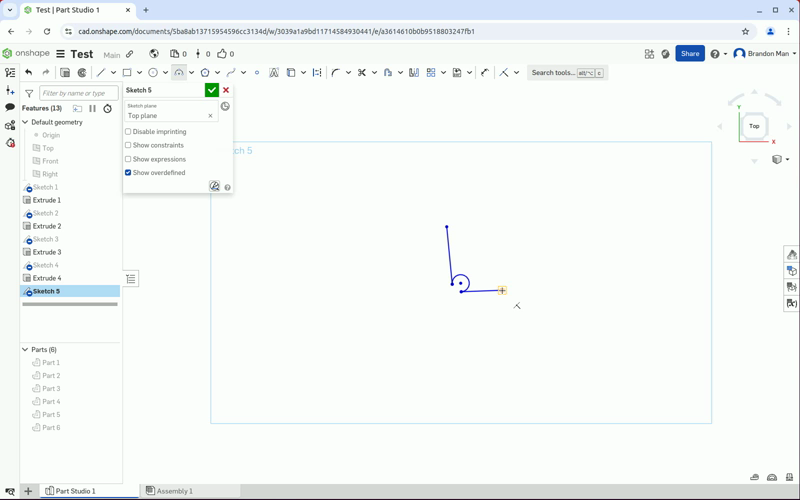
click(502, 290)
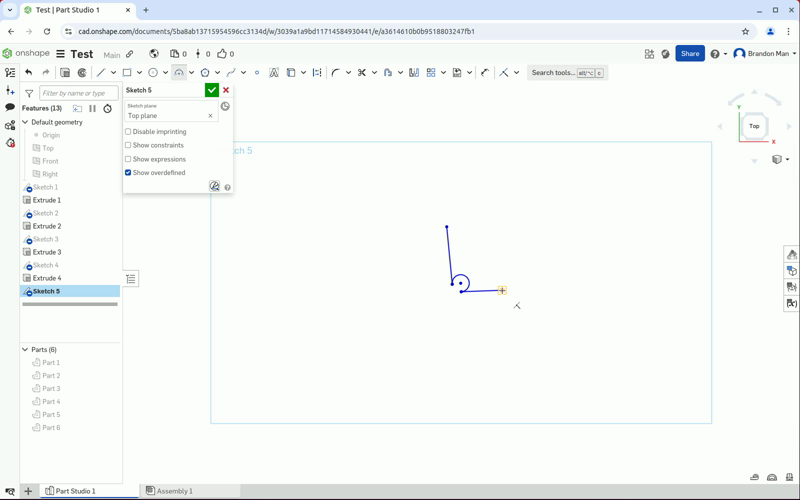
key_down(shift)
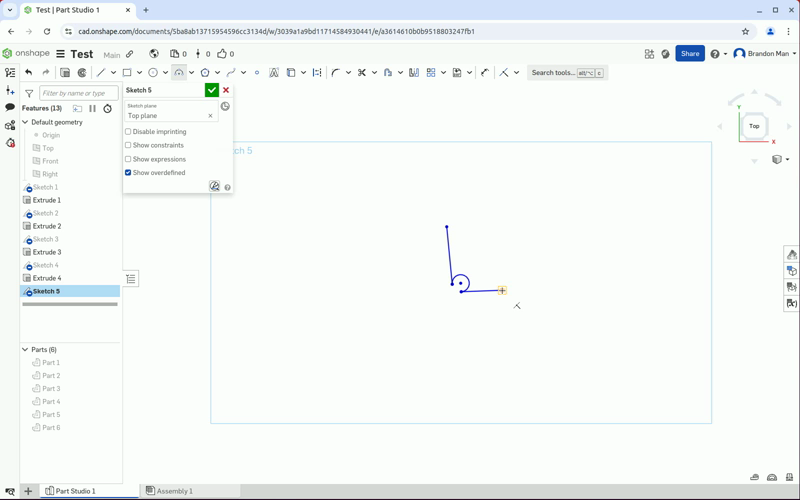
mouse_move(502, 276)
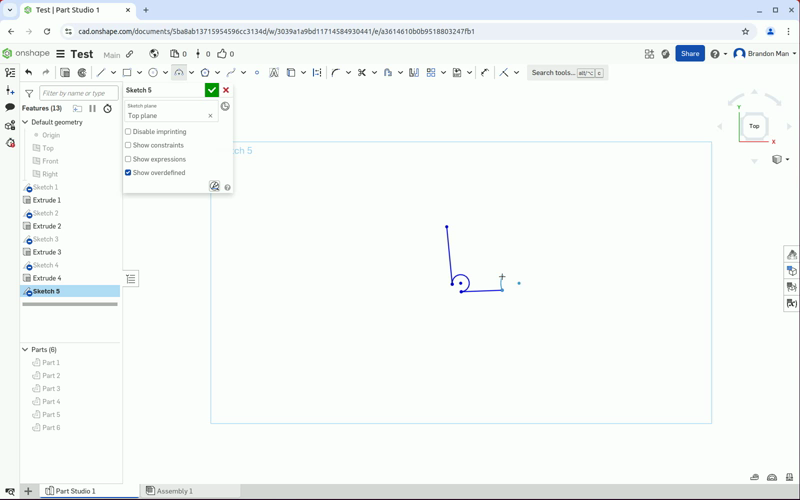
click(502, 276)
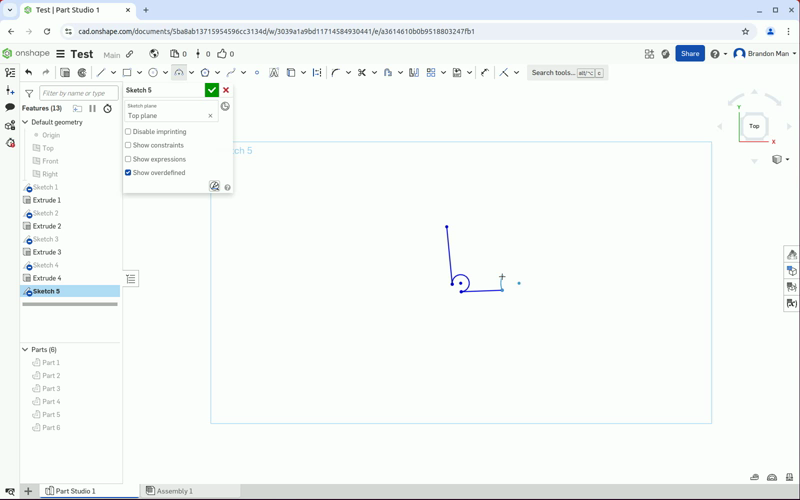
mouse_move(494, 282)
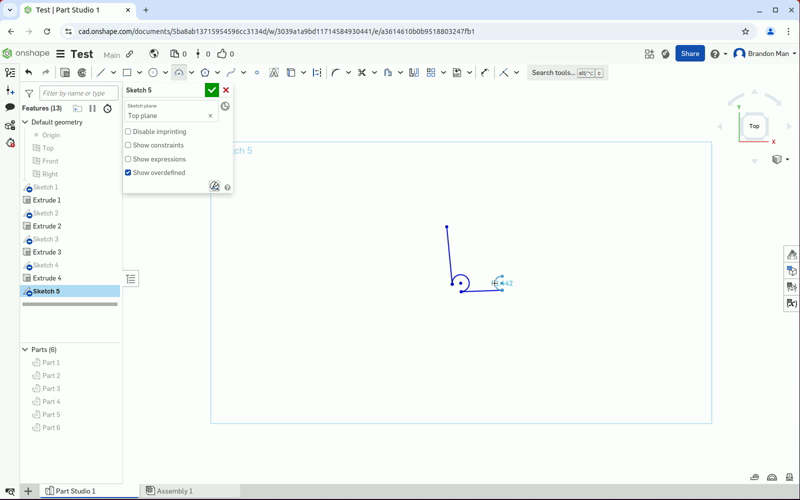
click(494, 282)
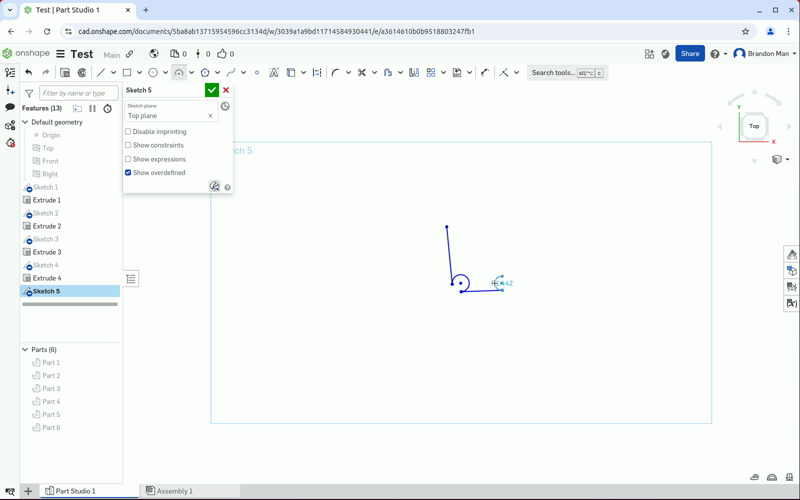
key_up(shift)
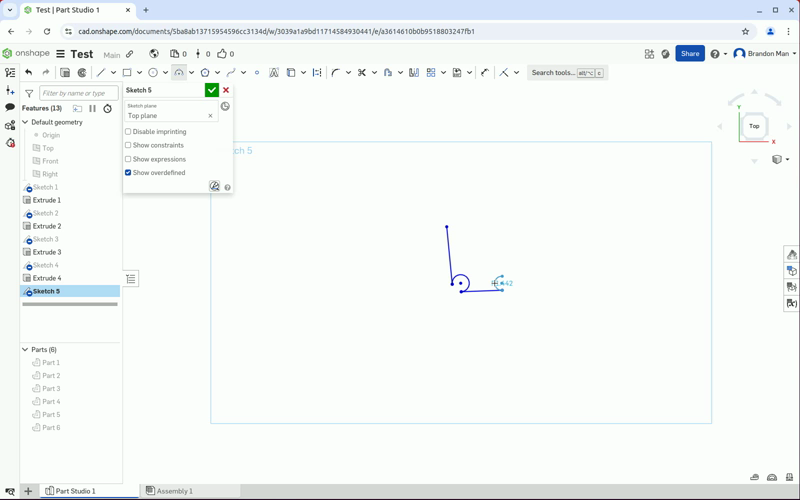
key(esc)
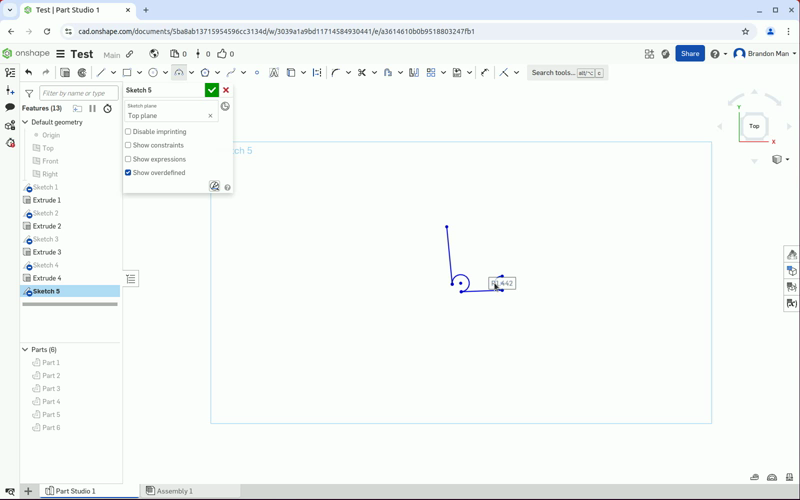
key(l)
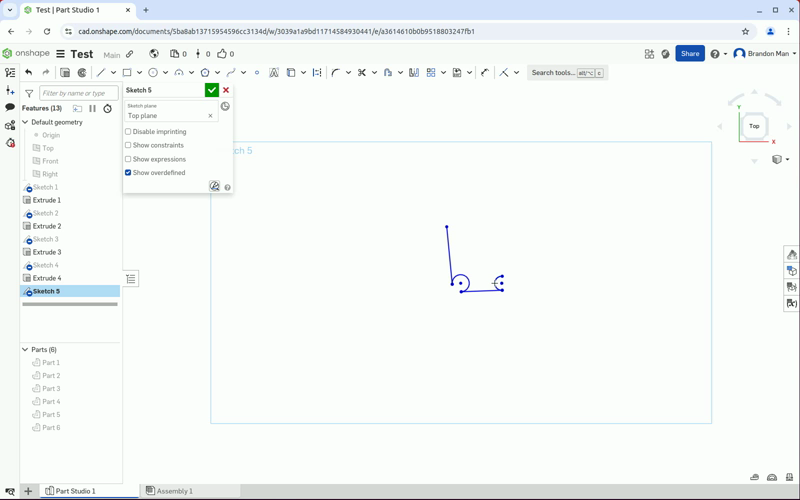
mouse_move(502, 276)
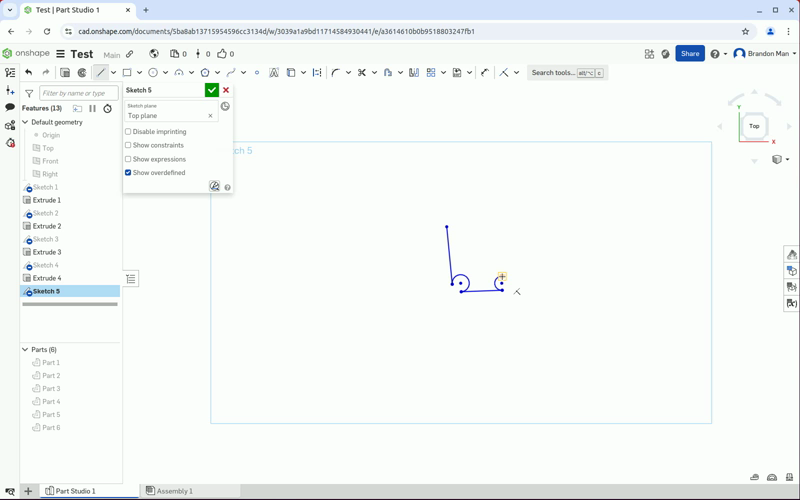
click(502, 276)
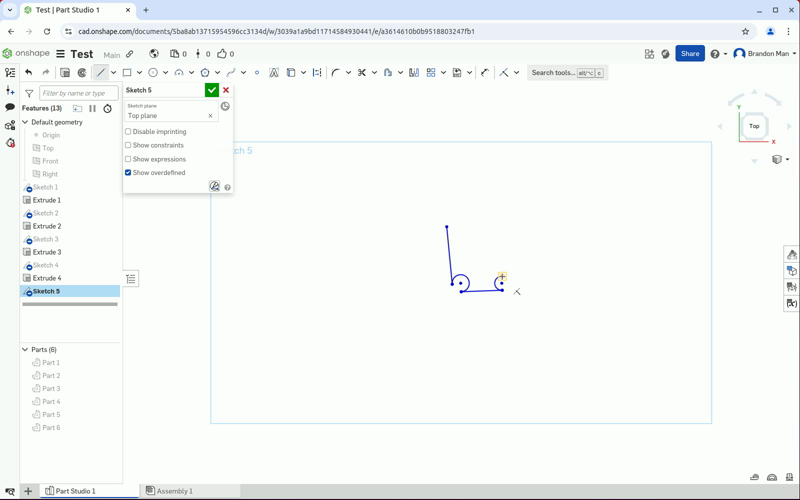
key_down(shift)
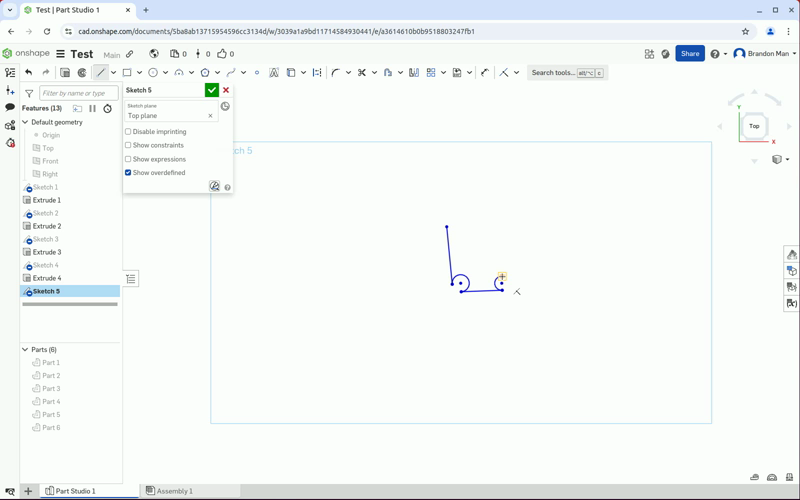
mouse_move(532, 276)
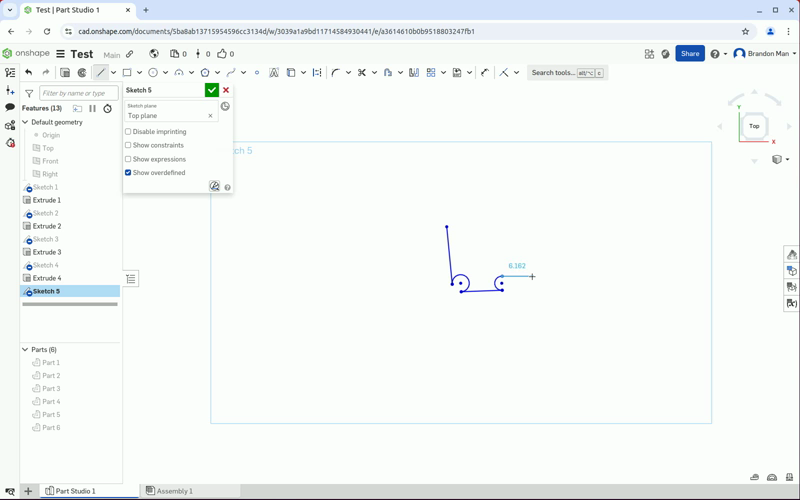
mouse_move(478, 275)
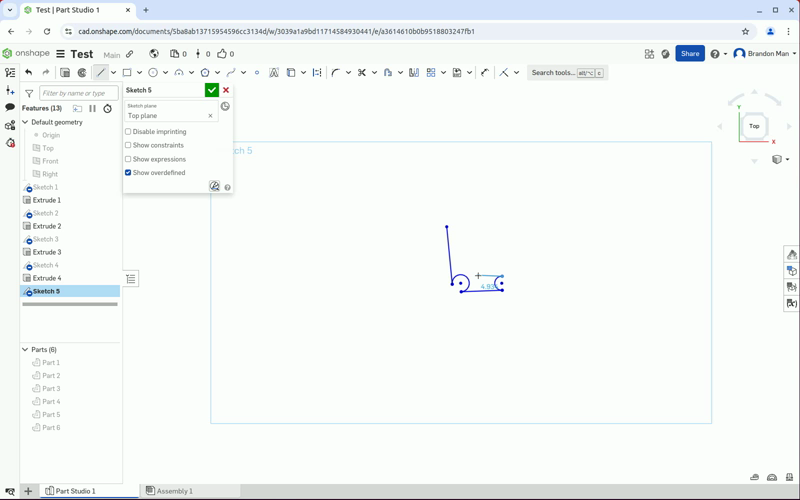
click(478, 275)
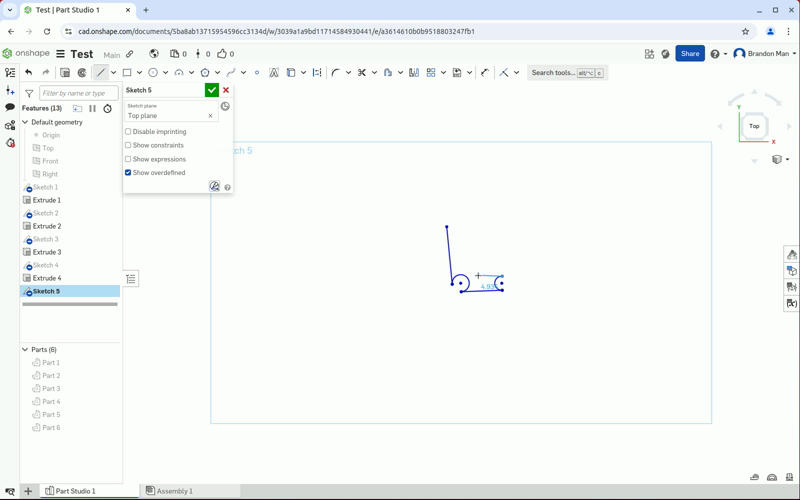
key_up(shift)
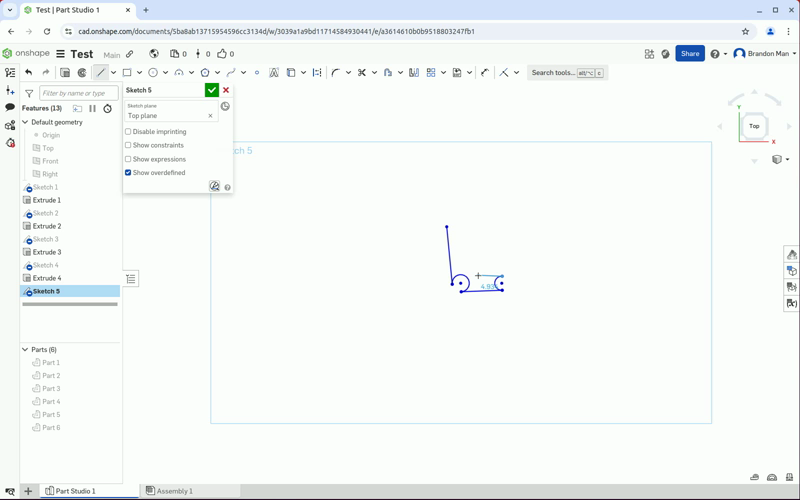
key(esc)
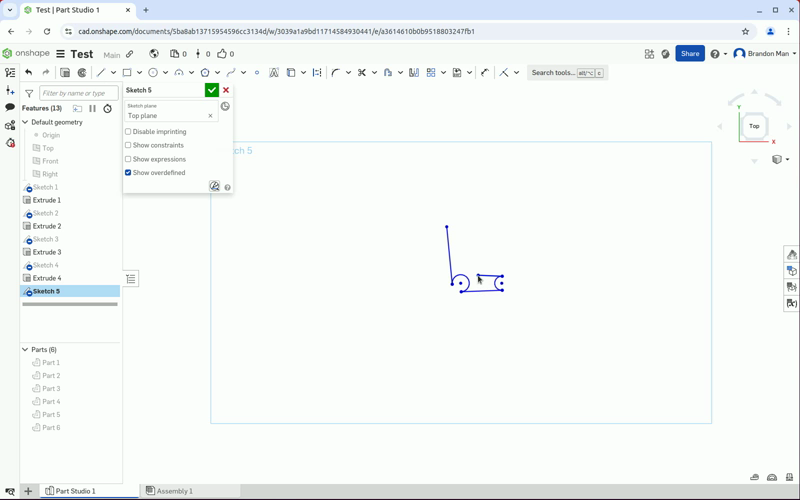
key(a)
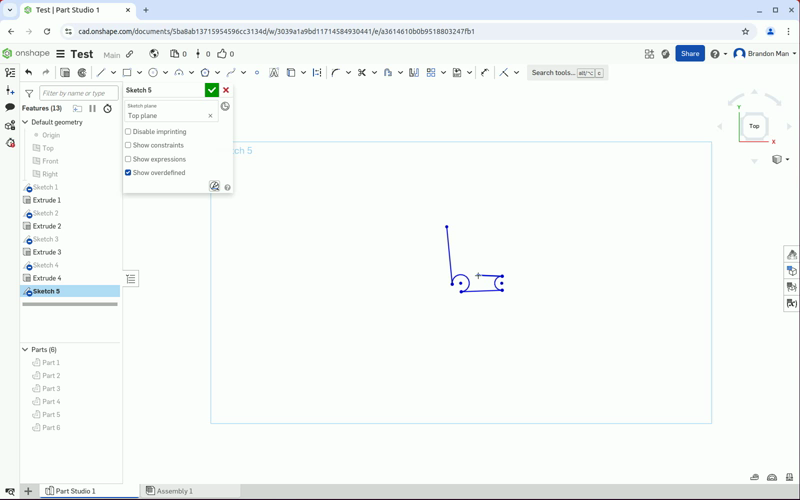
mouse_move(478, 275)
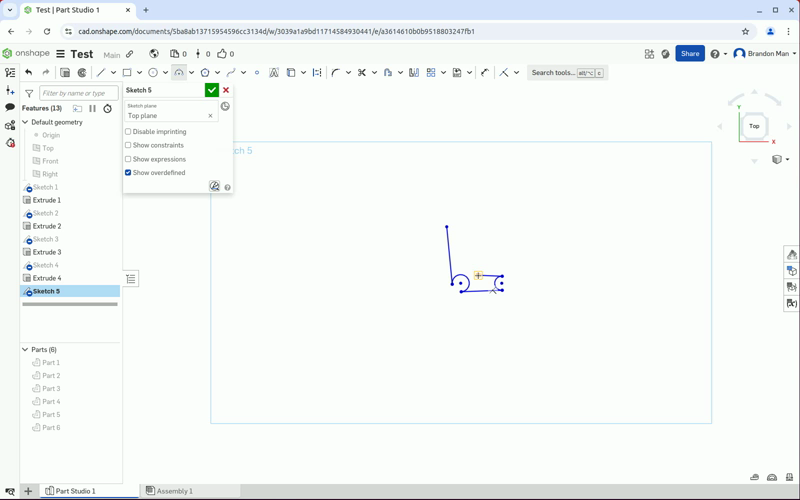
click(478, 275)
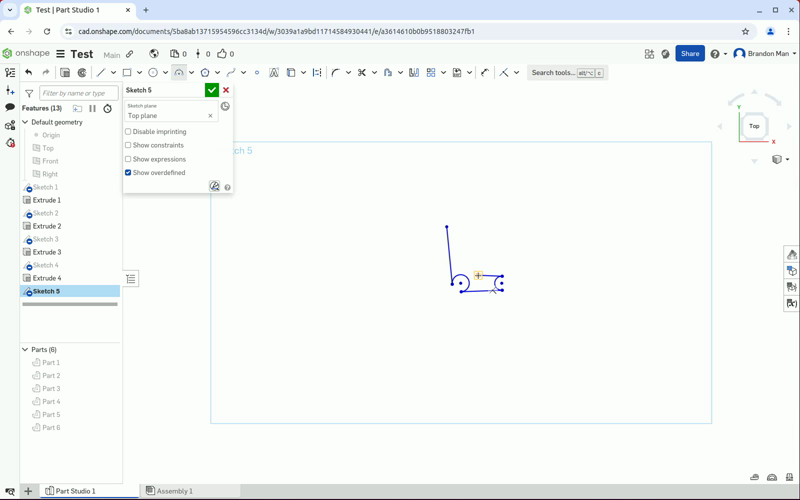
key_down(shift)
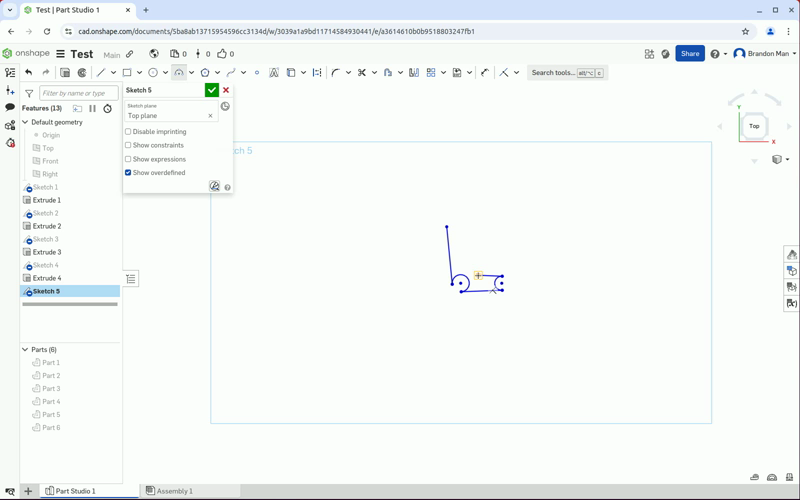
mouse_move(471, 267)
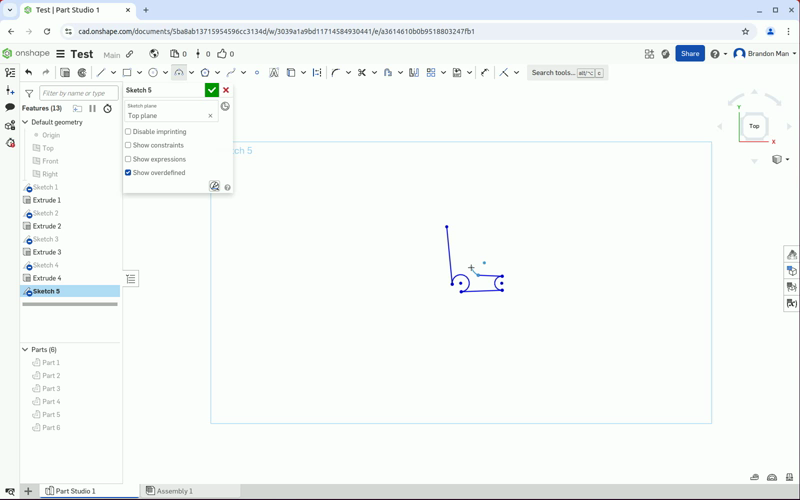
click(471, 267)
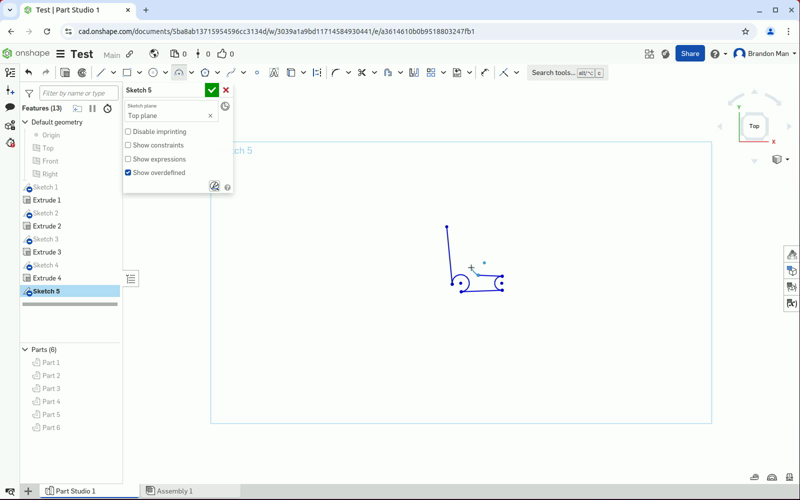
mouse_move(472, 272)
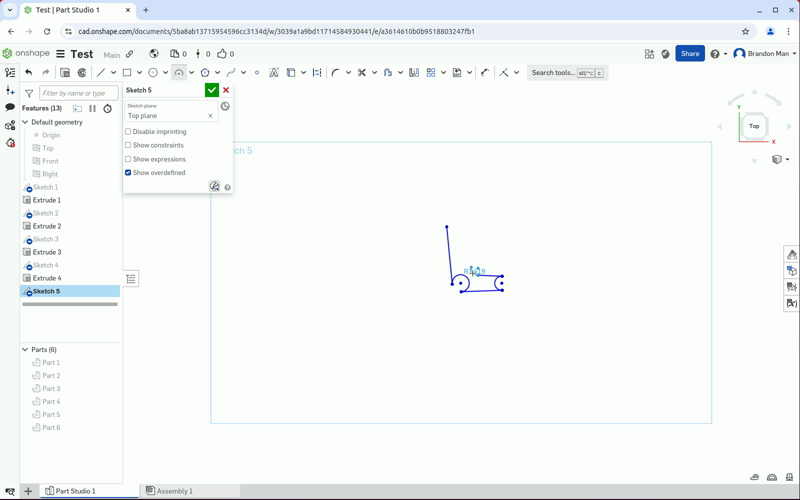
click(472, 272)
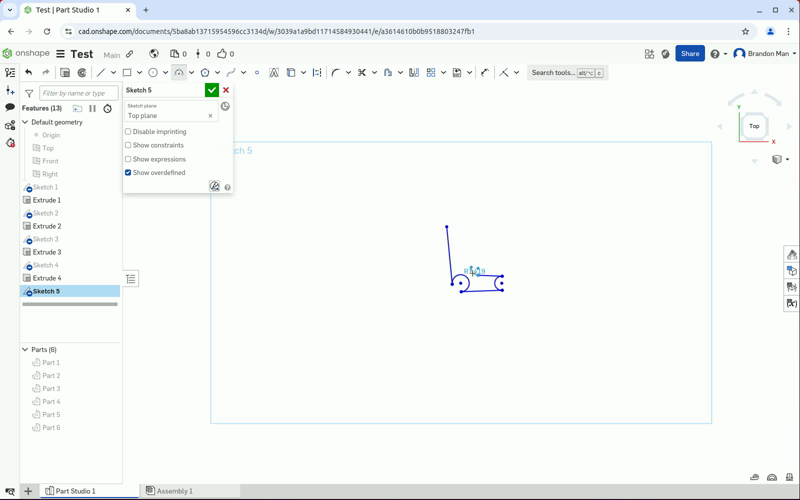
key_up(shift)
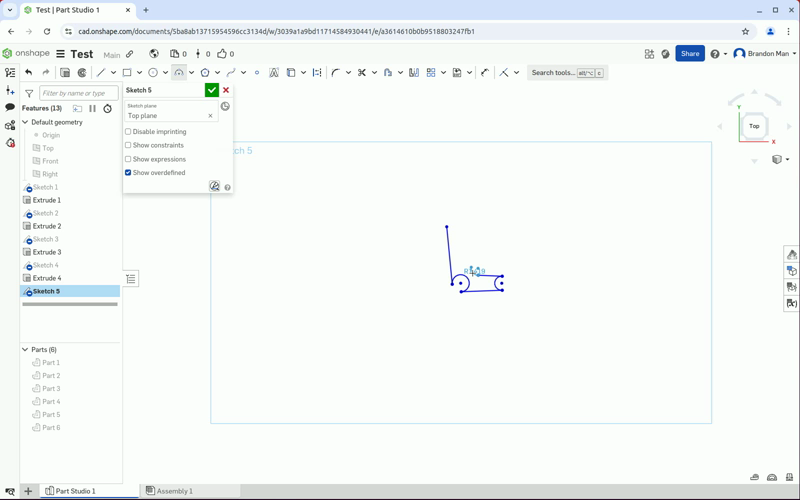
key(esc)
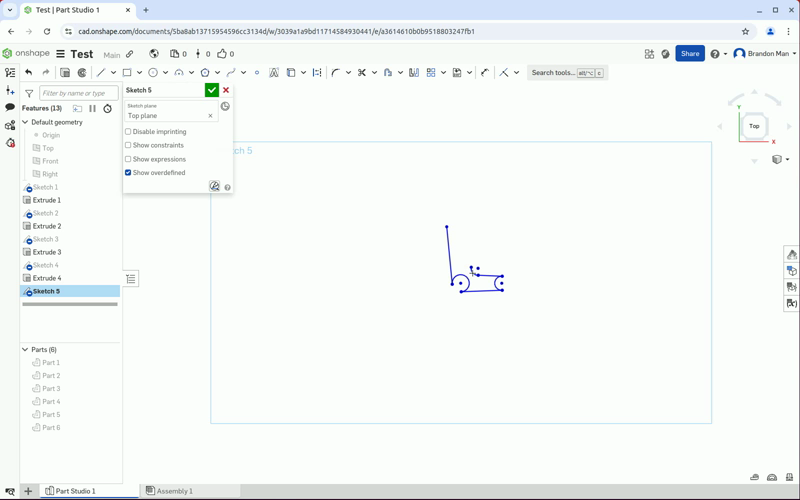
key(l)
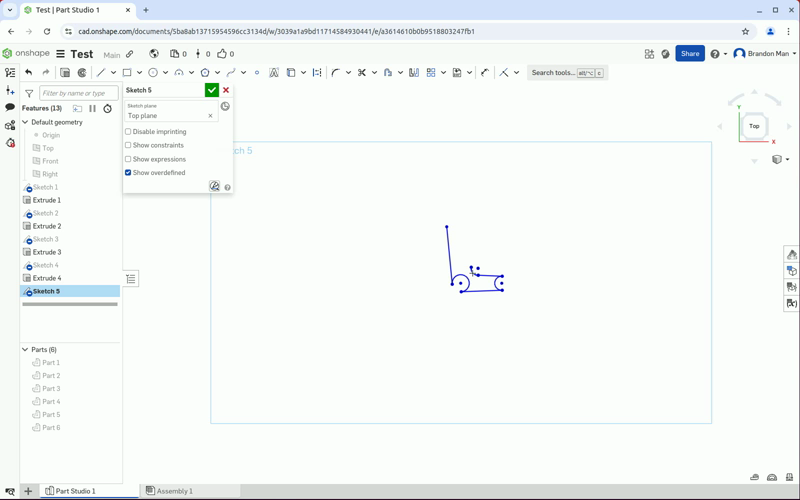
mouse_move(471, 267)
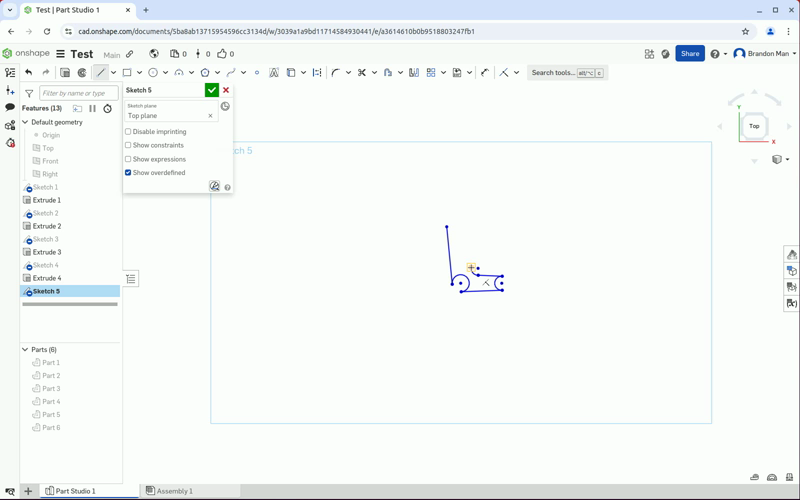
click(471, 267)
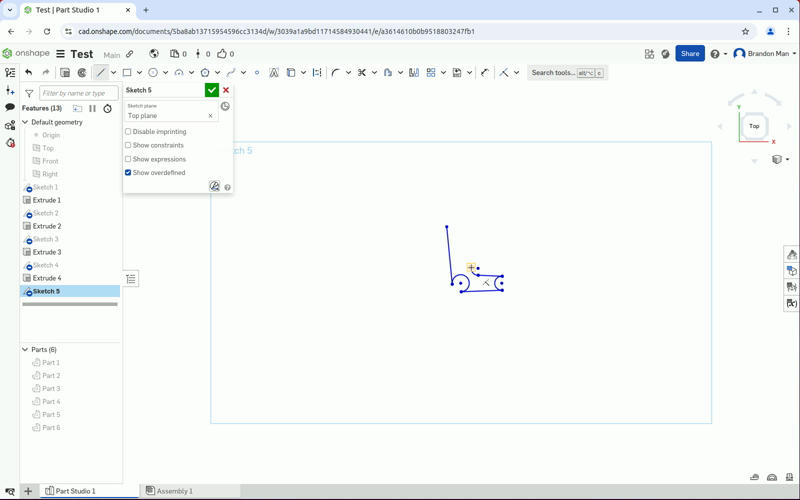
key_down(shift)
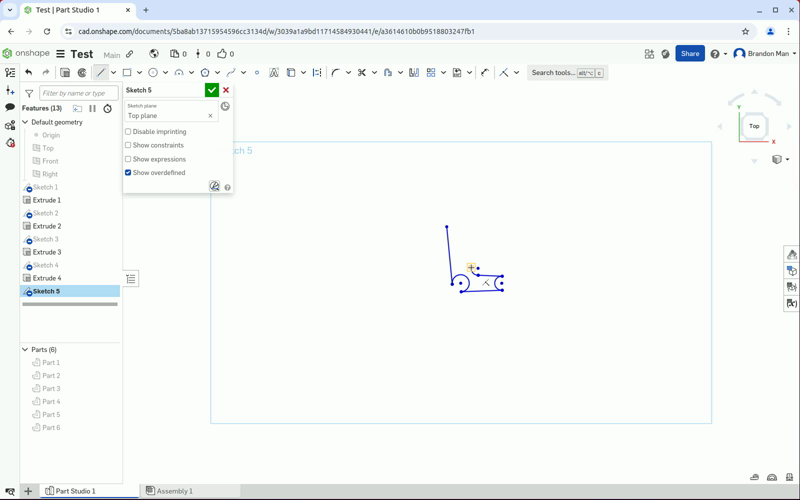
mouse_move(501, 267)
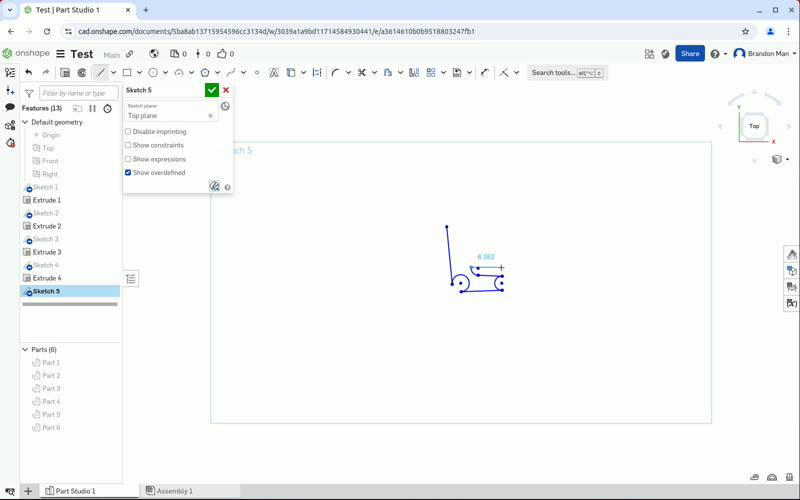
mouse_move(475, 226)
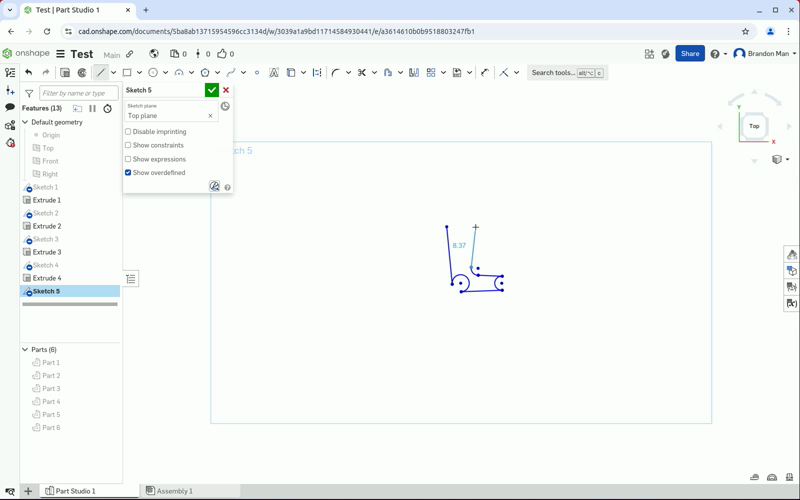
click(475, 226)
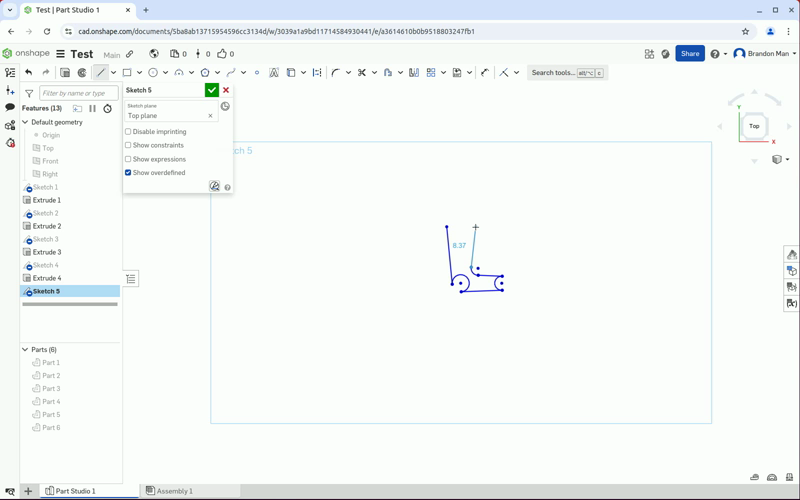
key_up(shift)
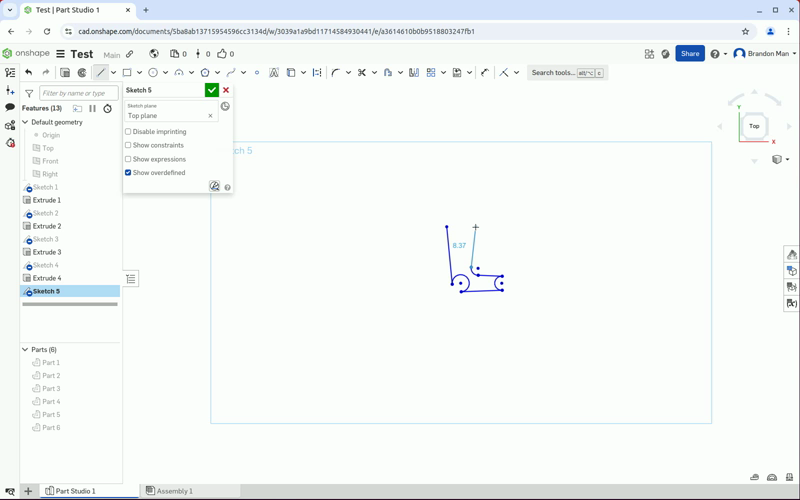
key(esc)
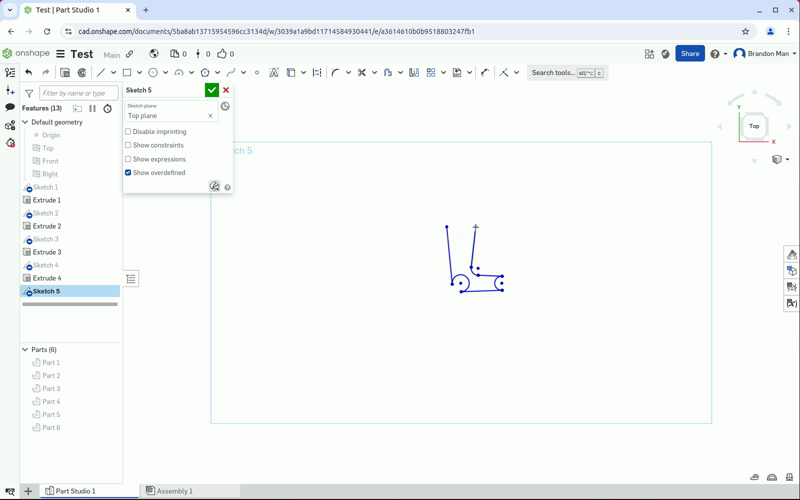
key(a)
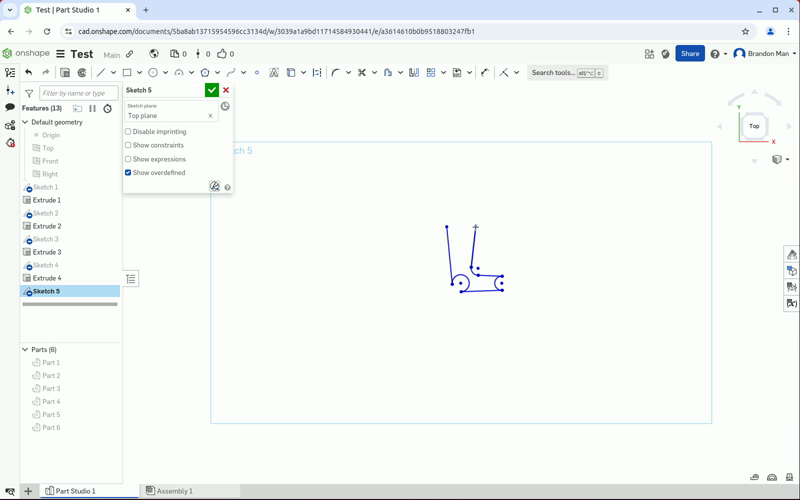
mouse_move(475, 226)
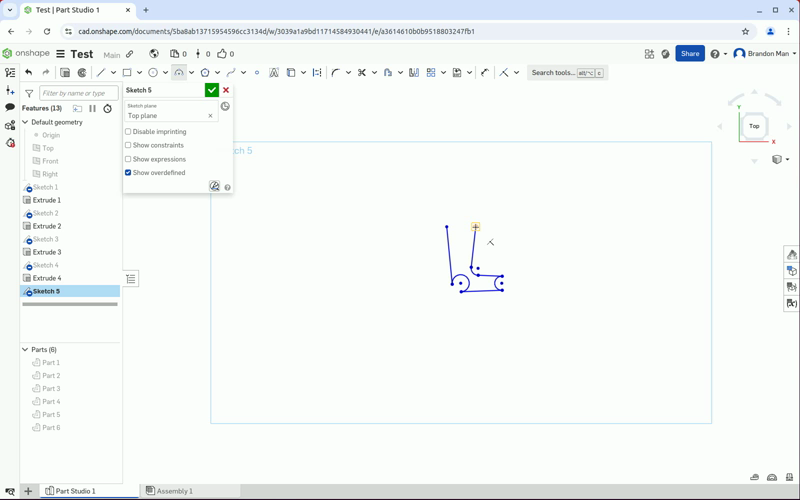
click(475, 226)
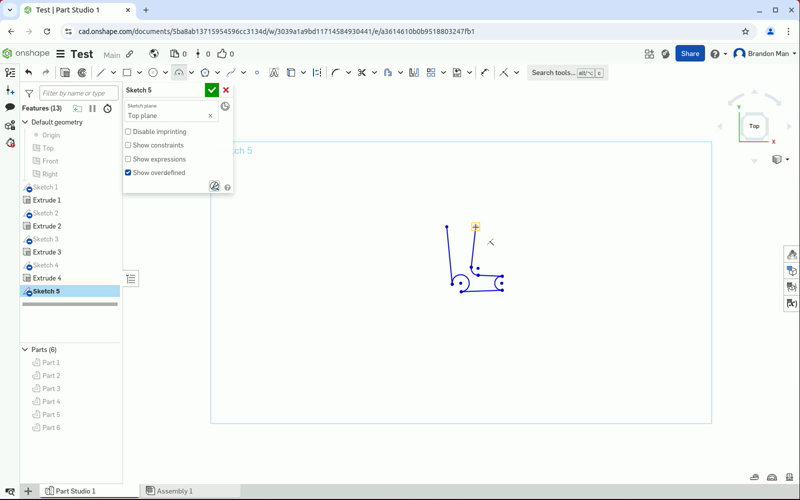
mouse_move(446, 226)
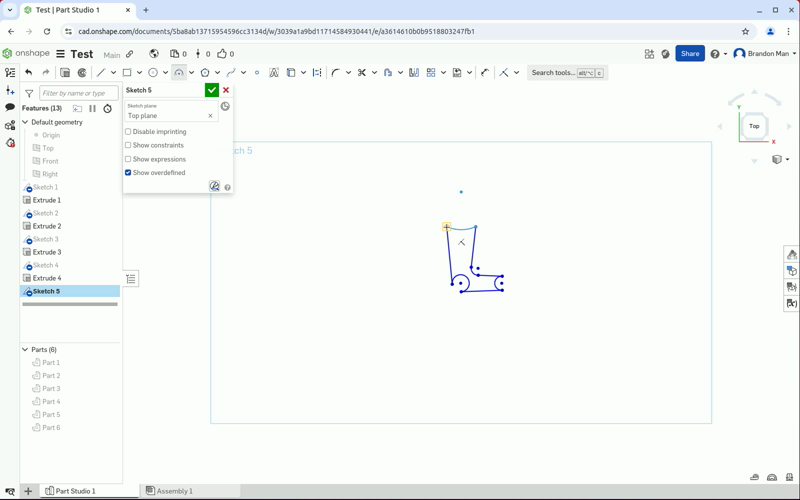
click(446, 226)
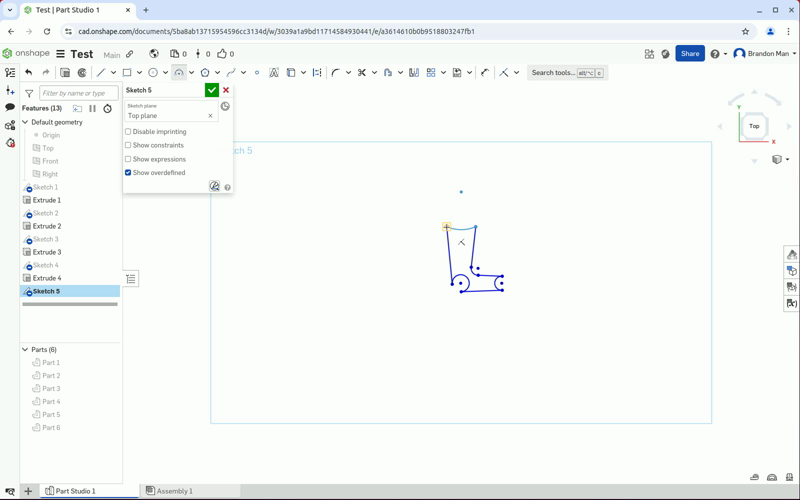
key_down(shift)
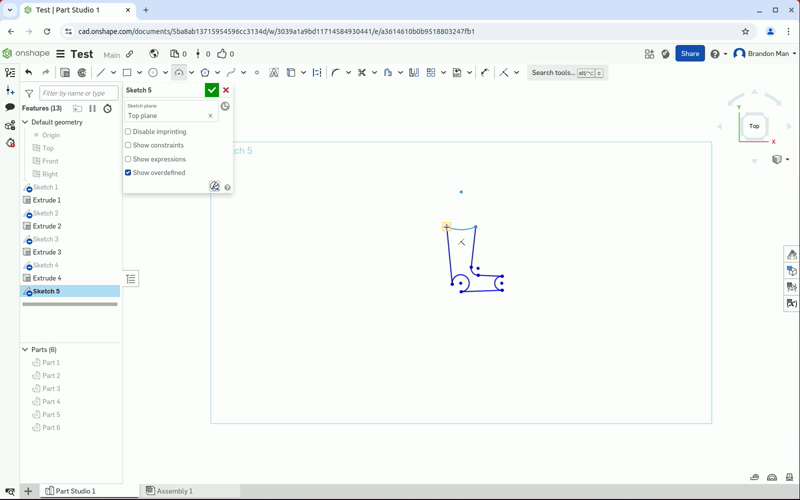
mouse_move(461, 239)
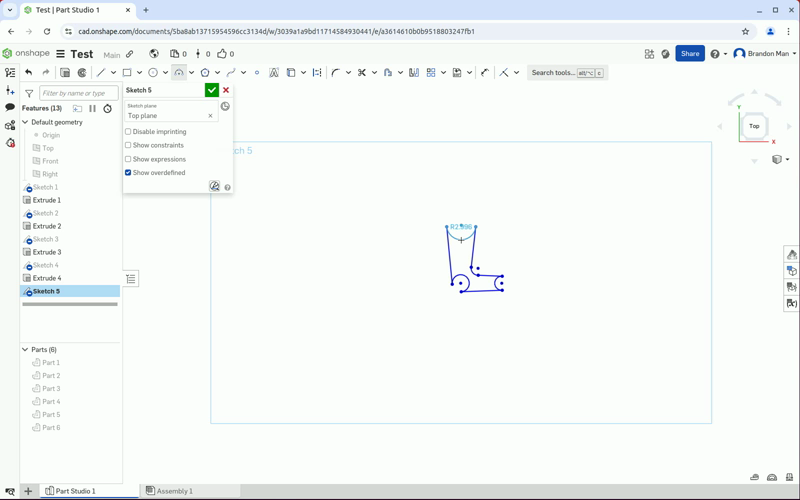
click(461, 239)
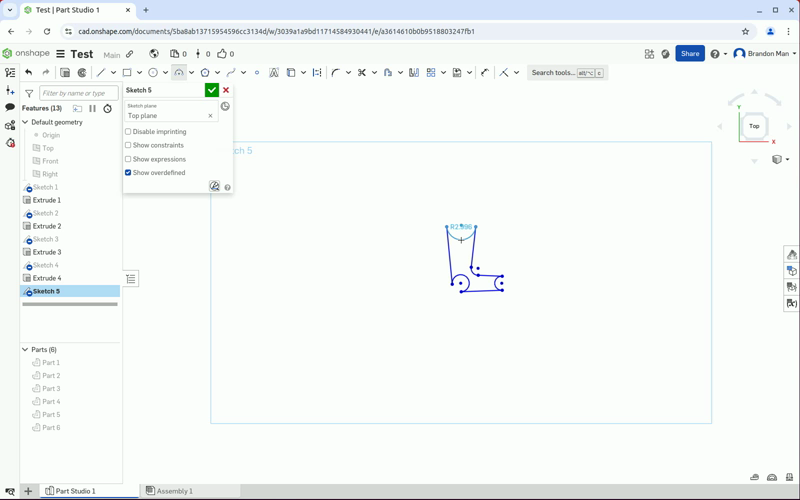
key_up(shift)
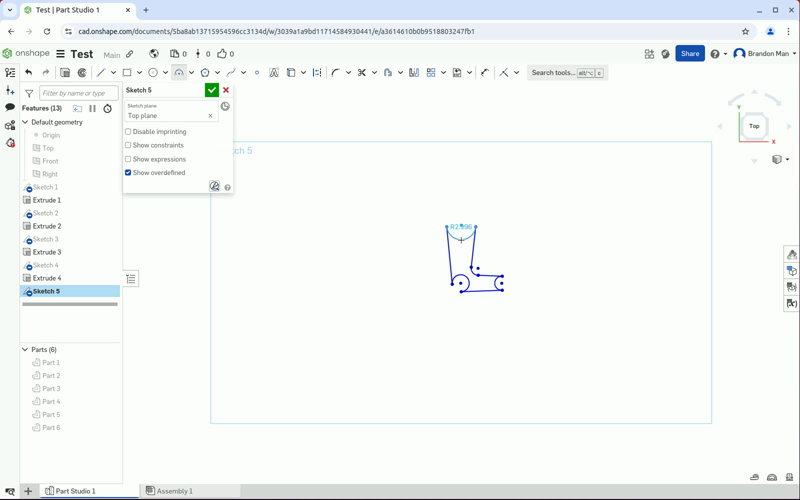
key(esc)
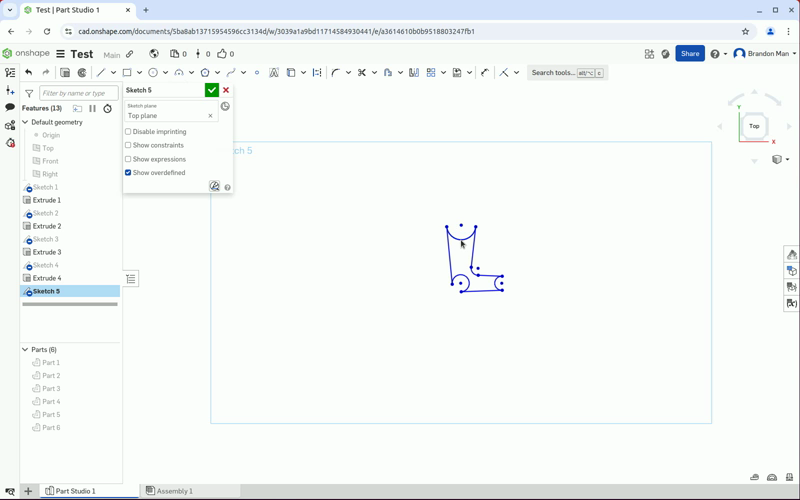
mouse_move(489, 287)
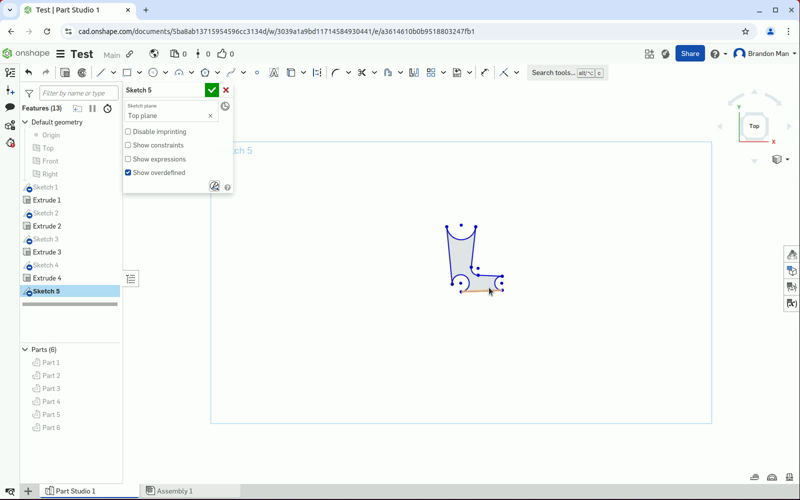
scroll(6)
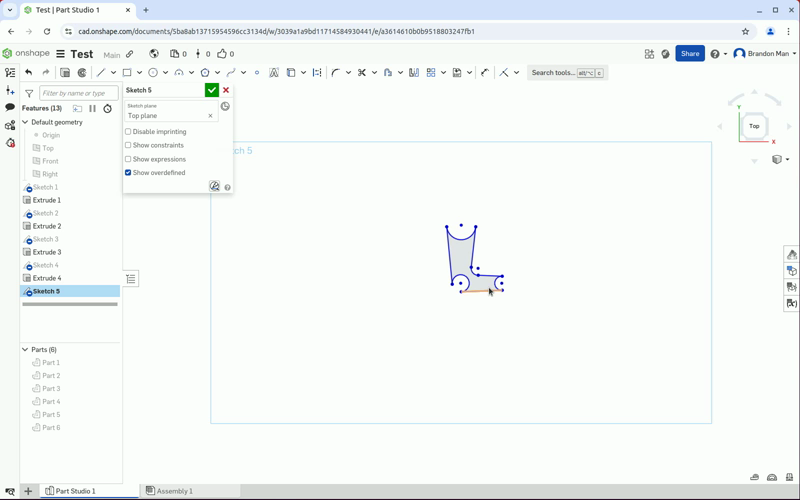
scroll(6)
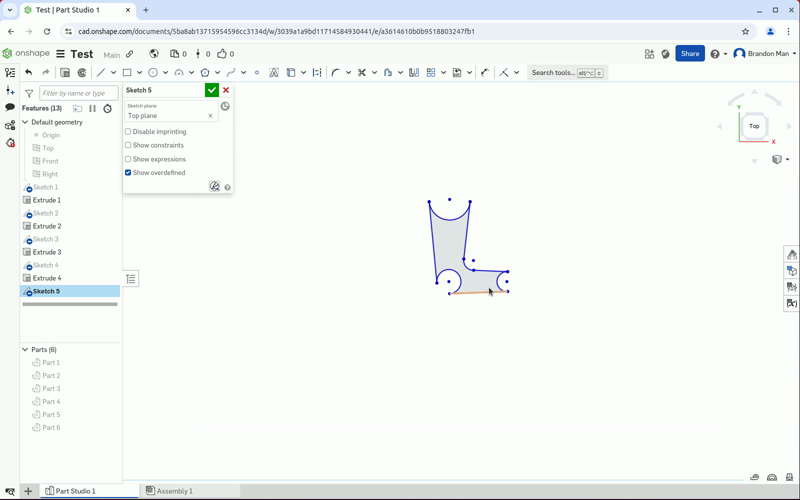
scroll(6)
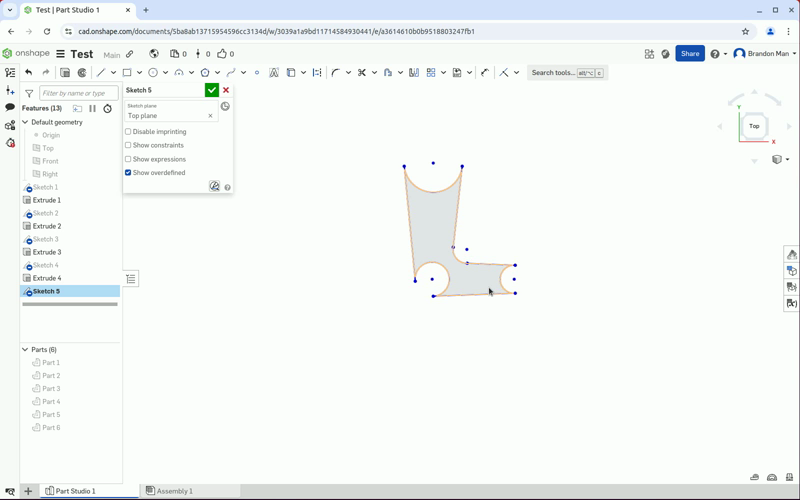
scroll(6)
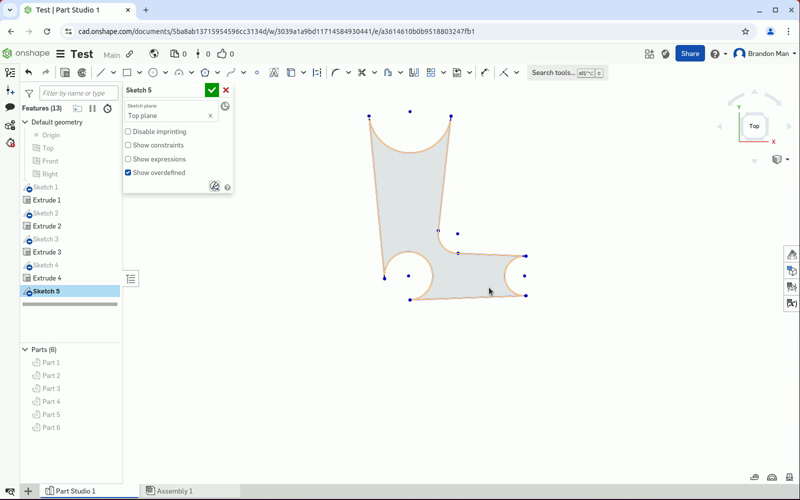
scroll(6)
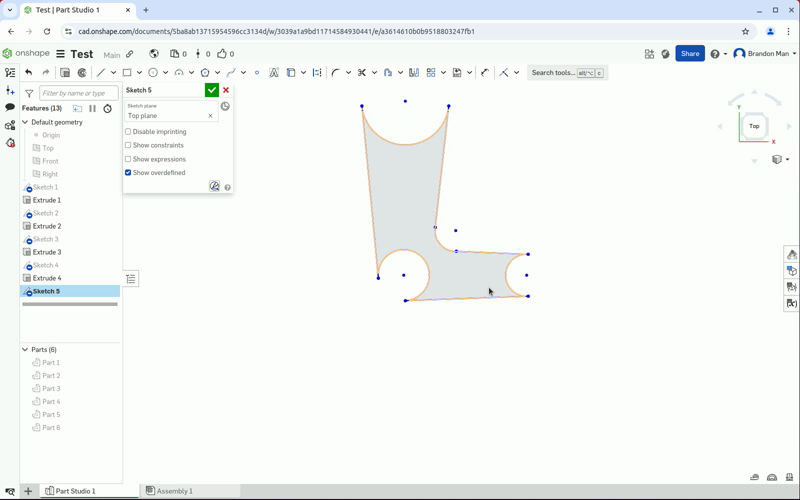
scroll(6)
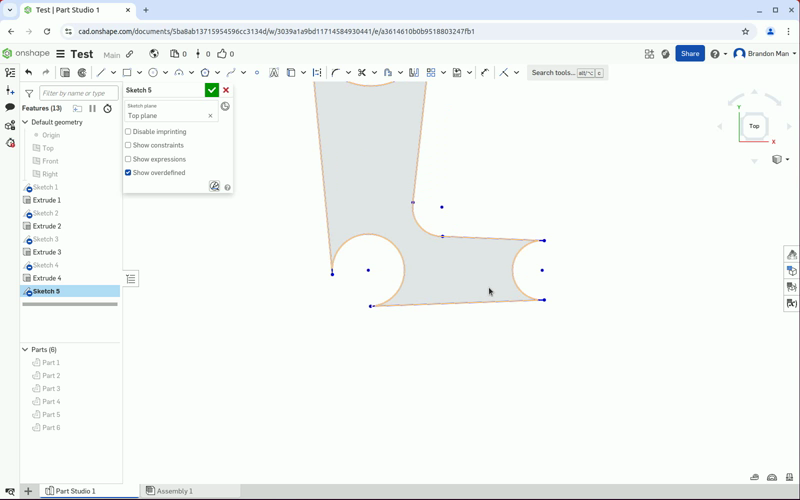
scroll(6)
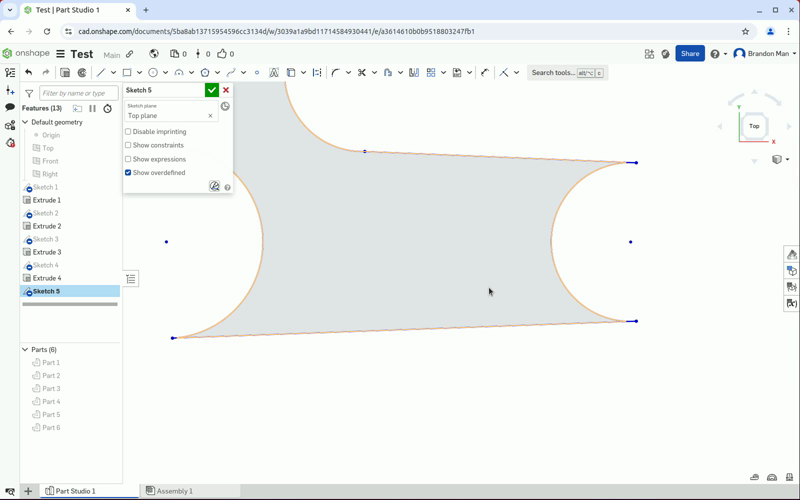
click(489, 287)
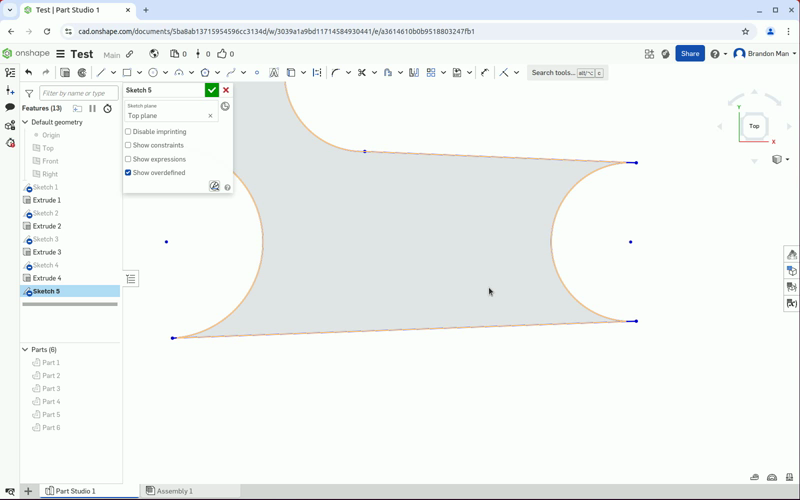
scroll(-6)
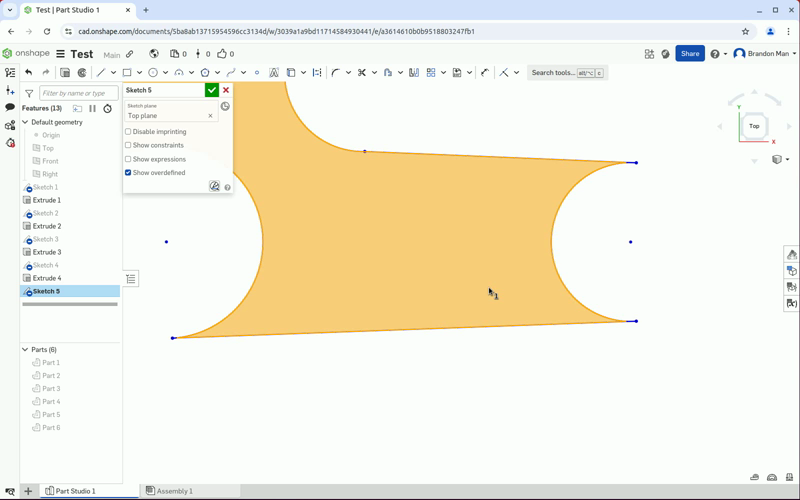
scroll(-6)
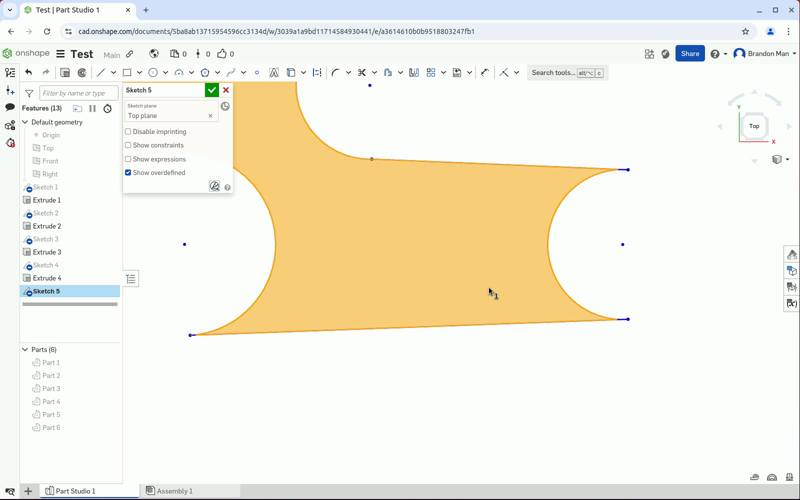
scroll(-6)
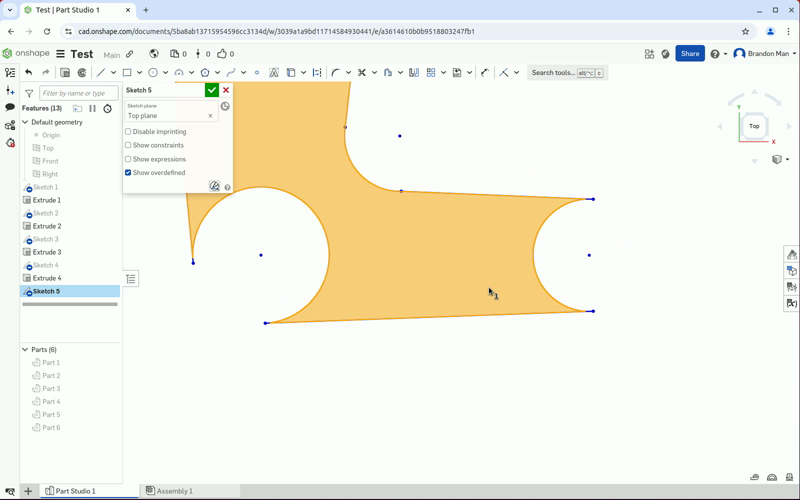
scroll(-6)
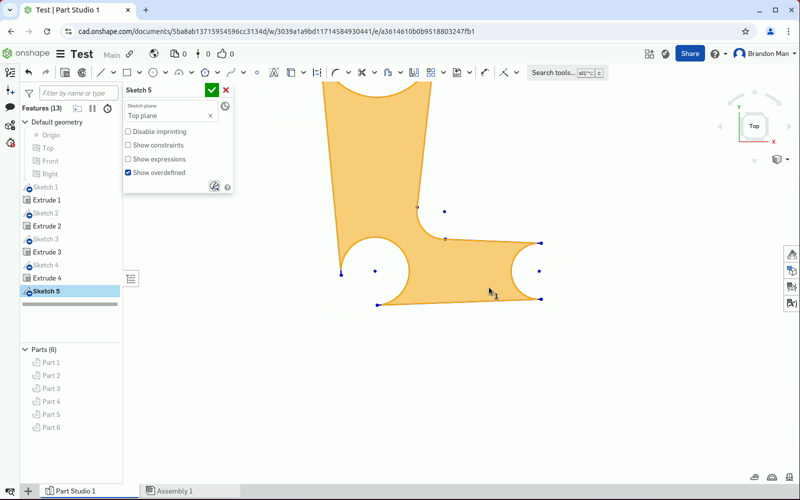
scroll(-6)
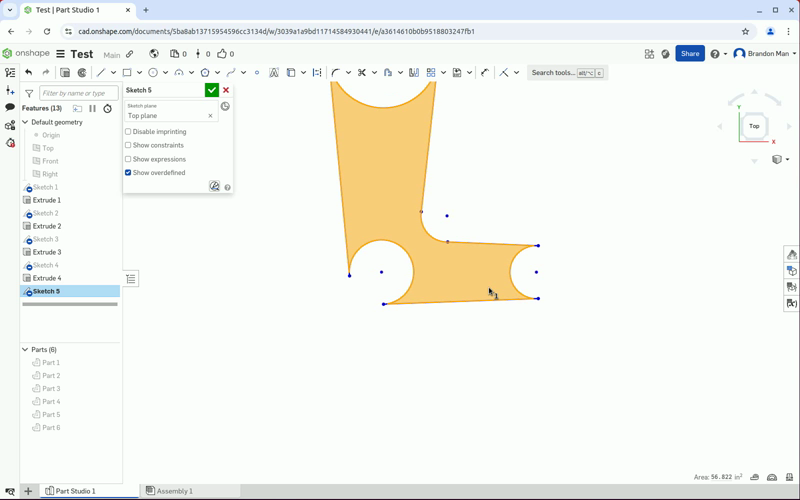
scroll(-6)
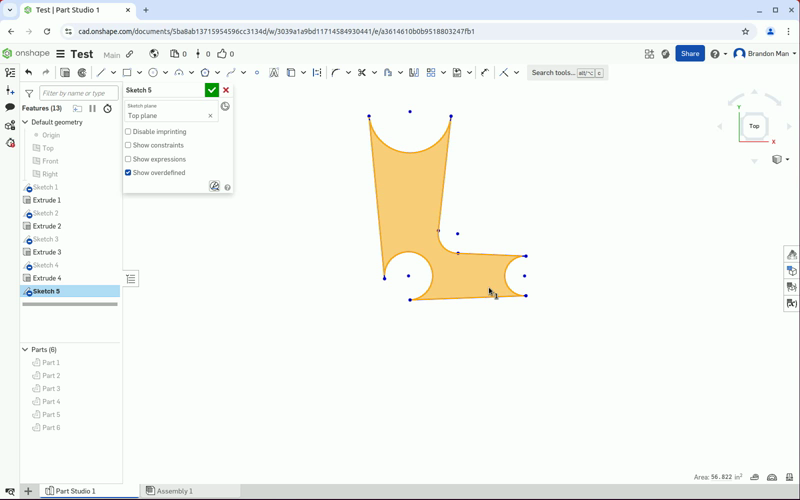
scroll(-6)
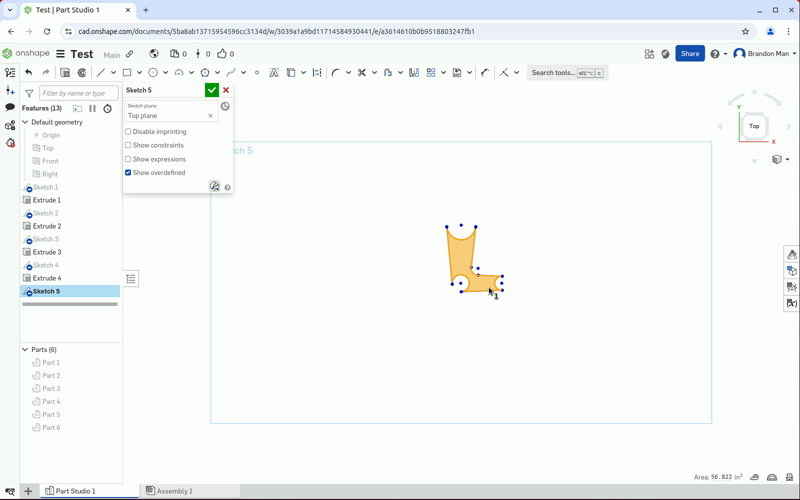
mouse_move(73, 352)
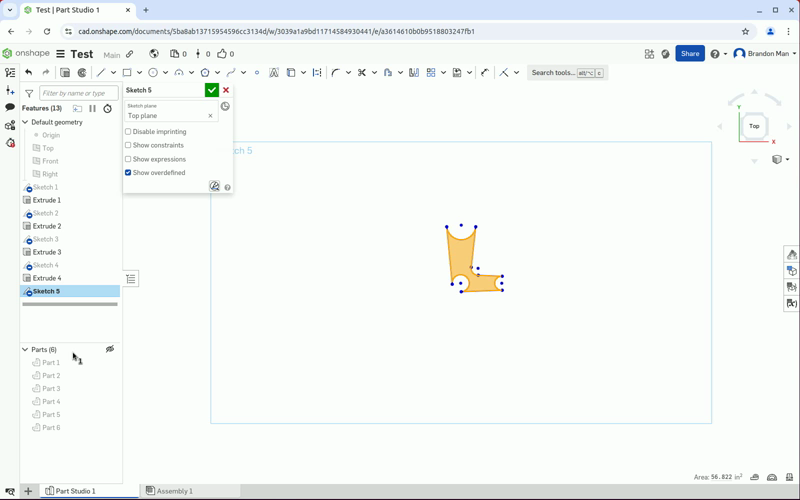
key(shift+y)
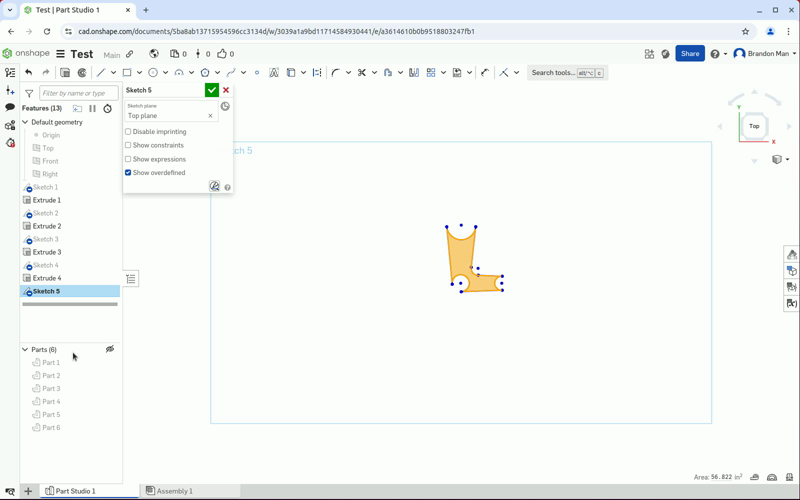
key(shift+e)
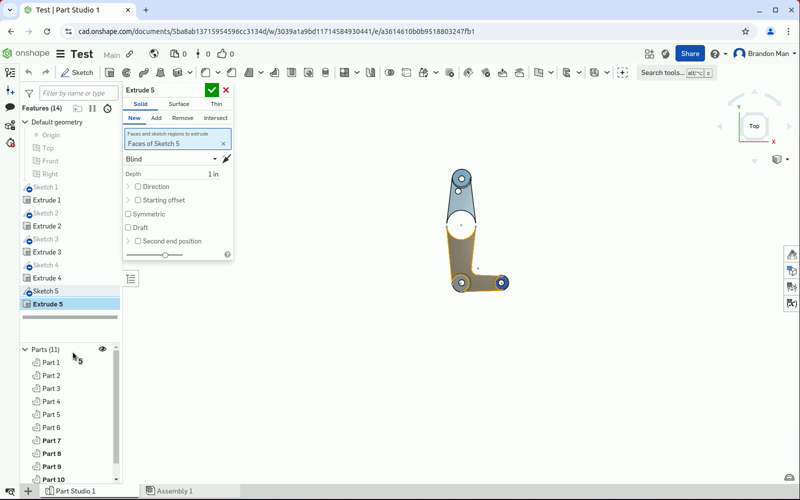
mouse_move(143, 106)
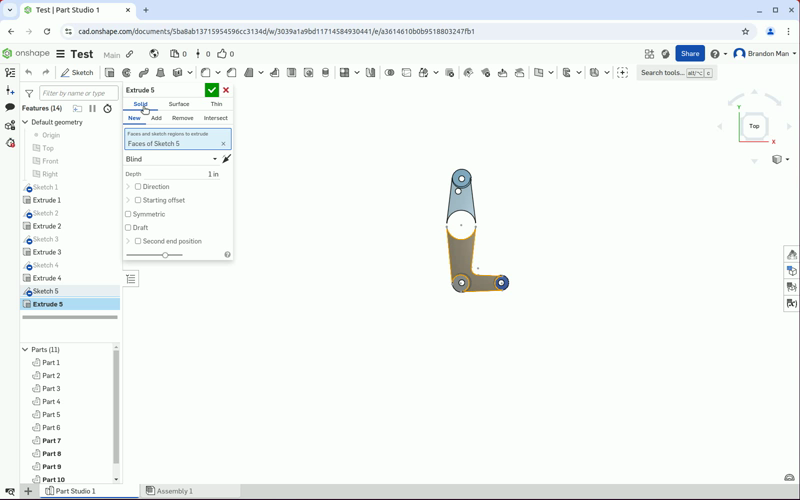
click(143, 106)
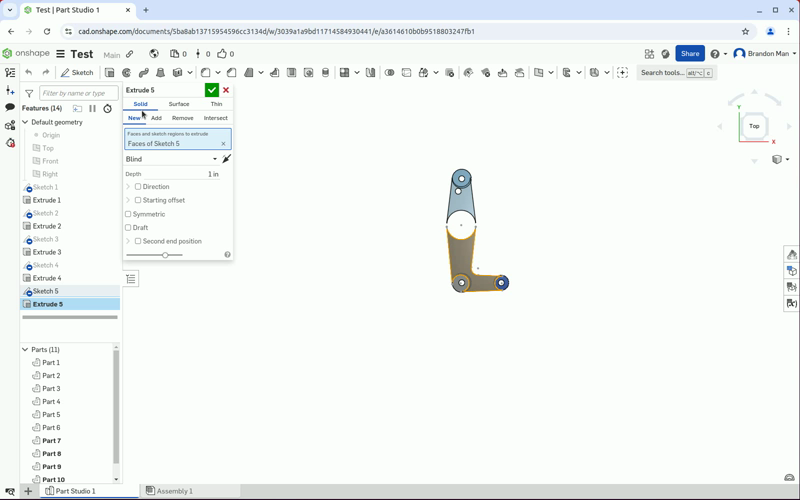
mouse_move(137, 120)
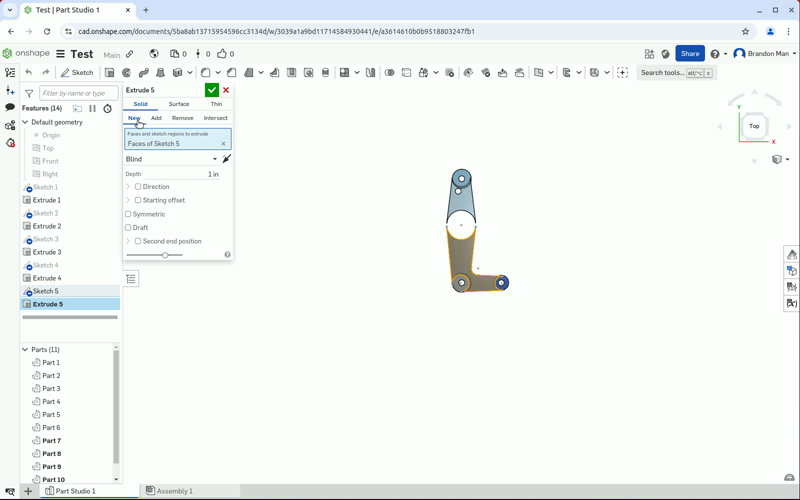
click(137, 120)
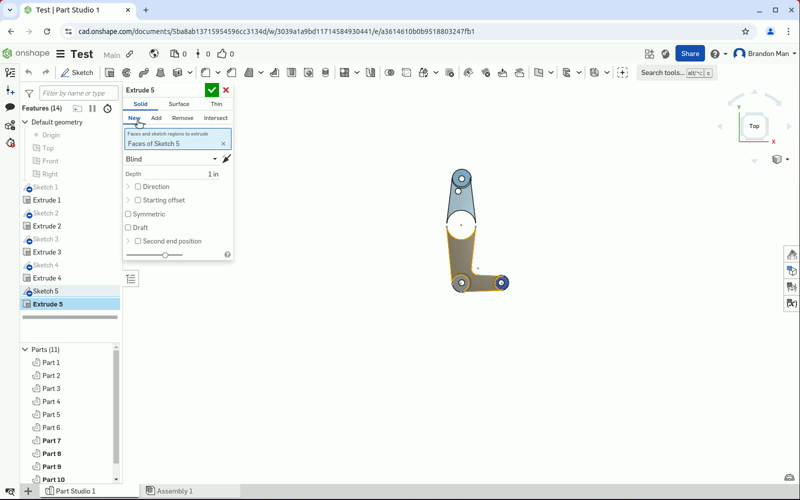
key(tab, 4)
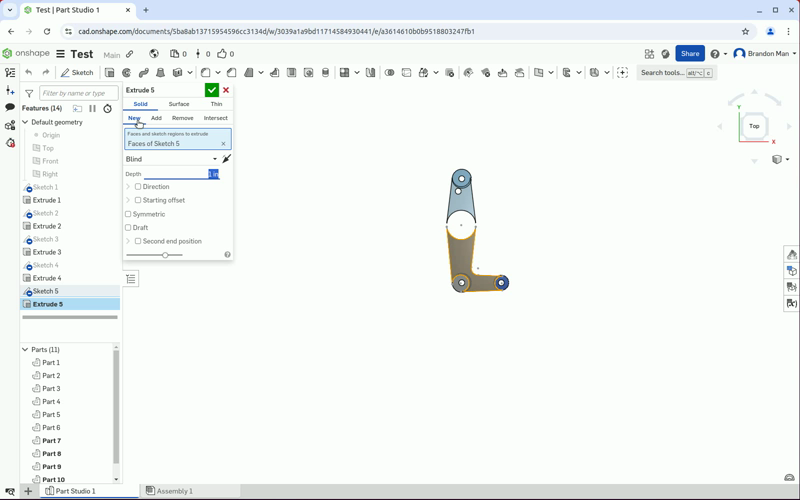
text(0.481)
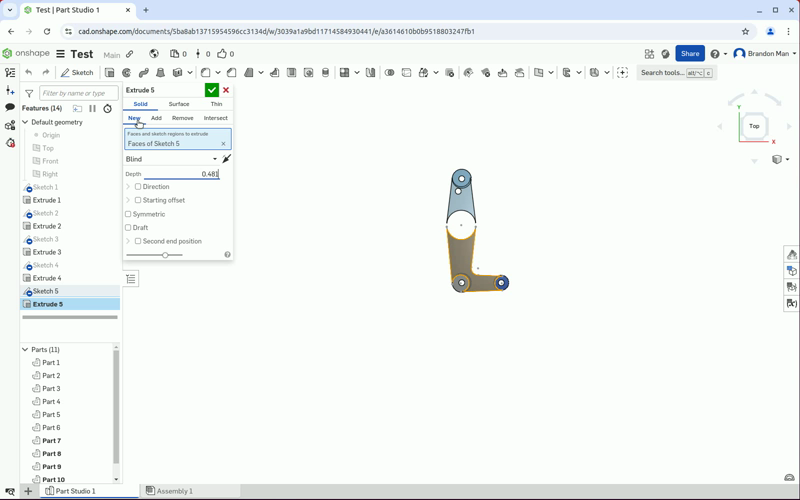
key(enter)
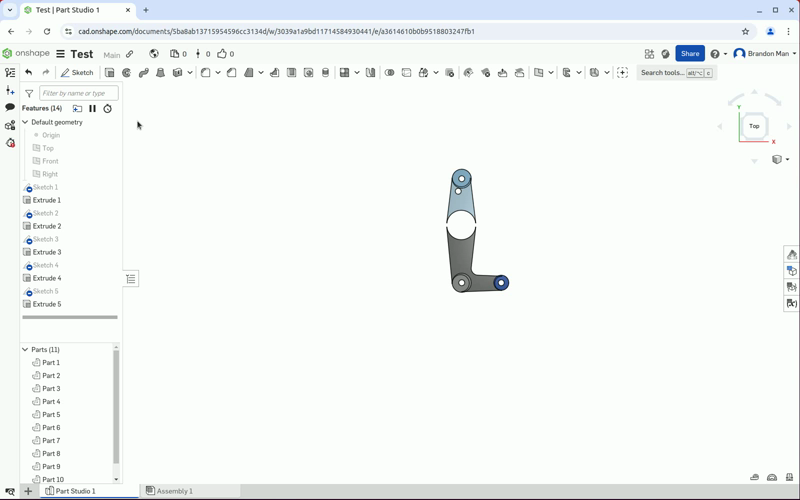
key(shift+h)
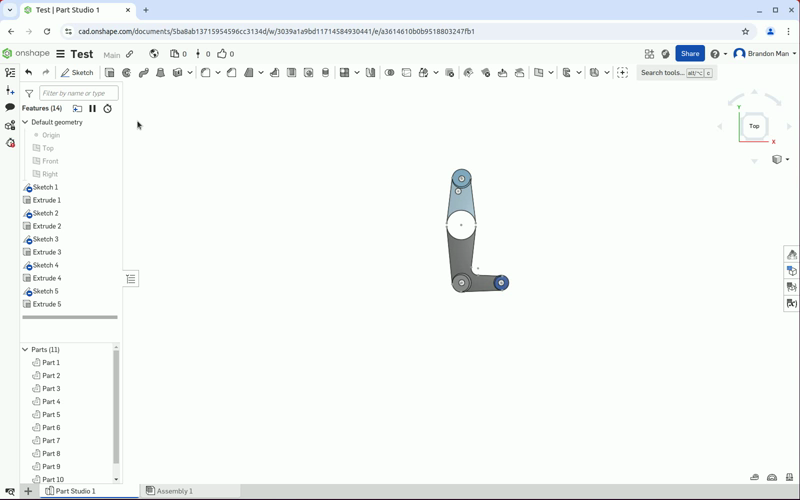
key(shift+h)
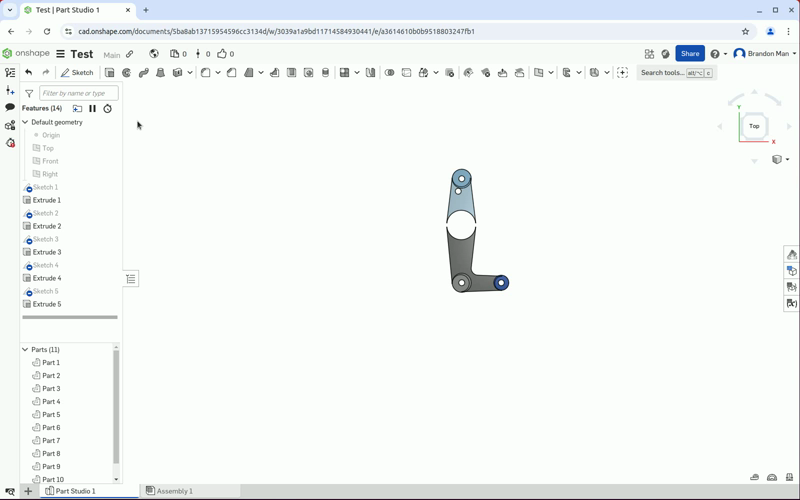
mouse_move(73, 189)
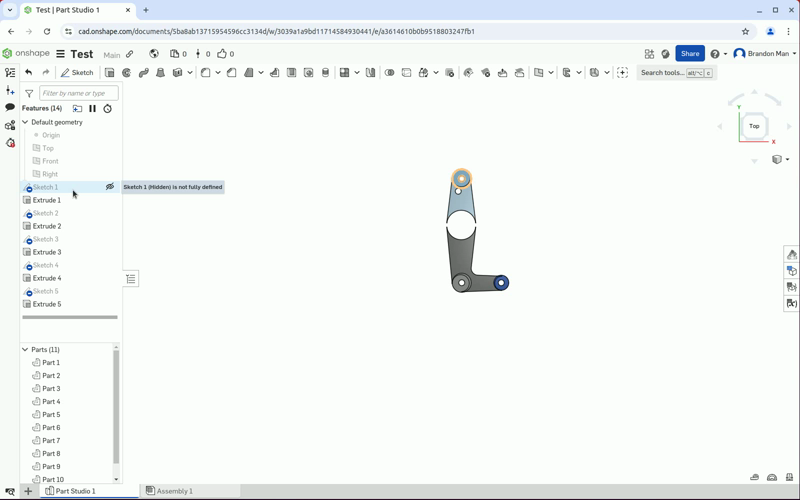
click(73, 189)
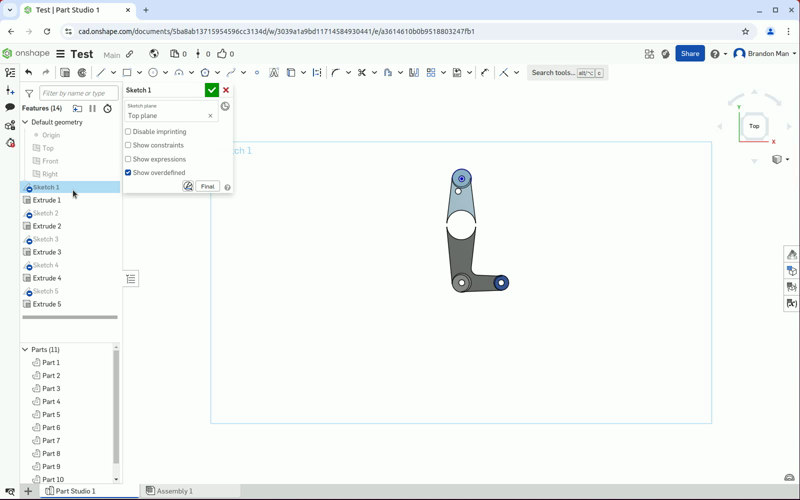
mouse_move(229, 92)
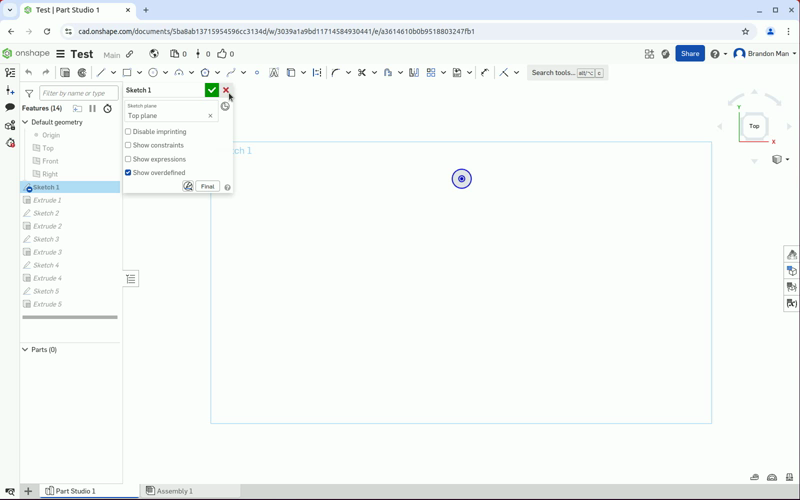
click(229, 92)
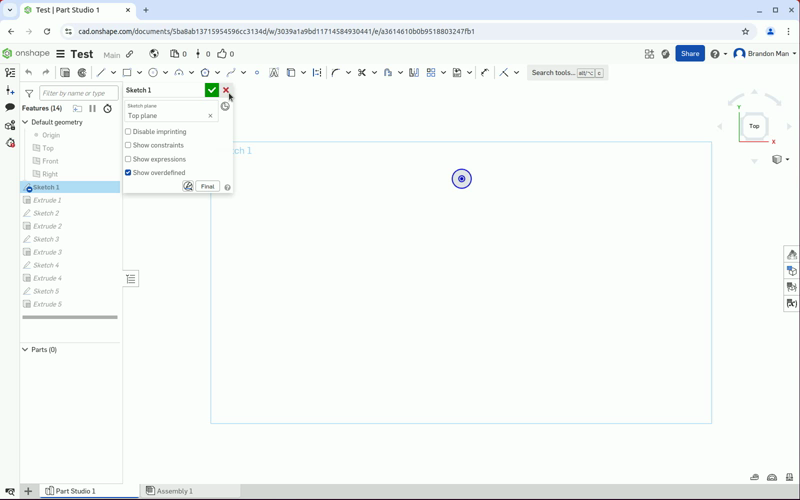
key(shift+s)
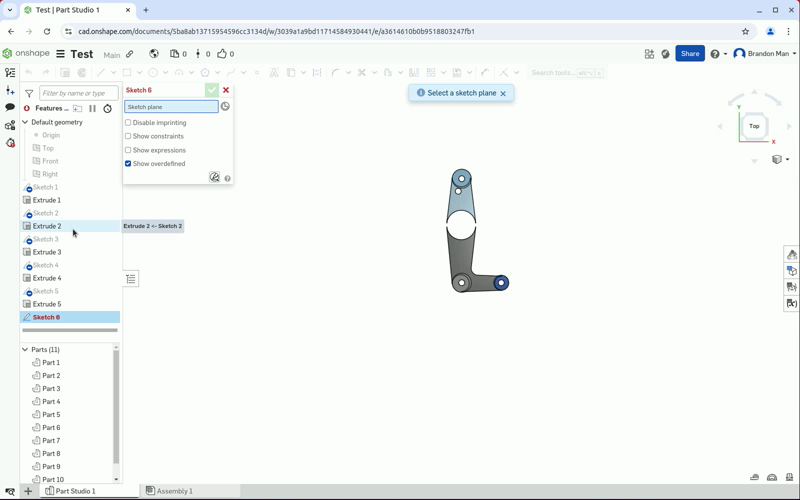
scroll(3)
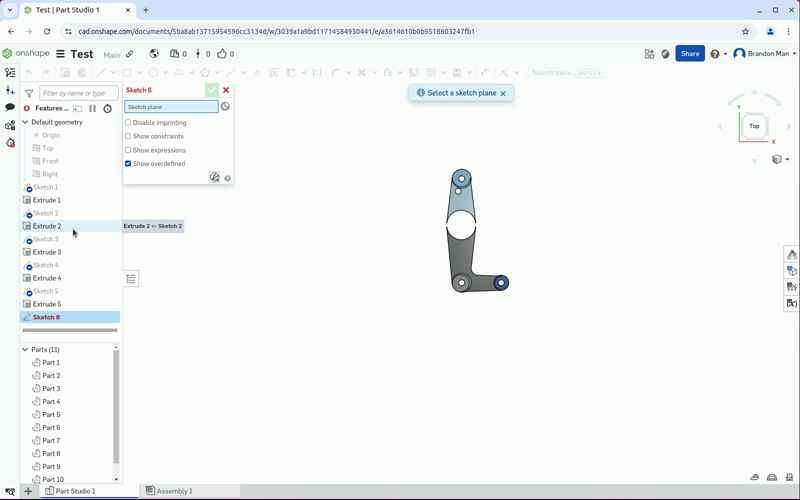
mouse_move(73, 150)
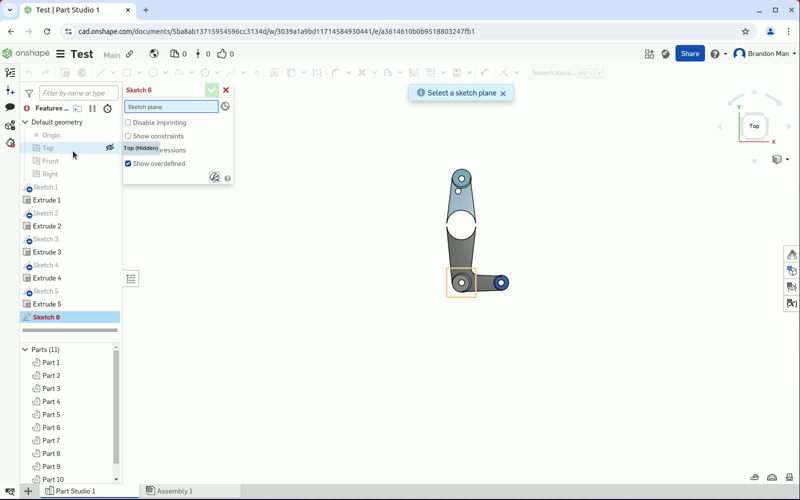
click(73, 150)
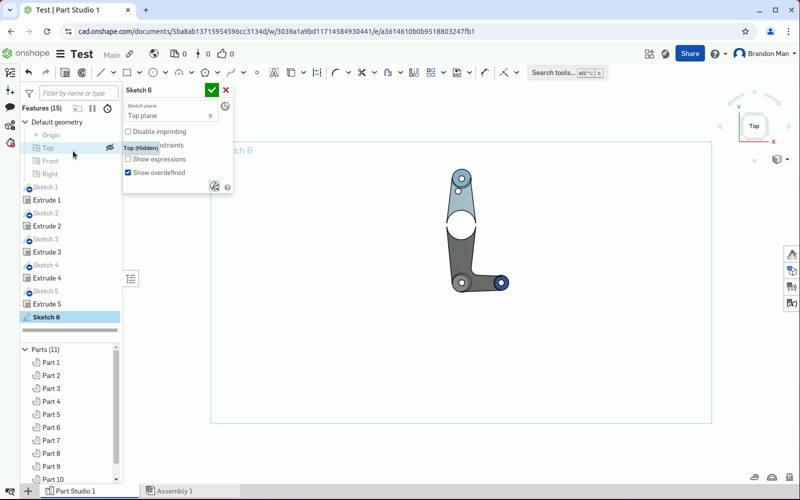
mouse_move(69, 352)
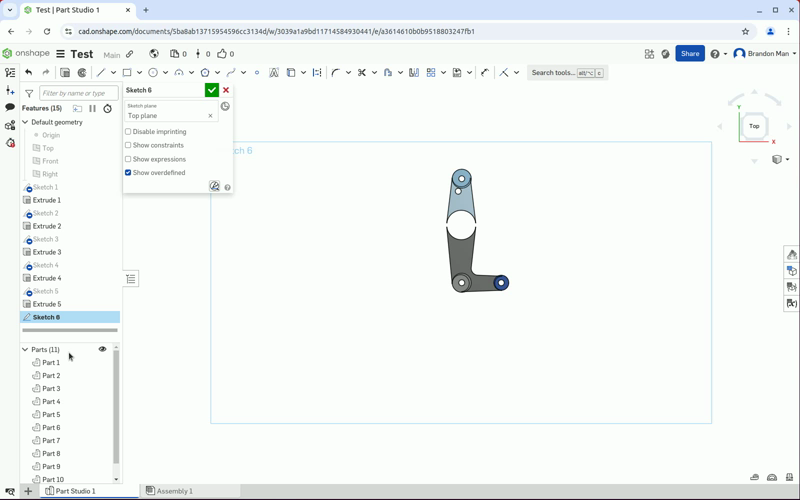
key(y)
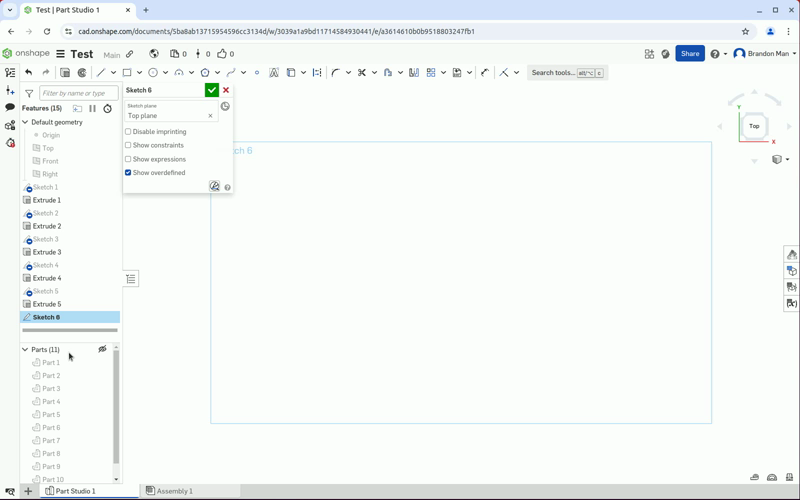
key(c)
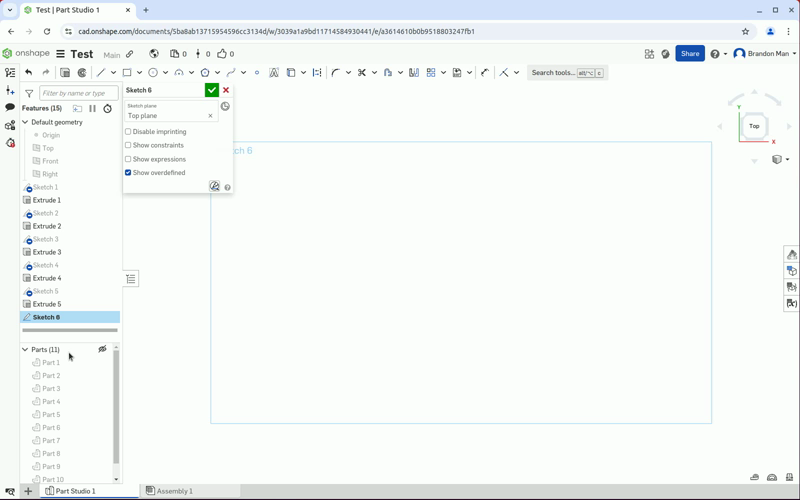
key_down(shift)
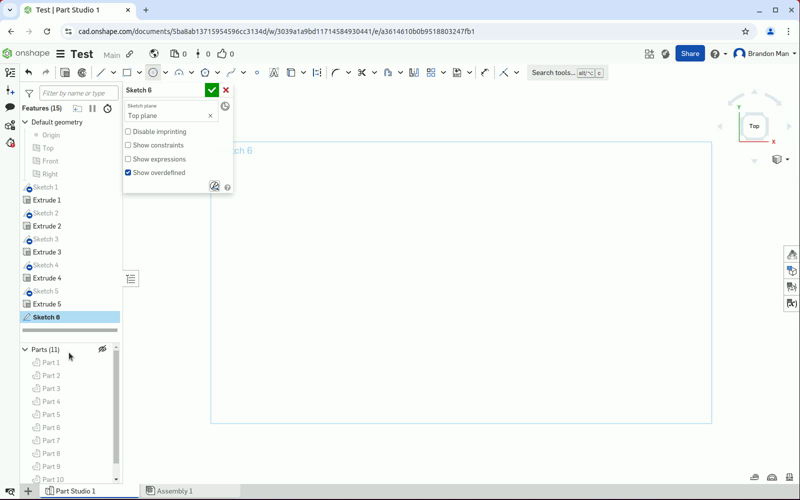
mouse_move(461, 225)
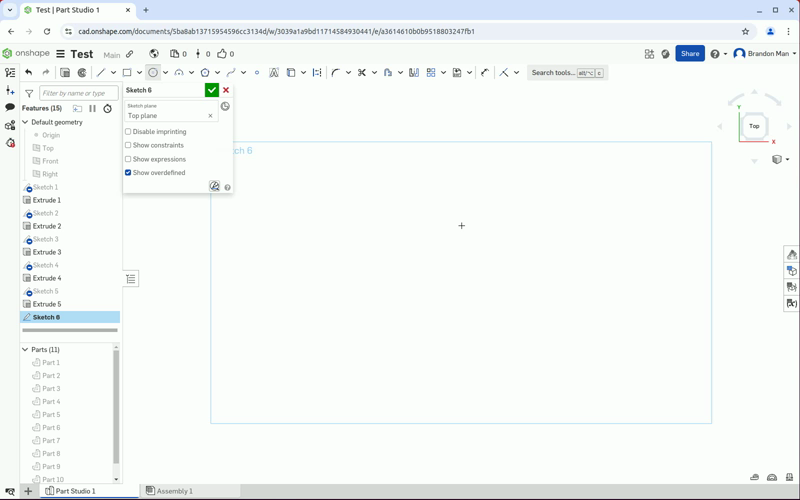
click(461, 225)
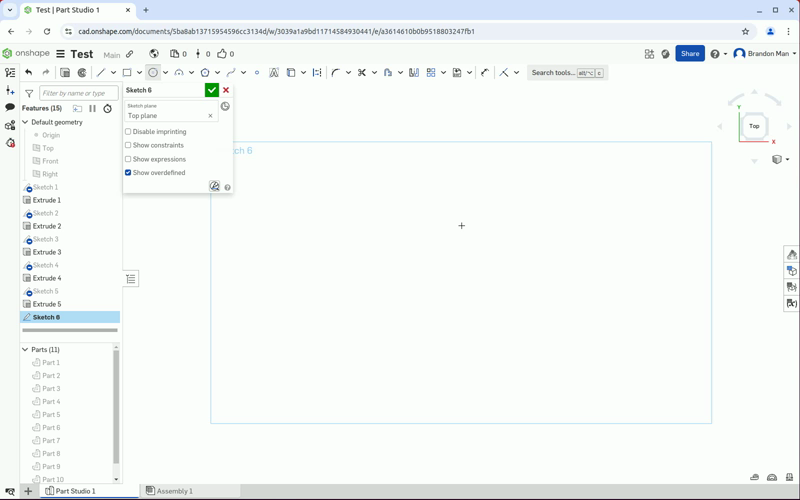
key_up(shift)
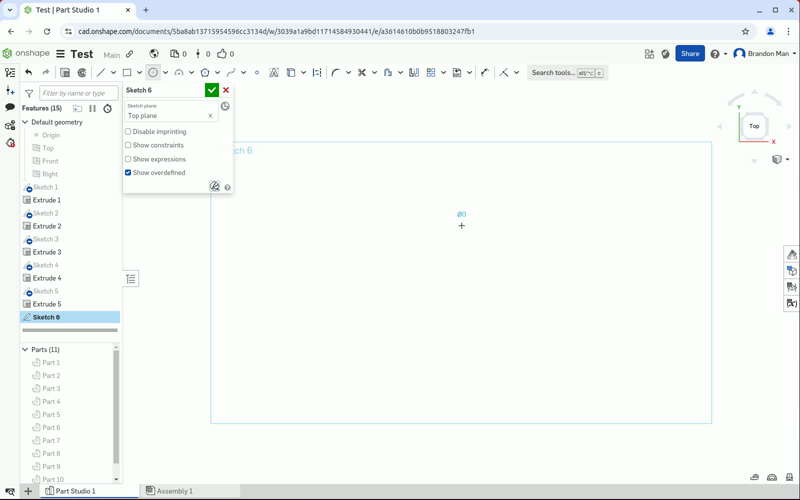
mouse_move(477, 225)
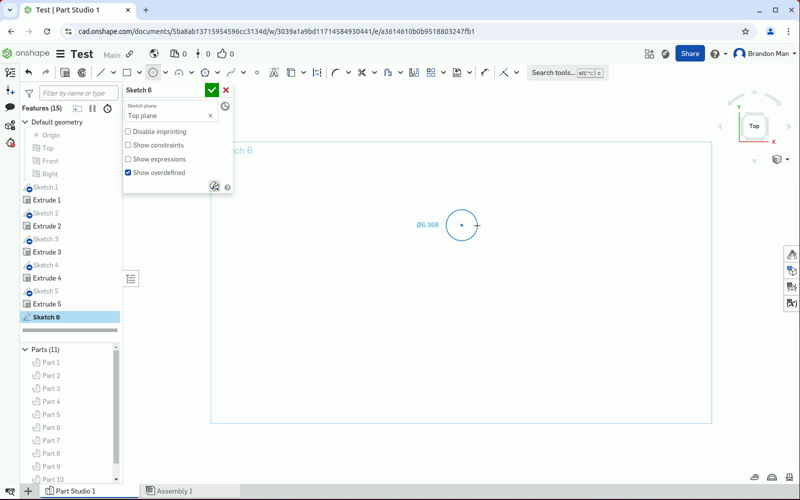
click(477, 225)
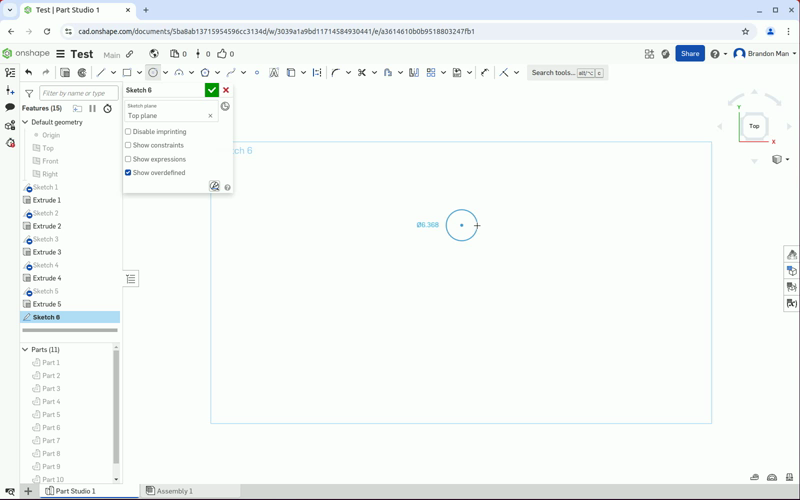
key(esc)
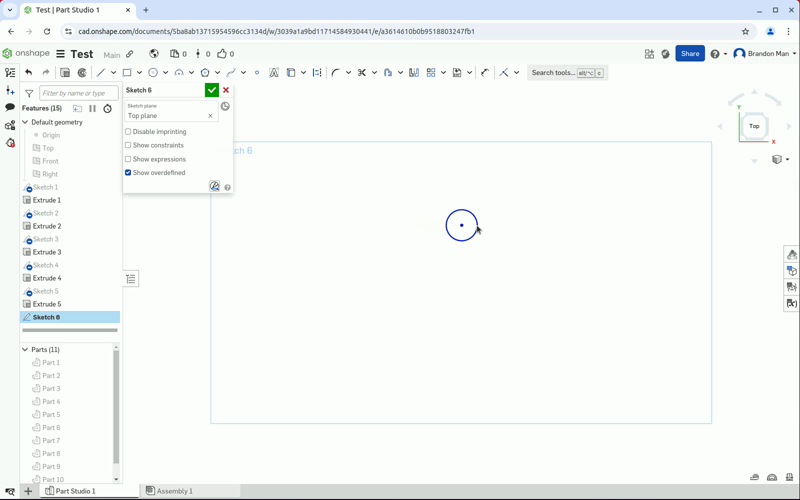
key(c)
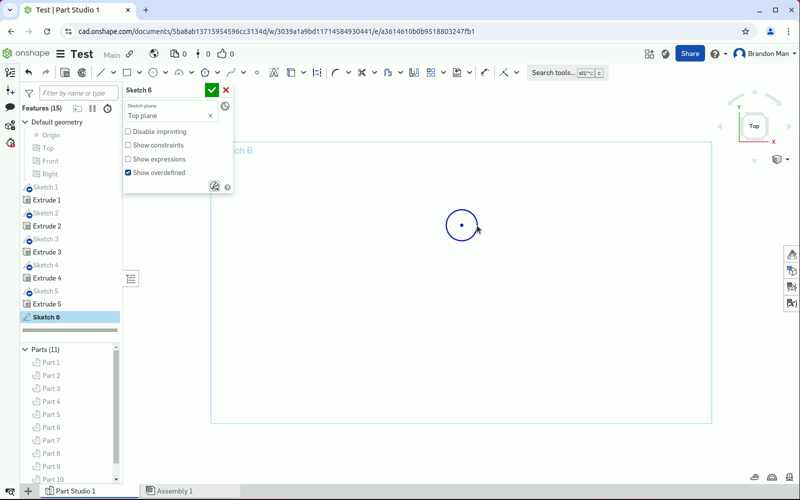
key_down(shift)
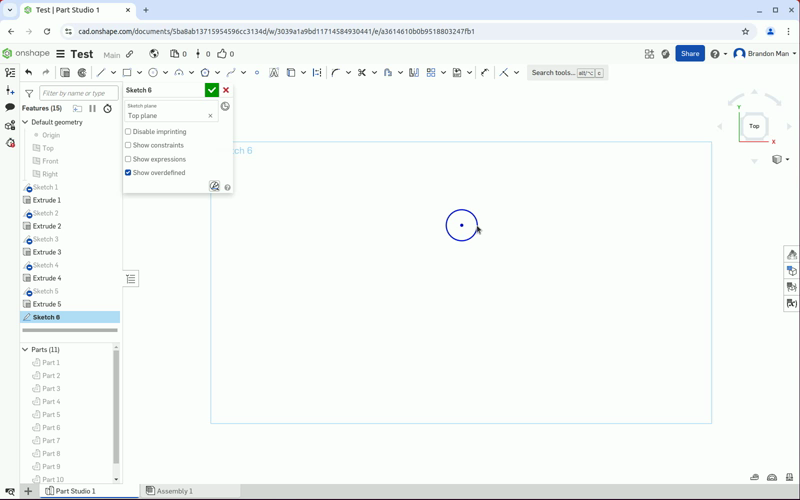
mouse_move(461, 225)
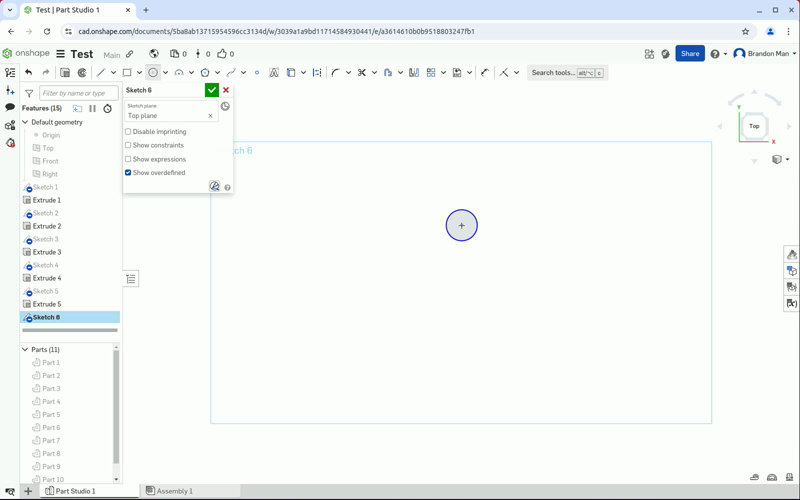
click(461, 225)
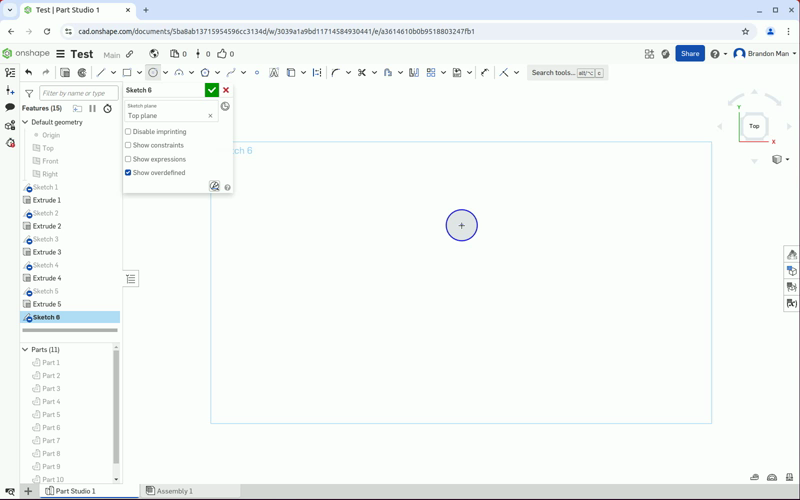
key_up(shift)
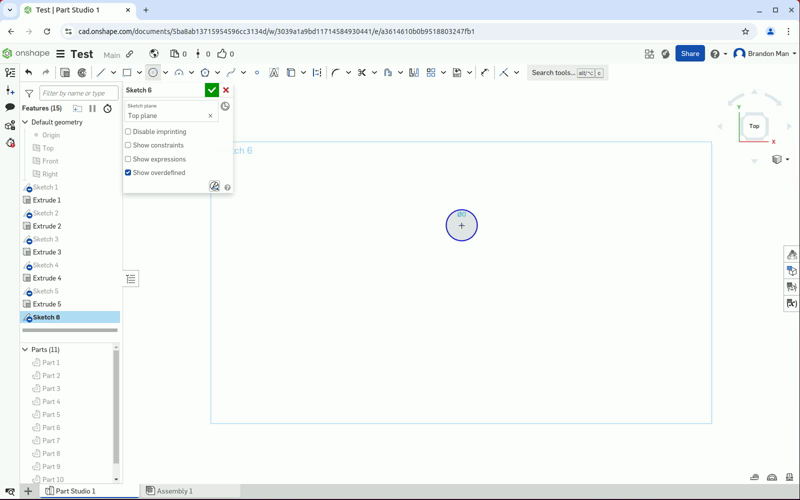
mouse_move(465, 225)
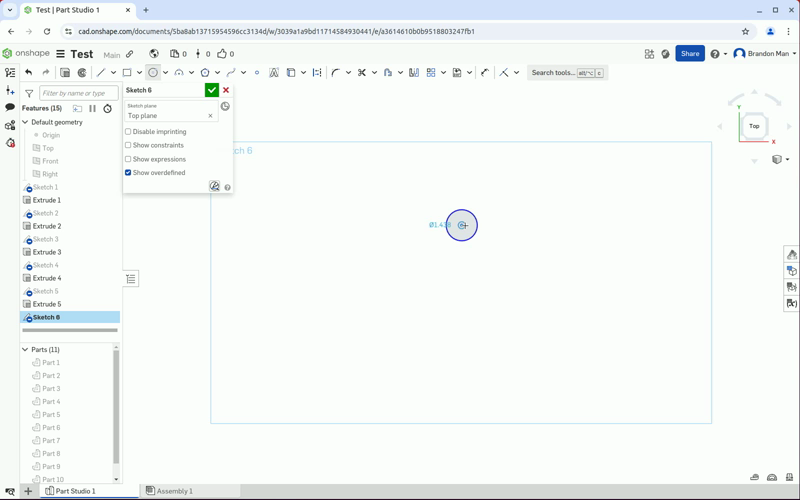
scroll(6)
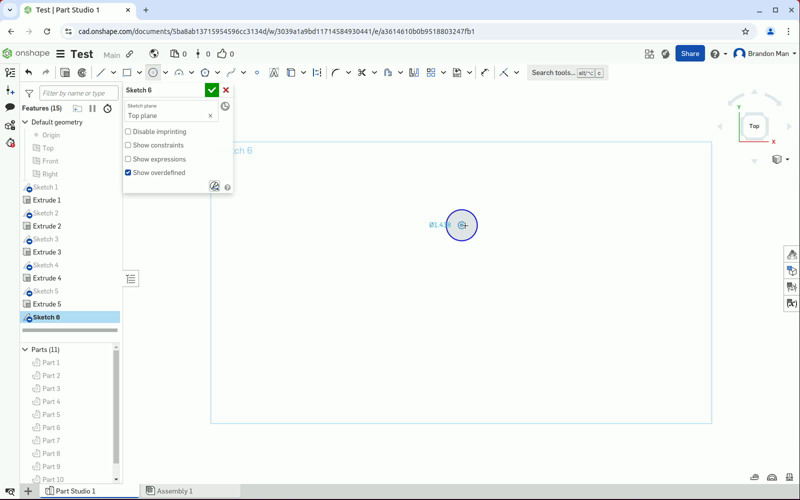
scroll(6)
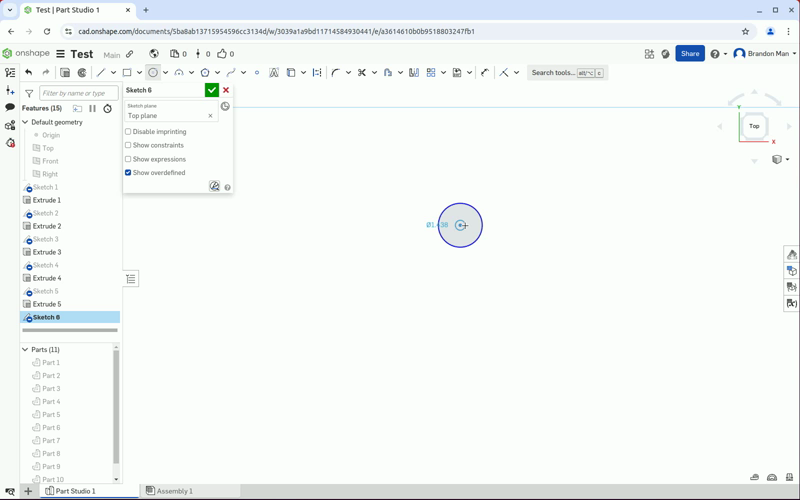
scroll(6)
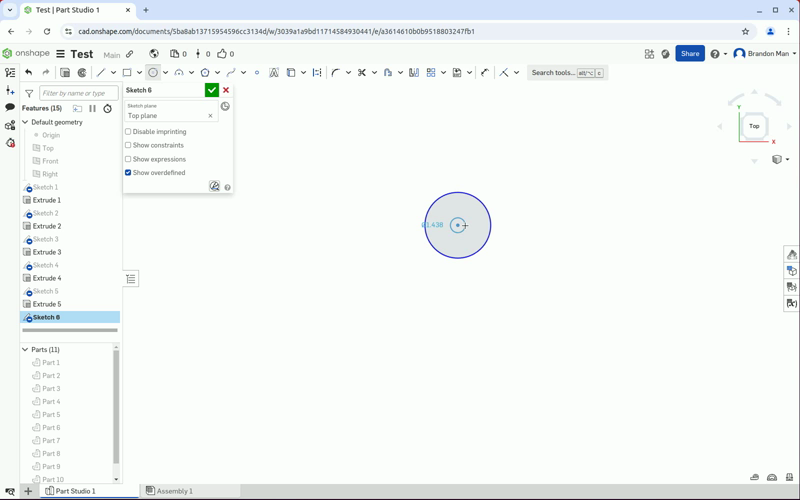
scroll(6)
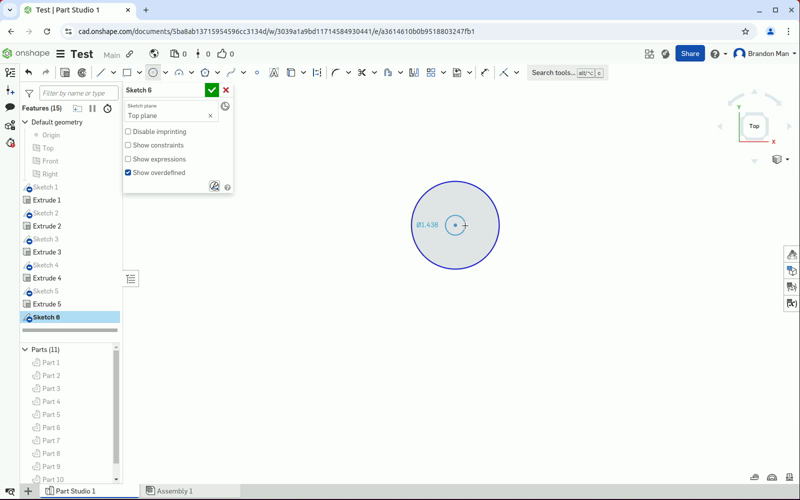
scroll(6)
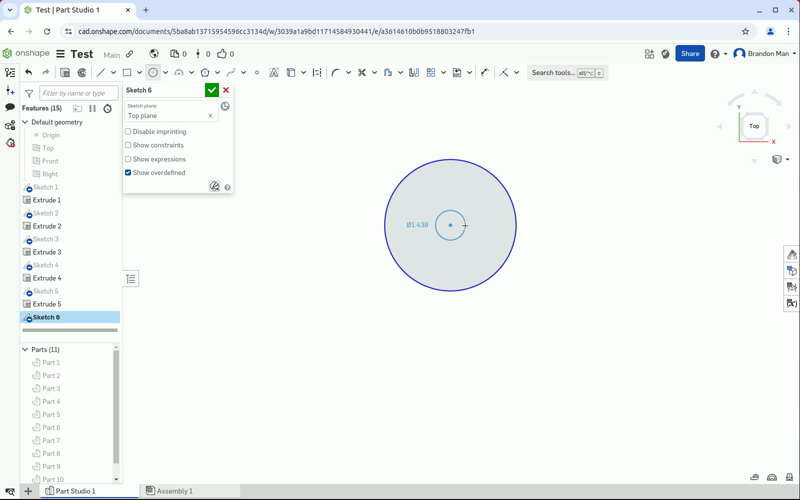
scroll(6)
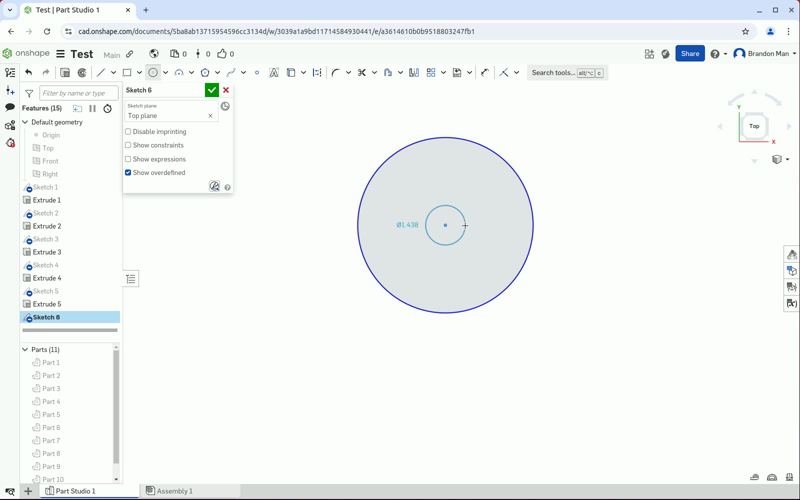
scroll(6)
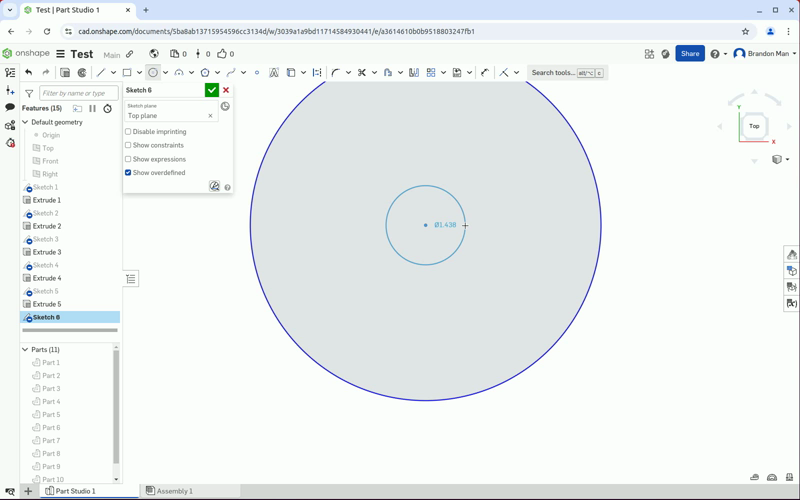
click(465, 225)
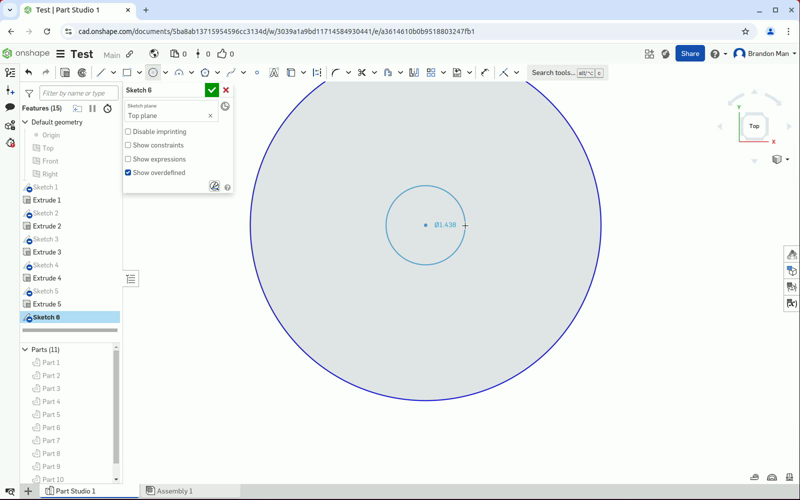
scroll(-6)
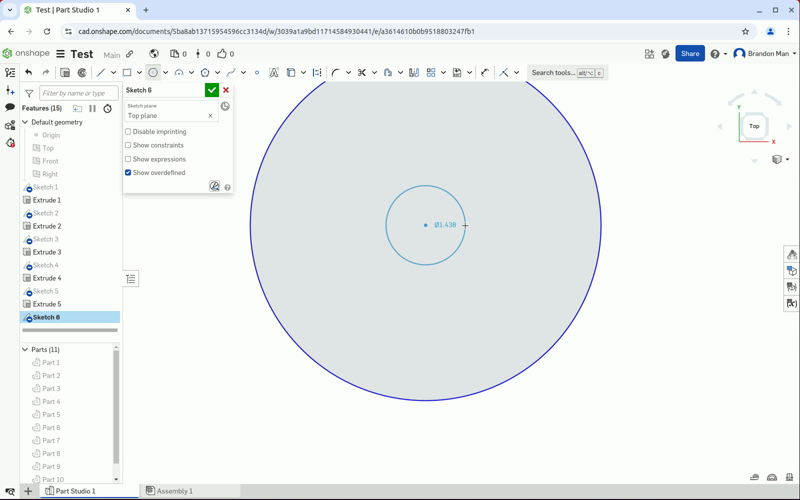
scroll(-6)
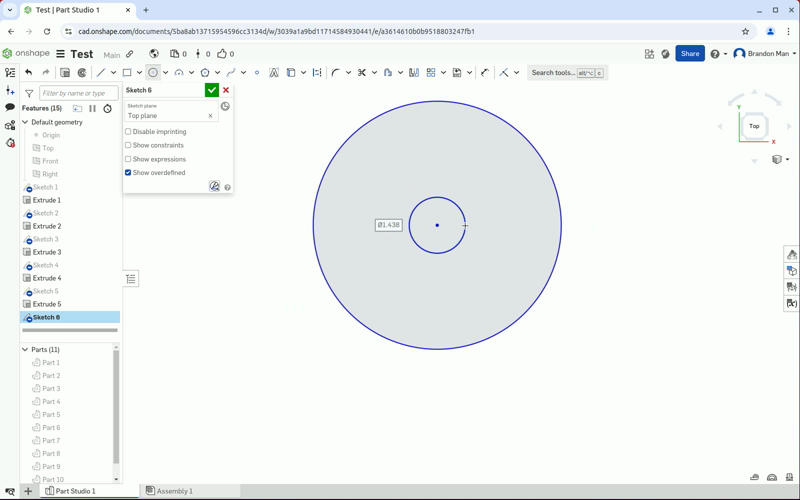
scroll(-6)
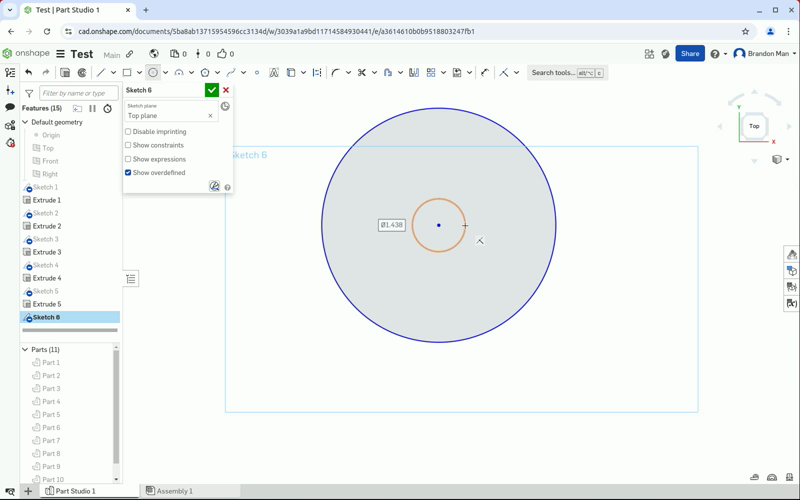
scroll(-6)
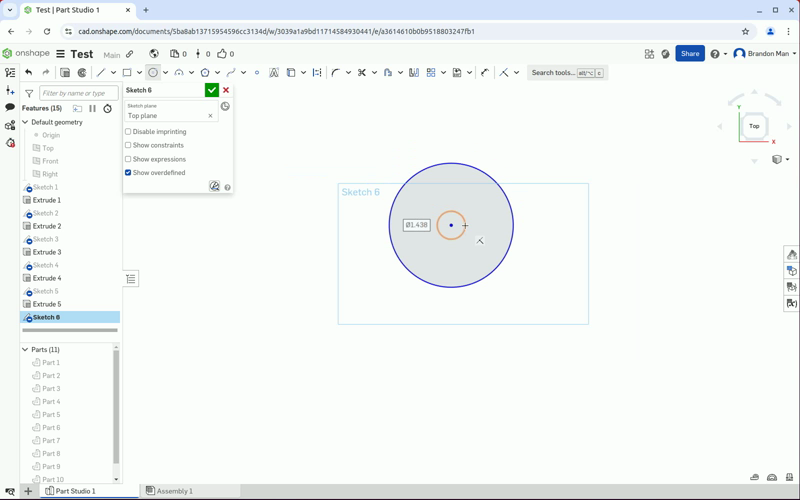
scroll(-6)
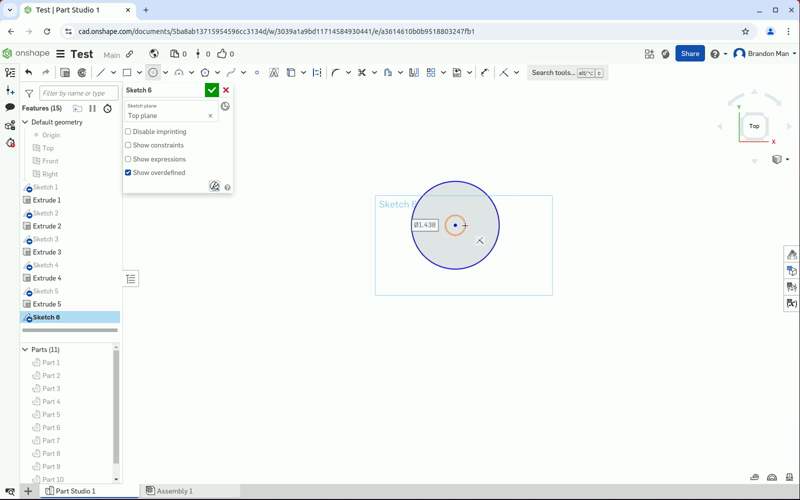
scroll(-6)
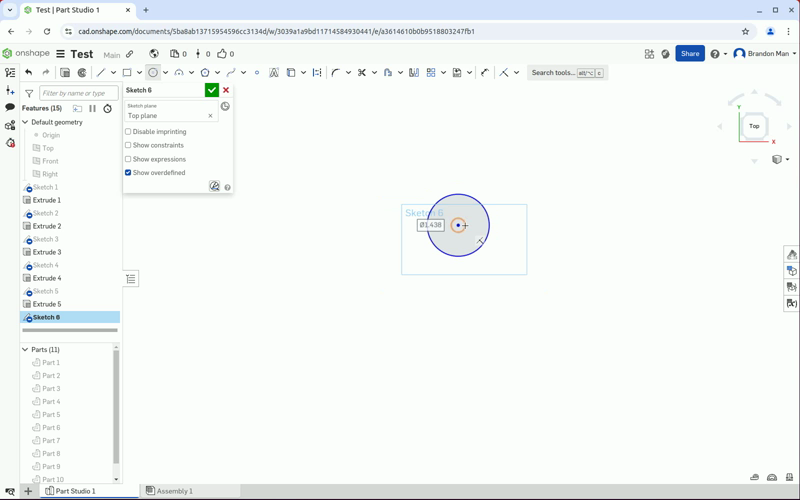
scroll(-6)
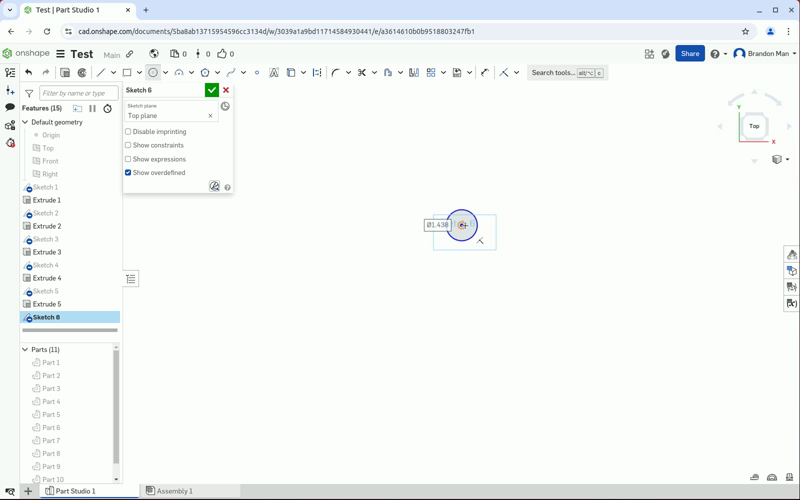
key(esc)
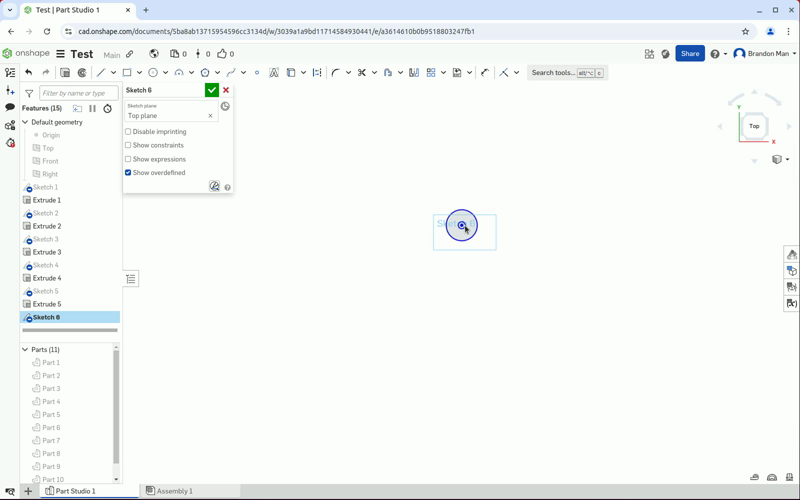
mouse_move(451, 216)
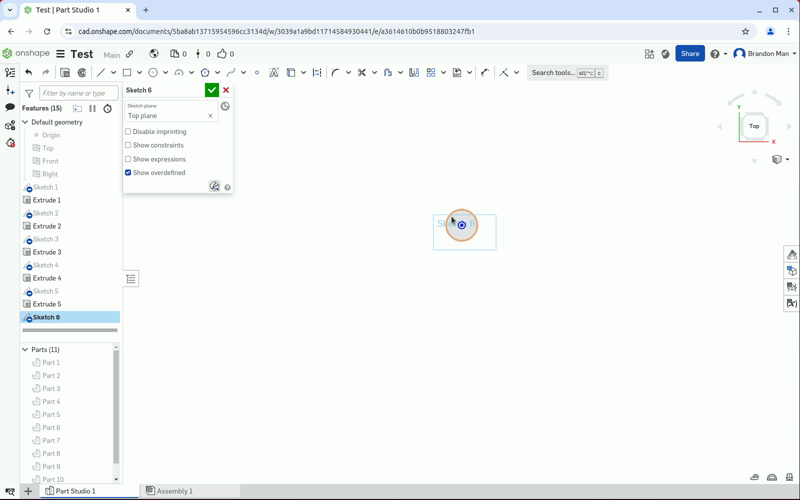
scroll(6)
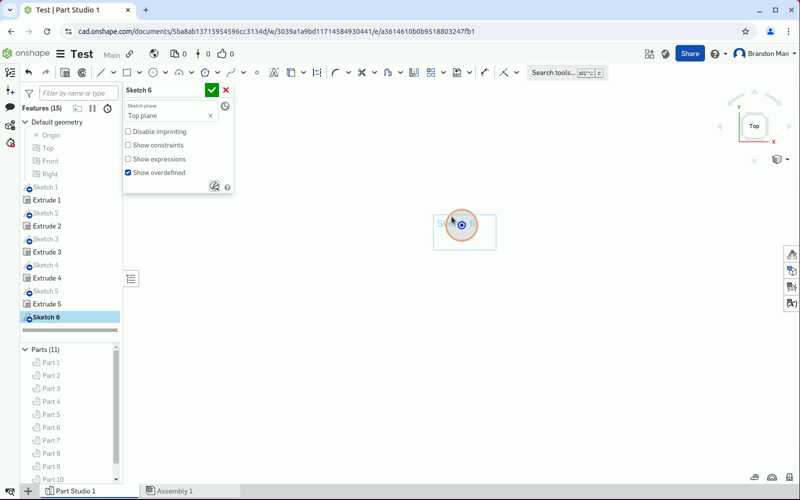
scroll(6)
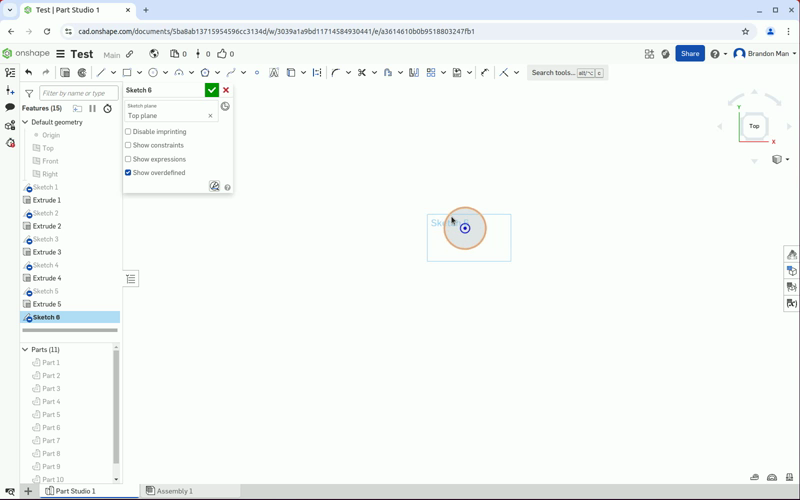
scroll(6)
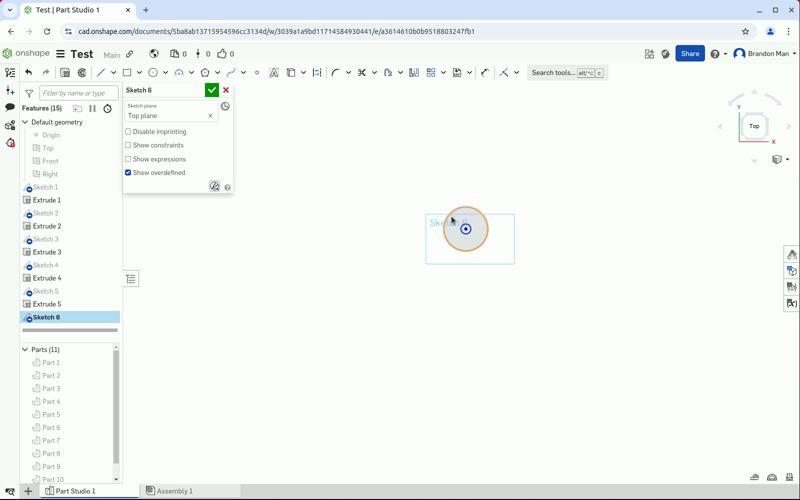
scroll(6)
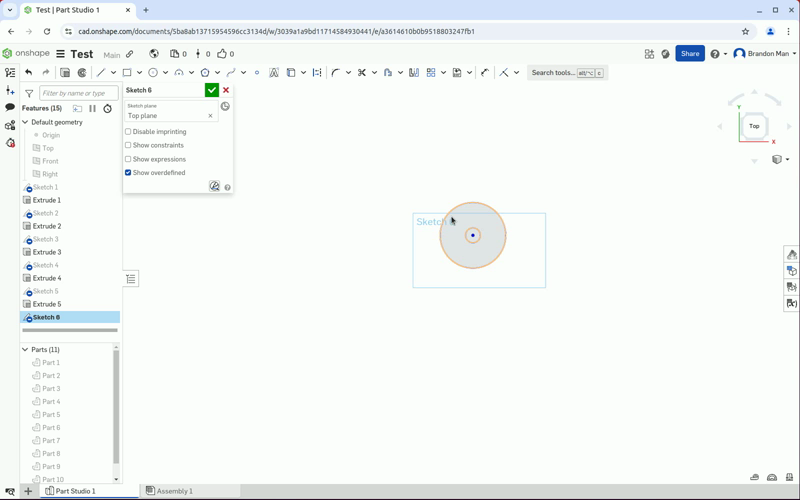
scroll(6)
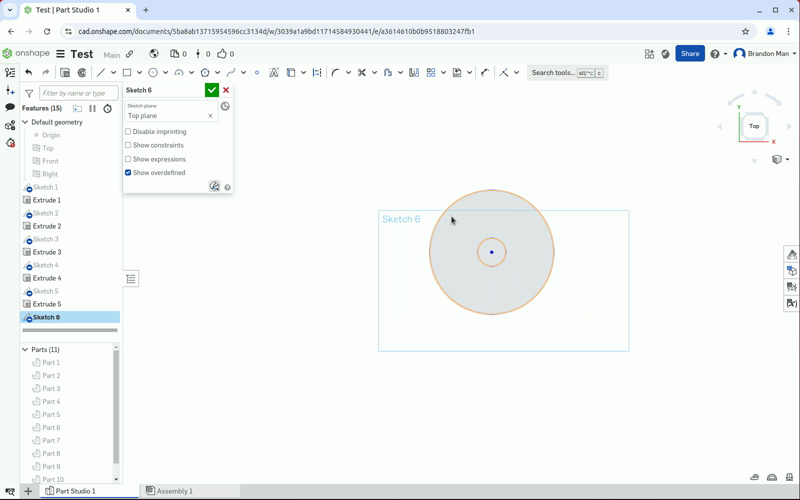
scroll(6)
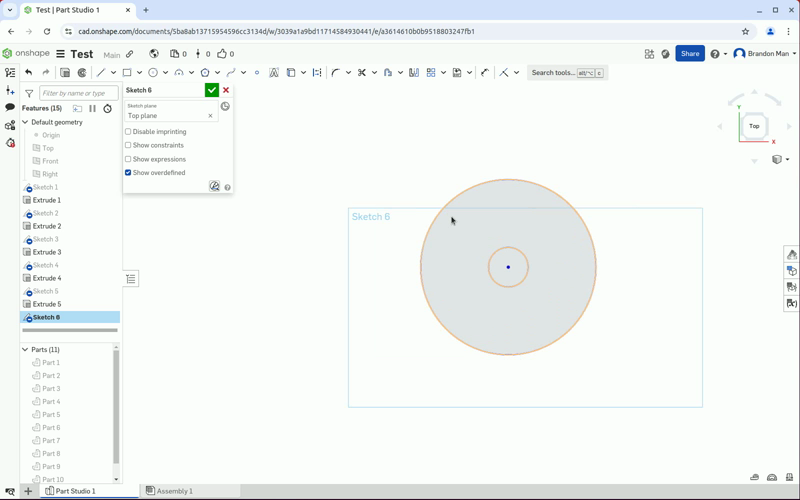
scroll(6)
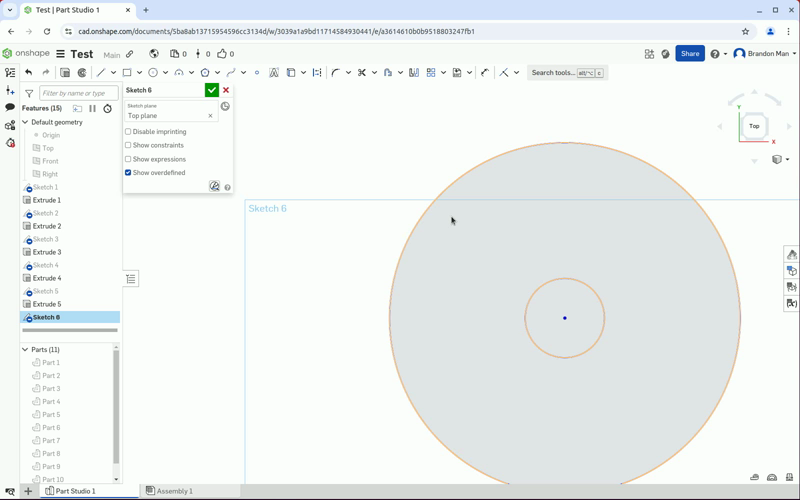
click(451, 216)
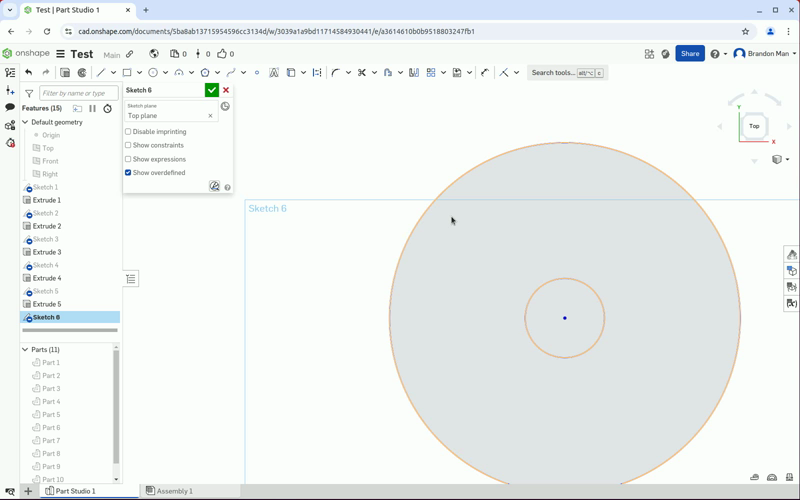
scroll(-6)
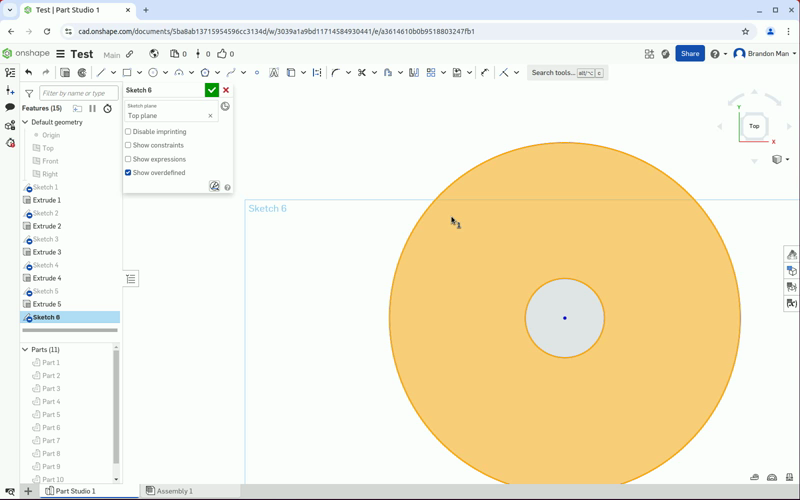
scroll(-6)
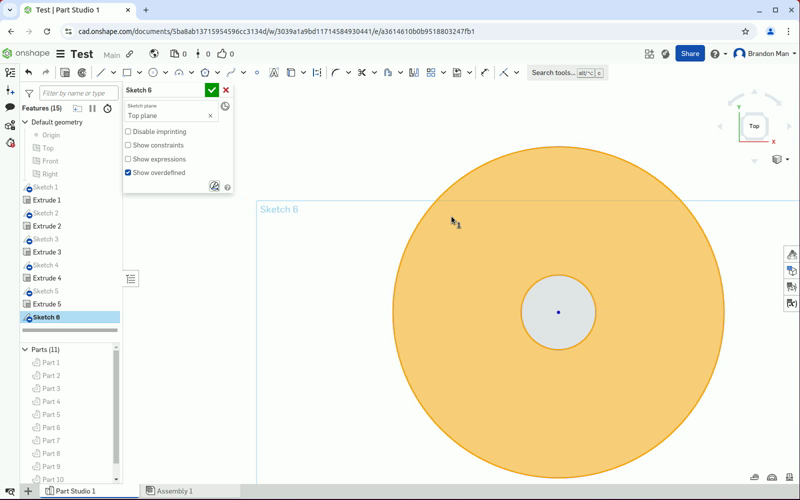
scroll(-6)
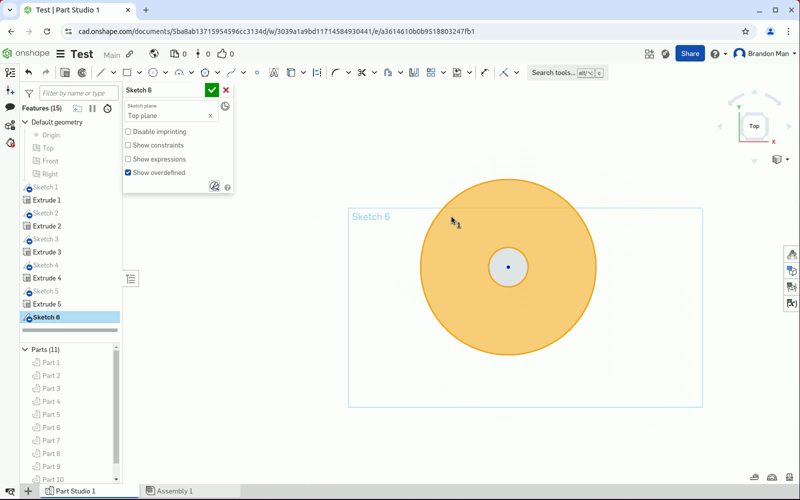
scroll(-6)
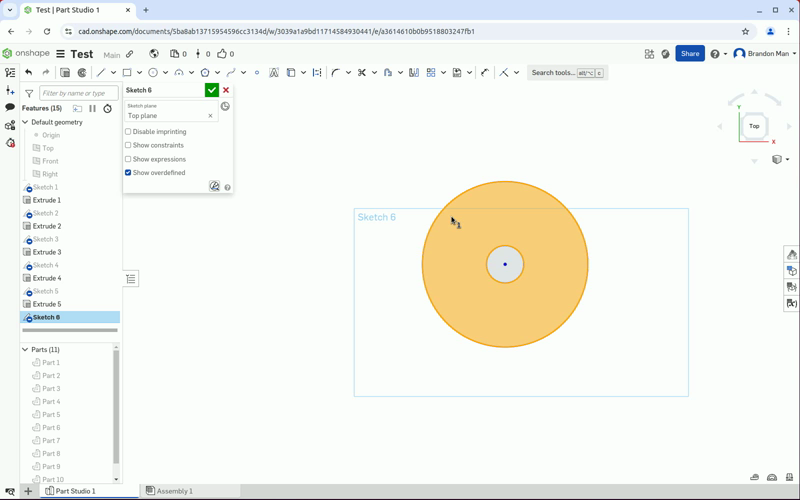
scroll(-6)
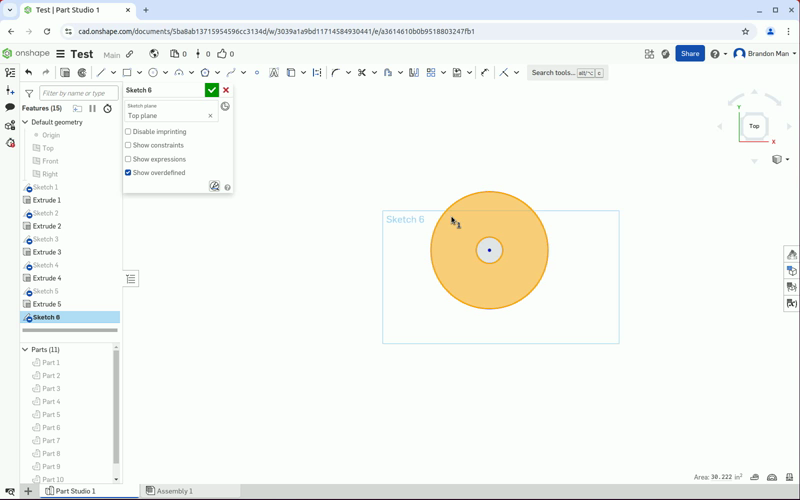
scroll(-6)
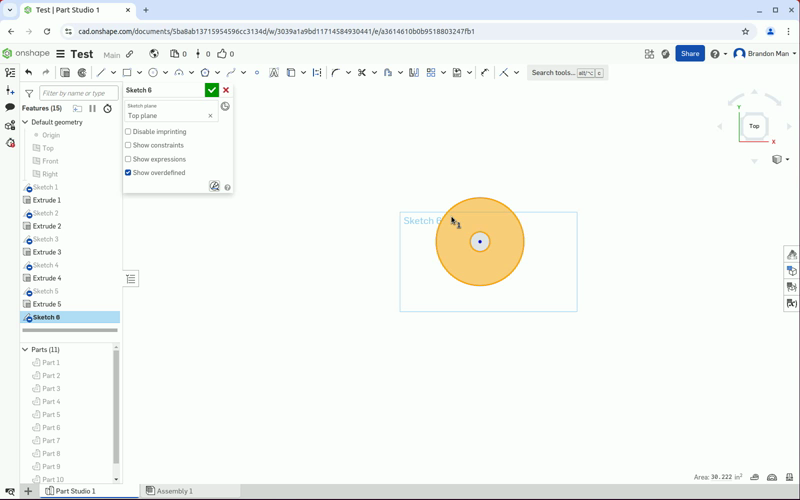
scroll(-6)
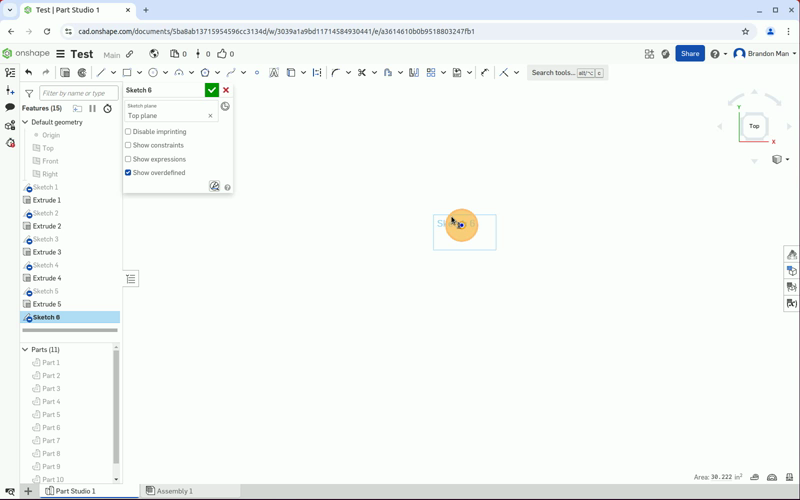
mouse_move(69, 352)
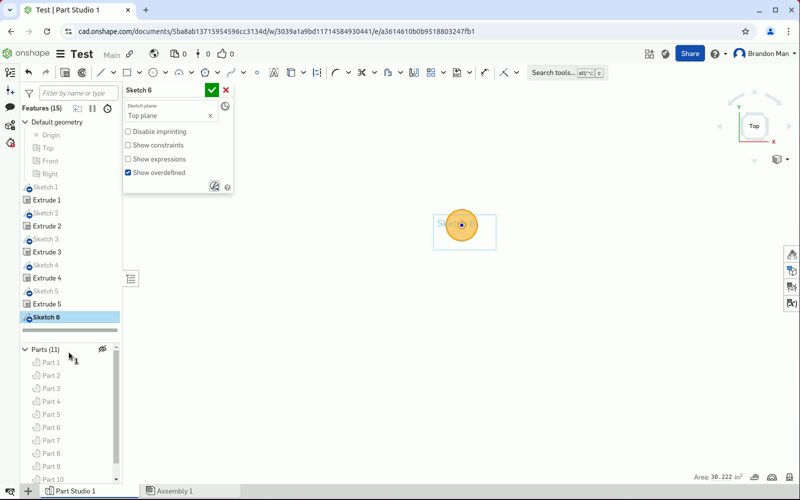
key(shift+y)
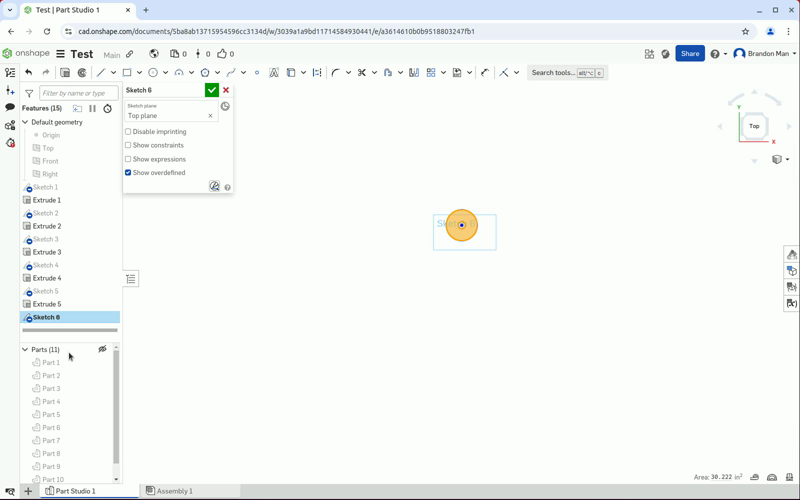
key(shift+e)
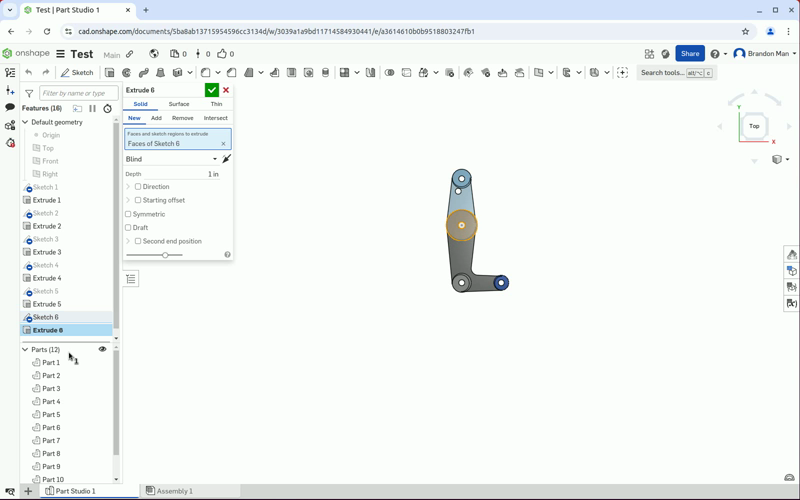
mouse_move(143, 106)
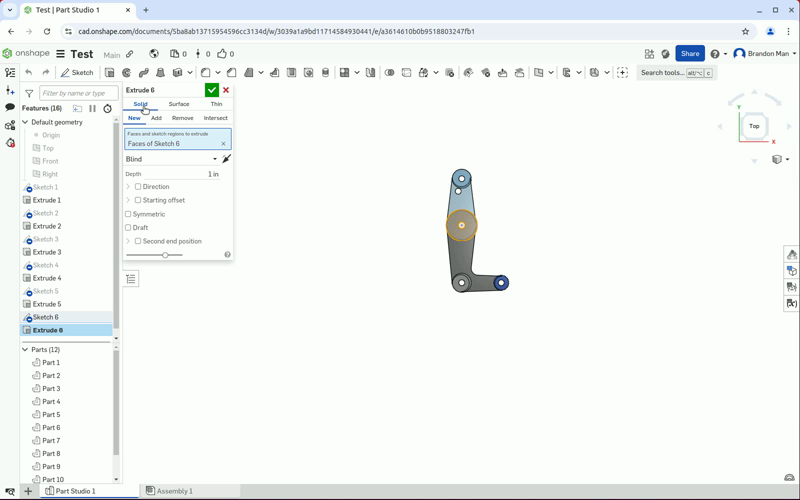
click(143, 106)
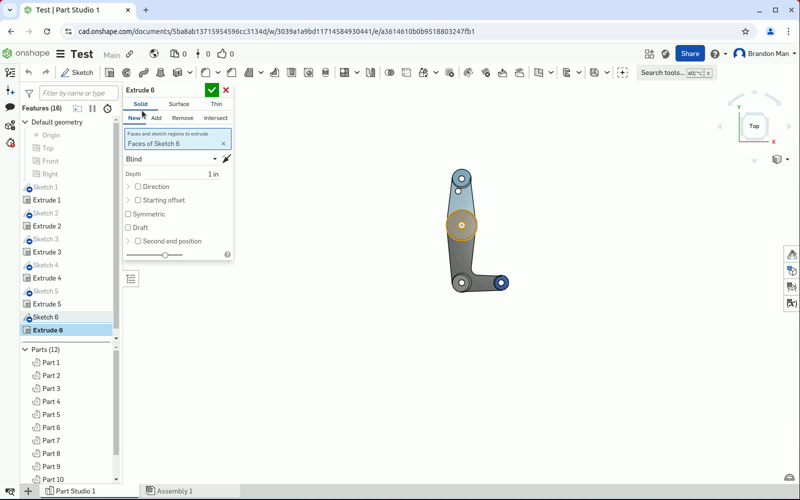
mouse_move(137, 120)
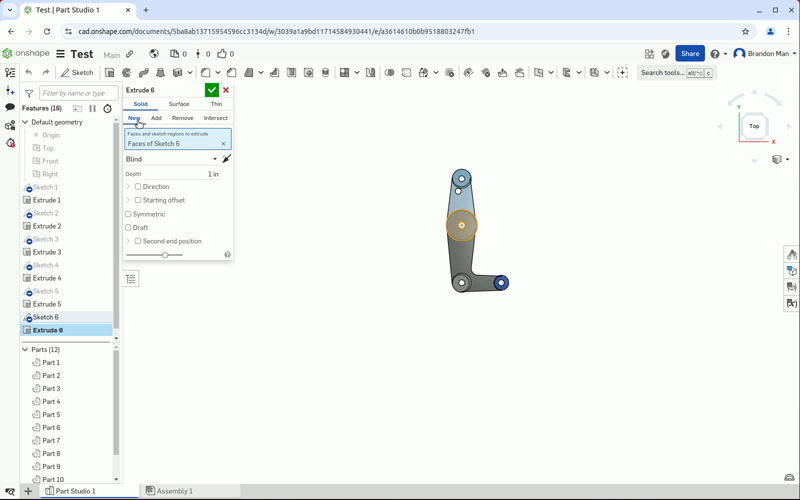
click(137, 120)
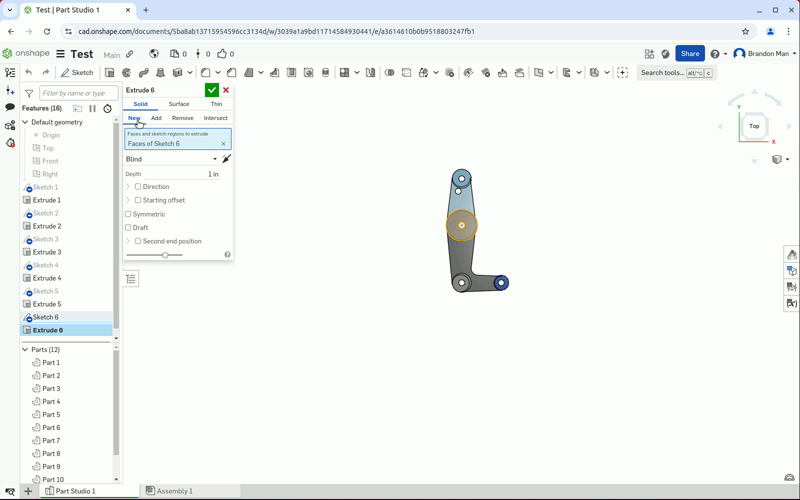
key(tab, 4)
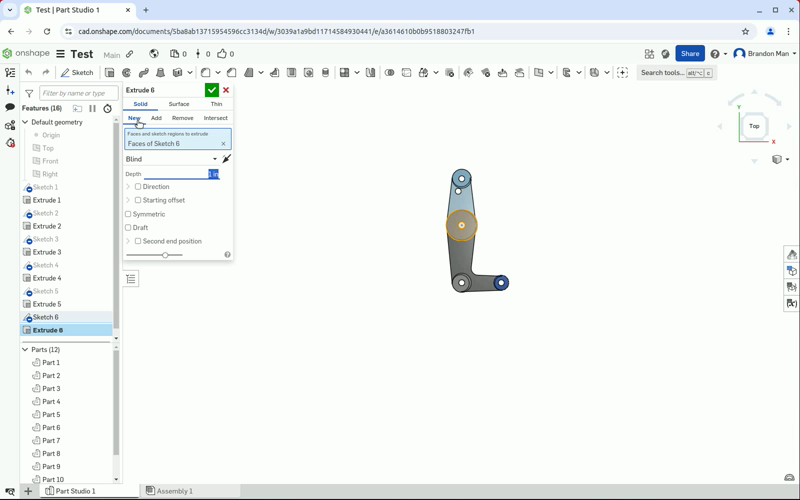
text(0.481)
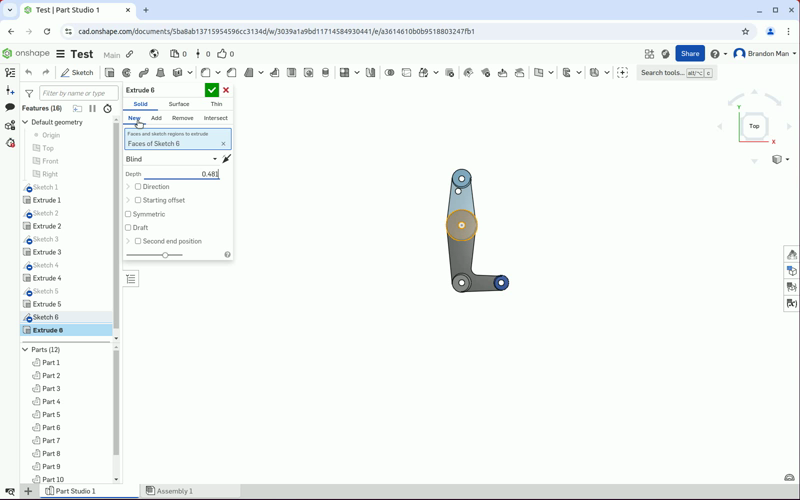
key(enter)
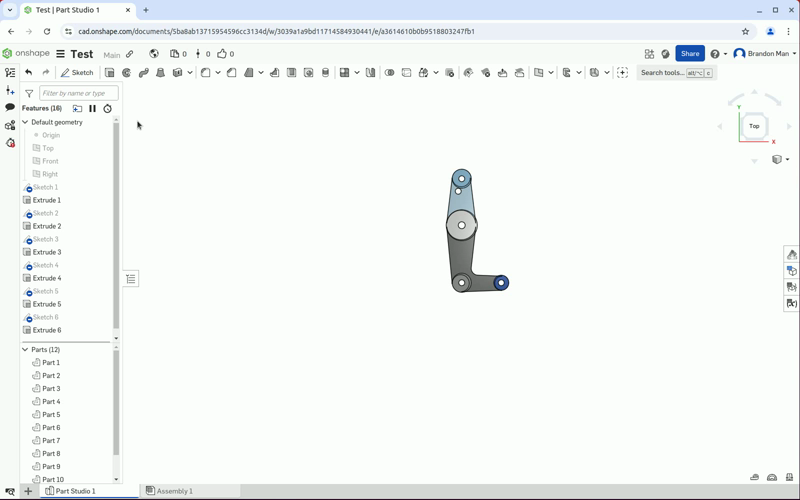
key(shift+h)
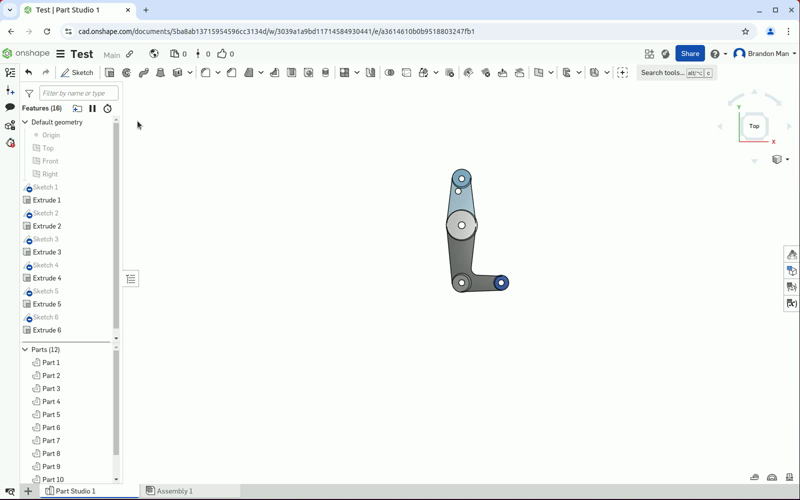
key(shift+h)
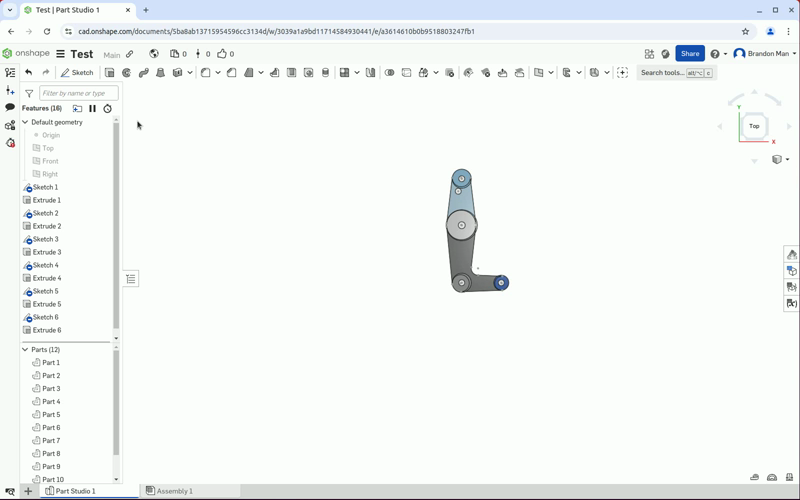
key(shift+7)
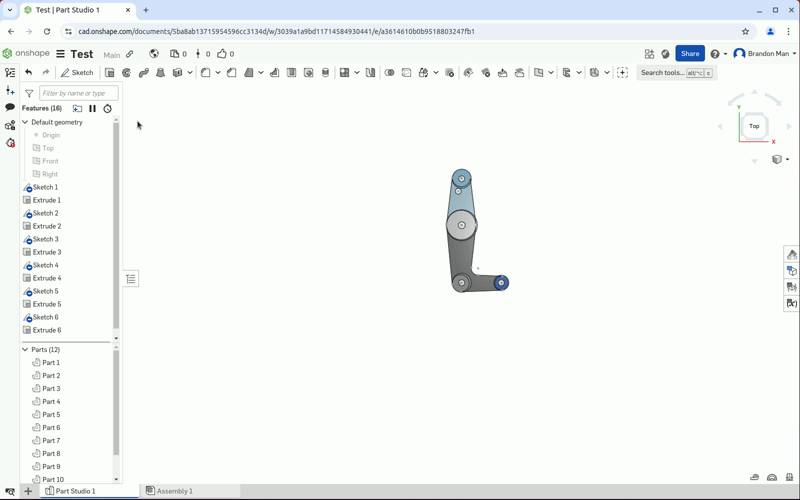
key(up, 3)
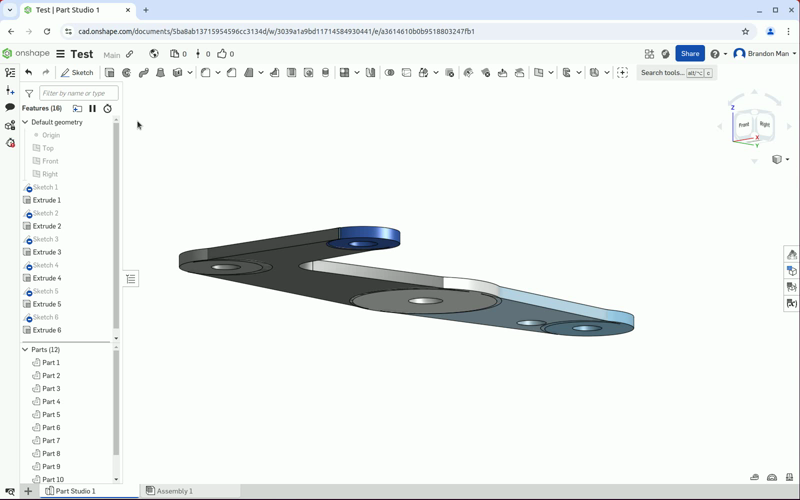
key(left, 3)
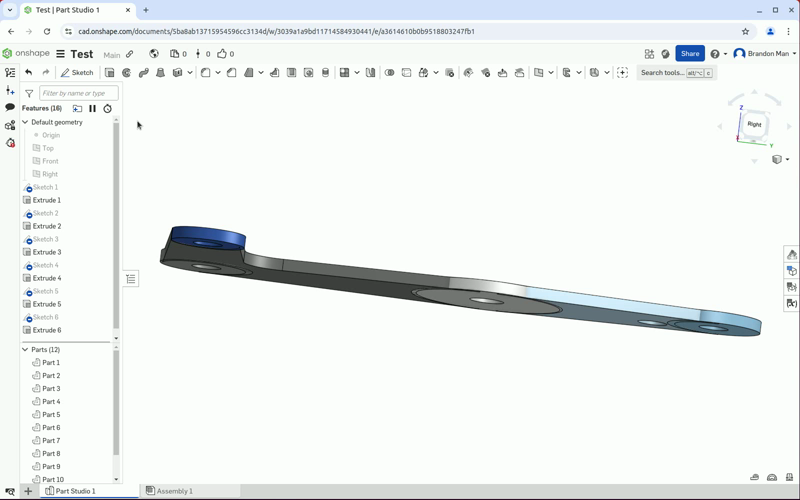
key(right, 3)
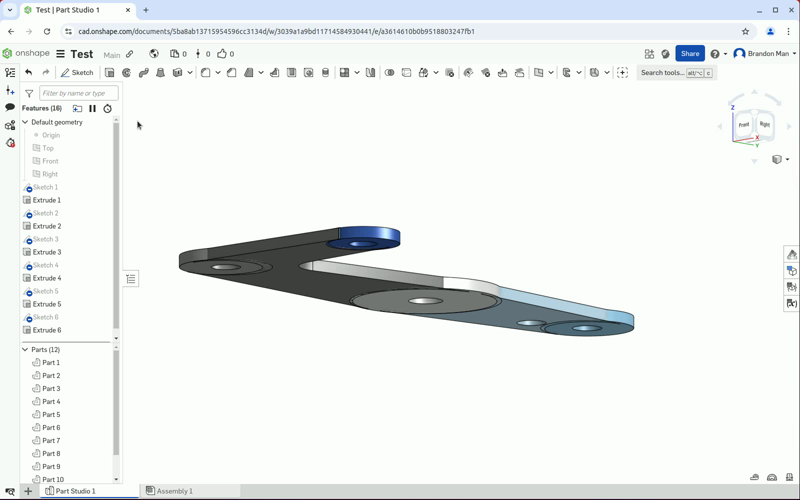
key(down, 3)
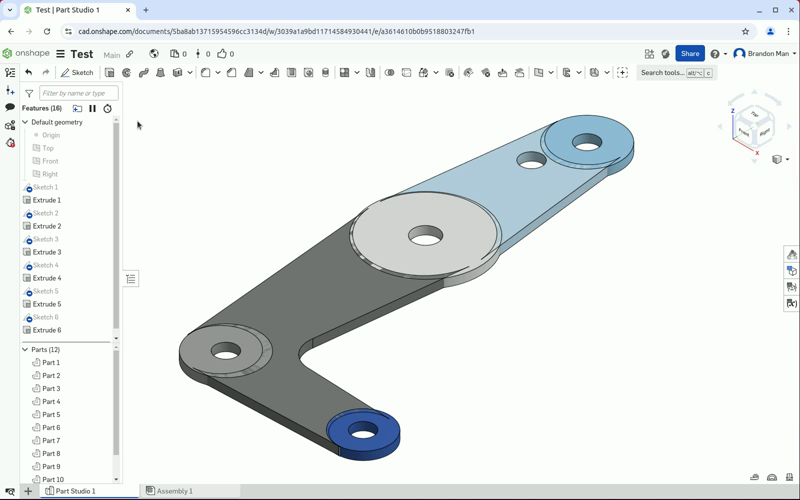
mouse_move(69, 189)
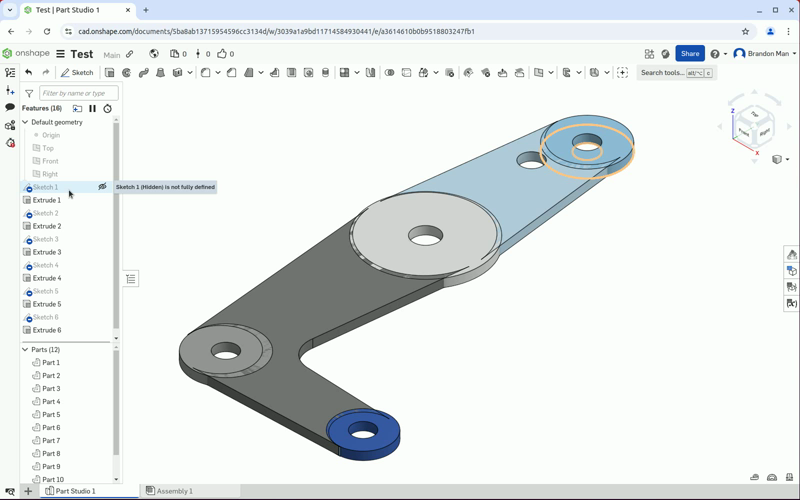
click(69, 189)